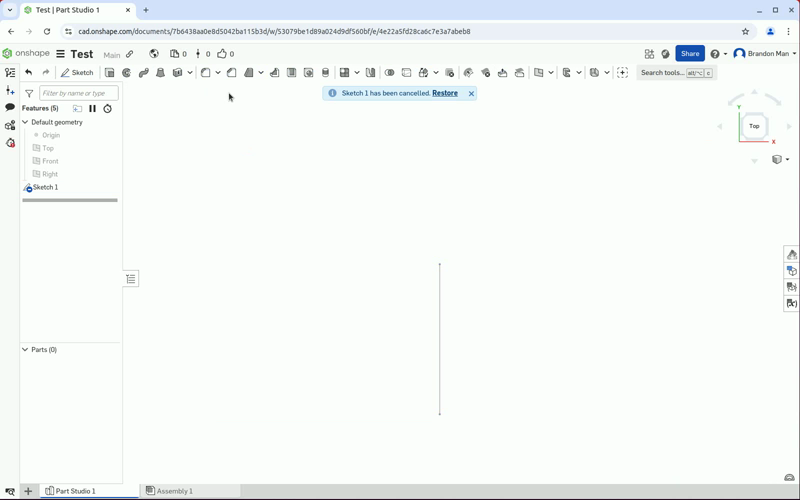
key(shift+h)
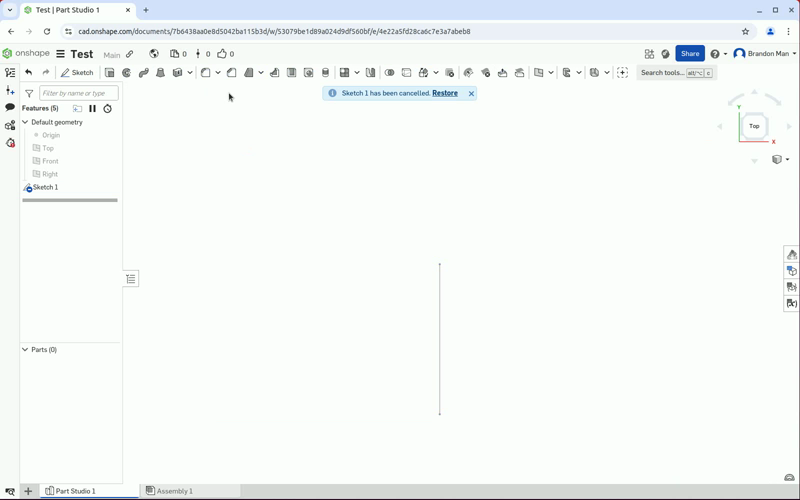
key(shift+s)
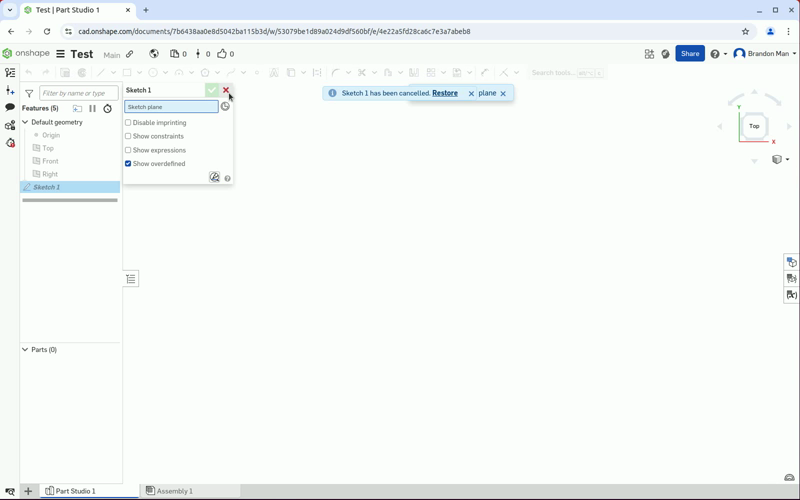
mouse_move(73, 150)
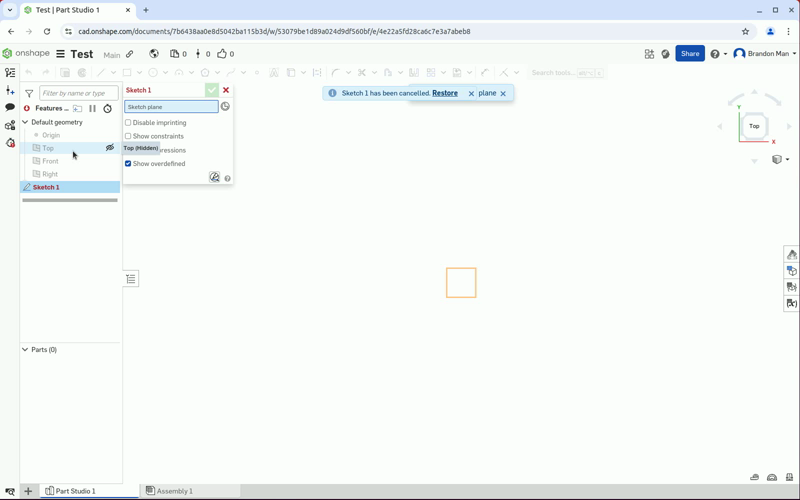
click(73, 150)
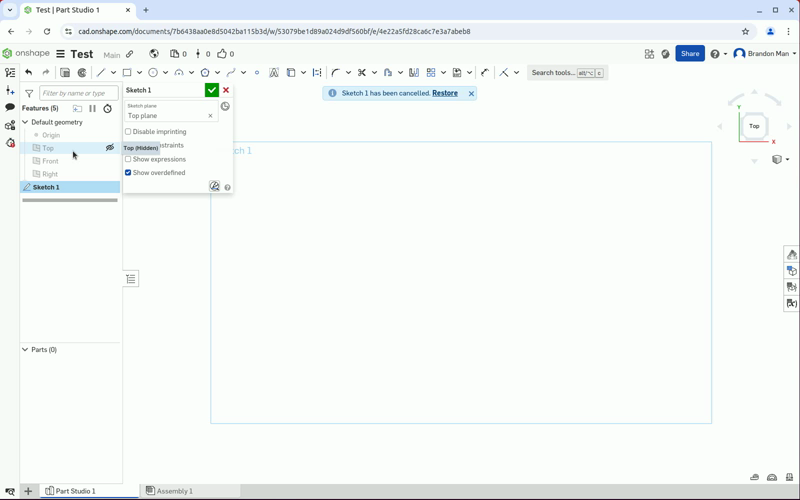
mouse_move(73, 352)
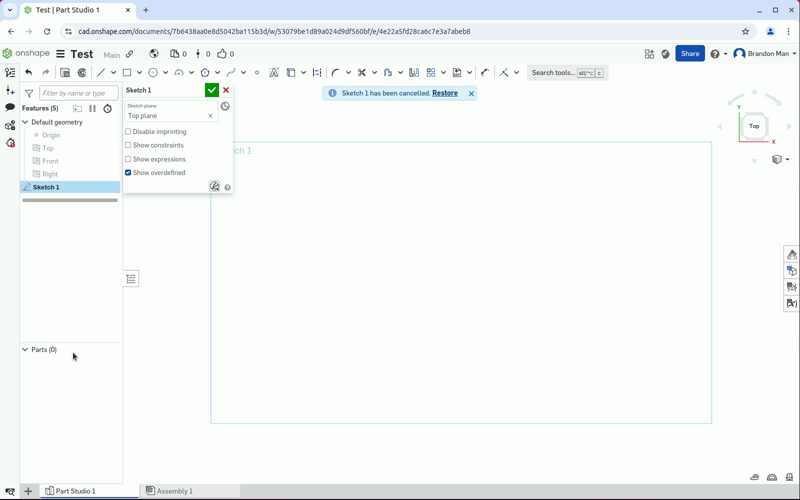
key(y)
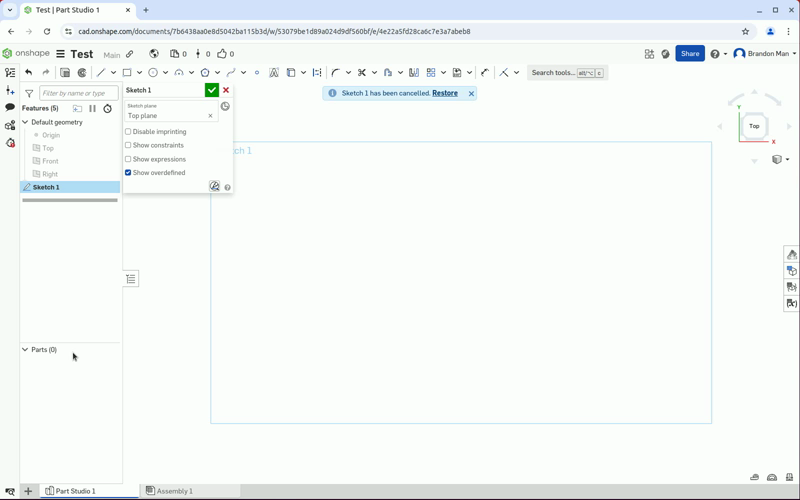
key(a)
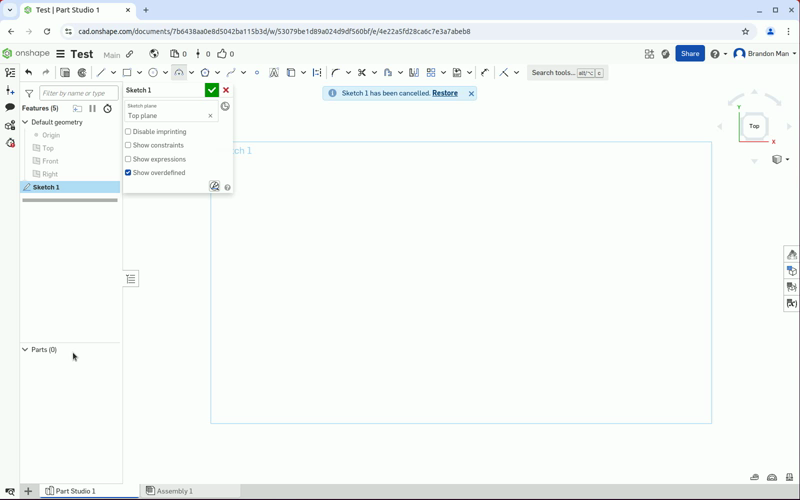
key_down(shift)
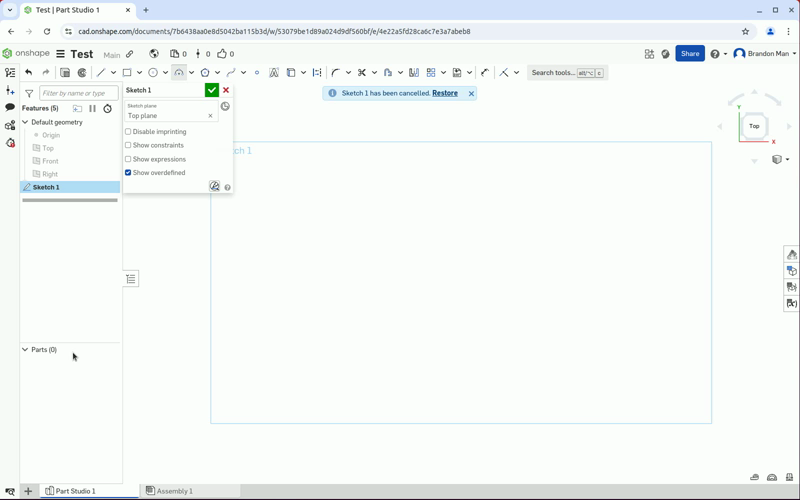
mouse_move(454, 286)
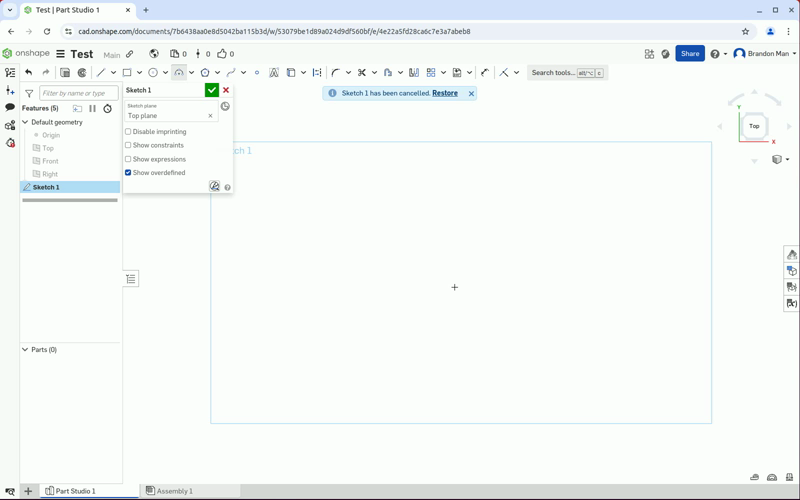
click(454, 286)
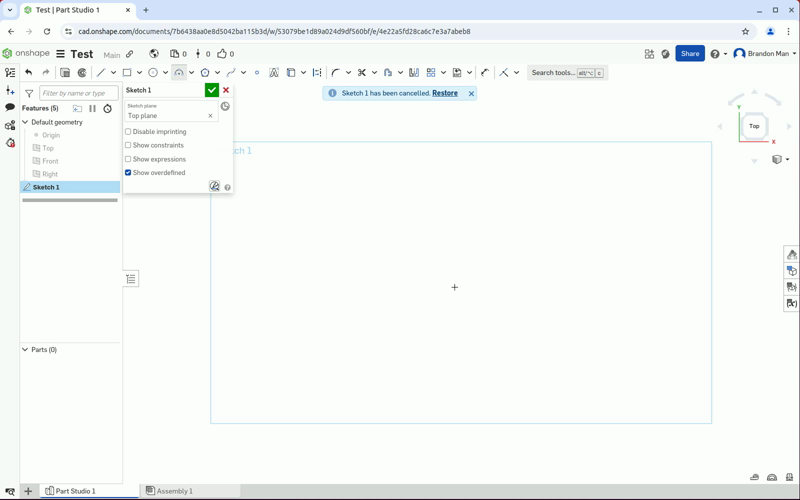
key_up(shift)
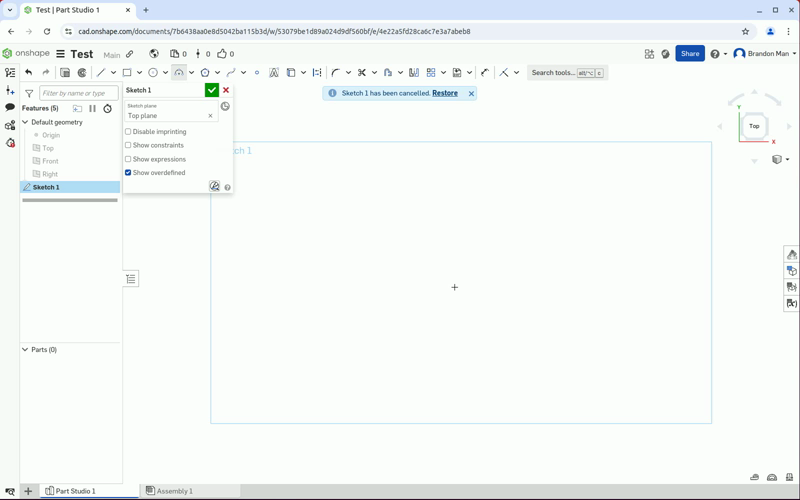
key_down(shift)
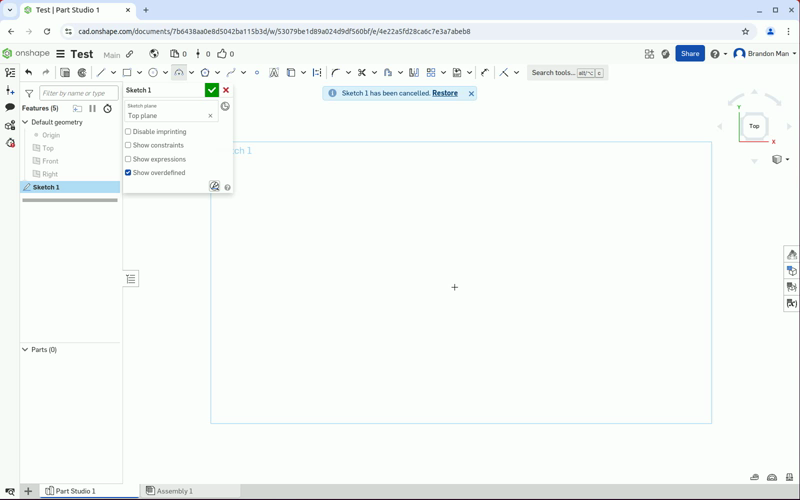
mouse_move(457, 288)
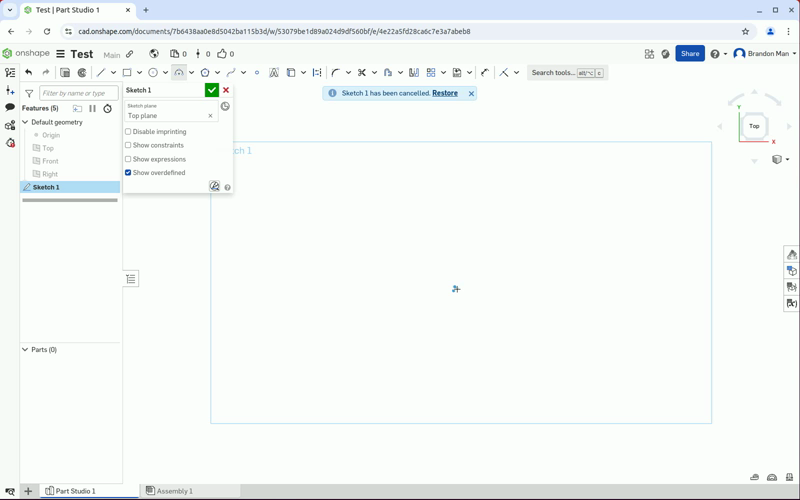
scroll(6)
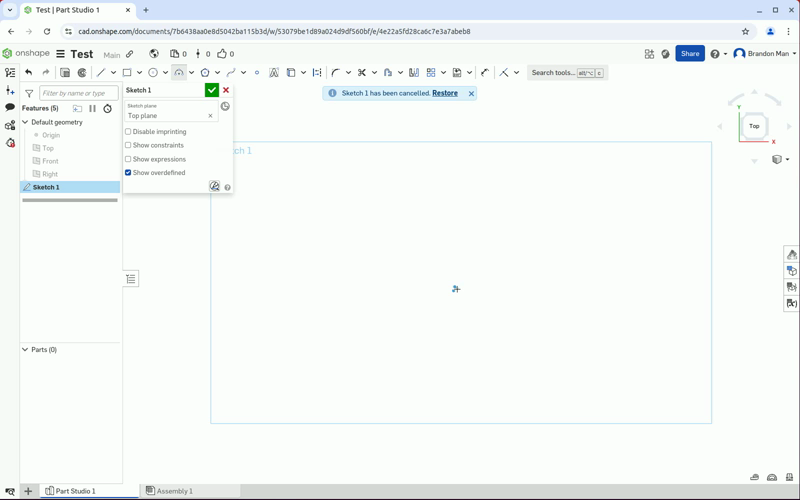
scroll(6)
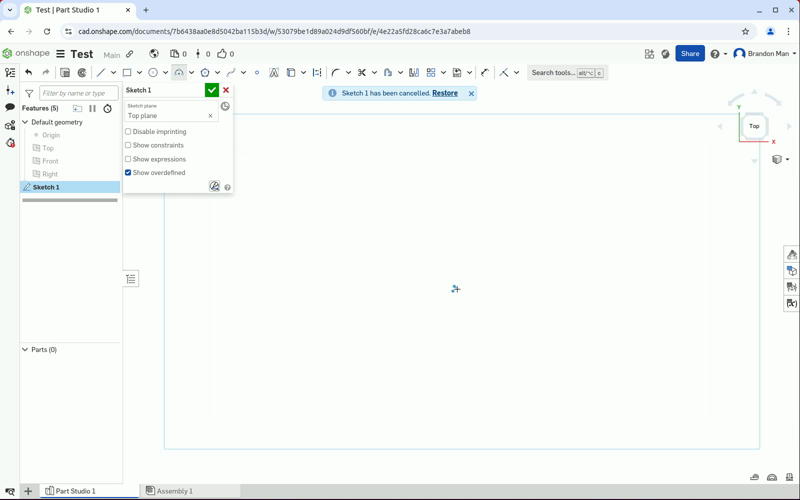
scroll(6)
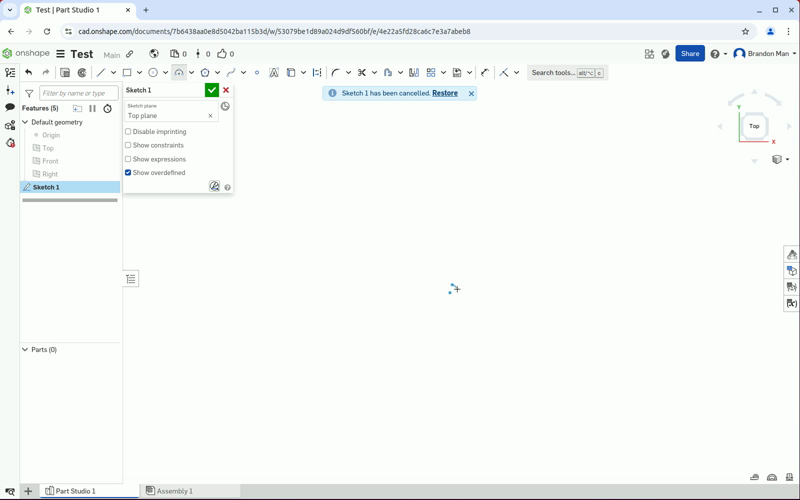
scroll(6)
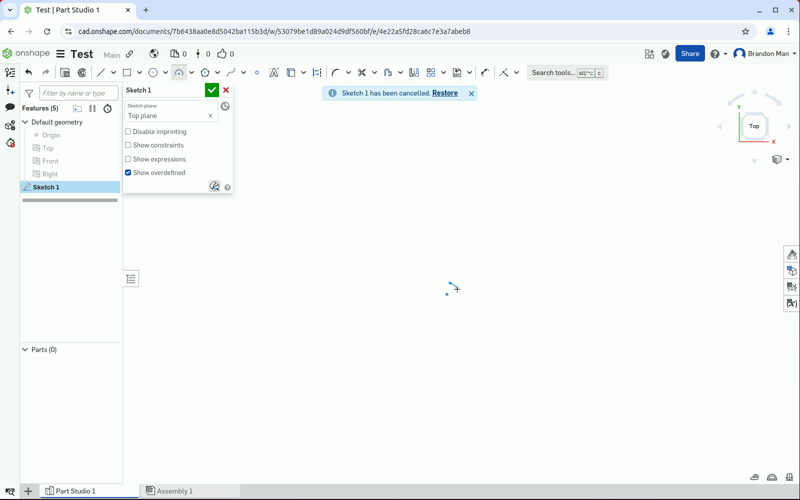
scroll(6)
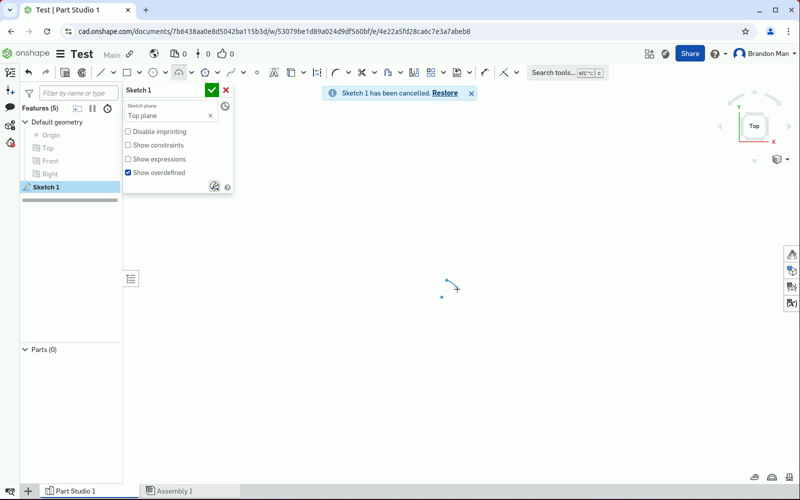
scroll(6)
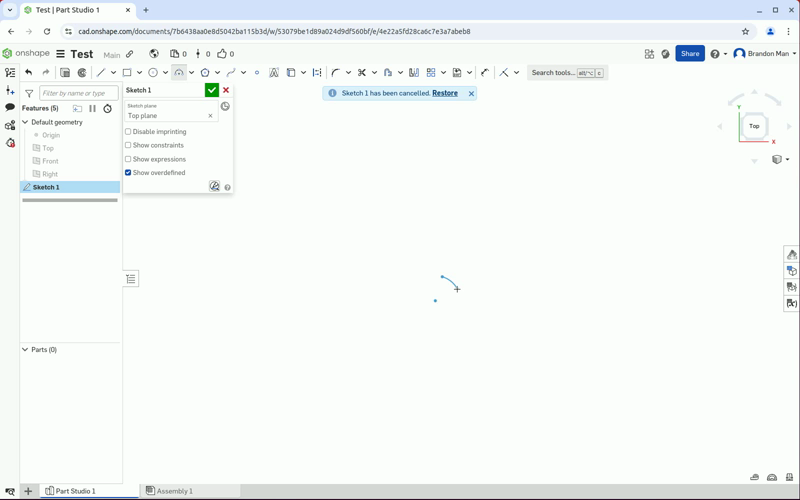
scroll(6)
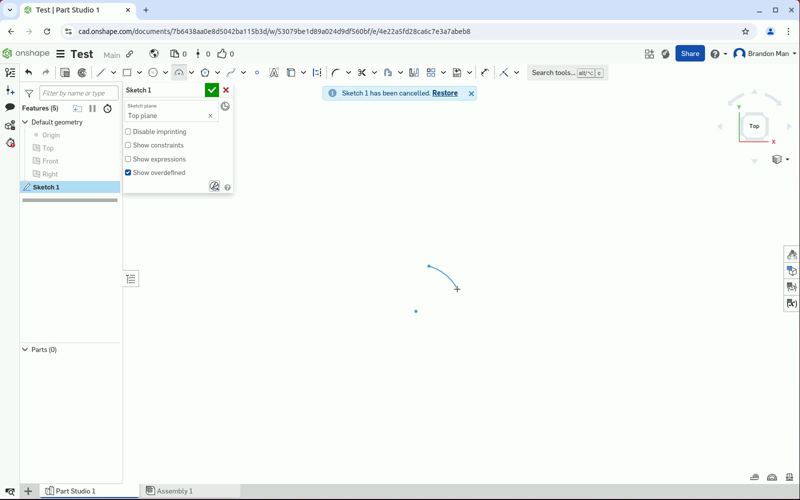
click(457, 288)
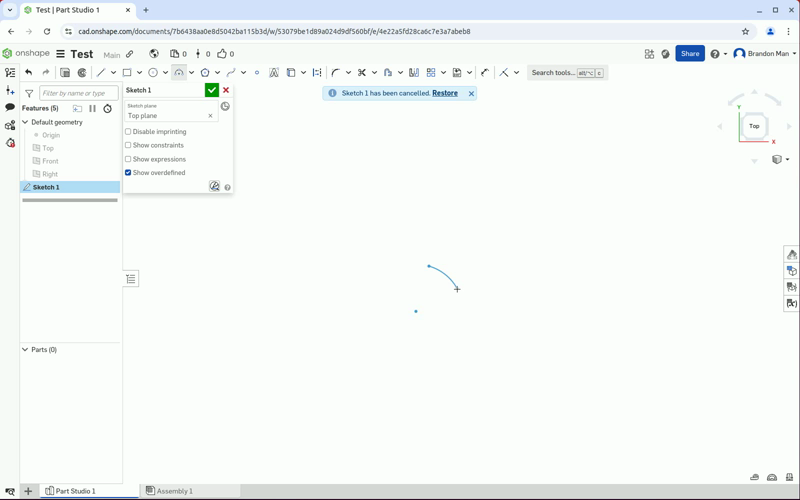
scroll(-6)
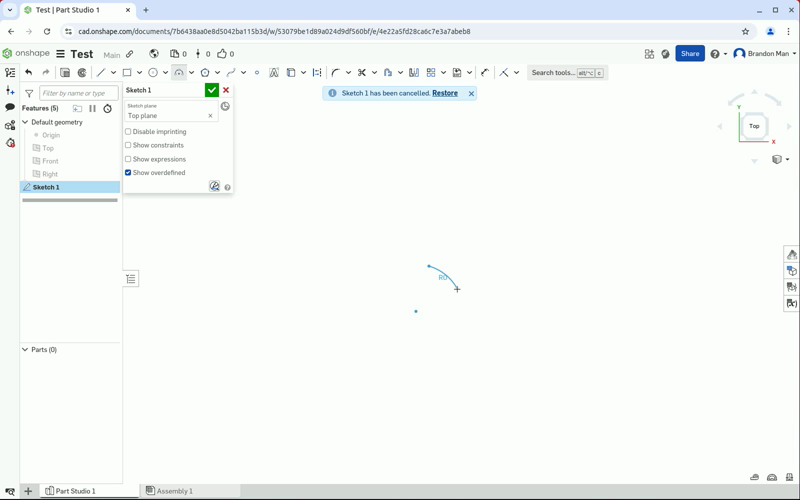
scroll(-6)
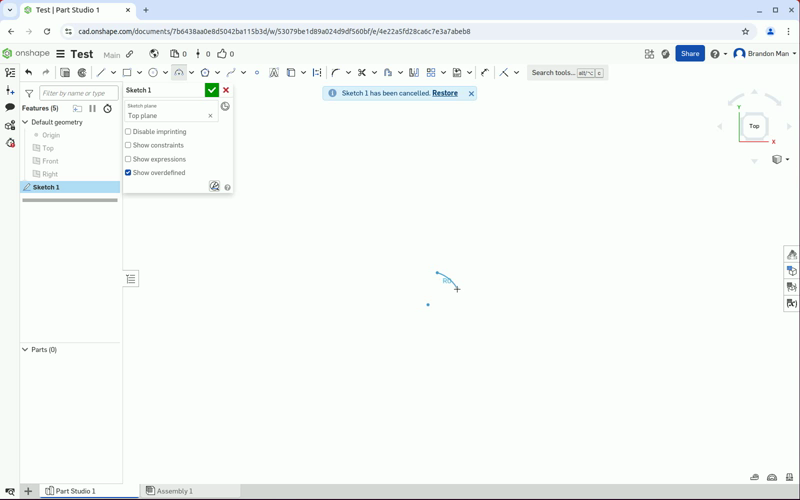
scroll(-6)
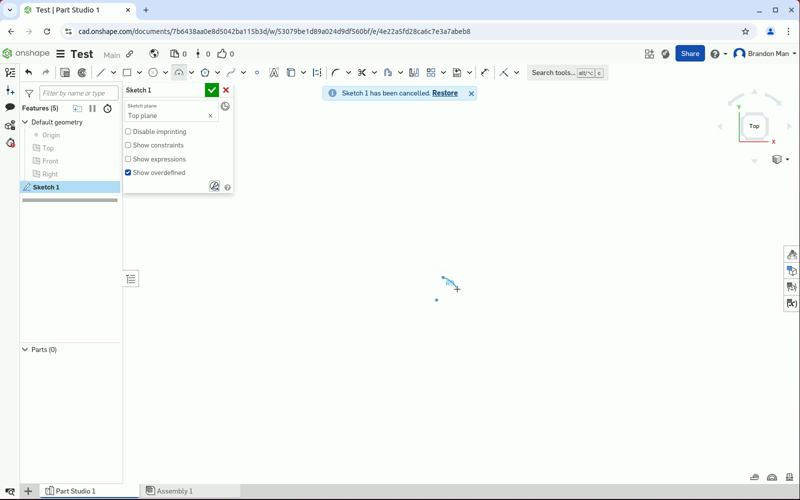
scroll(-6)
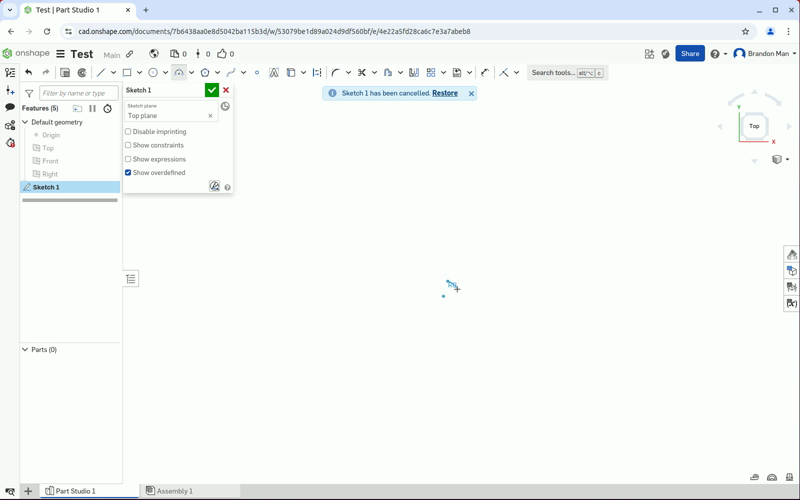
scroll(-6)
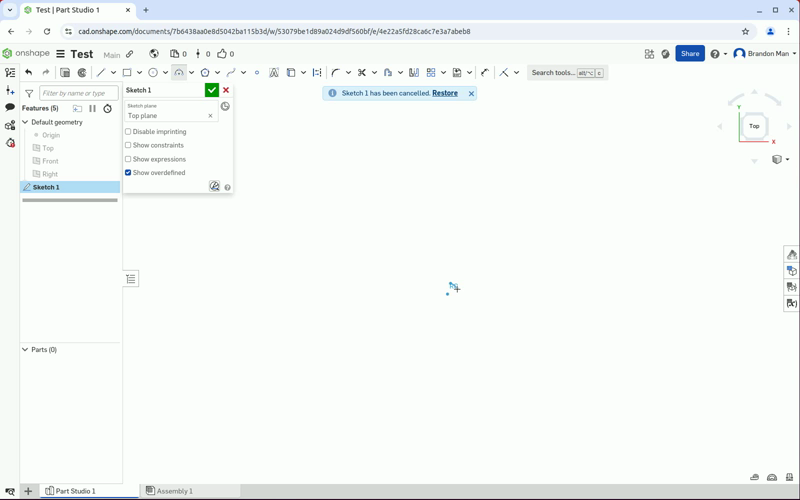
scroll(-6)
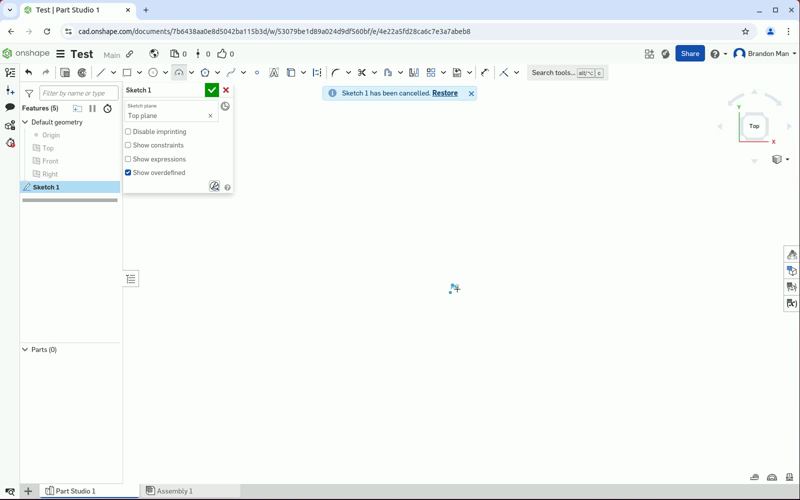
scroll(-6)
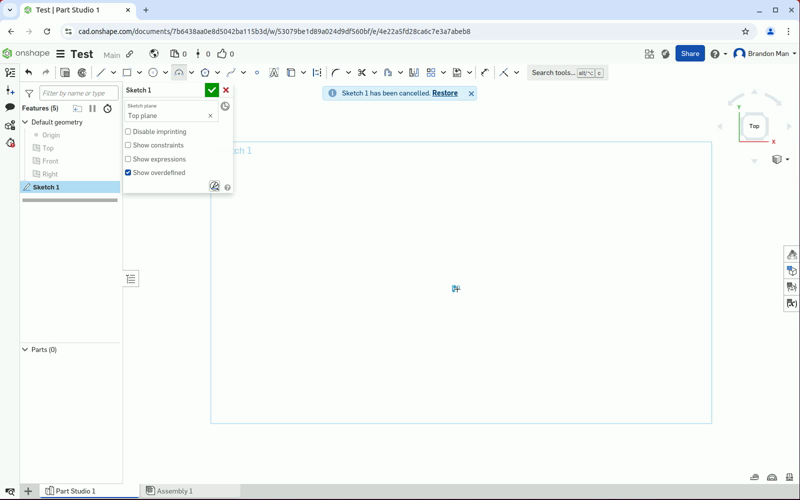
mouse_move(455, 288)
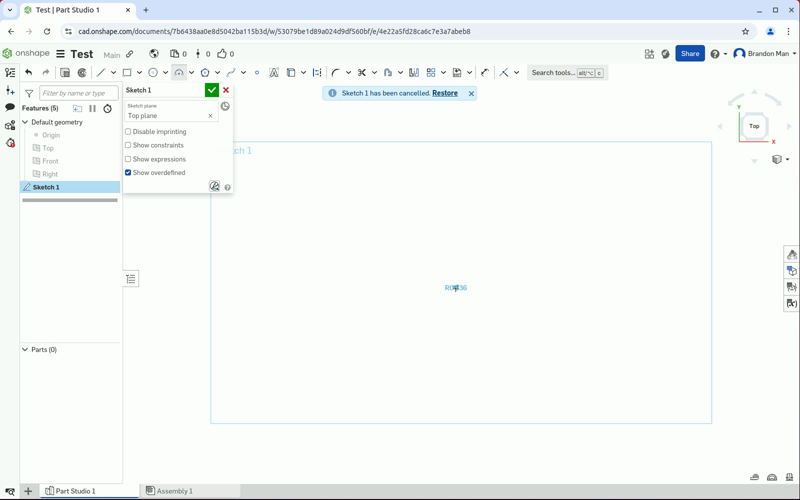
scroll(6)
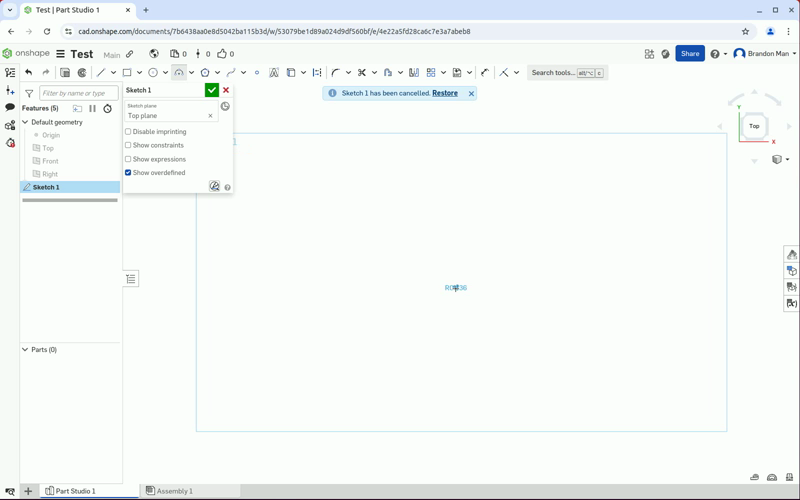
scroll(6)
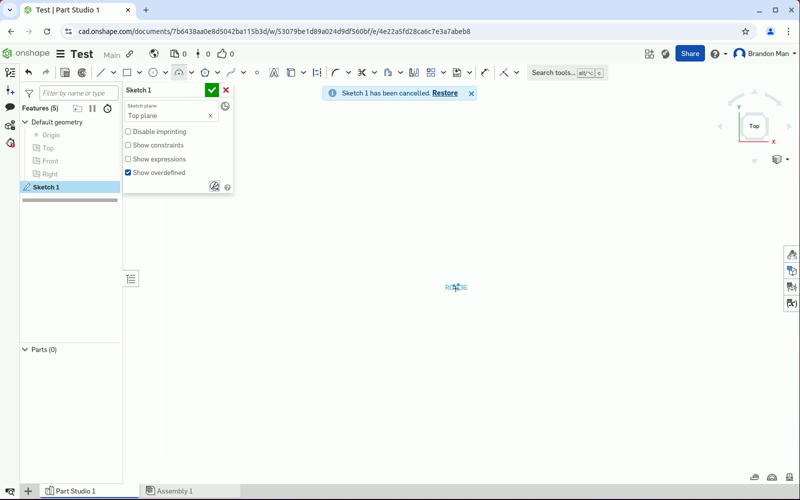
scroll(6)
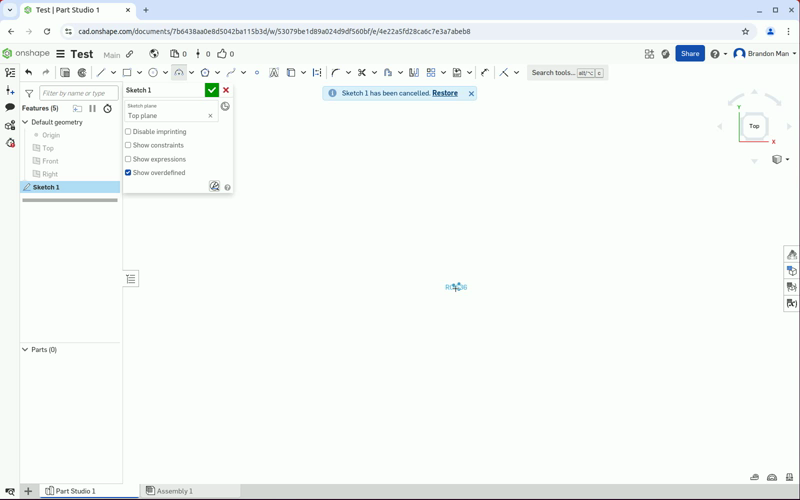
scroll(6)
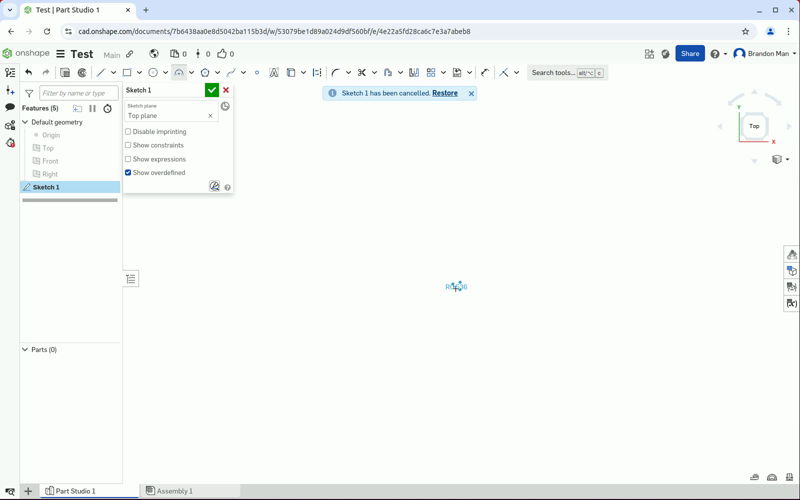
scroll(6)
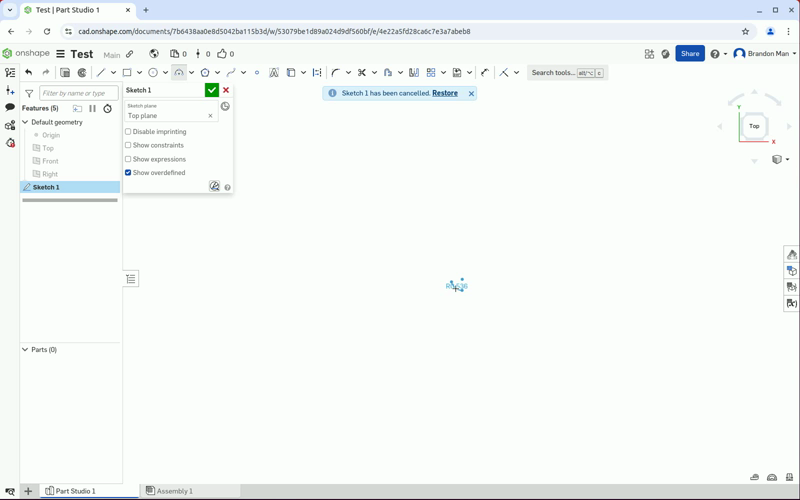
scroll(6)
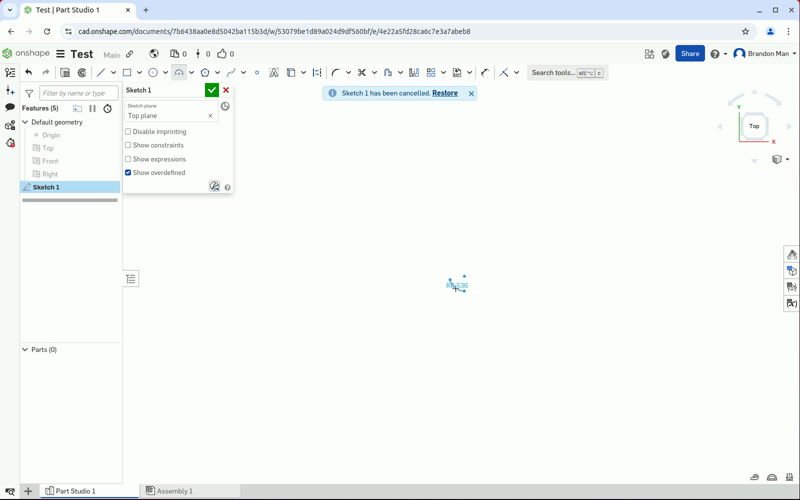
scroll(6)
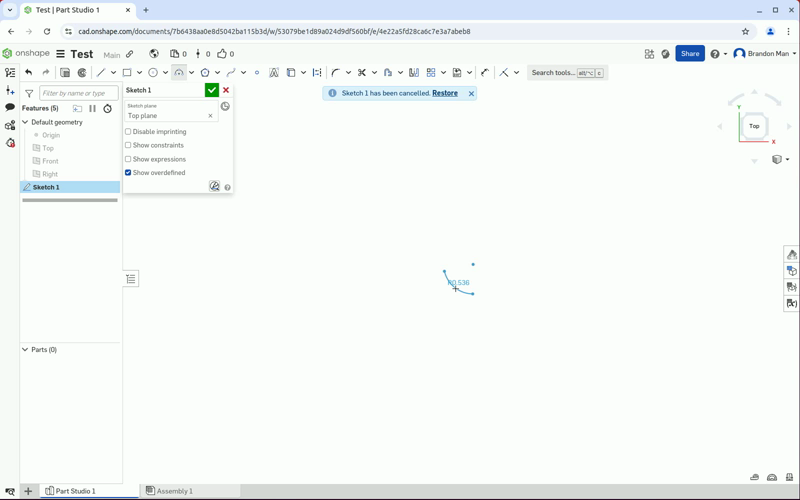
click(455, 288)
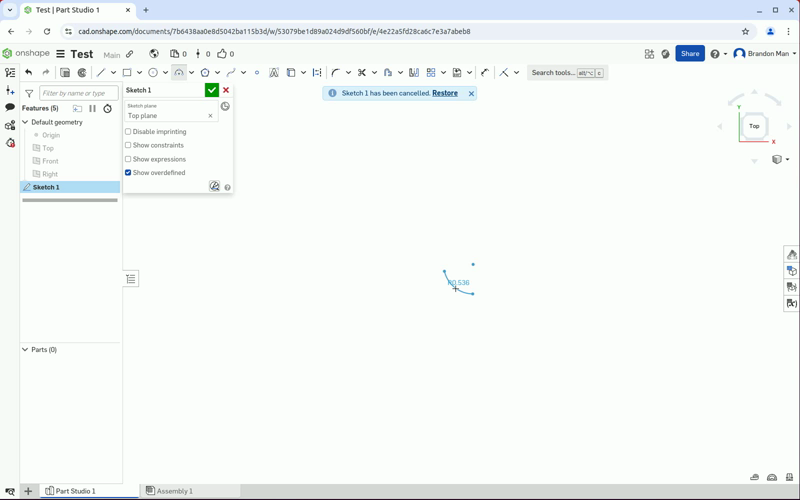
scroll(-6)
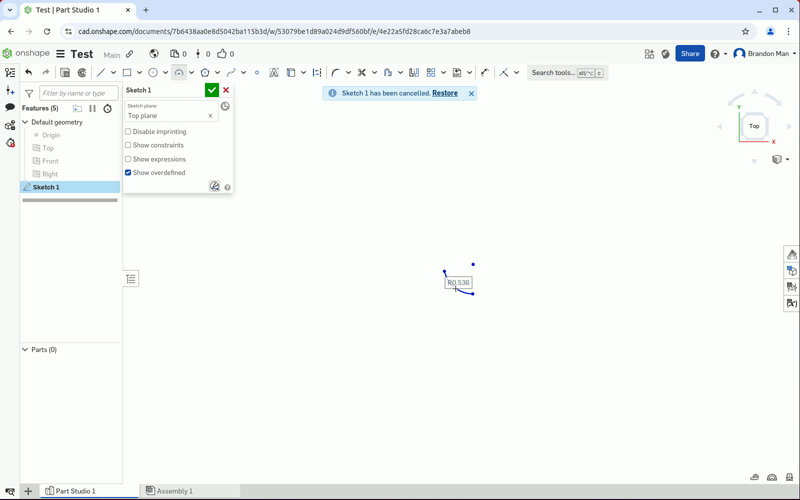
scroll(-6)
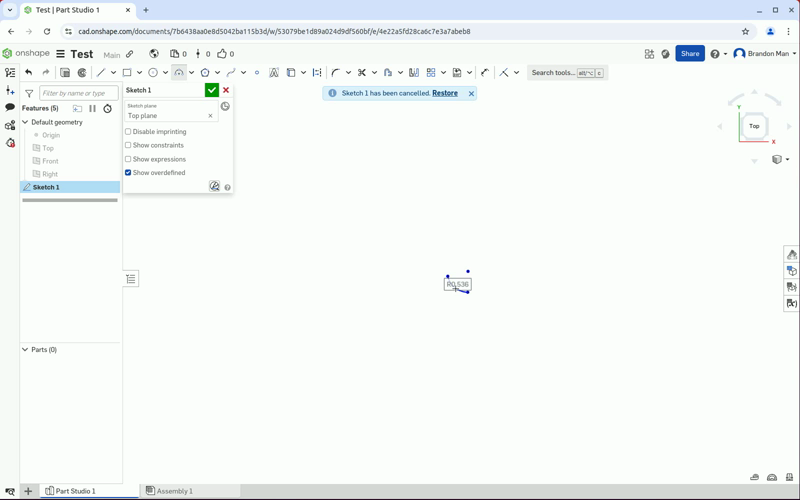
scroll(-6)
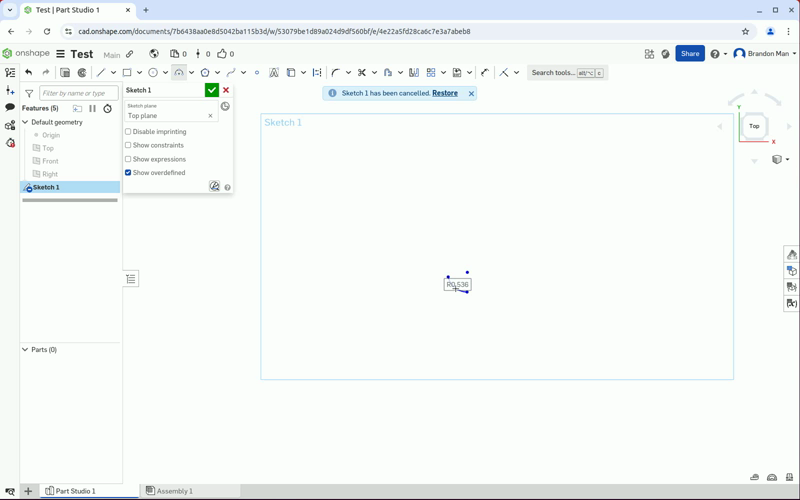
scroll(-6)
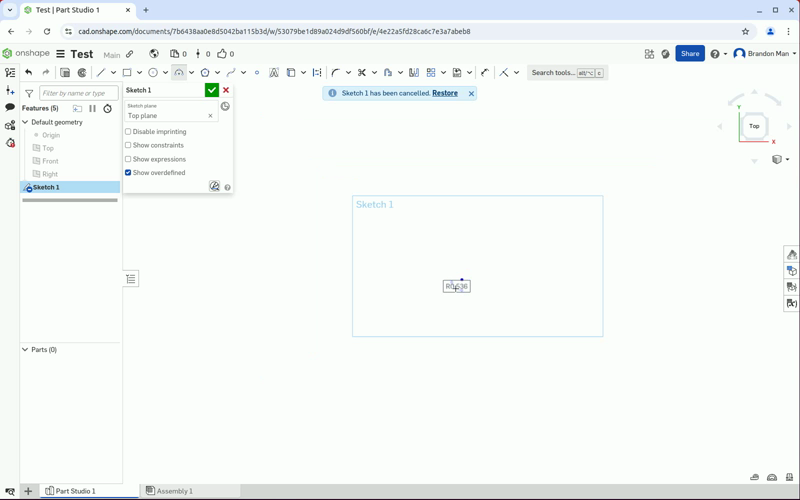
scroll(-6)
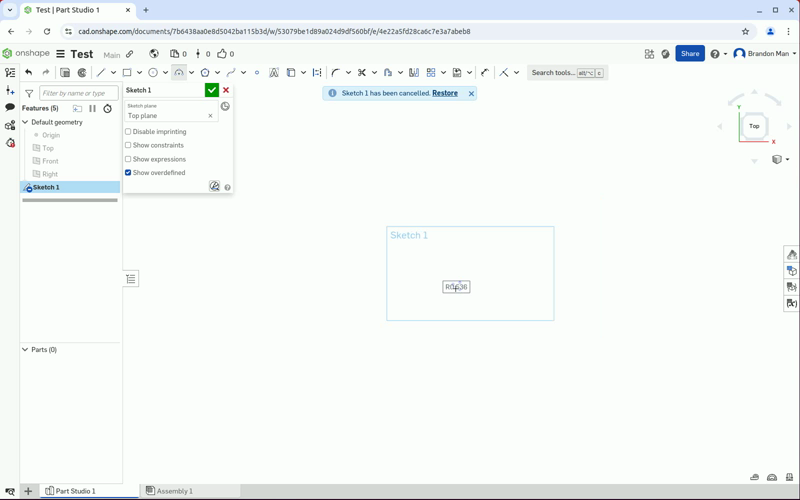
scroll(-6)
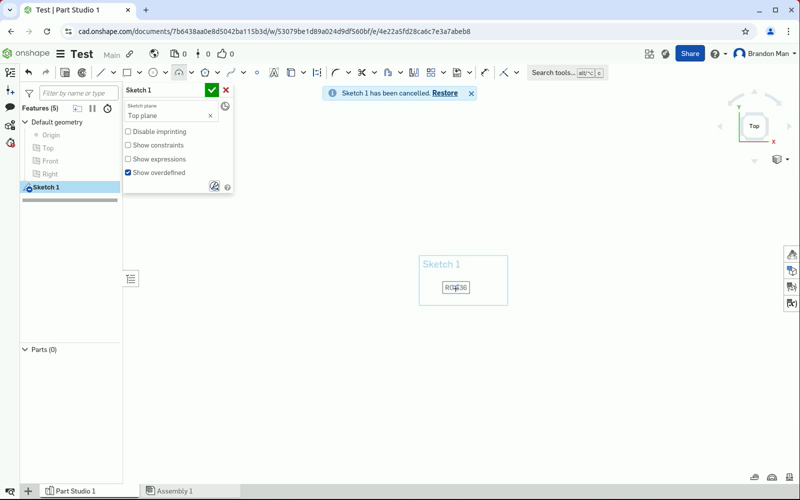
scroll(-6)
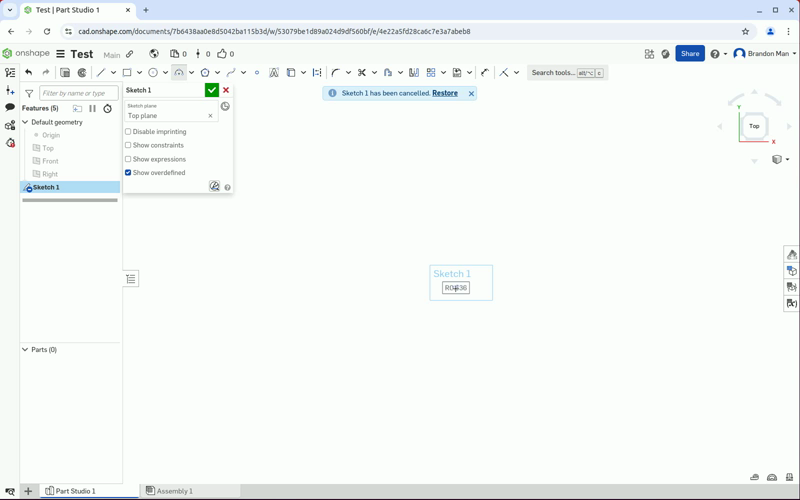
key_up(shift)
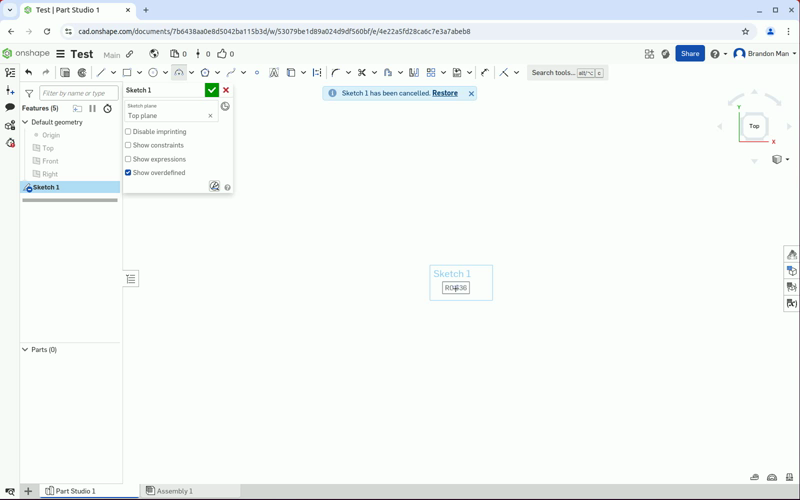
key(esc)
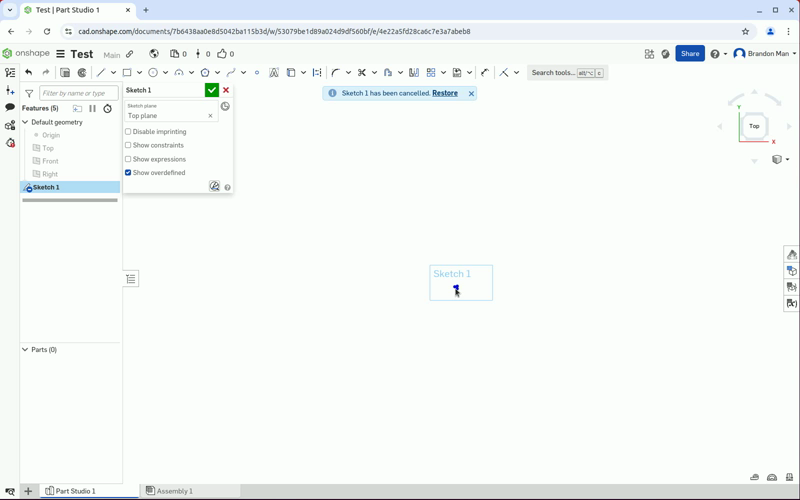
key(l)
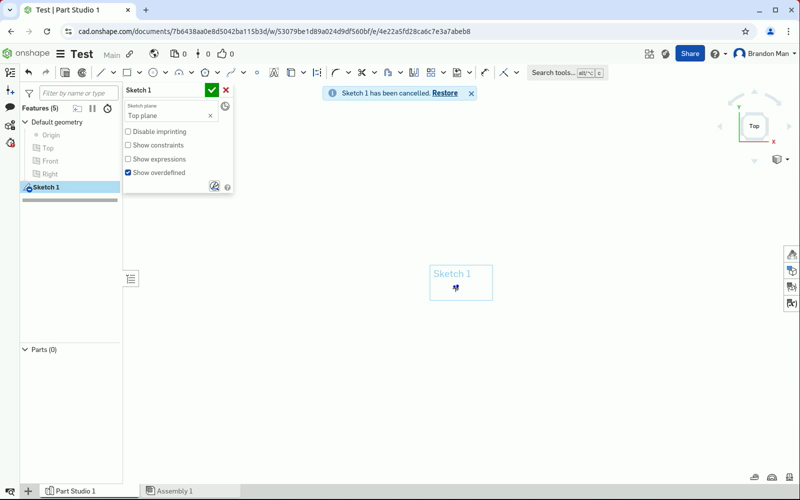
mouse_move(457, 288)
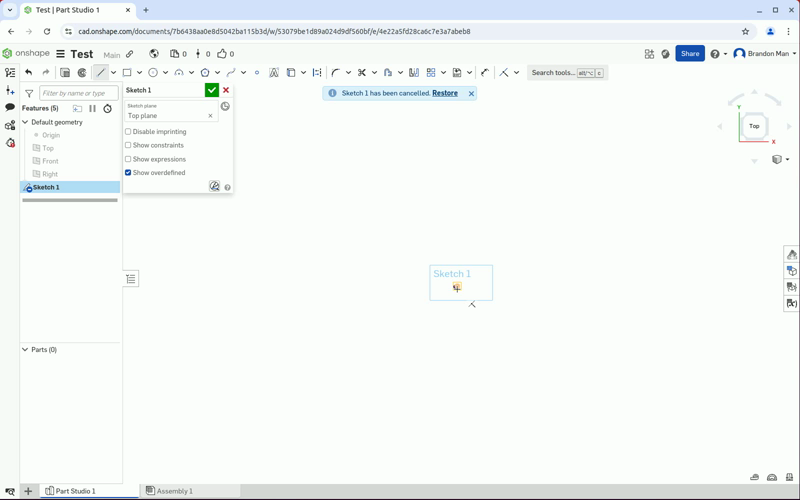
scroll(6)
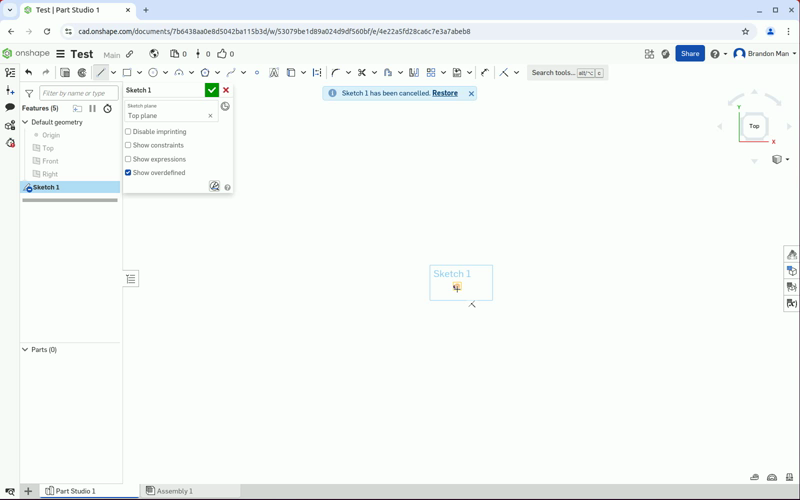
scroll(6)
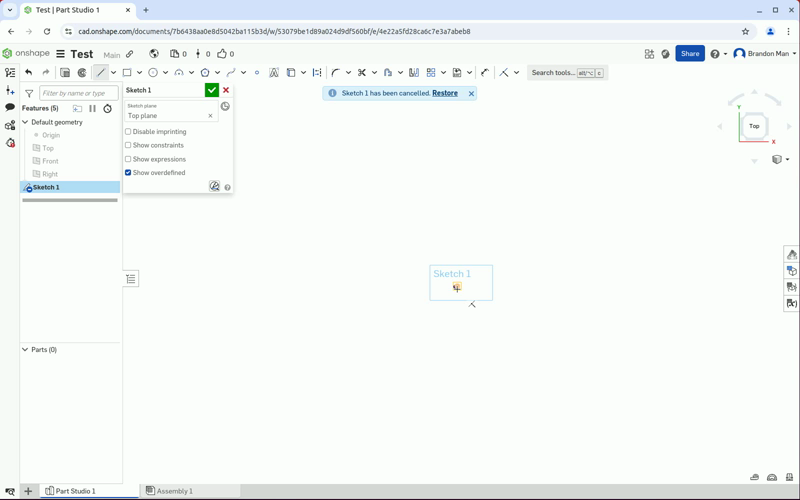
scroll(6)
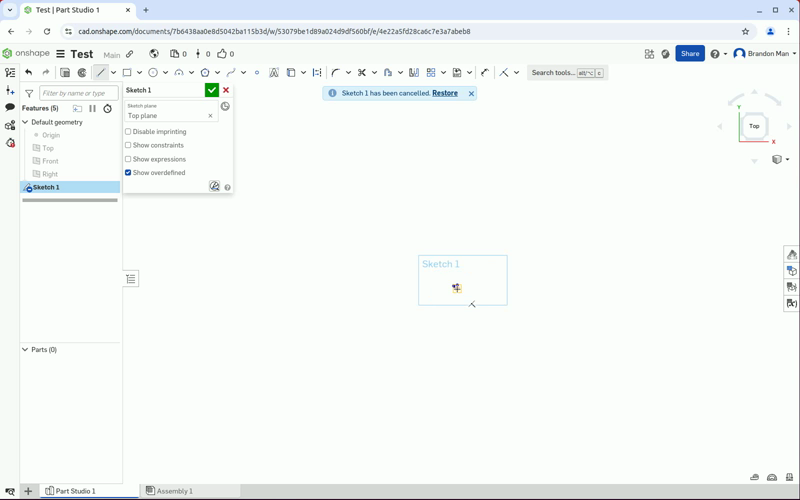
scroll(6)
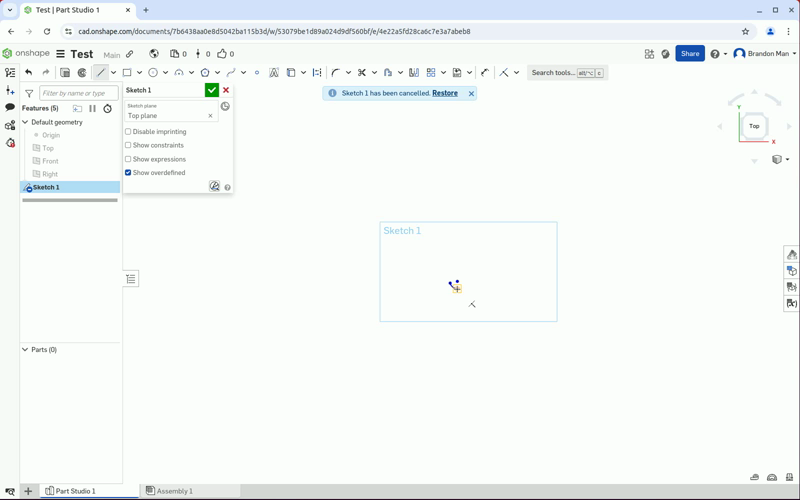
scroll(6)
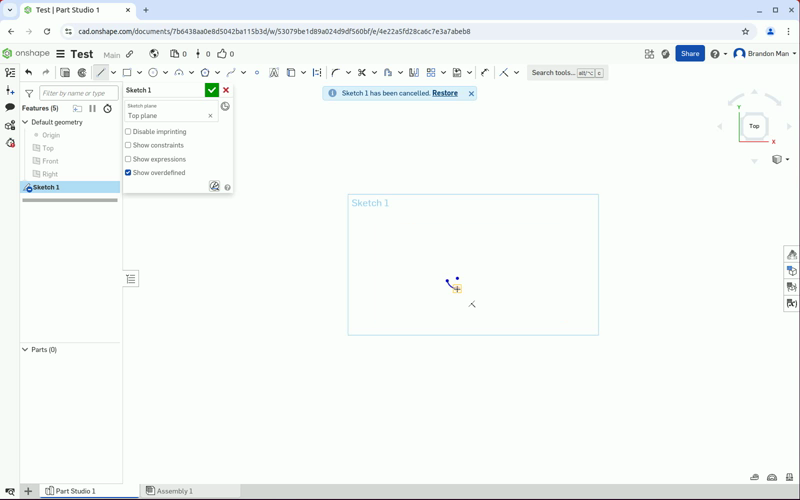
scroll(6)
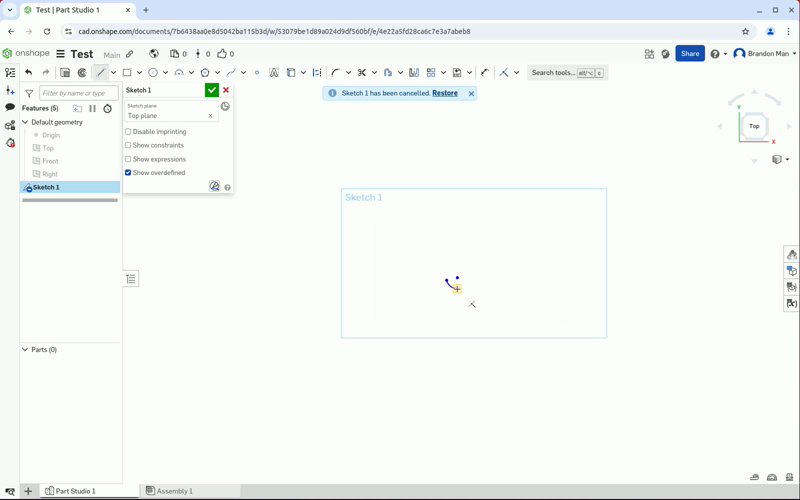
scroll(6)
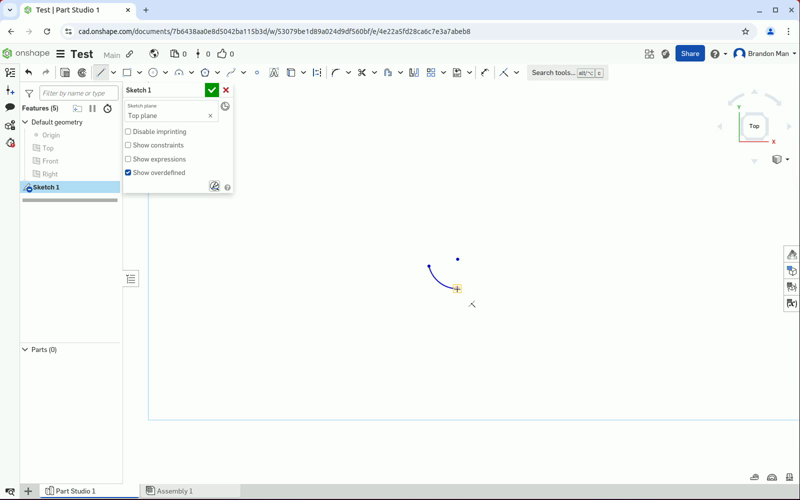
click(457, 288)
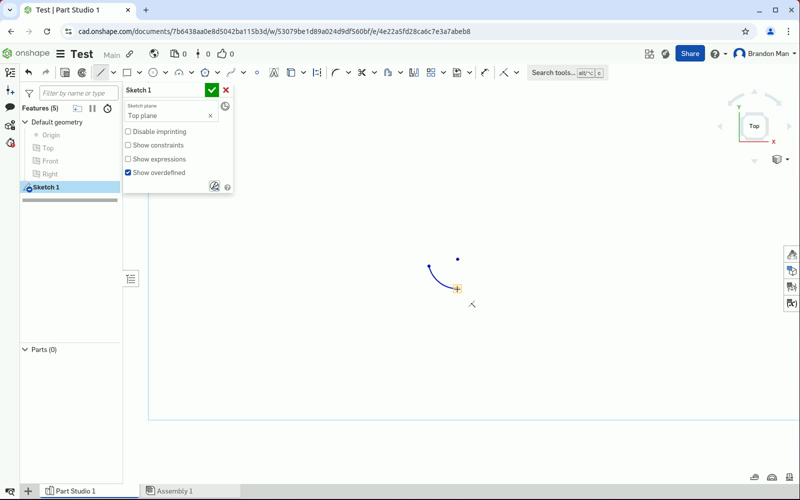
scroll(-6)
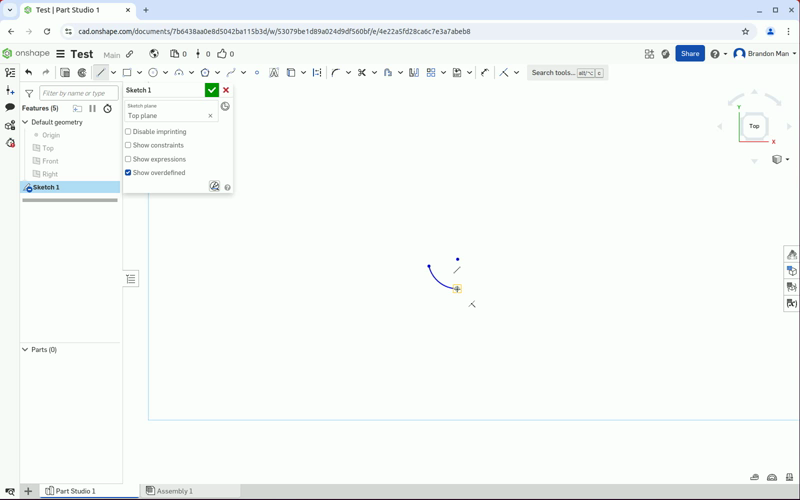
scroll(-6)
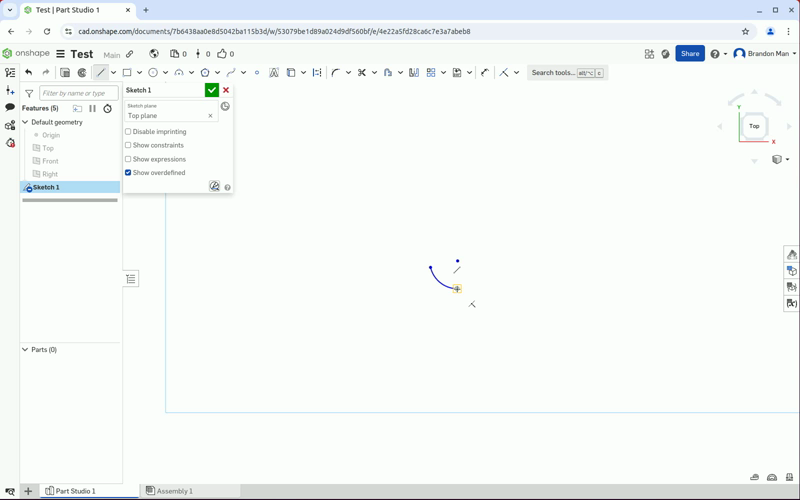
scroll(-6)
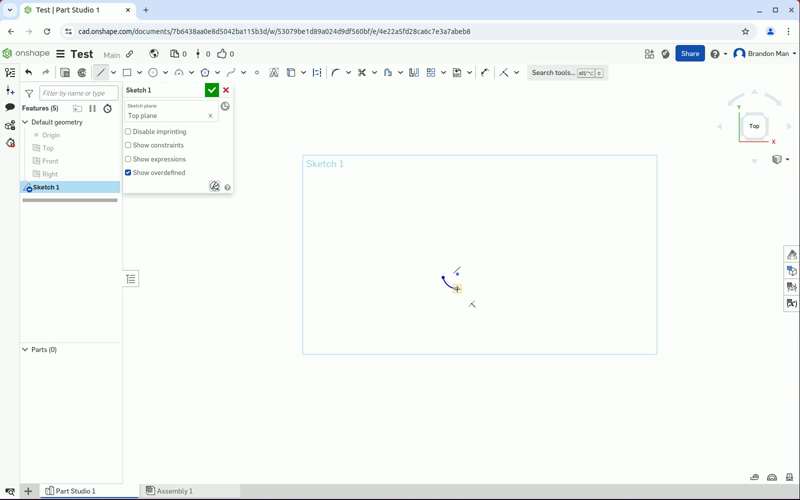
scroll(-6)
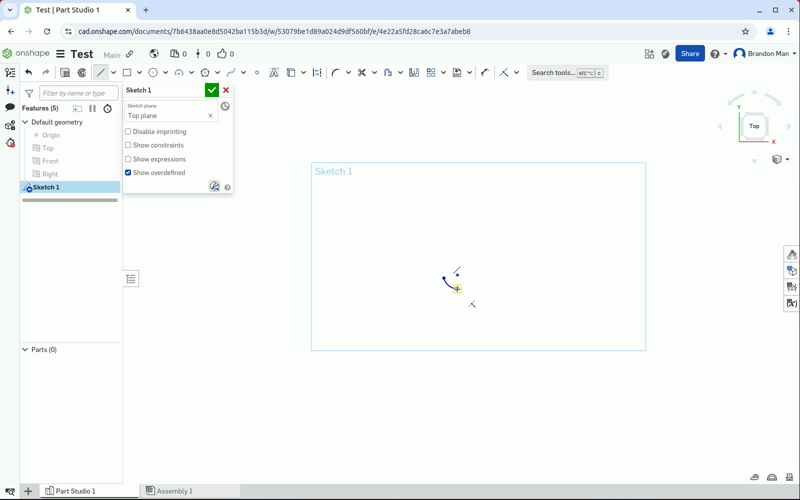
scroll(-6)
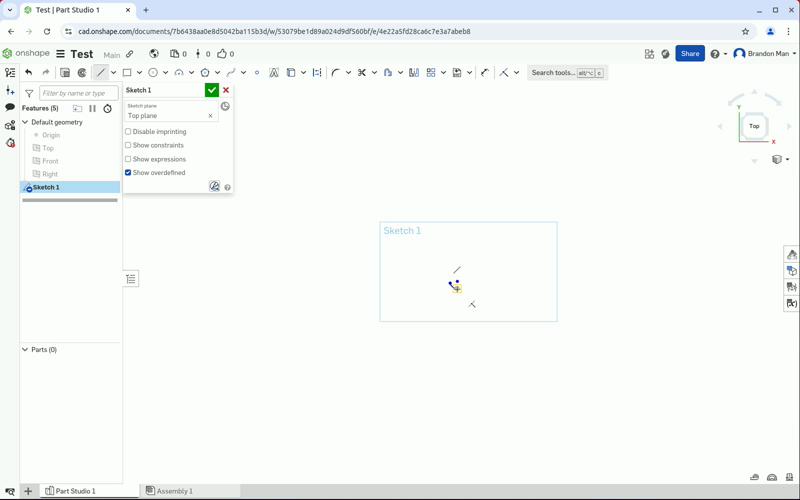
scroll(-6)
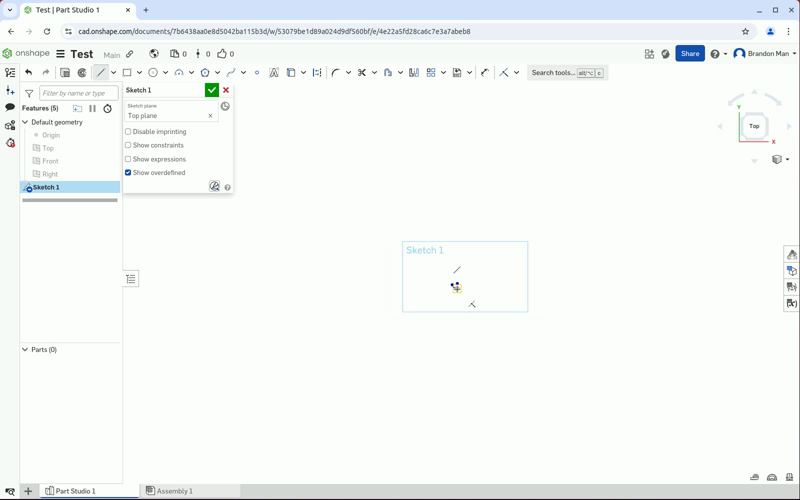
scroll(-6)
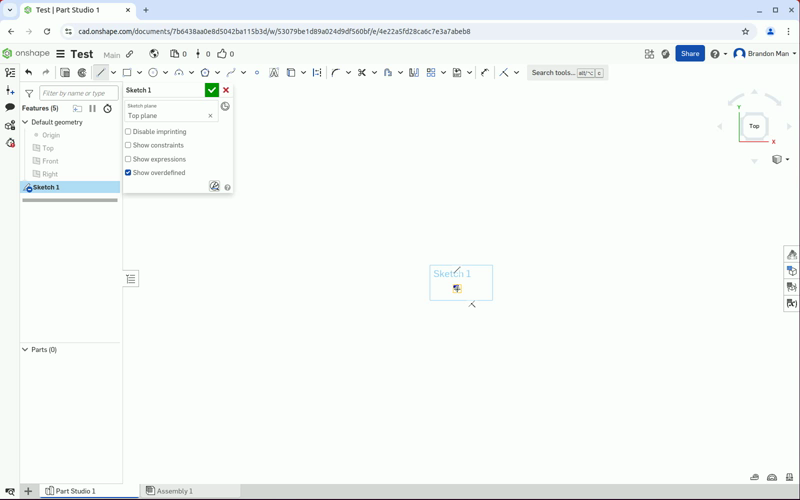
key_down(shift)
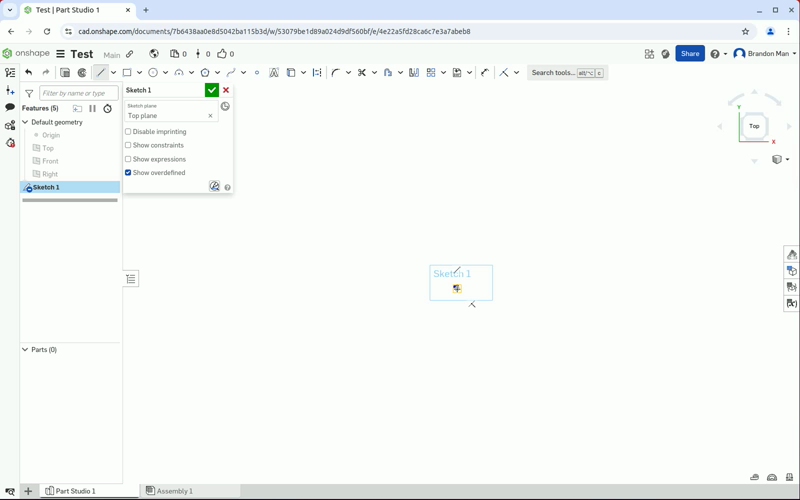
mouse_move(487, 288)
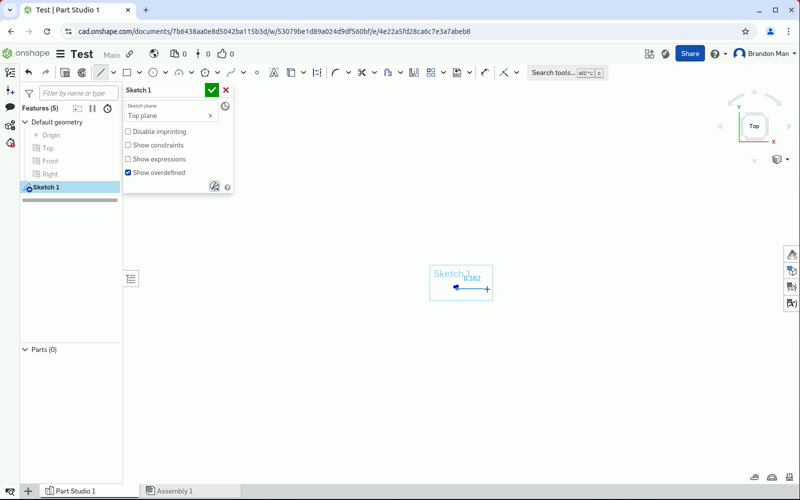
mouse_move(465, 288)
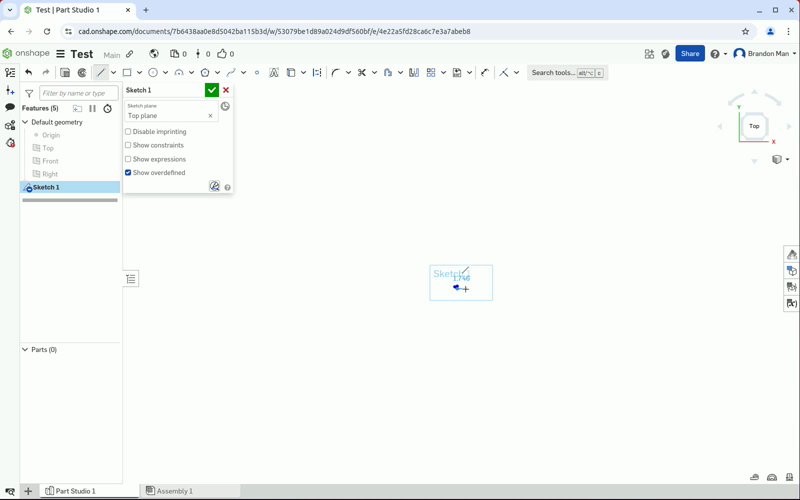
click(465, 288)
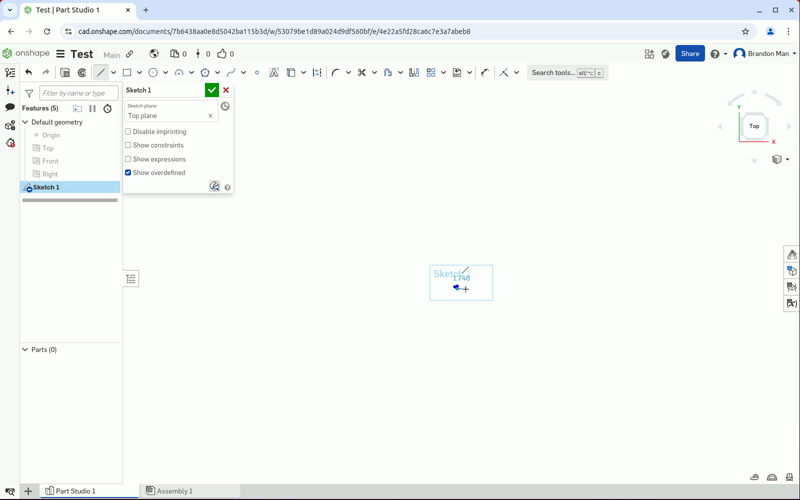
key_up(shift)
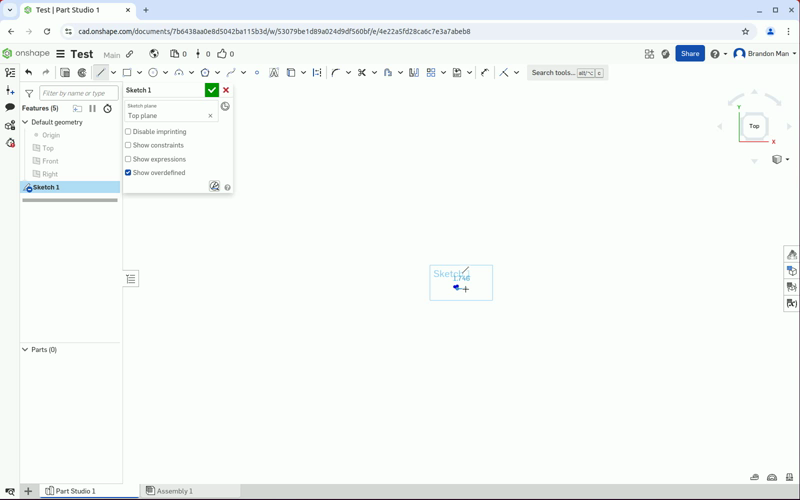
key(esc)
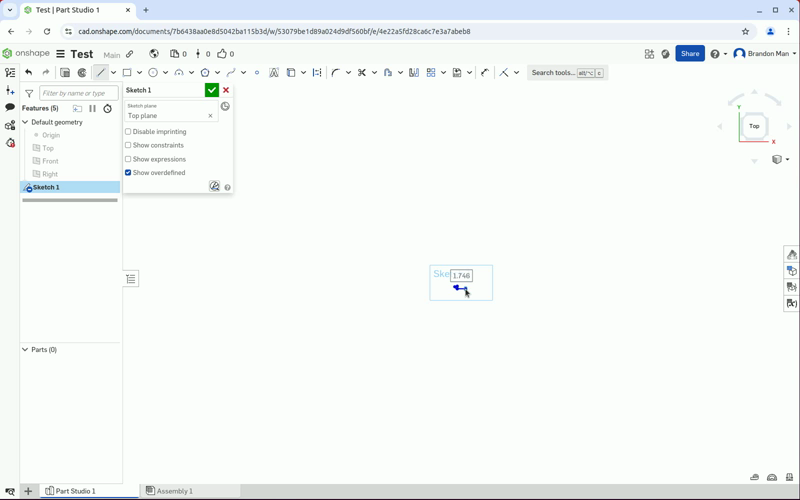
key(a)
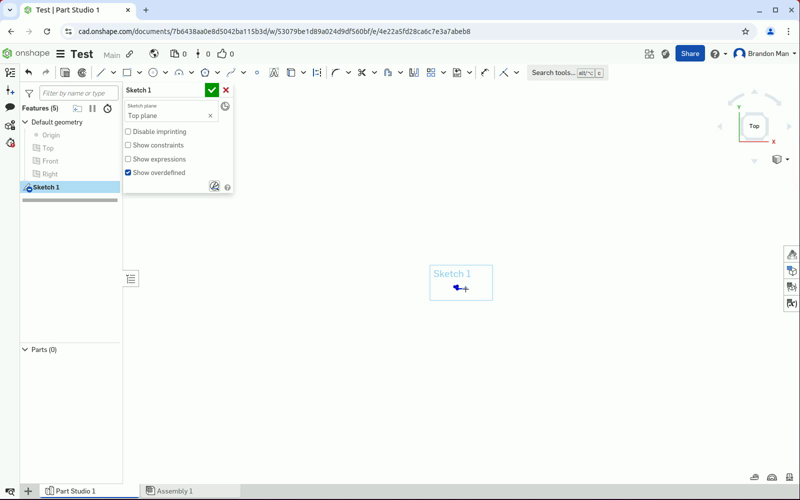
mouse_move(465, 288)
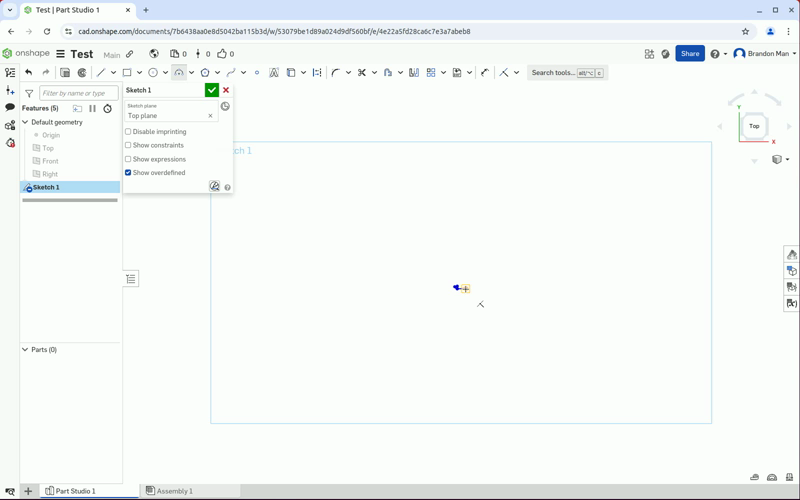
click(465, 288)
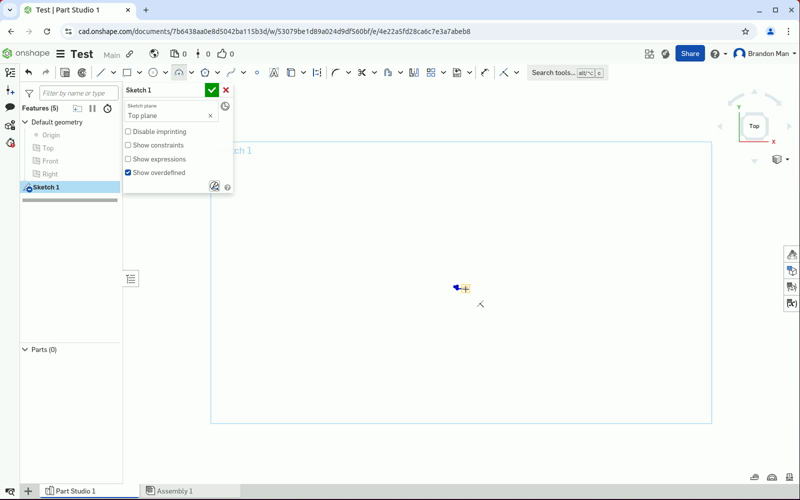
key_down(shift)
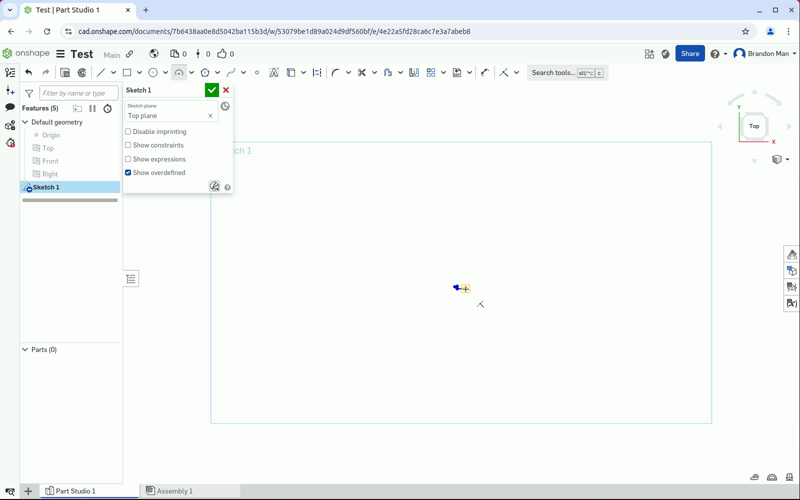
mouse_move(467, 286)
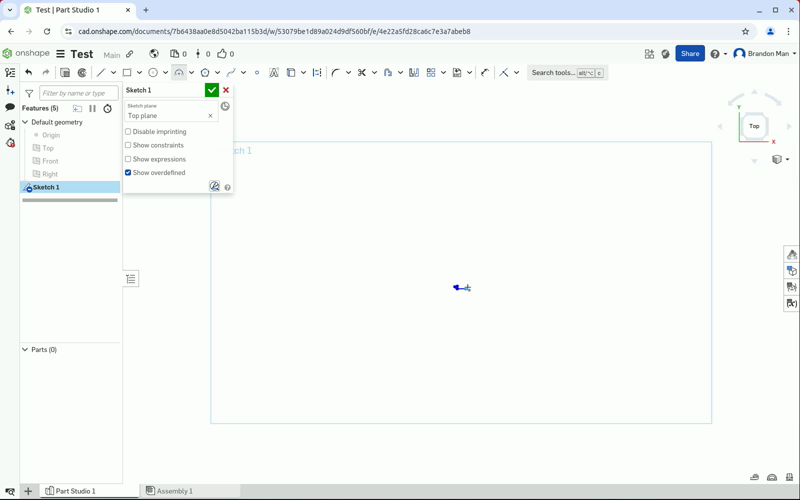
scroll(6)
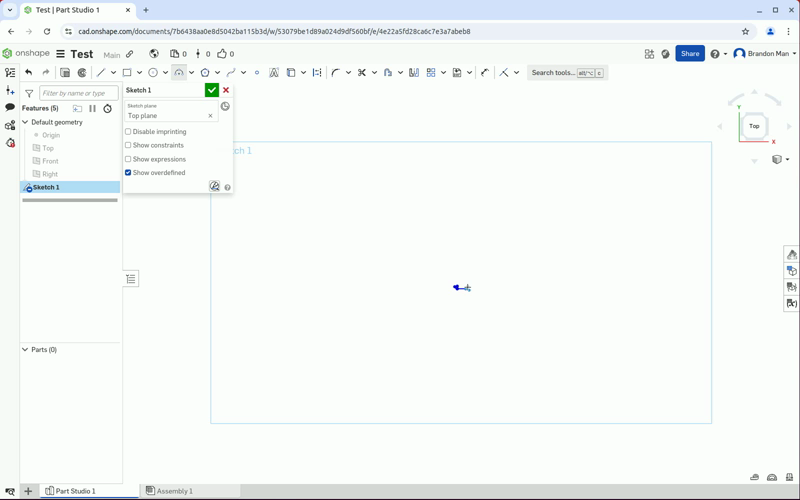
scroll(6)
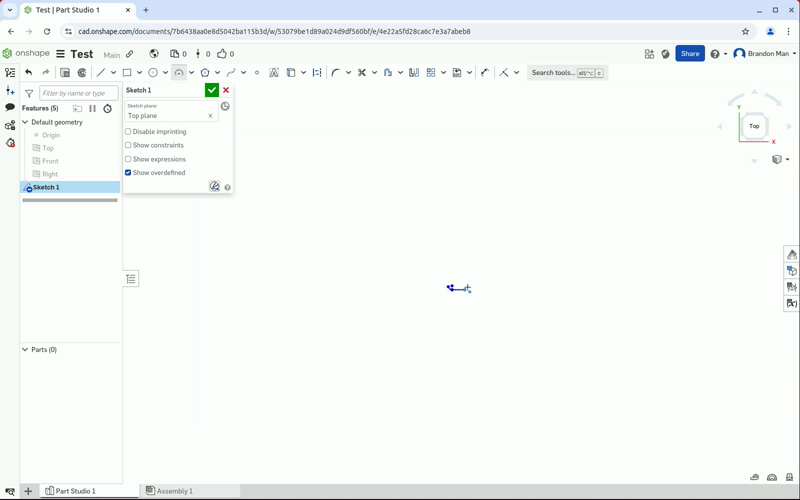
scroll(6)
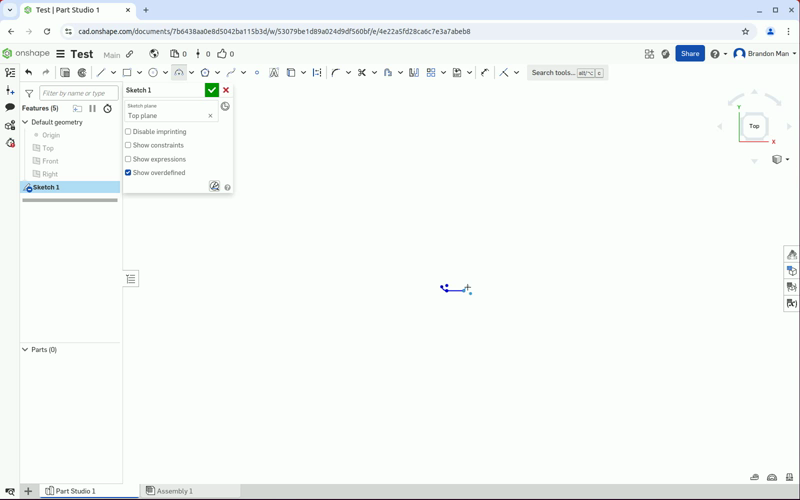
scroll(6)
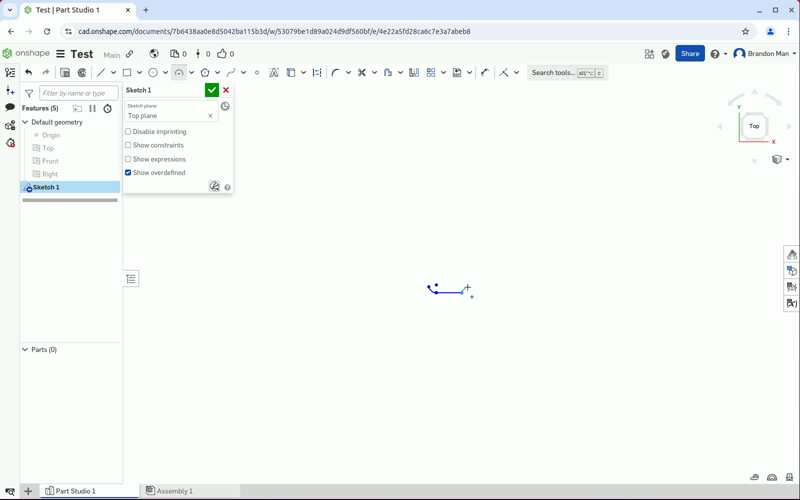
scroll(6)
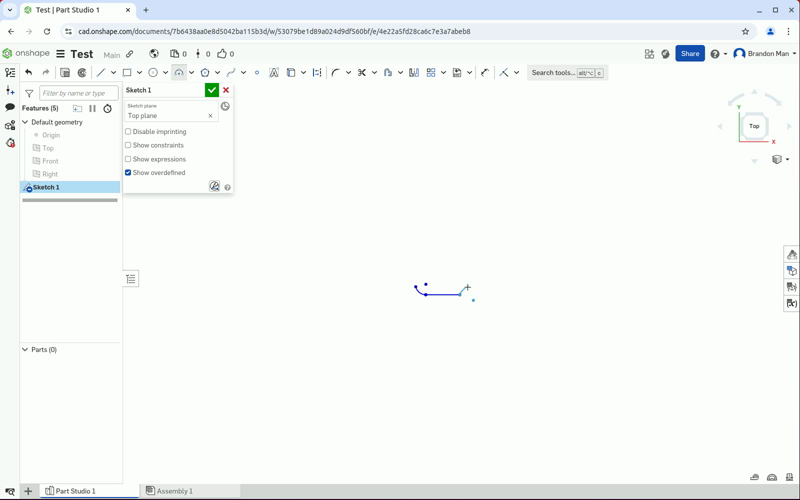
scroll(6)
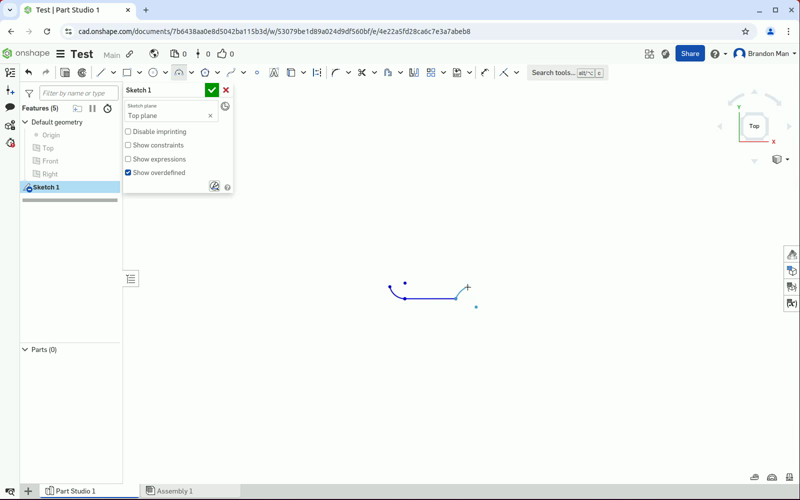
scroll(6)
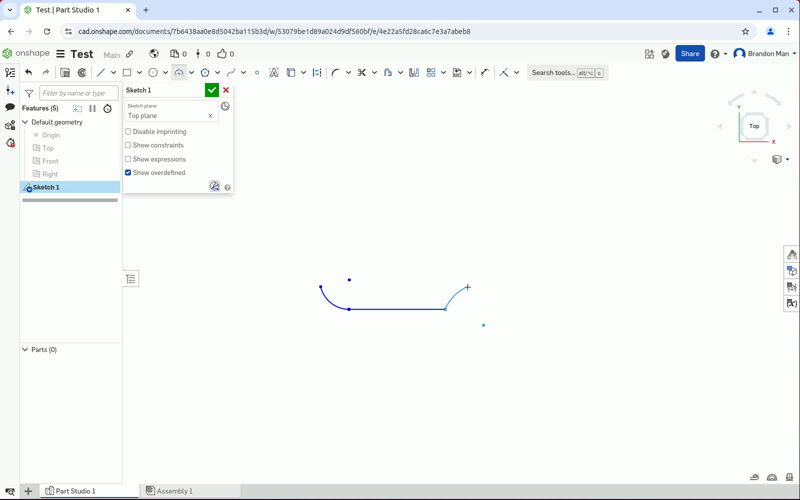
click(467, 286)
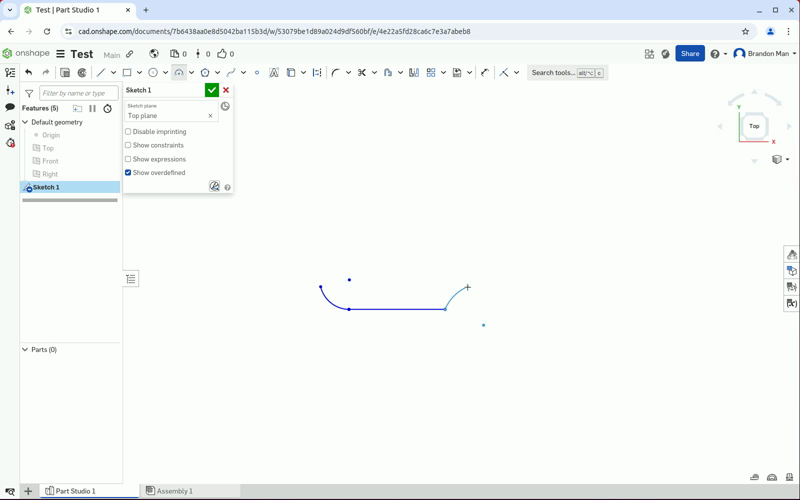
scroll(-6)
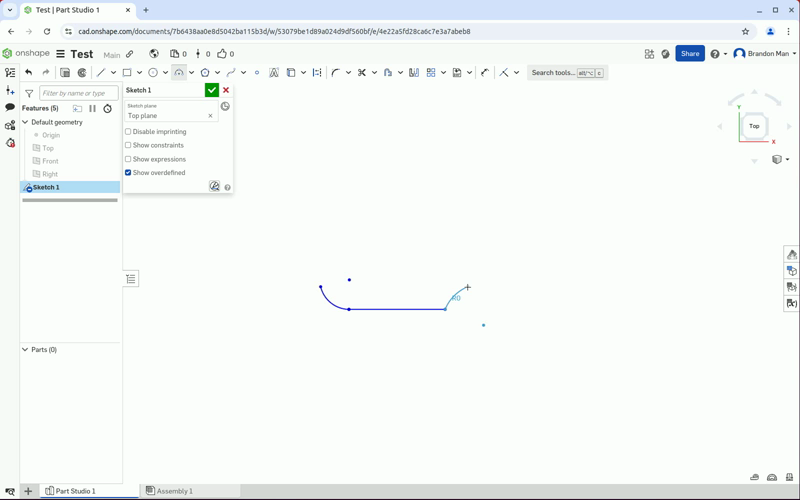
scroll(-6)
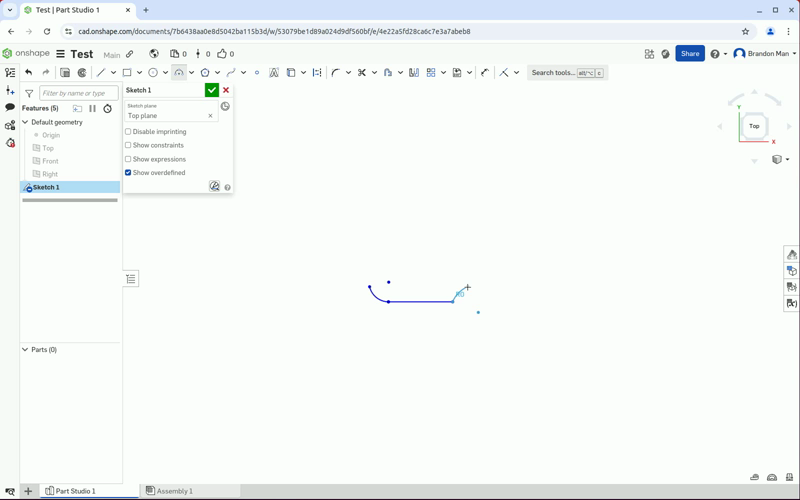
scroll(-6)
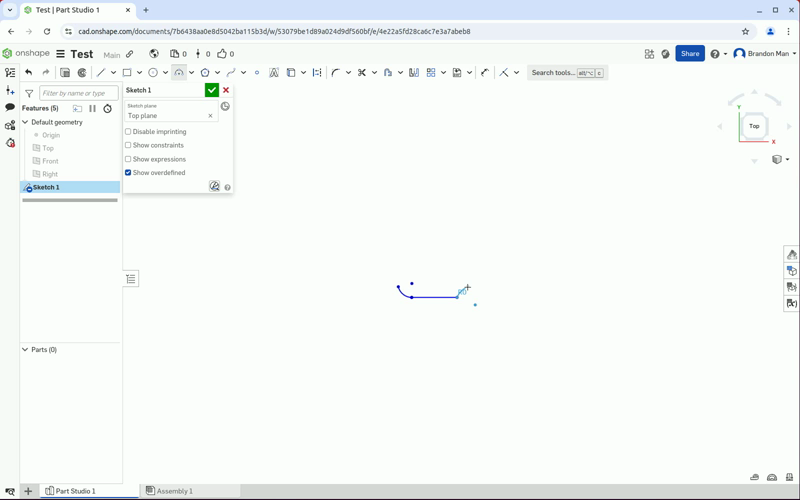
scroll(-6)
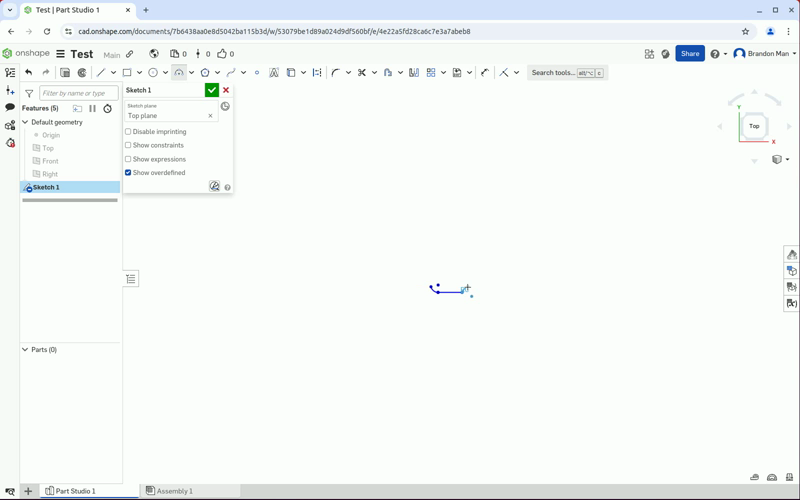
scroll(-6)
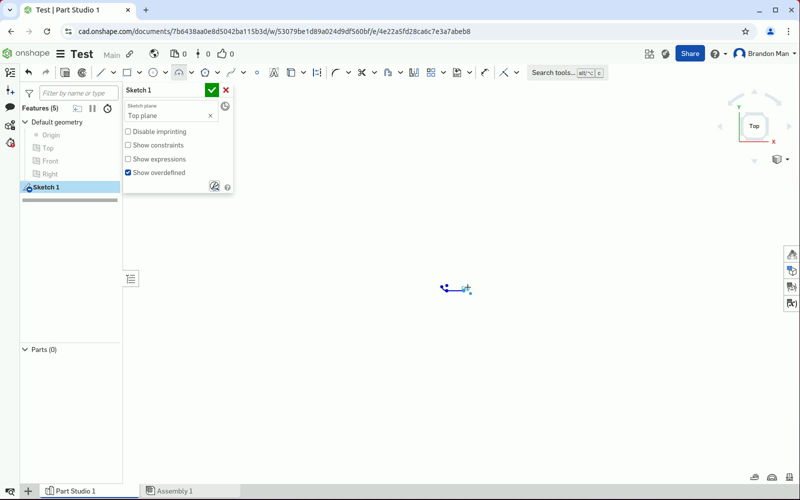
scroll(-6)
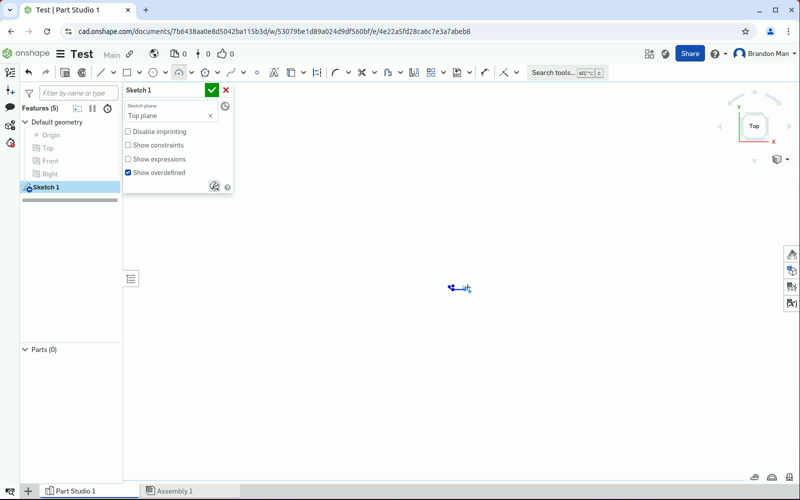
scroll(-6)
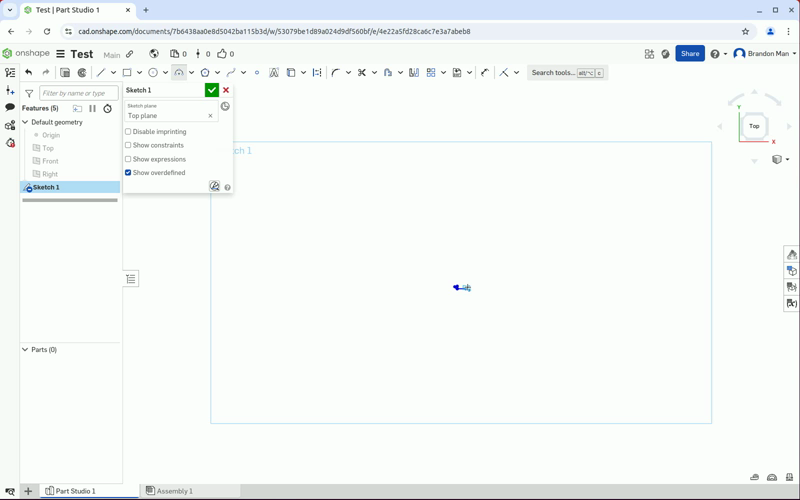
mouse_move(467, 288)
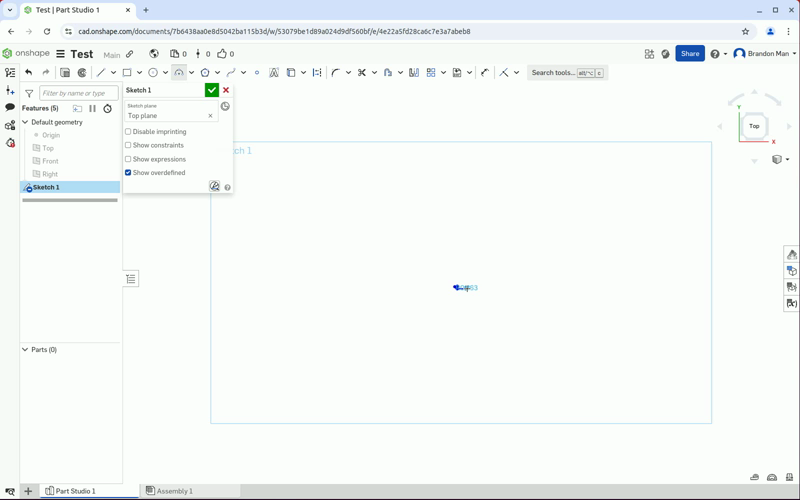
scroll(6)
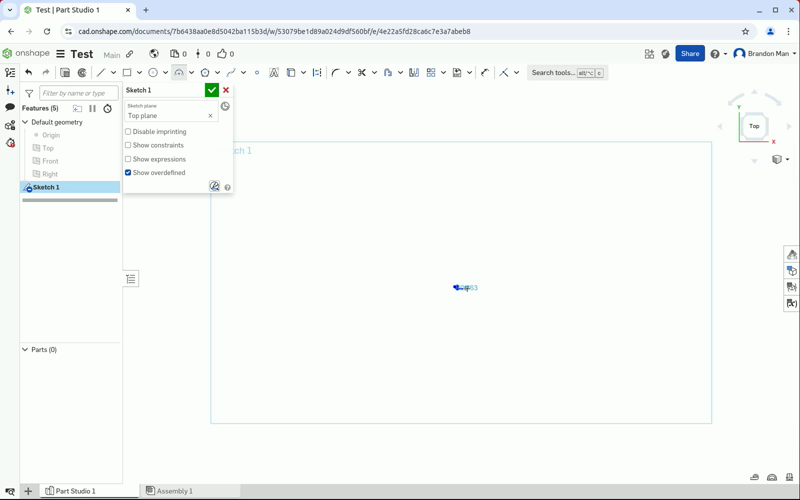
scroll(6)
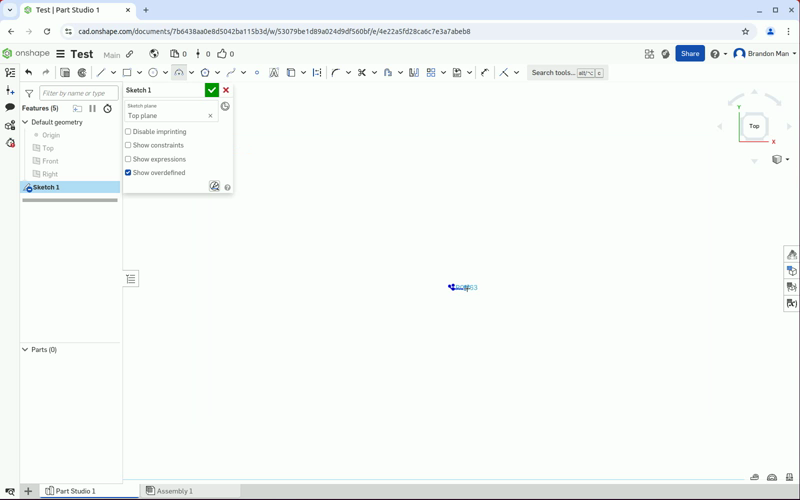
scroll(6)
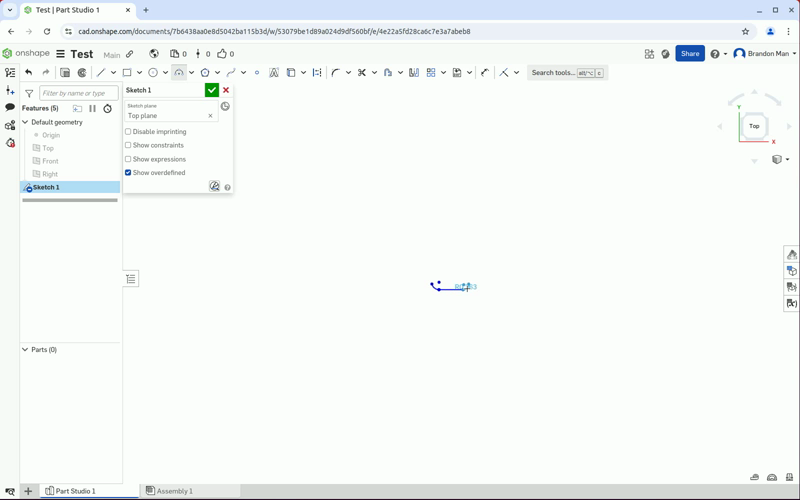
scroll(6)
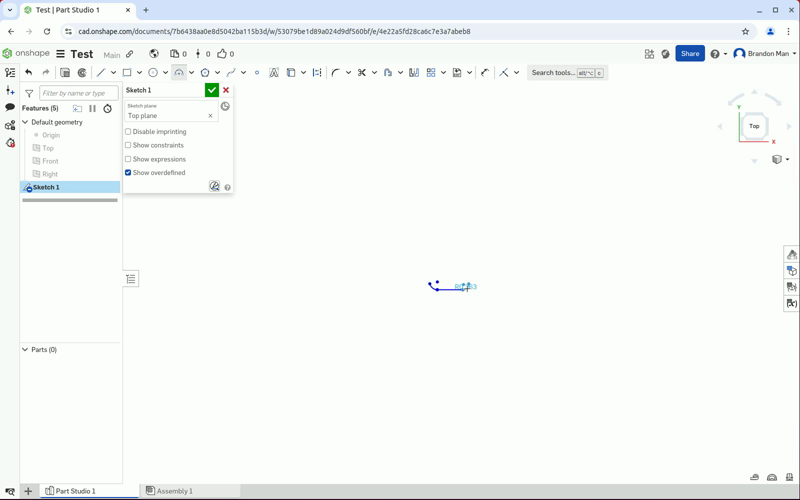
scroll(6)
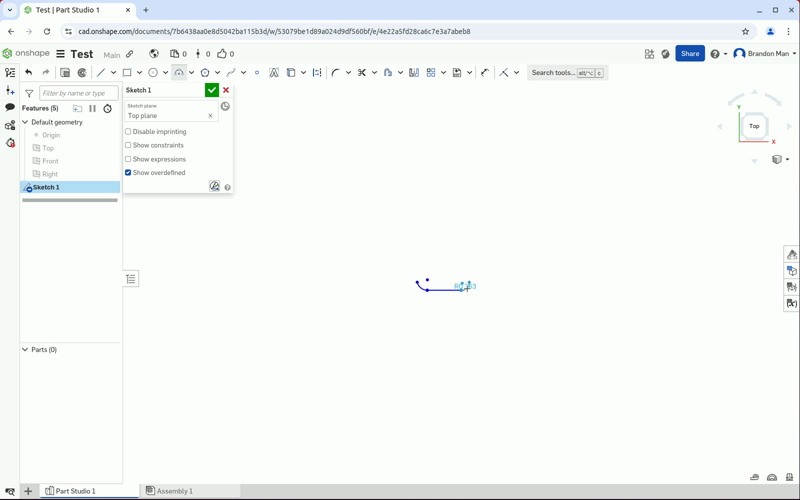
scroll(6)
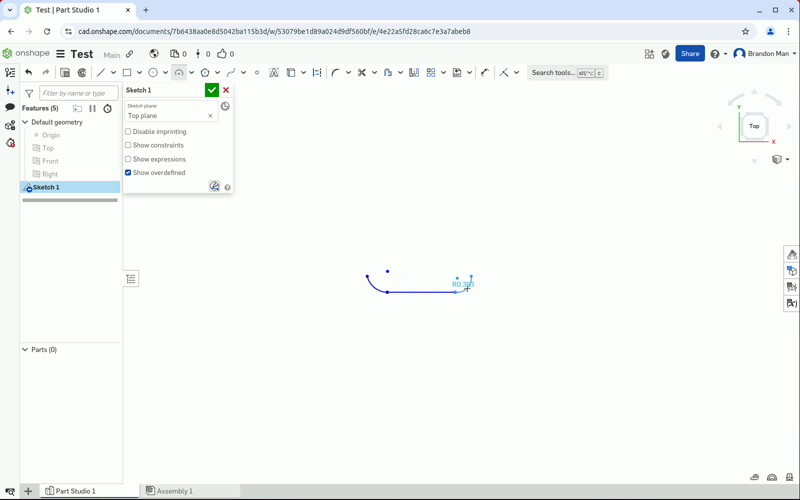
scroll(6)
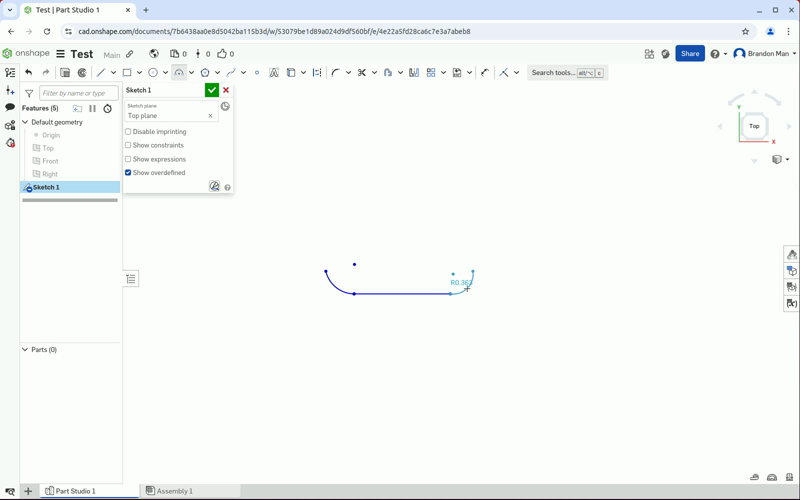
click(467, 288)
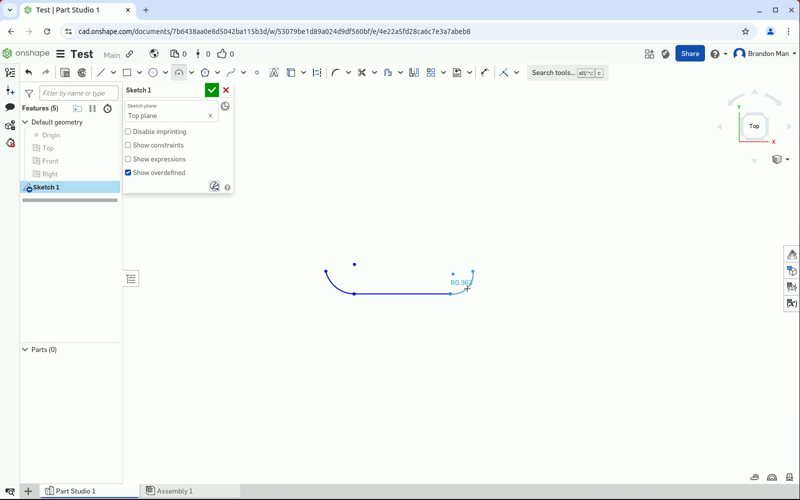
scroll(-6)
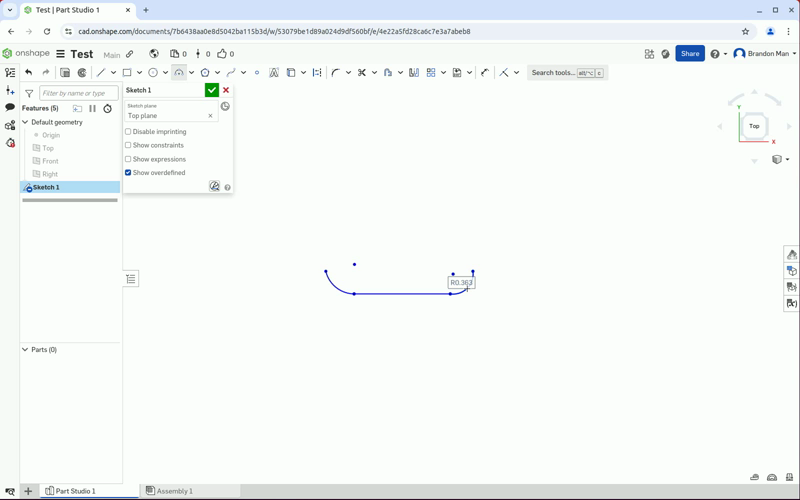
scroll(-6)
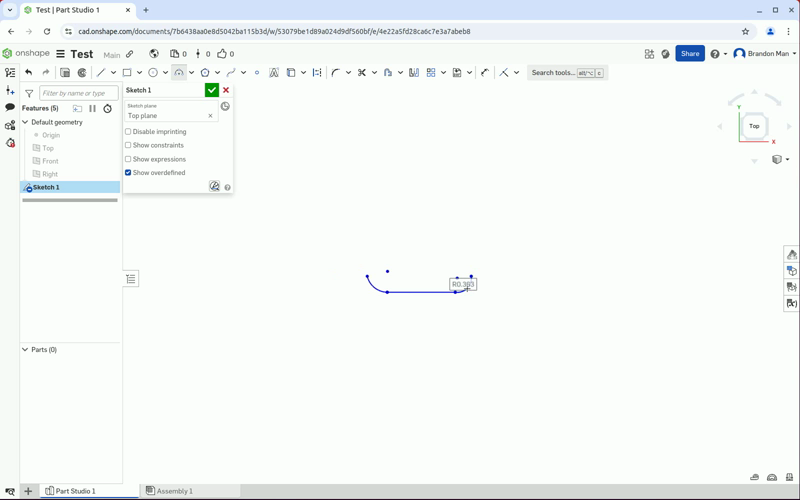
scroll(-6)
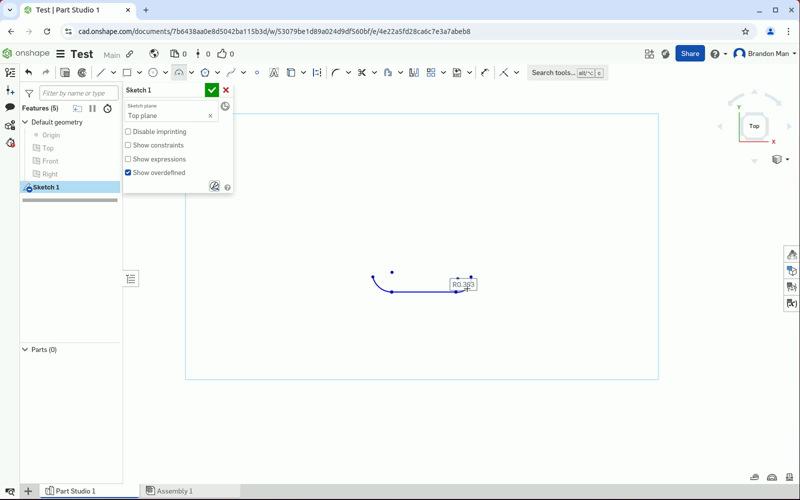
scroll(-6)
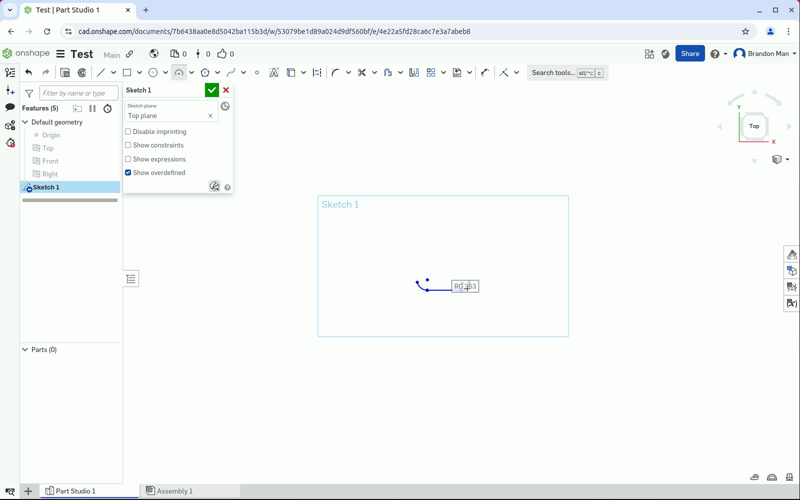
scroll(-6)
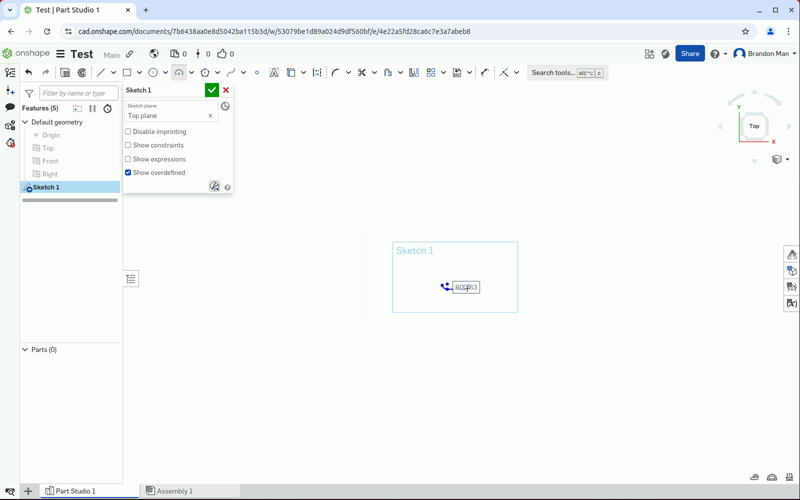
scroll(-6)
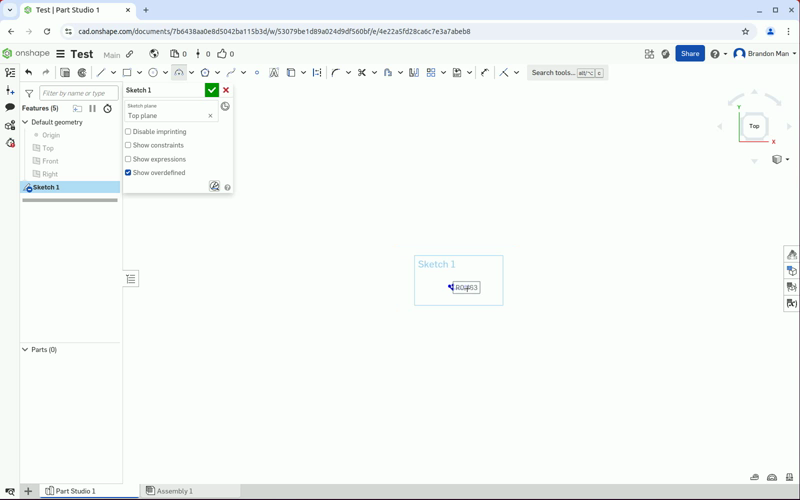
scroll(-6)
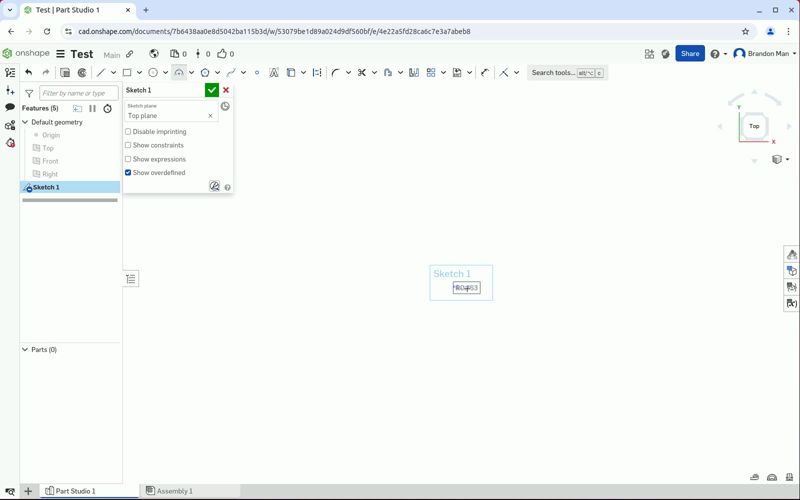
key_up(shift)
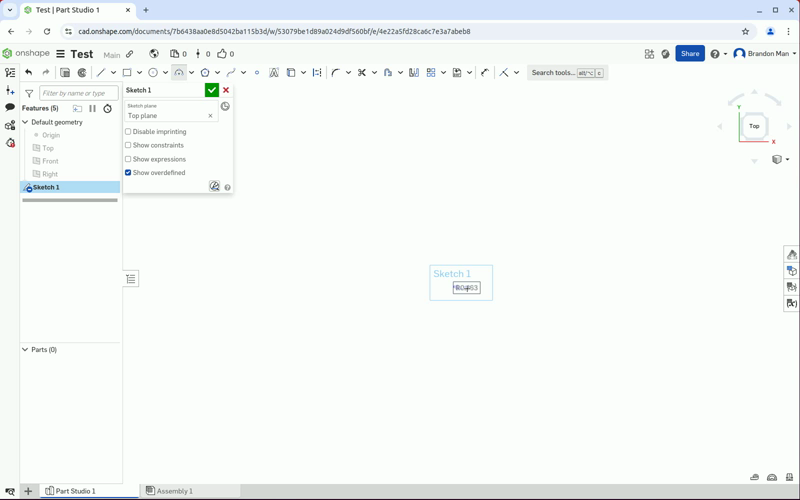
key(esc)
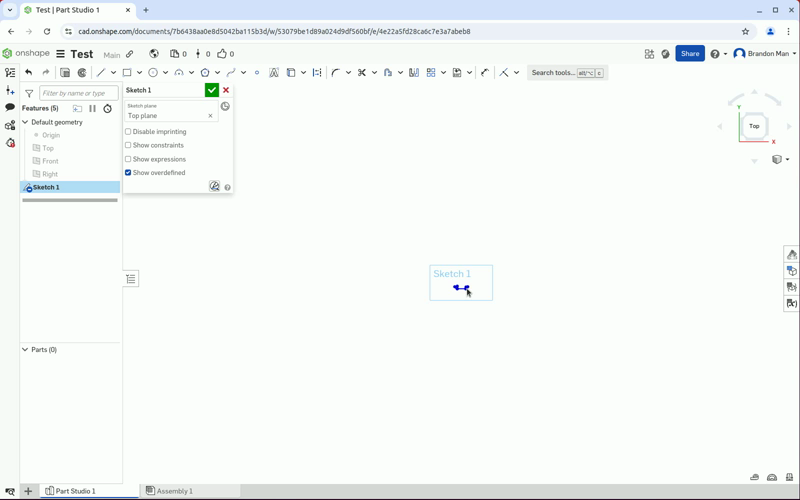
key(l)
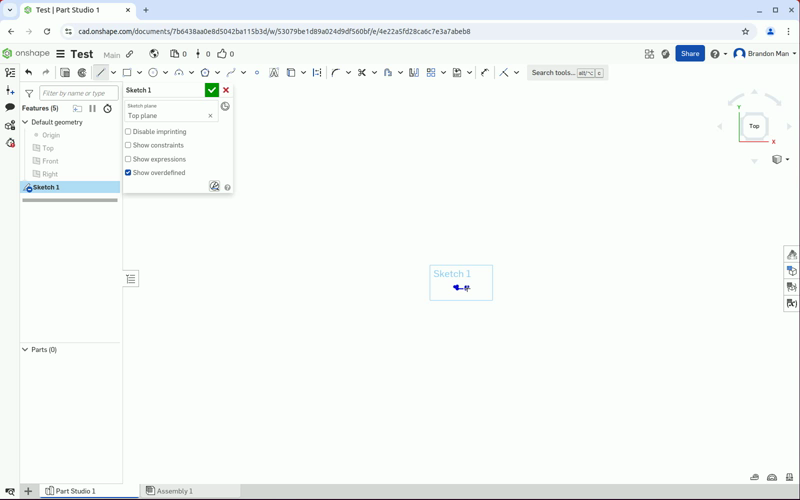
mouse_move(467, 286)
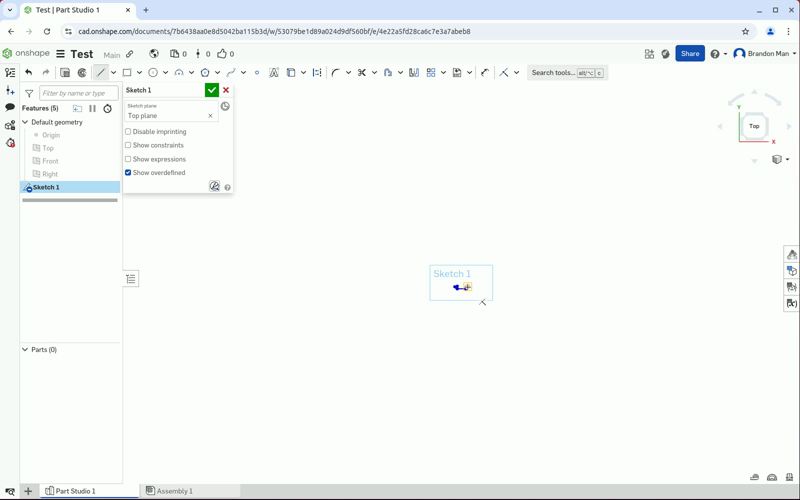
scroll(6)
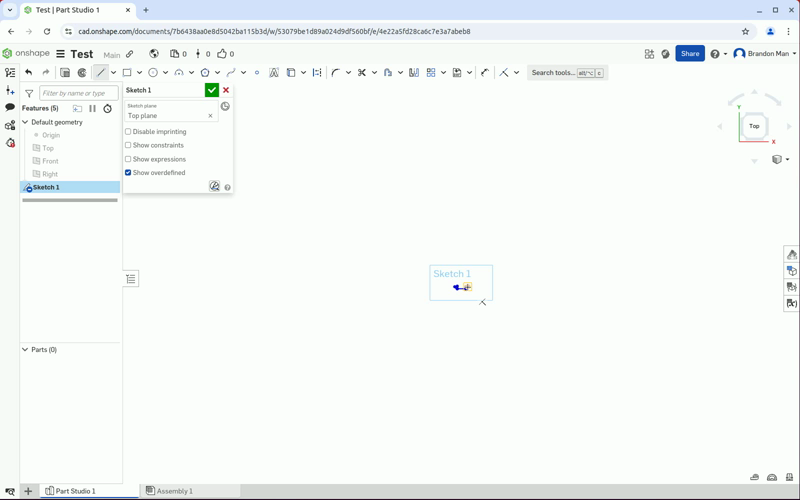
scroll(6)
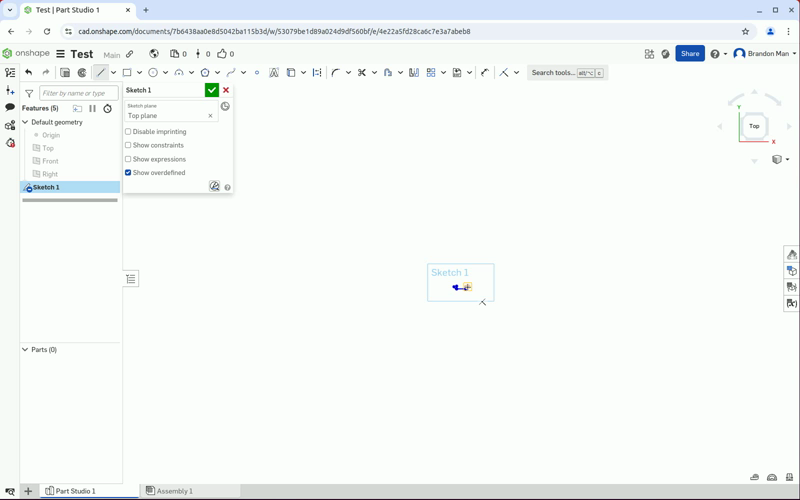
scroll(6)
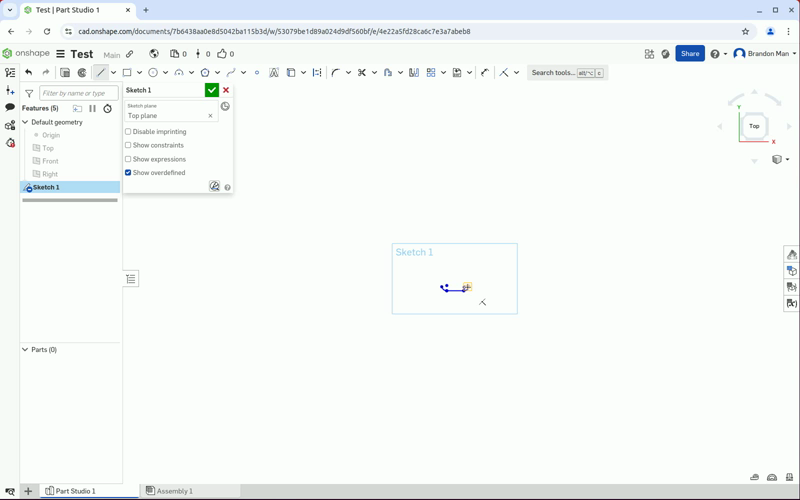
scroll(6)
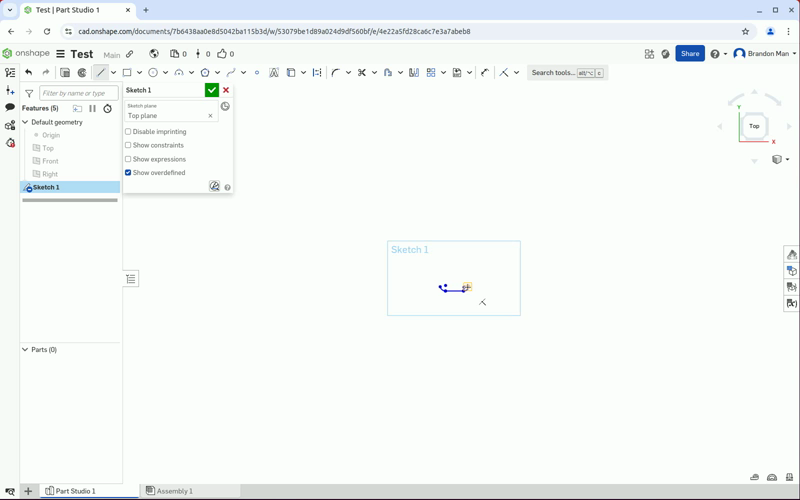
scroll(6)
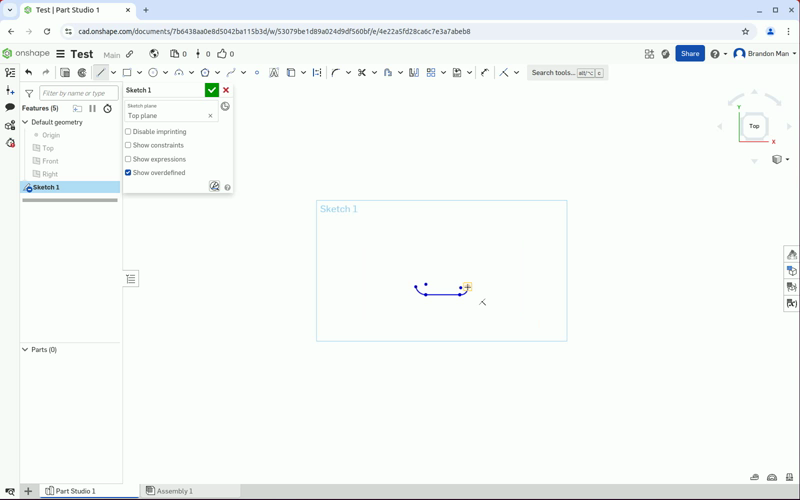
scroll(6)
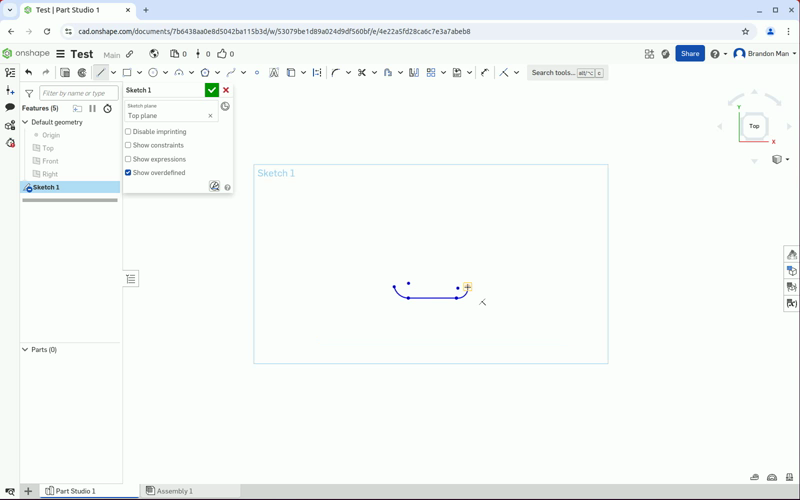
scroll(6)
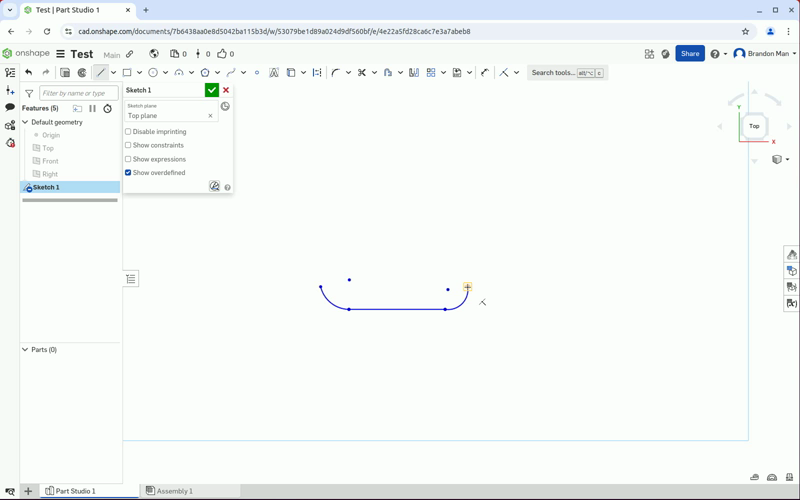
click(467, 286)
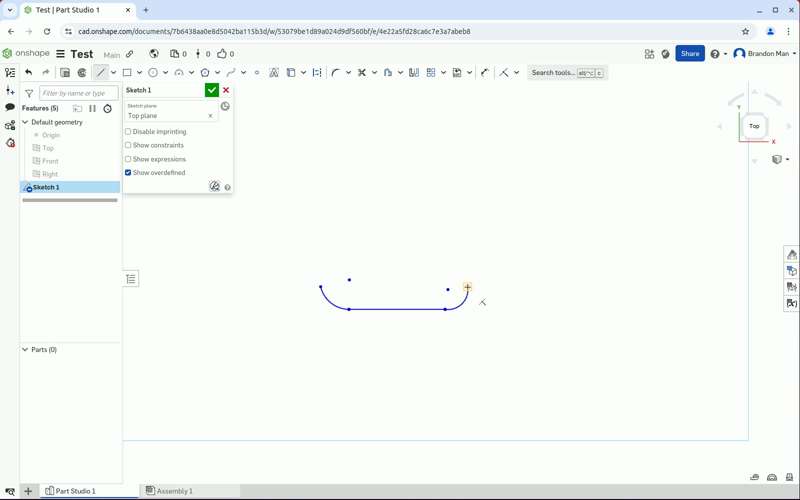
scroll(-6)
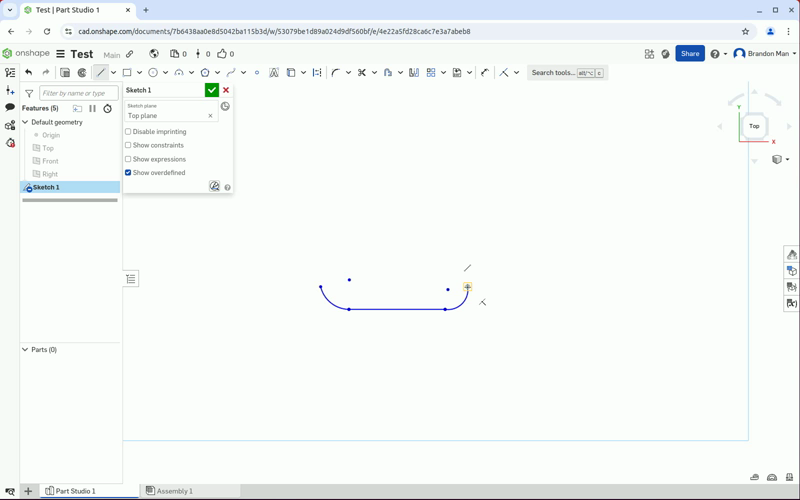
scroll(-6)
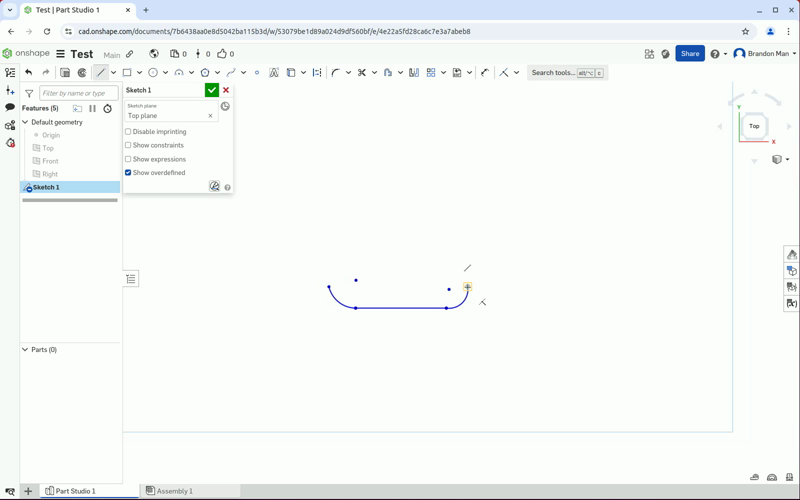
scroll(-6)
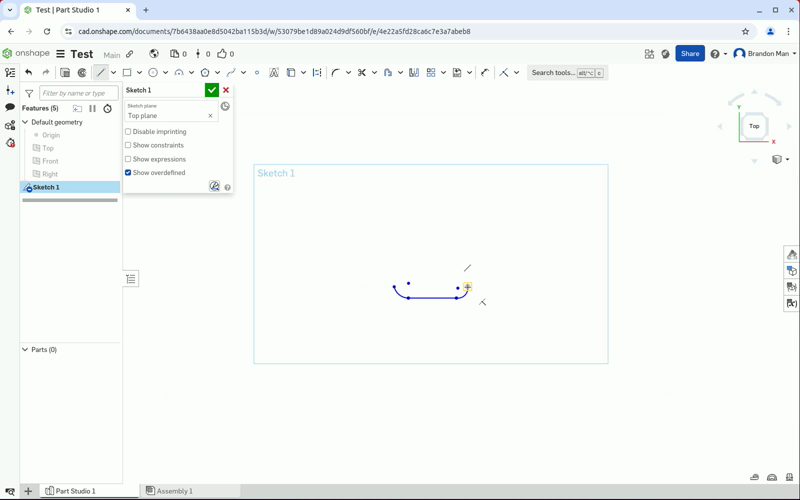
scroll(-6)
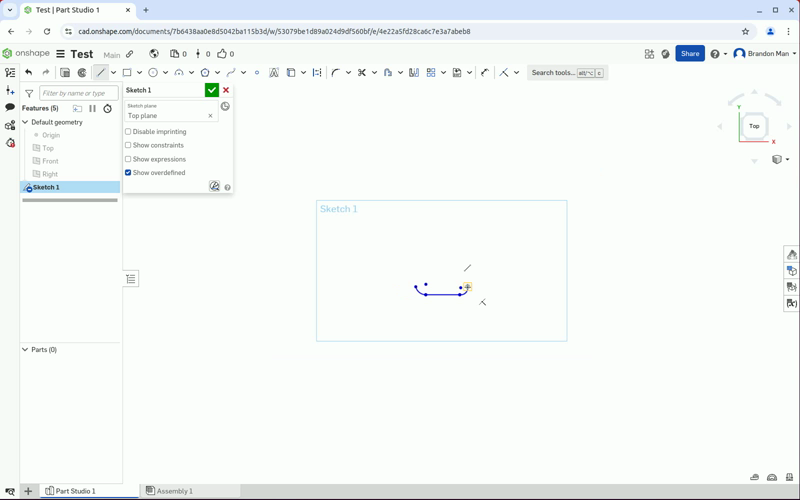
scroll(-6)
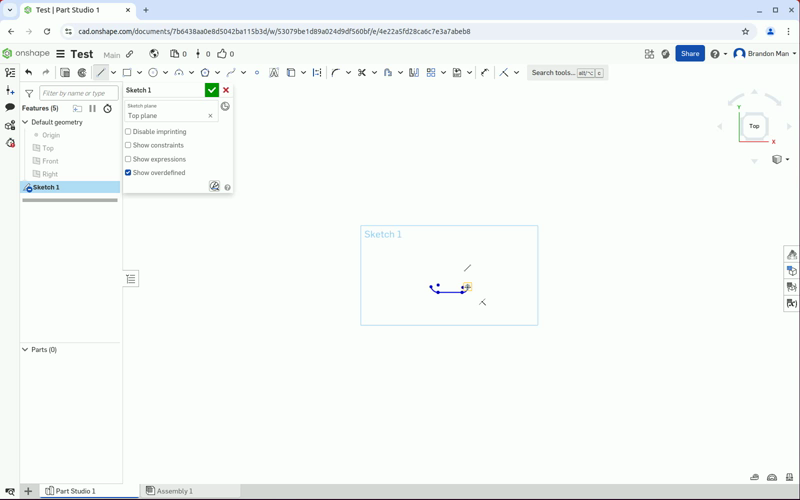
scroll(-6)
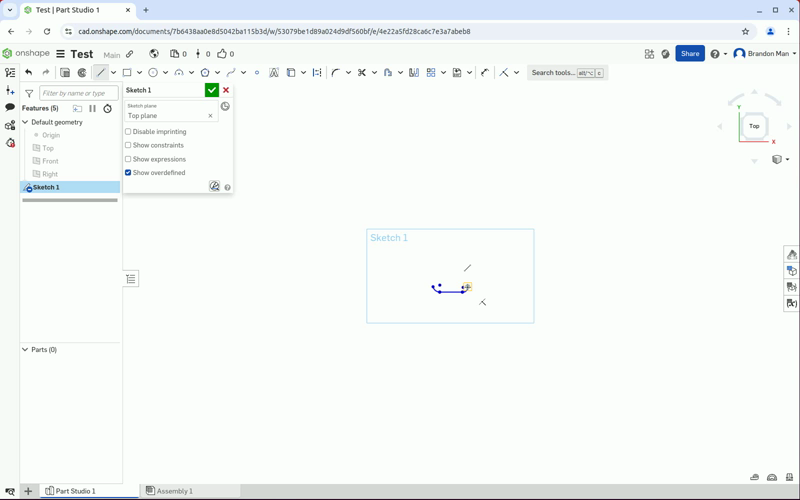
scroll(-6)
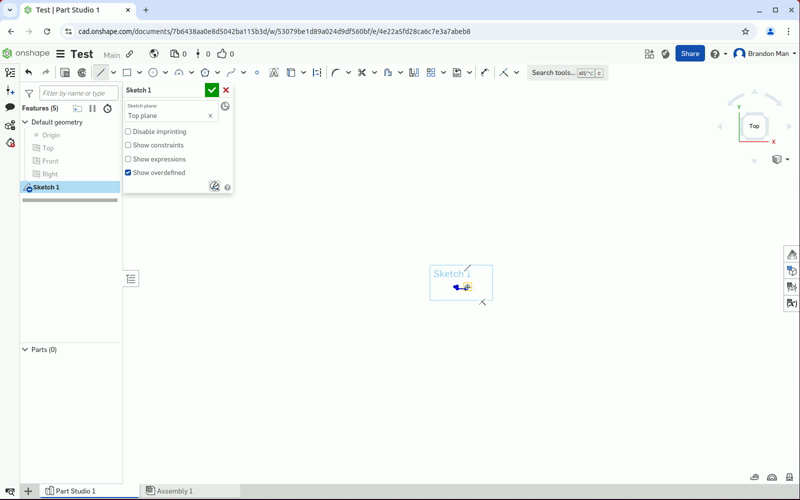
key_down(shift)
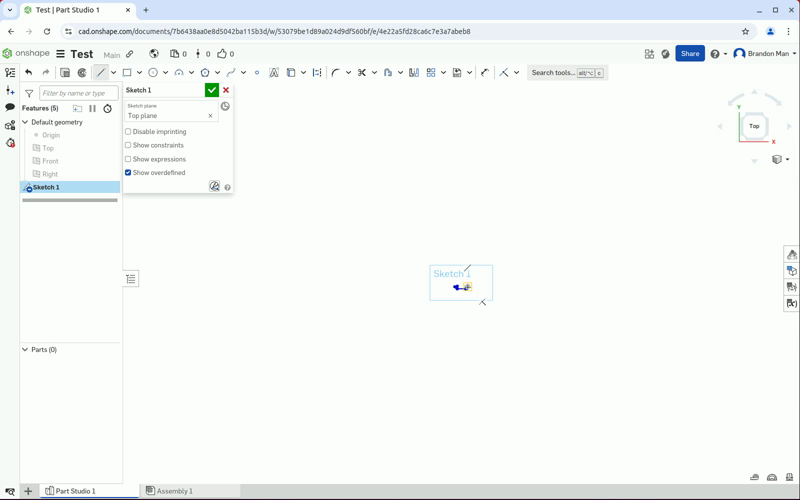
mouse_move(497, 286)
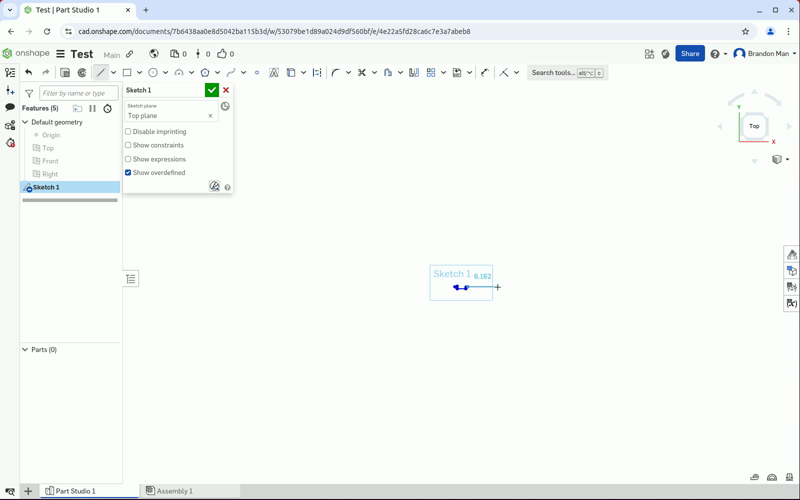
mouse_move(467, 277)
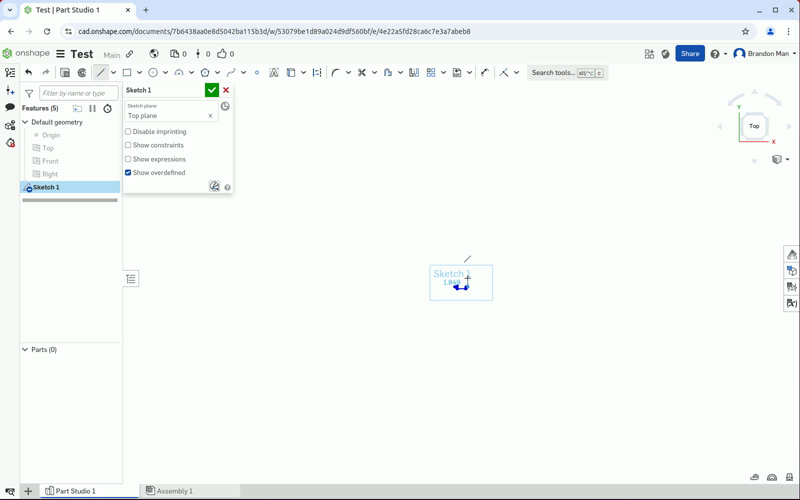
click(467, 277)
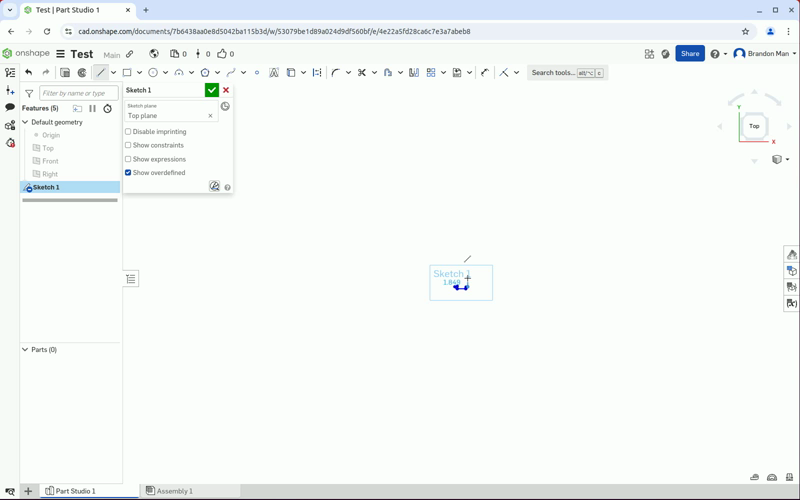
key_up(shift)
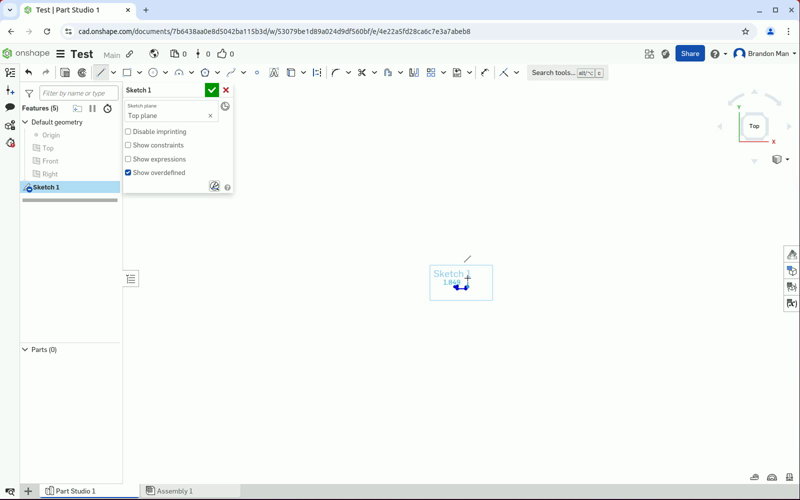
key(esc)
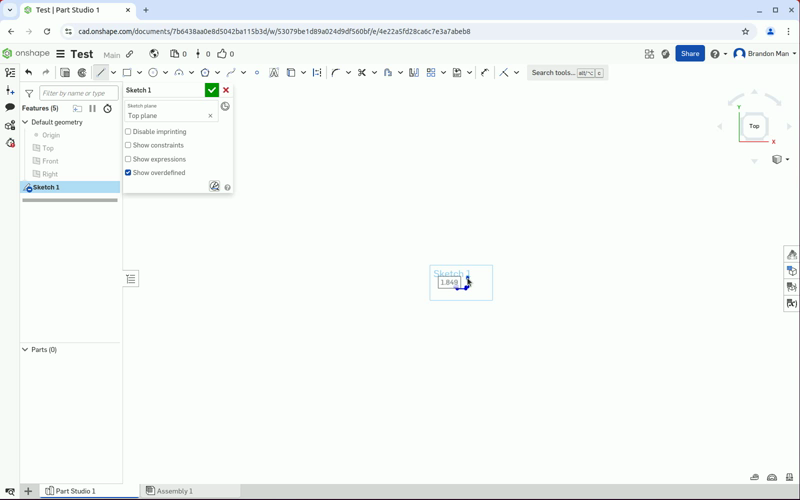
key(a)
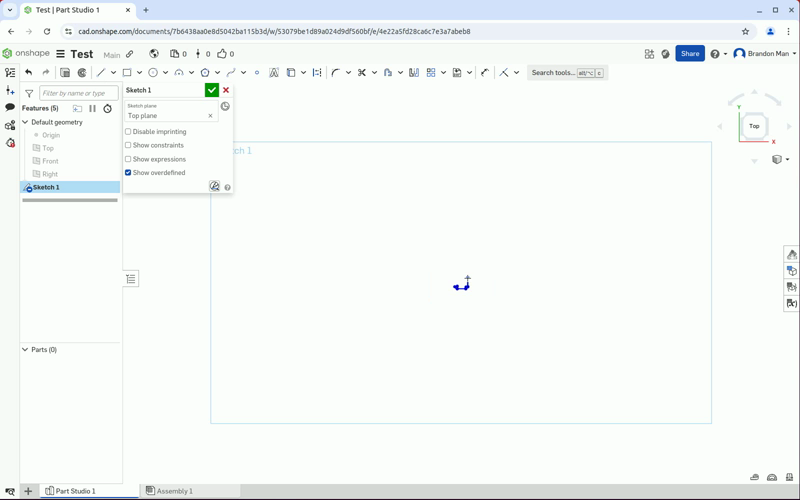
mouse_move(467, 277)
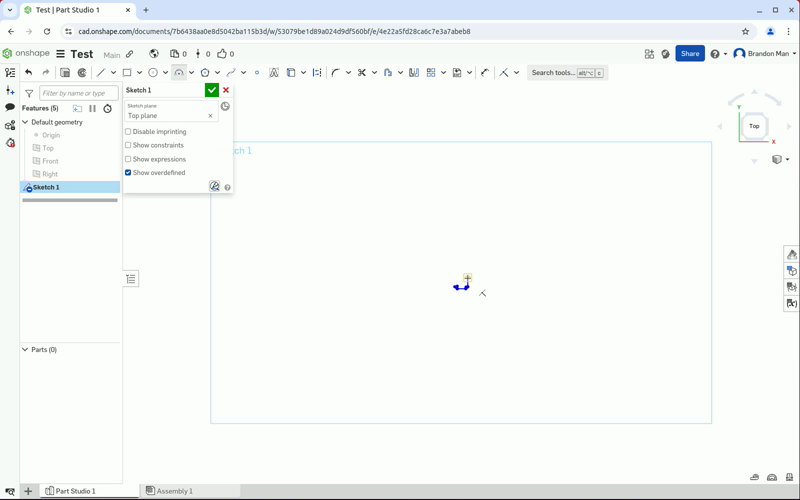
click(467, 277)
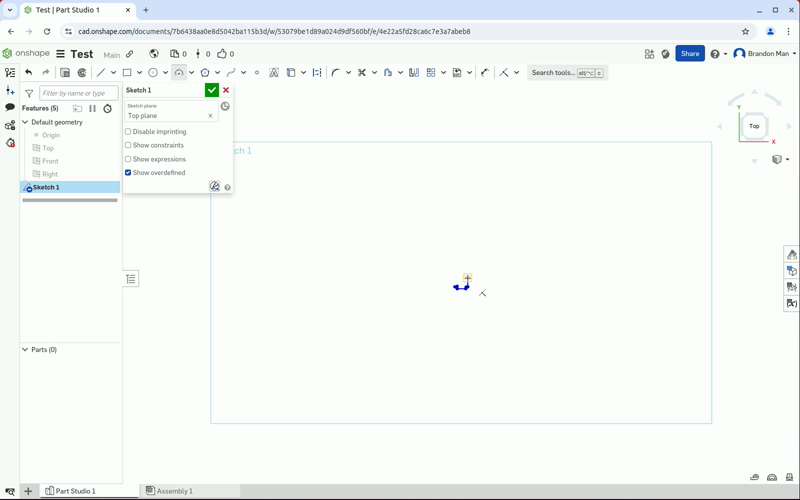
key_down(shift)
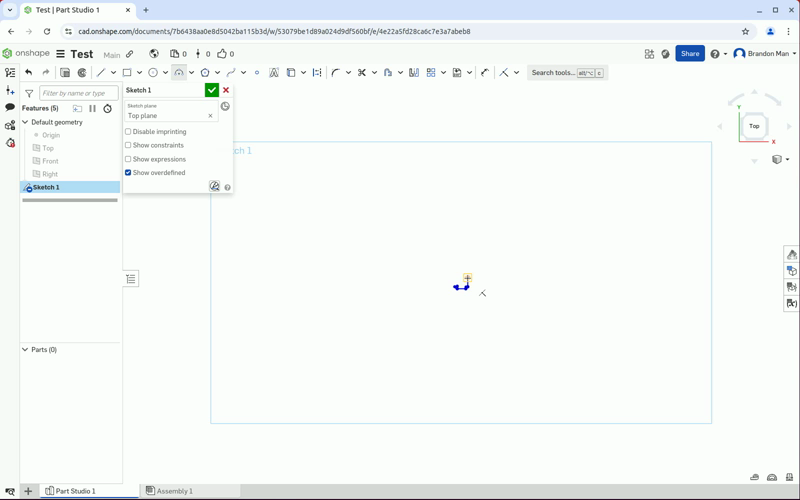
mouse_move(465, 275)
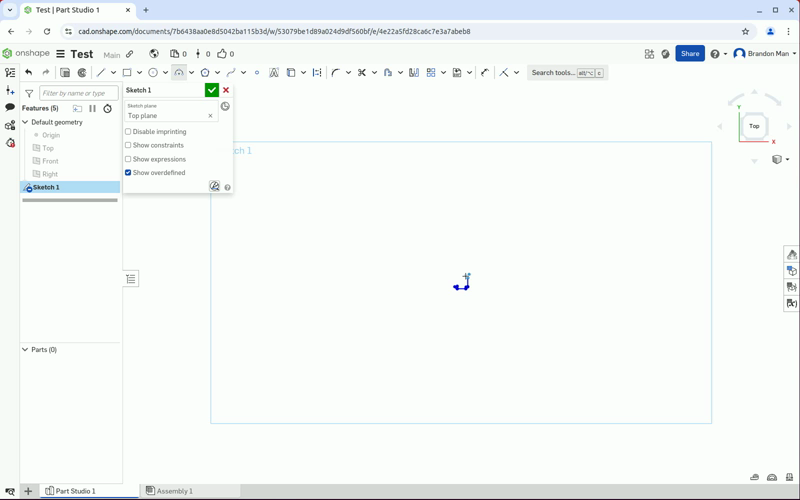
scroll(6)
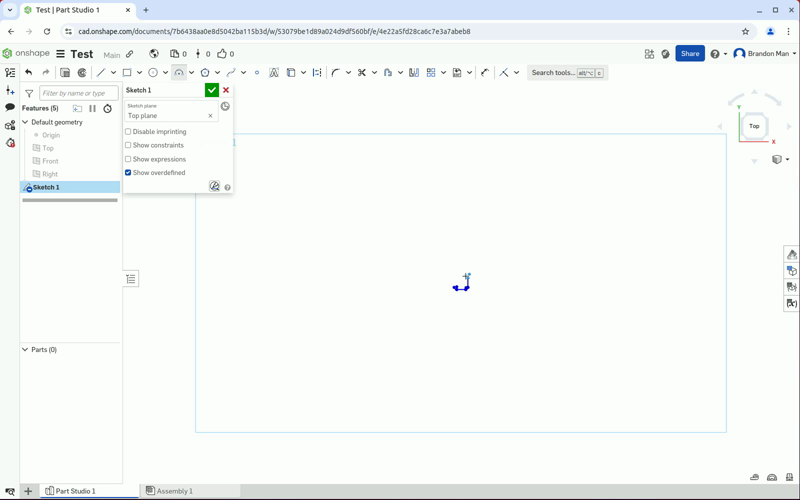
scroll(6)
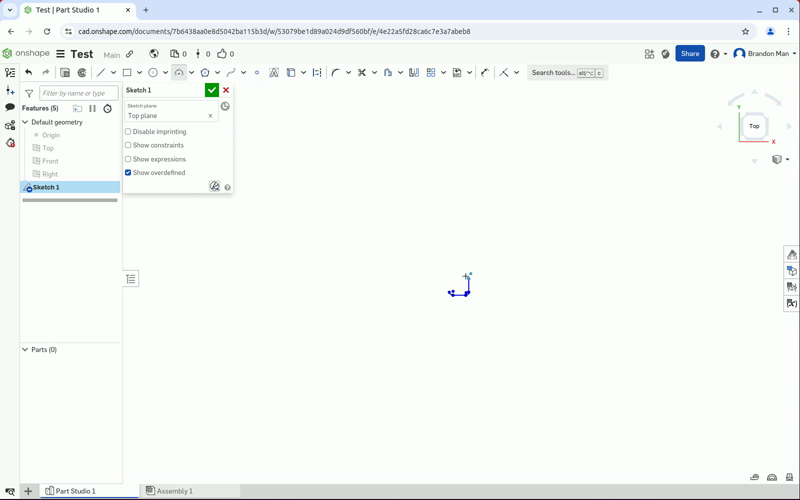
scroll(6)
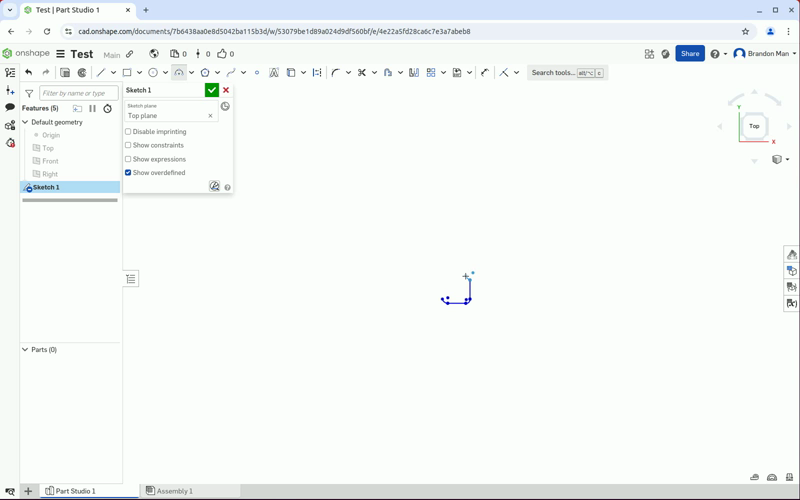
scroll(6)
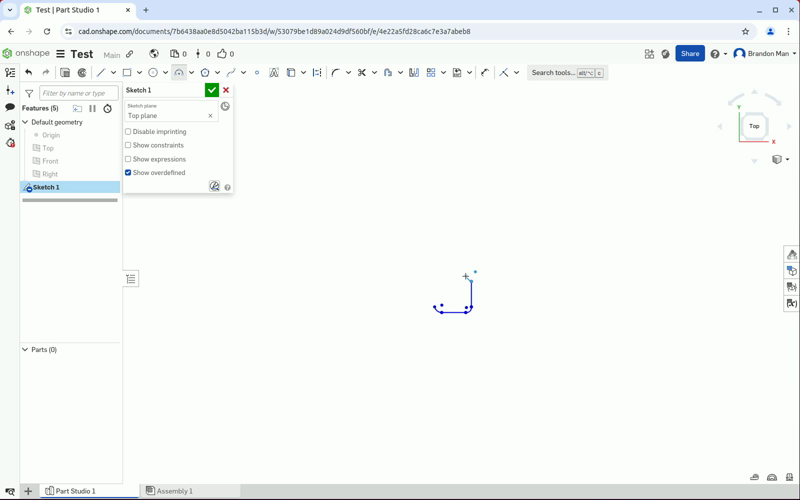
scroll(6)
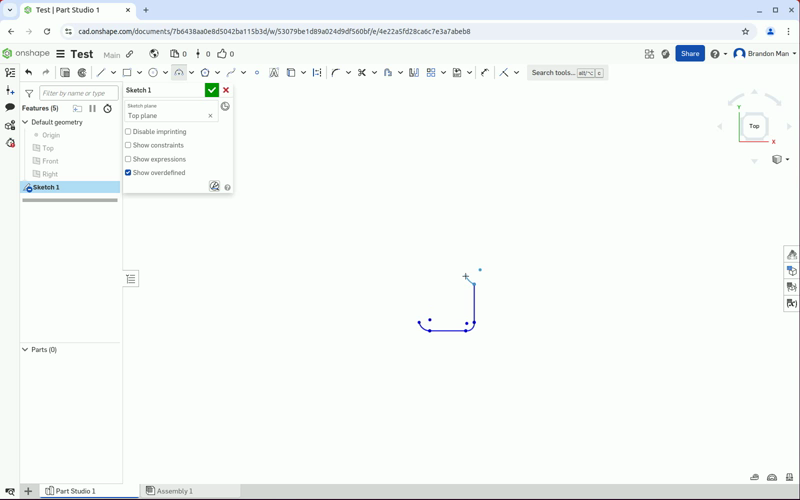
scroll(6)
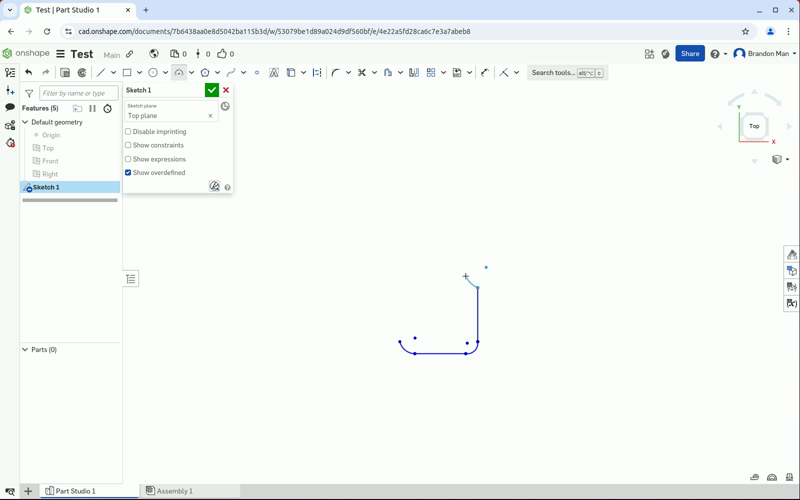
scroll(6)
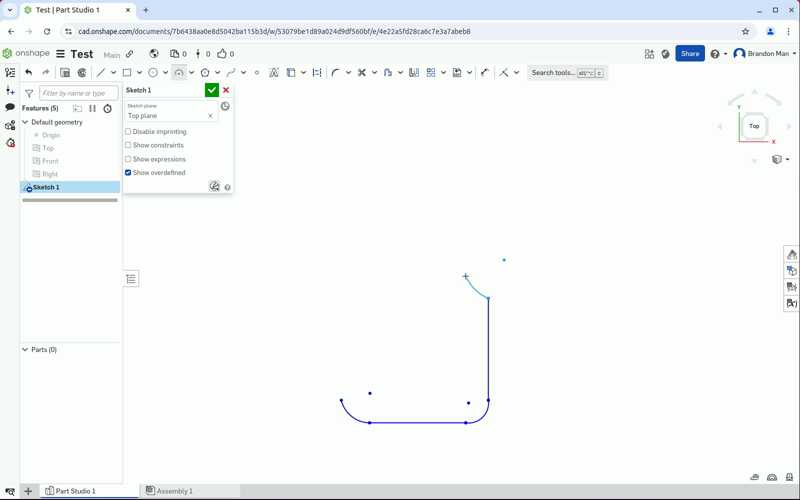
click(465, 275)
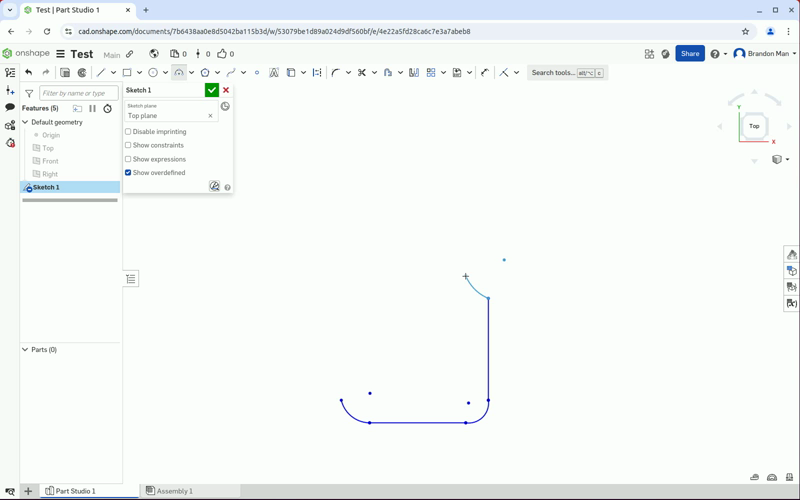
scroll(-6)
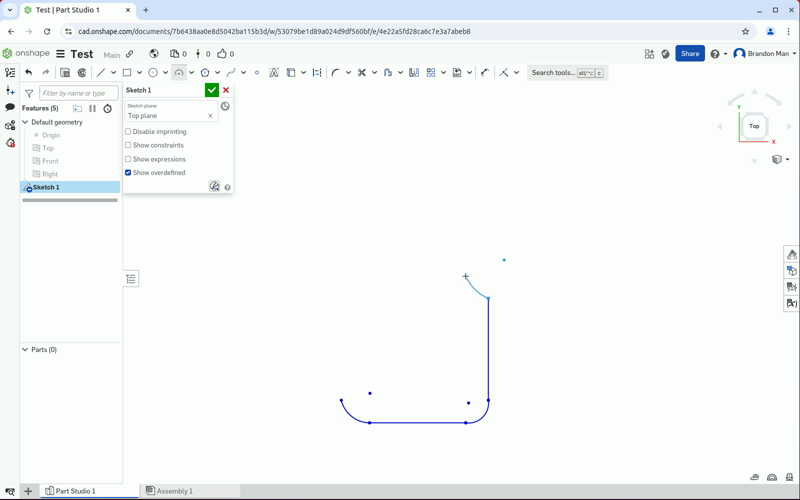
scroll(-6)
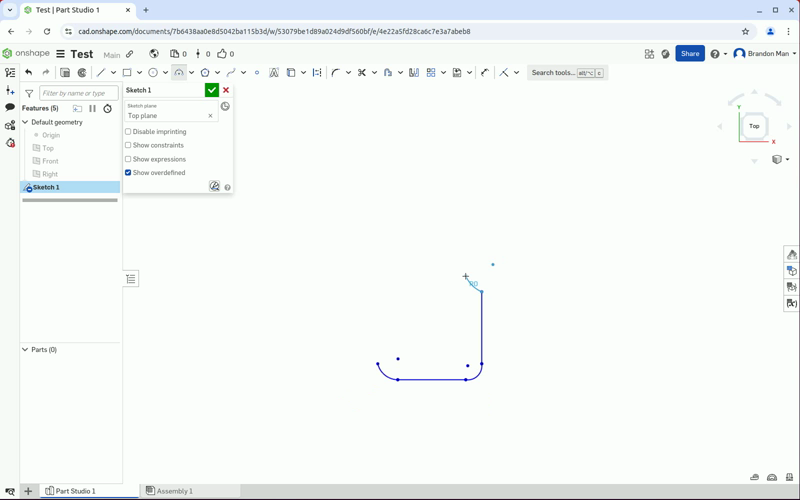
scroll(-6)
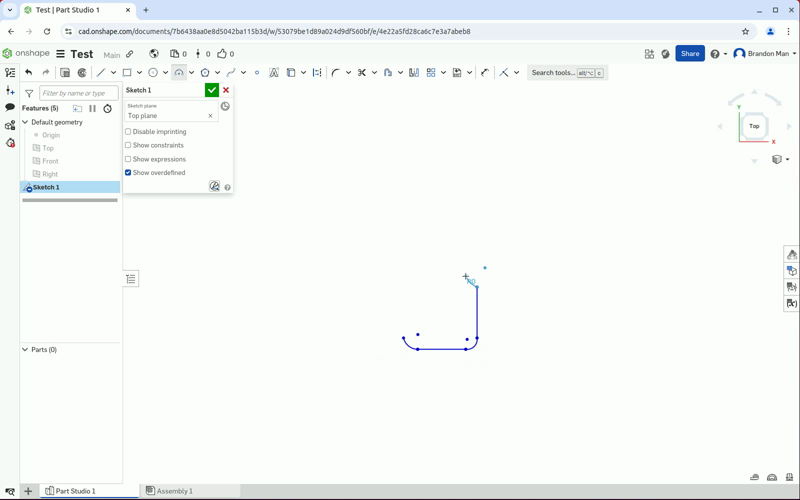
scroll(-6)
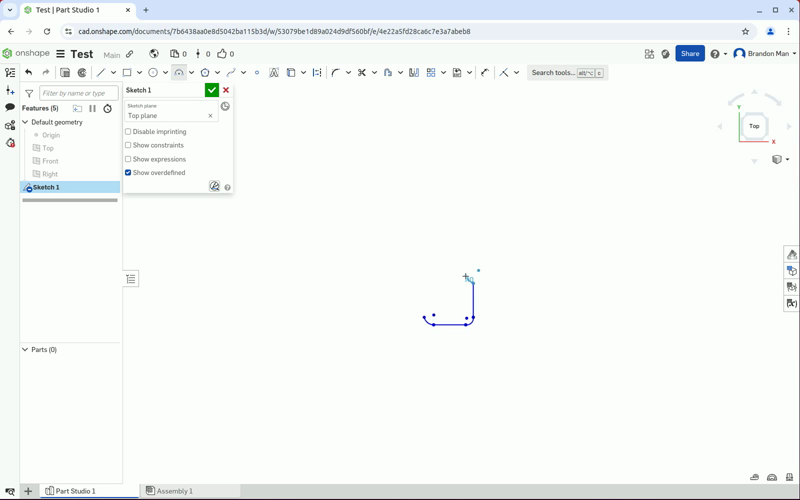
scroll(-6)
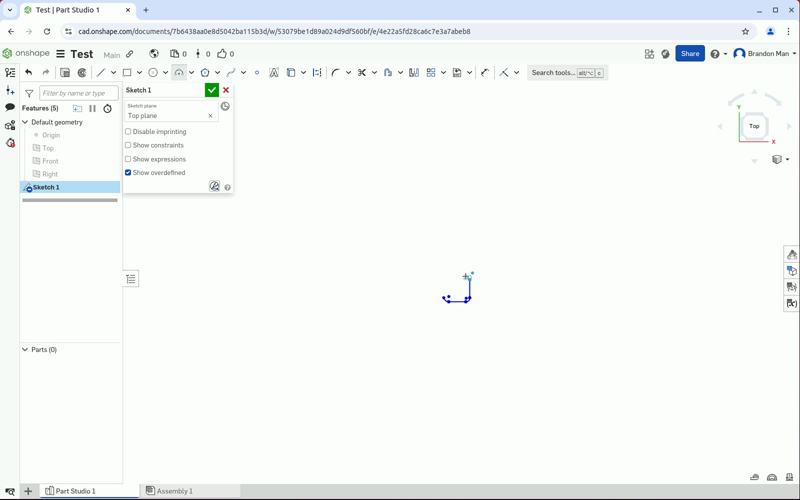
scroll(-6)
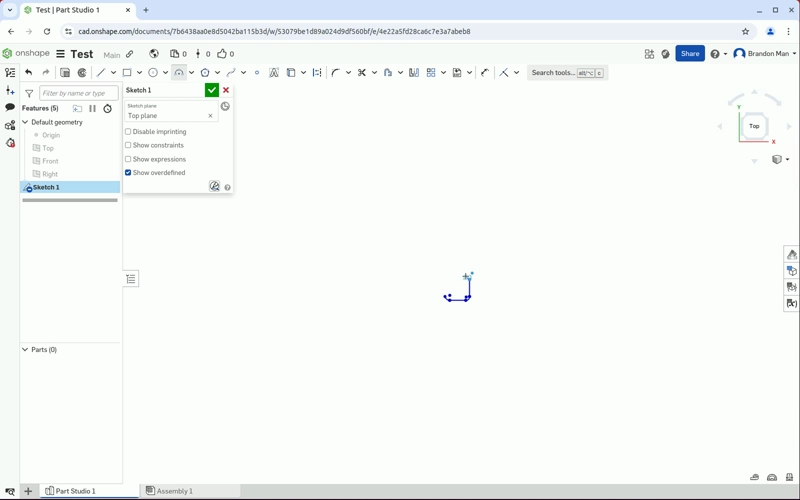
scroll(-6)
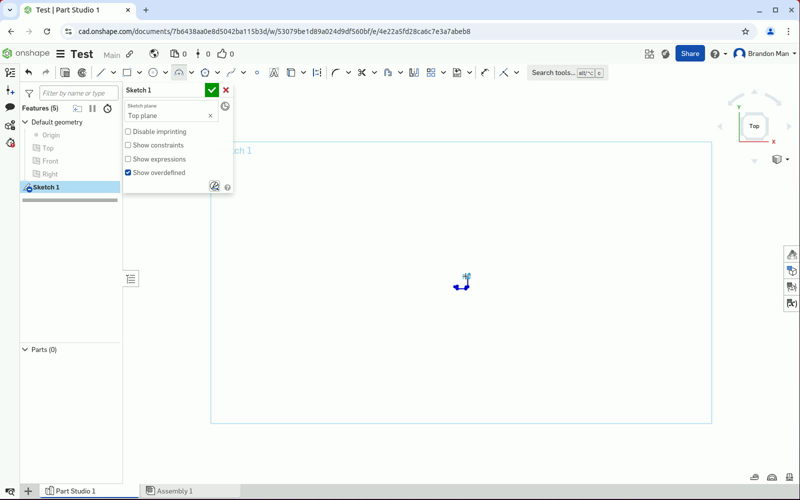
mouse_move(467, 276)
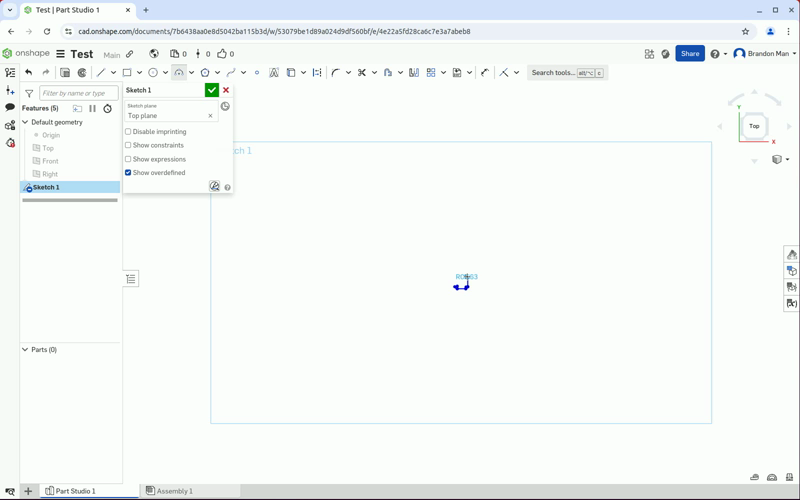
scroll(6)
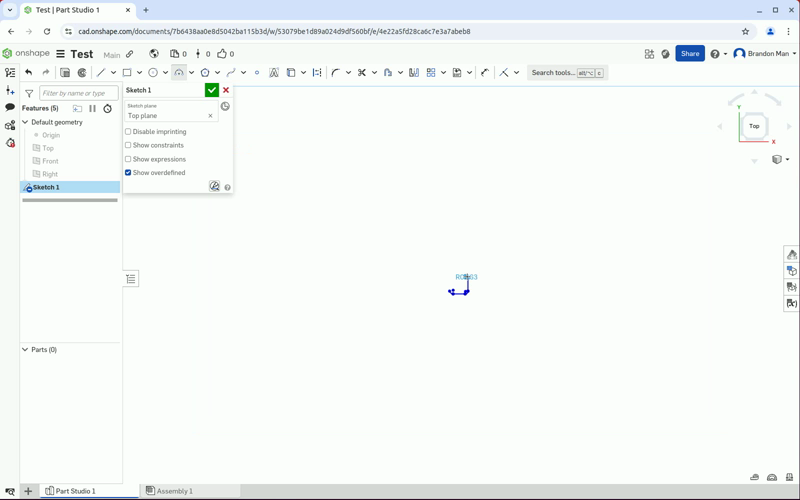
scroll(6)
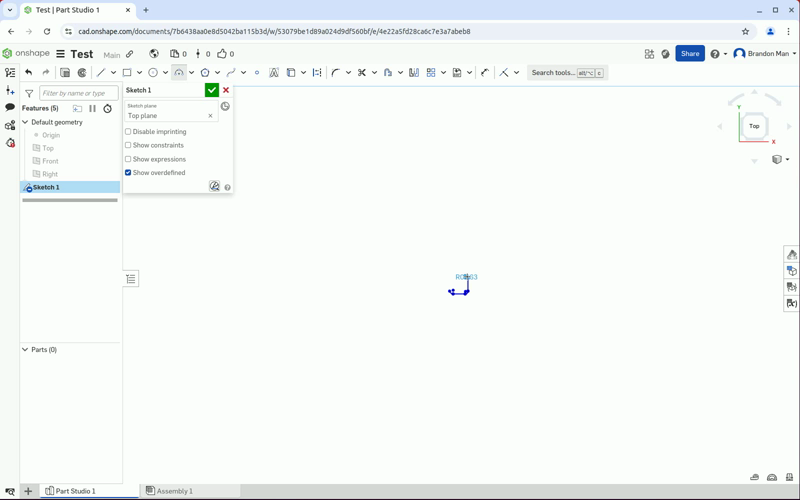
scroll(6)
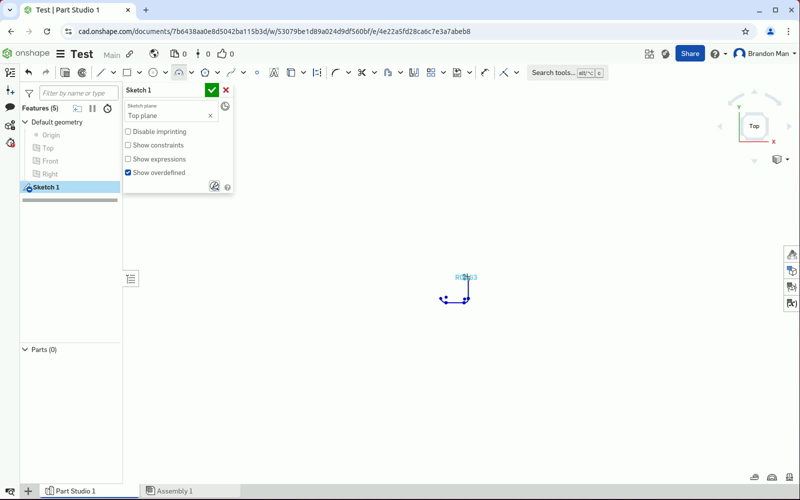
scroll(6)
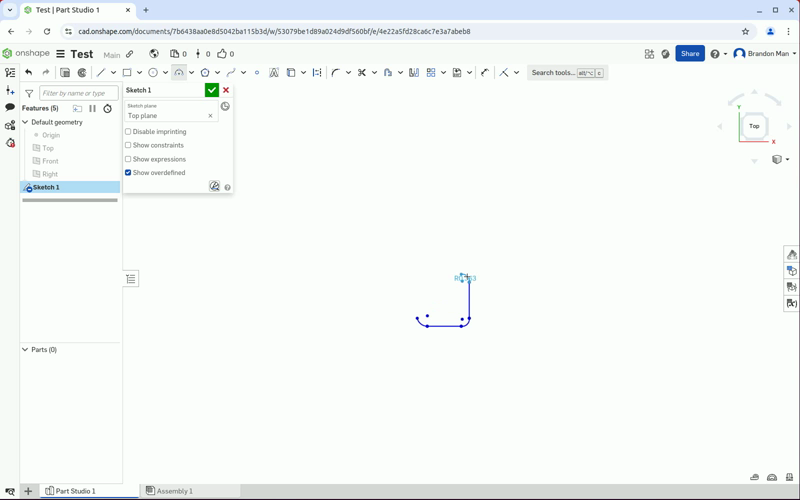
scroll(6)
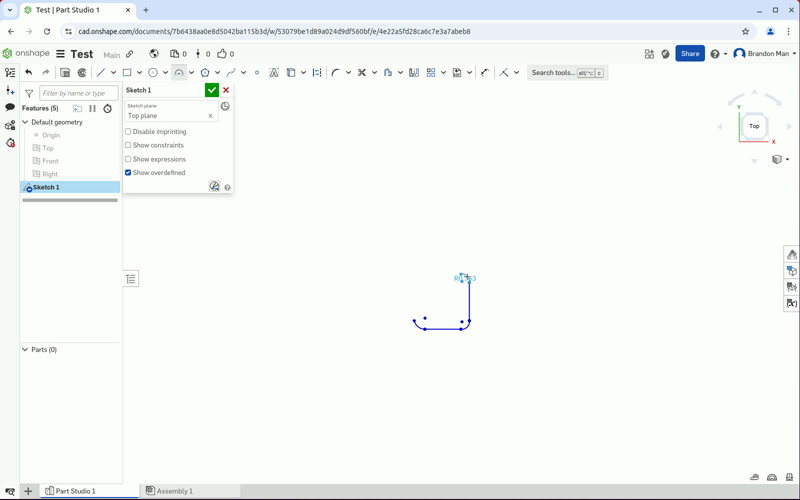
scroll(6)
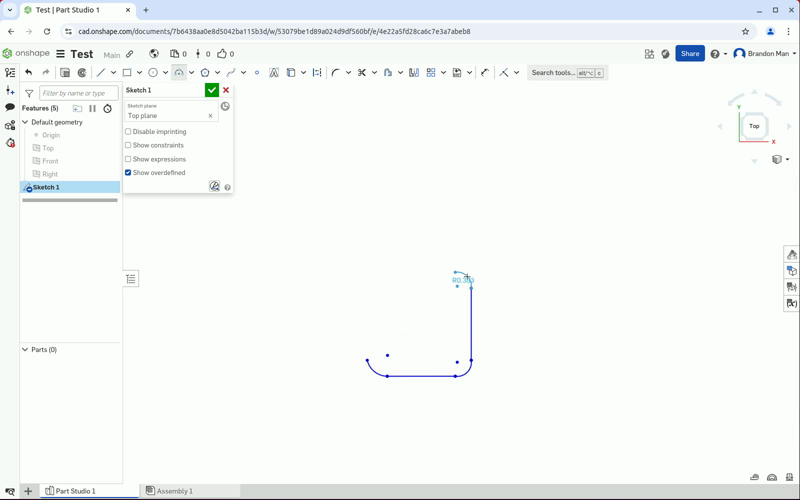
scroll(6)
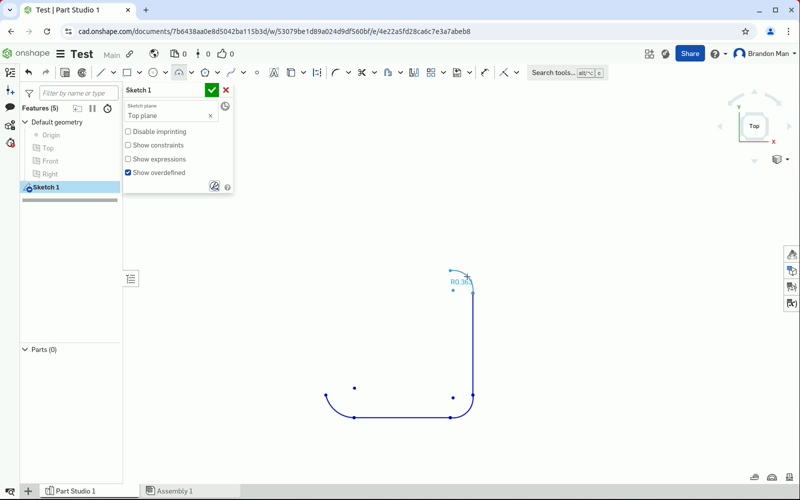
click(467, 276)
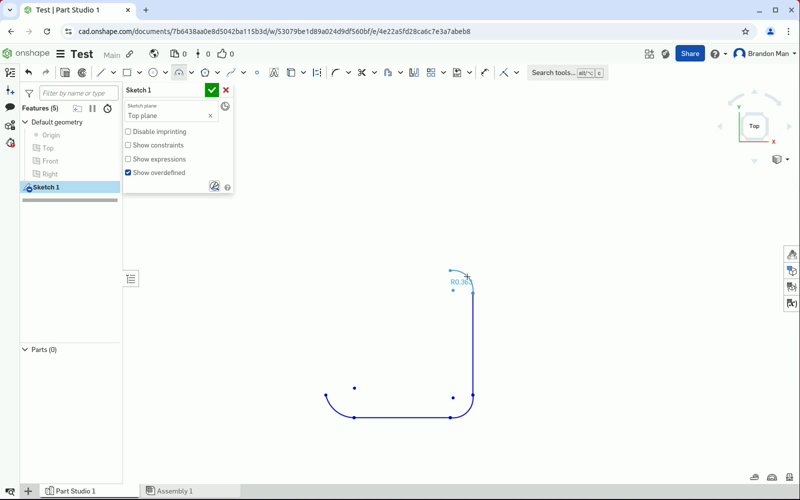
scroll(-6)
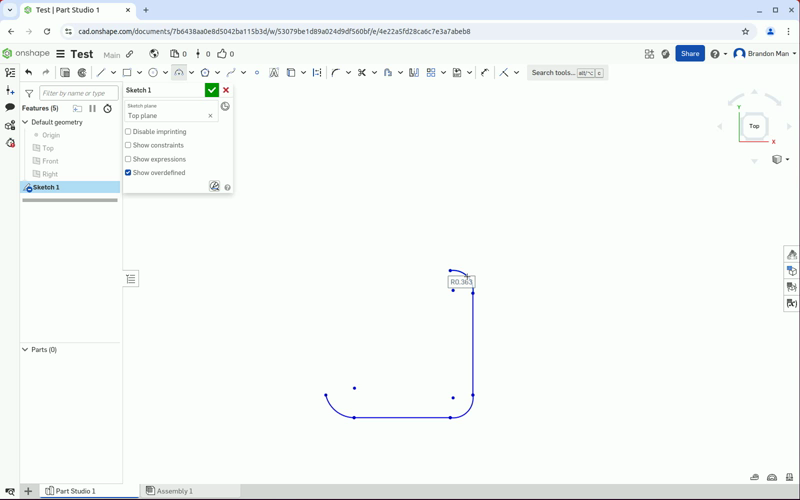
scroll(-6)
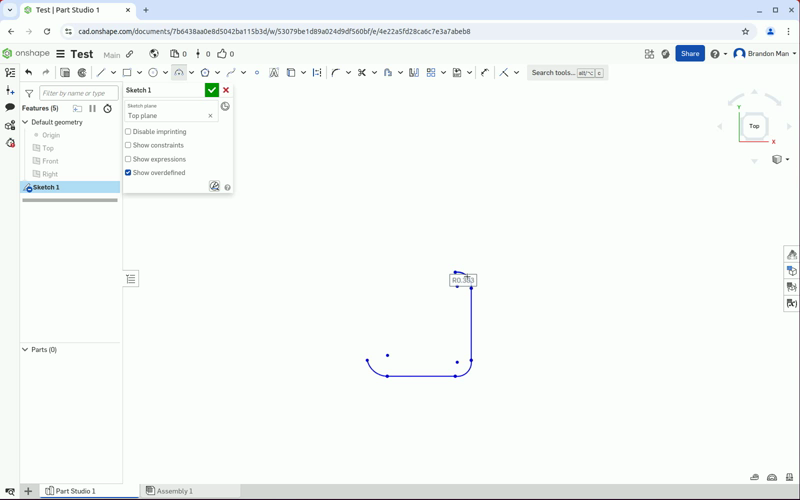
scroll(-6)
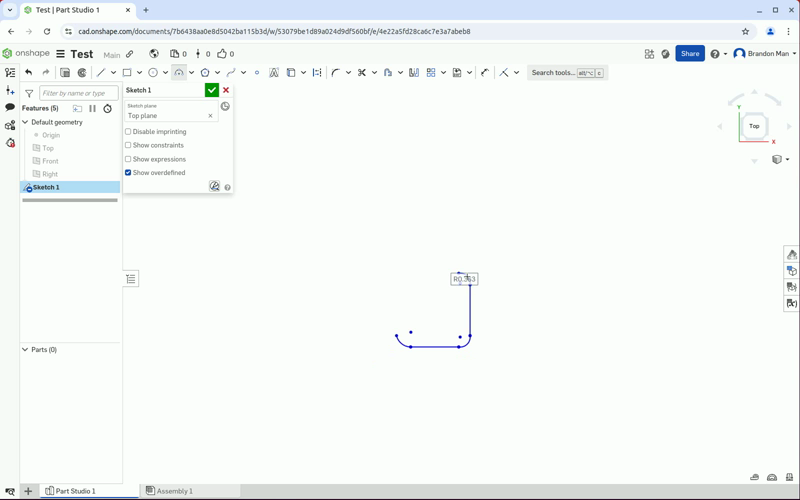
scroll(-6)
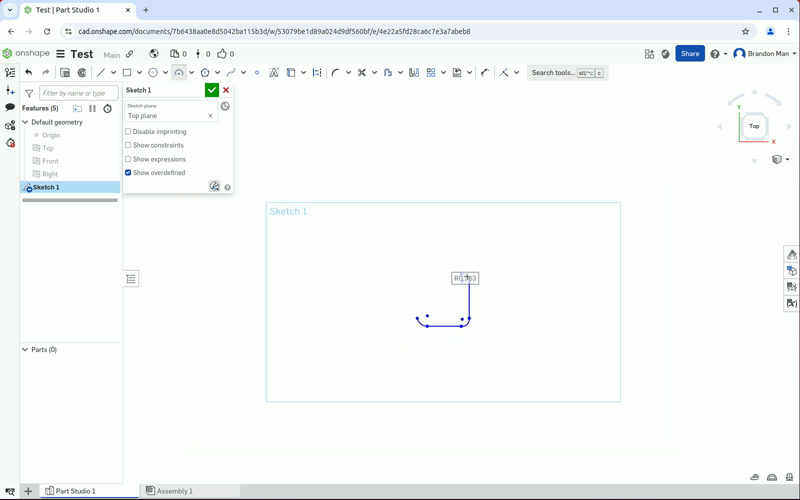
scroll(-6)
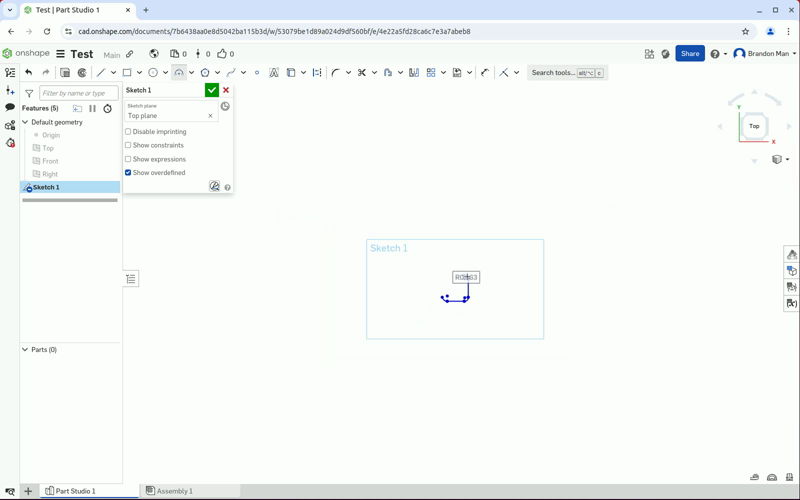
scroll(-6)
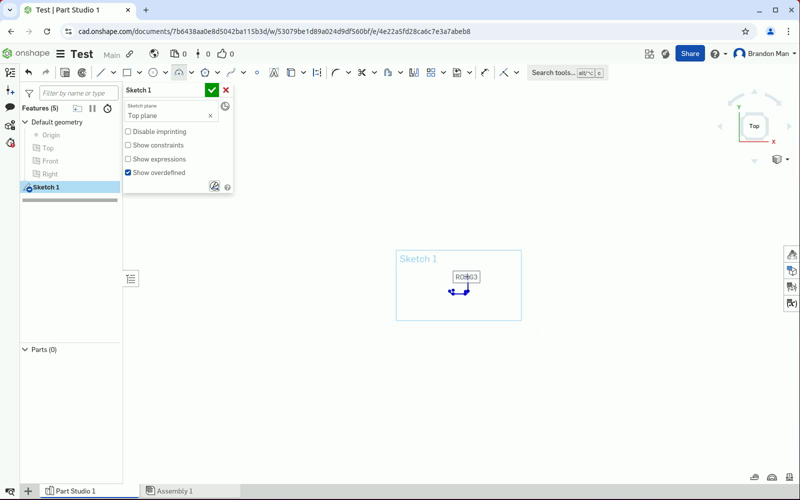
scroll(-6)
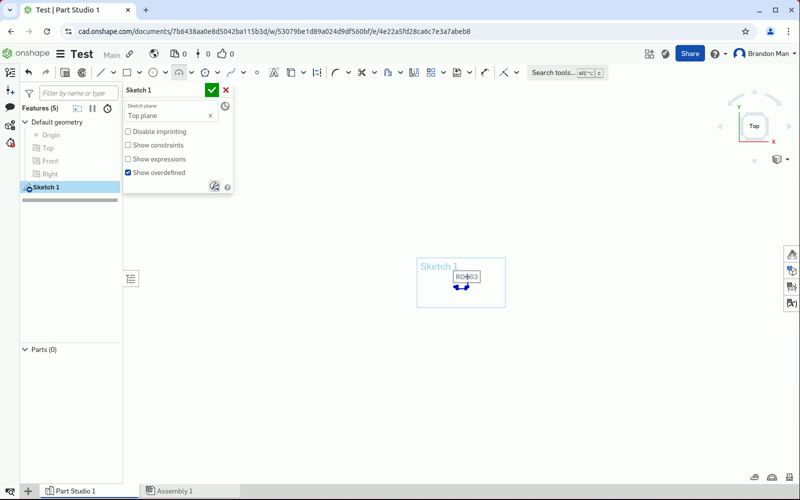
key_up(shift)
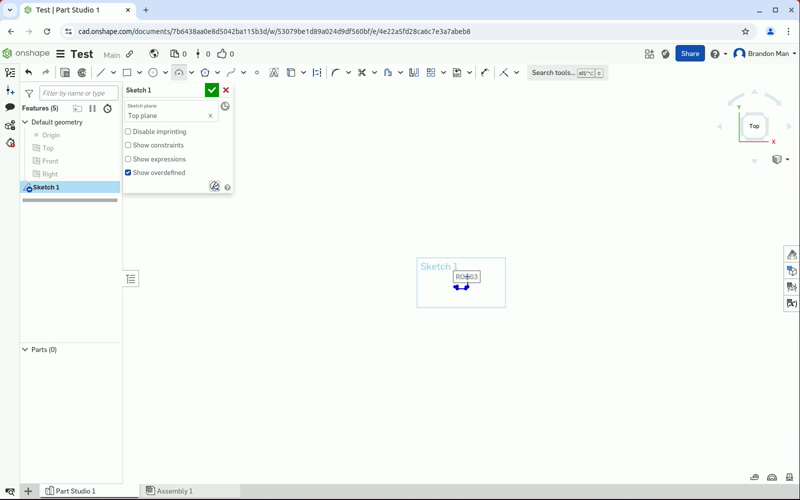
key(esc)
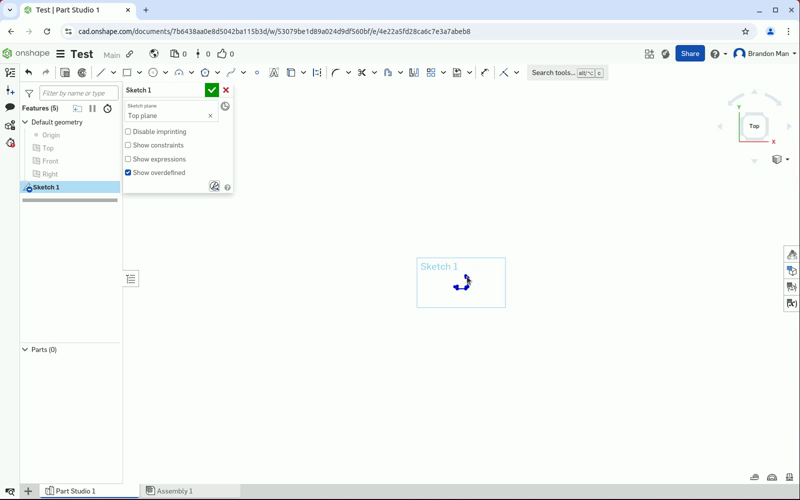
key(l)
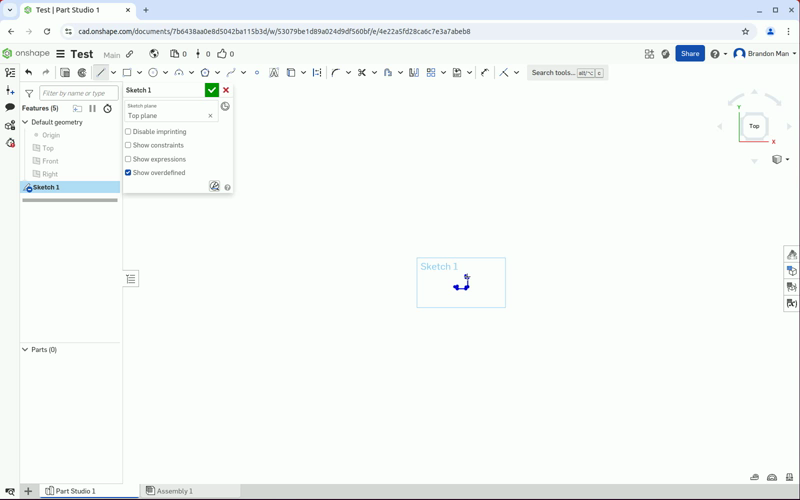
mouse_move(465, 275)
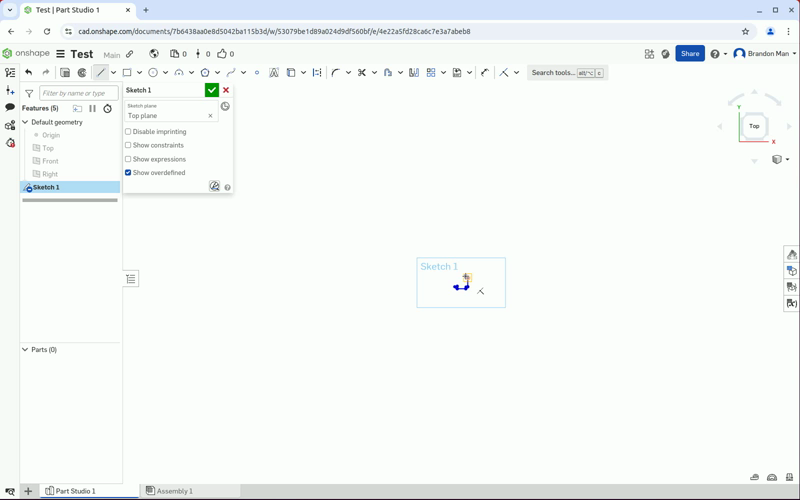
scroll(6)
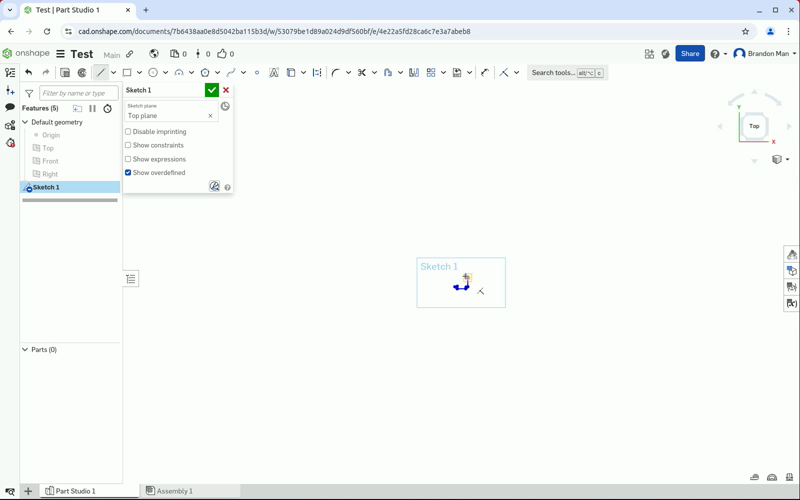
scroll(6)
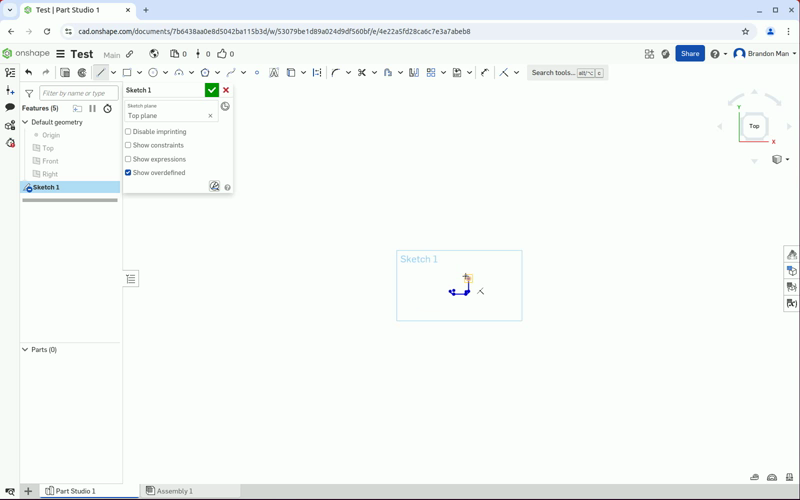
scroll(6)
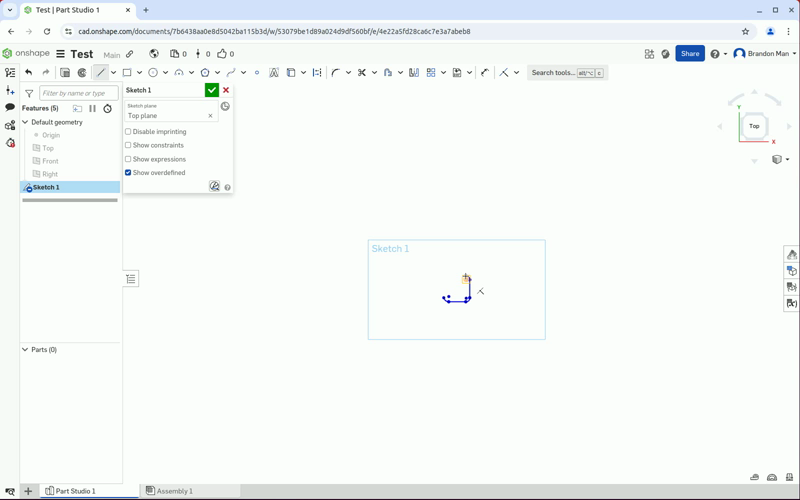
scroll(6)
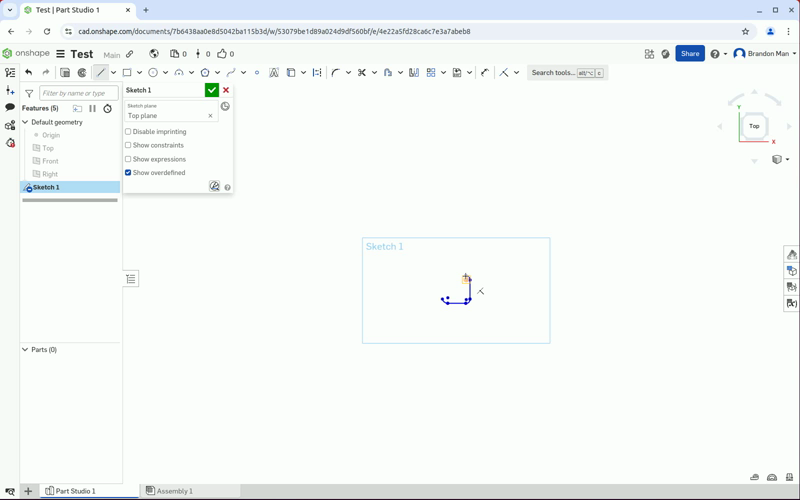
scroll(6)
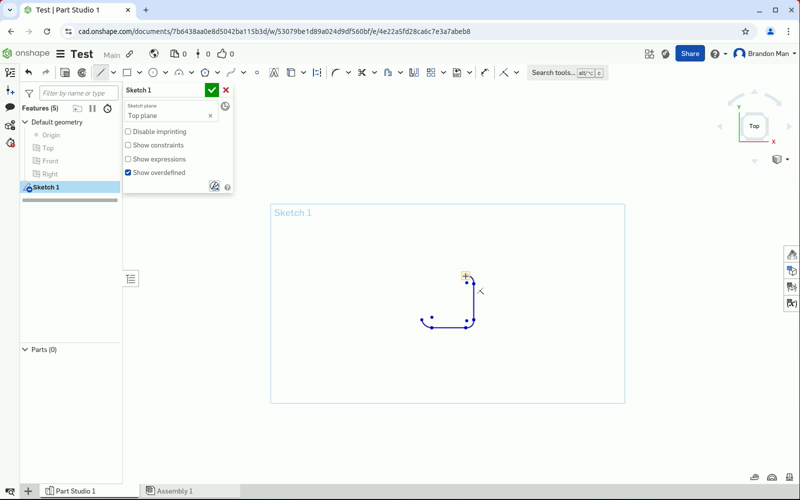
scroll(6)
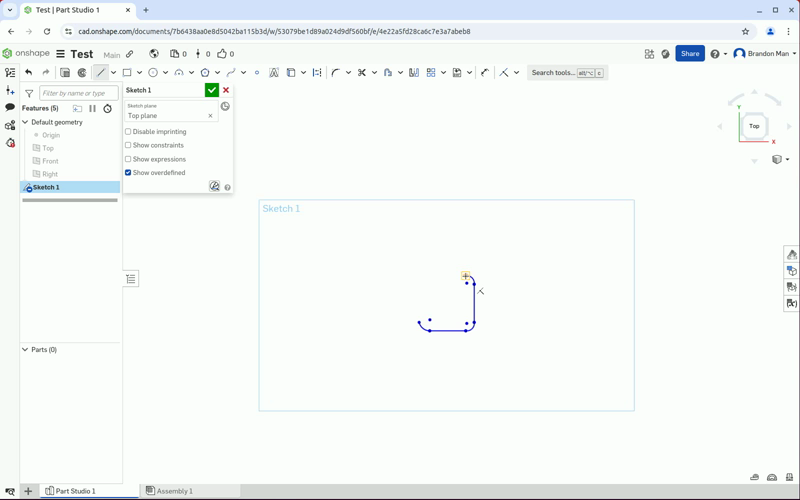
scroll(6)
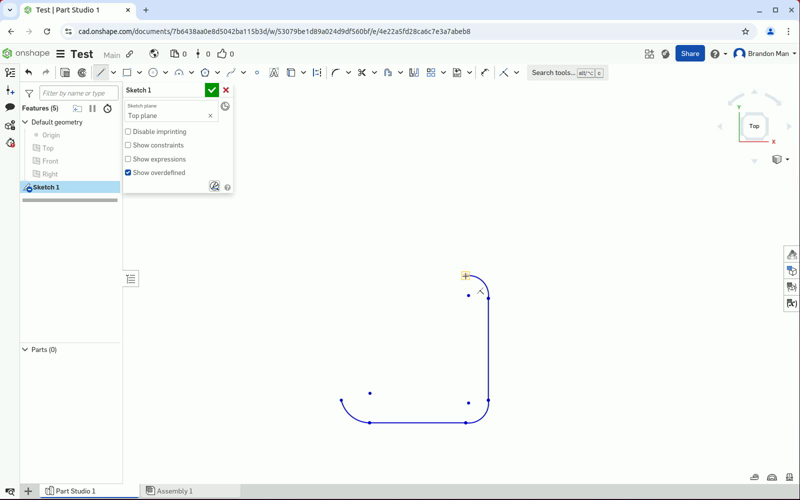
click(465, 275)
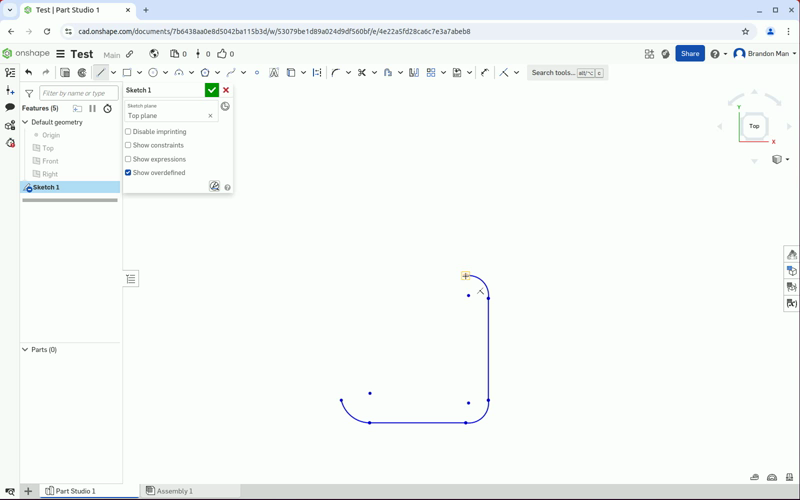
scroll(-6)
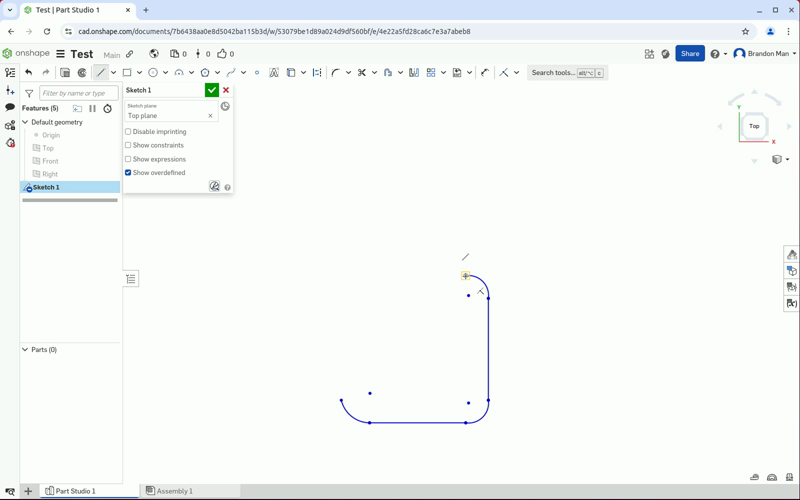
scroll(-6)
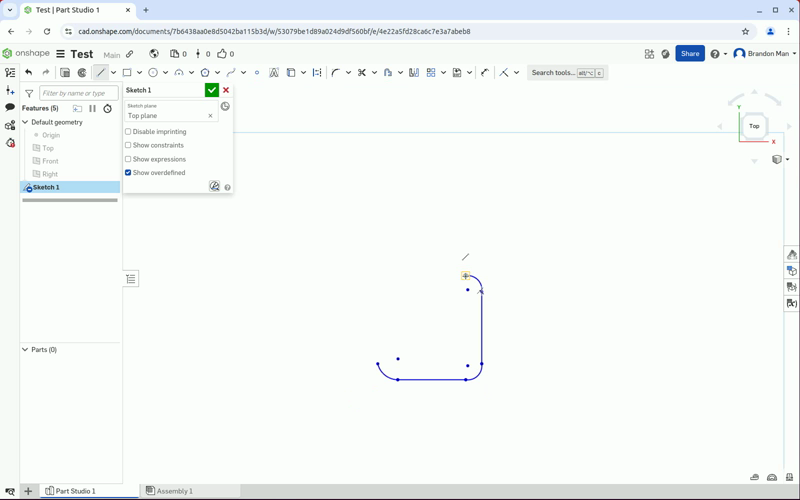
scroll(-6)
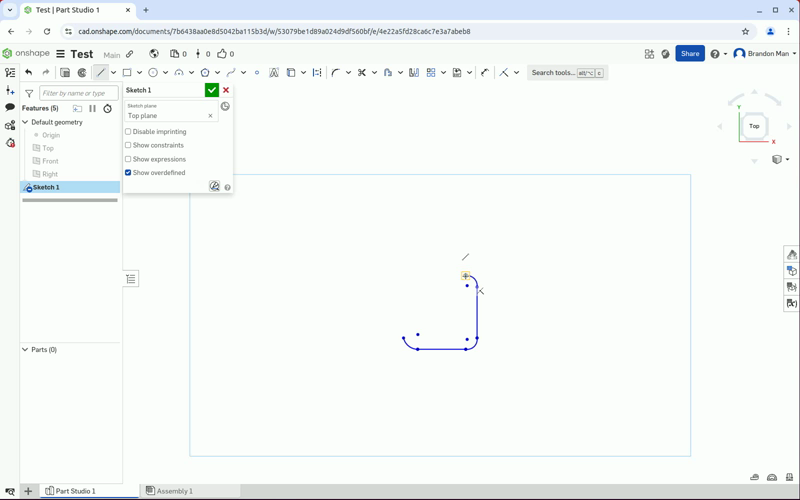
scroll(-6)
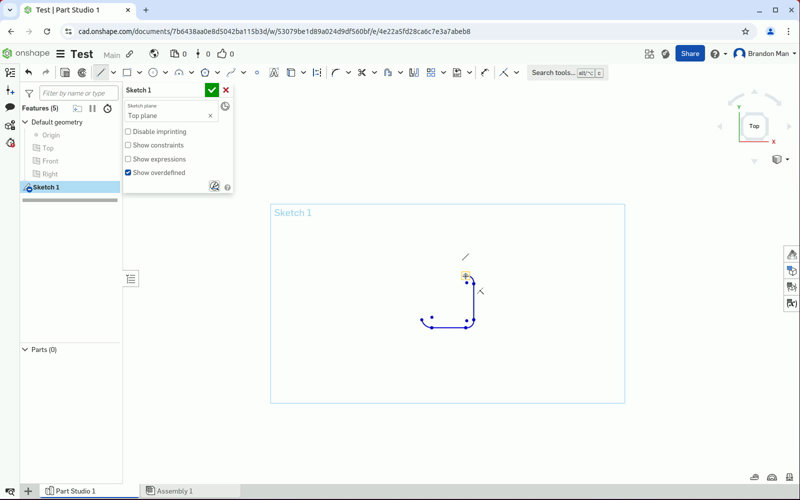
scroll(-6)
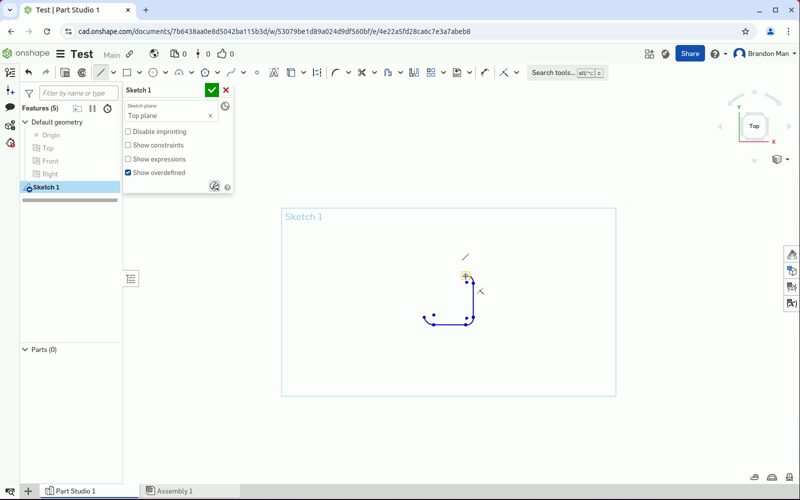
scroll(-6)
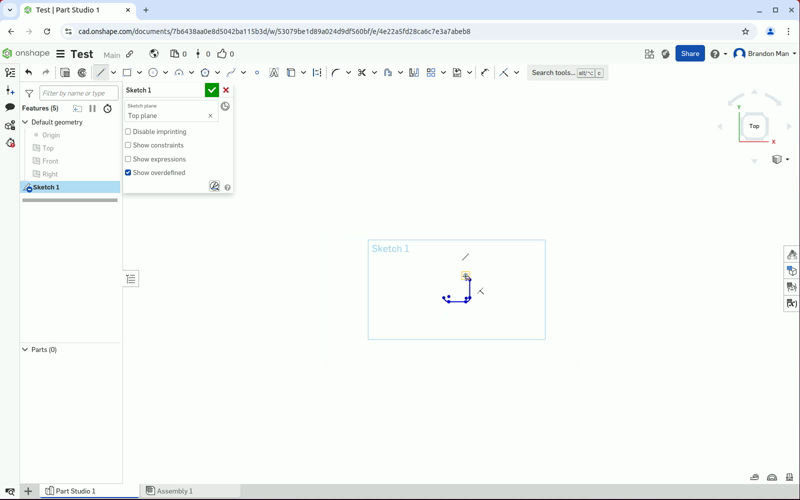
scroll(-6)
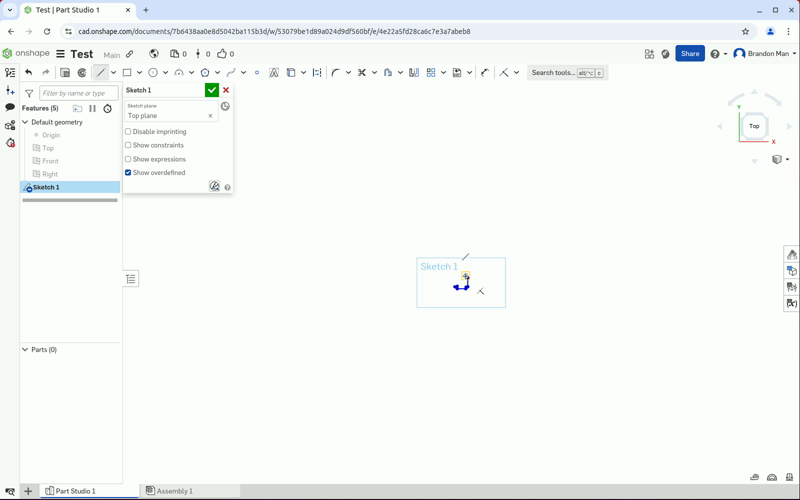
key_down(shift)
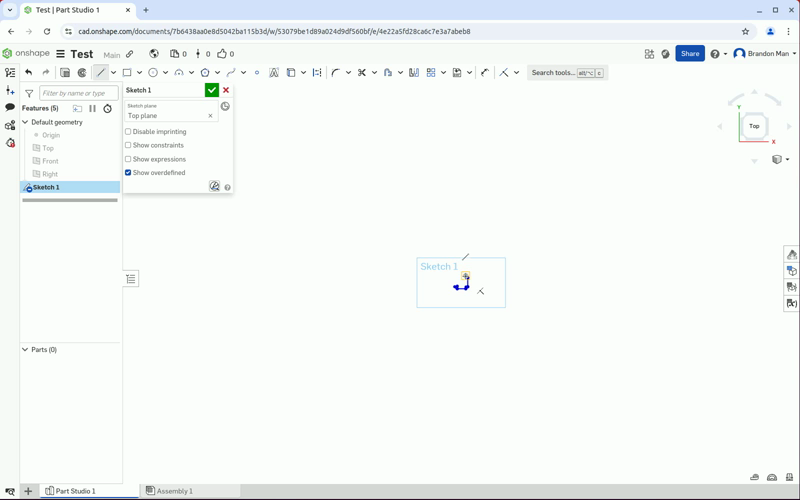
mouse_move(495, 275)
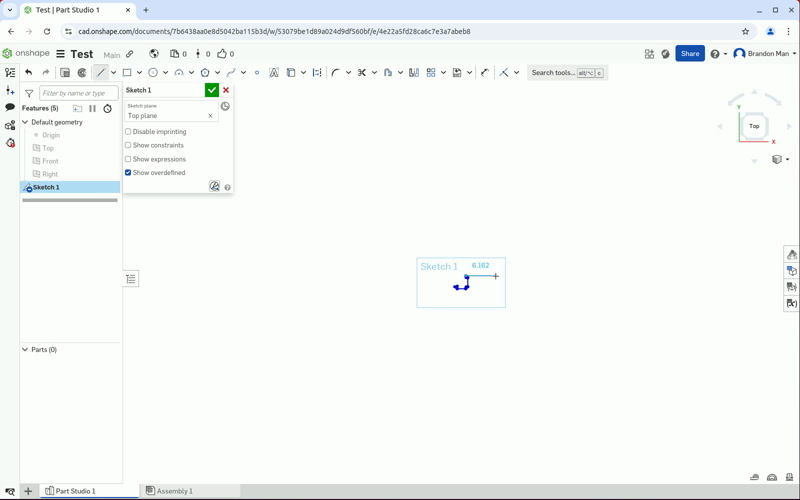
mouse_move(457, 275)
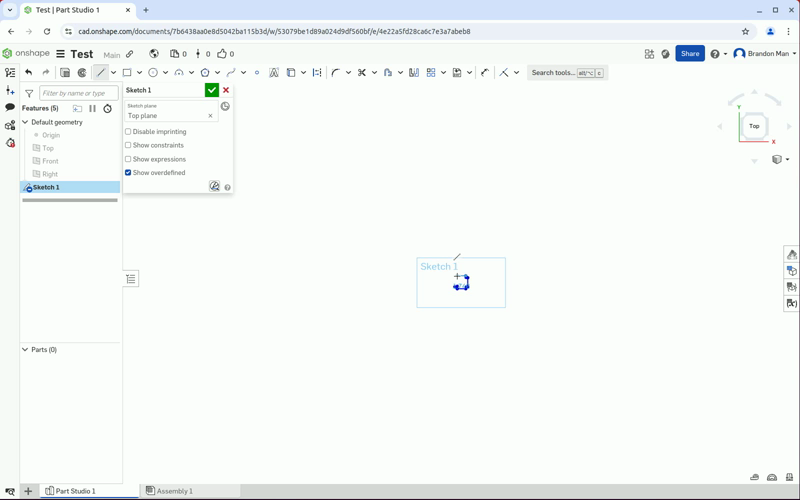
click(457, 275)
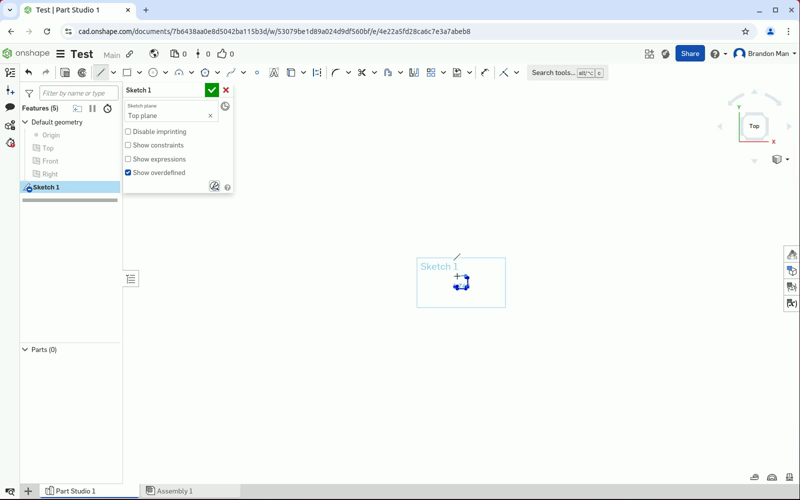
key_up(shift)
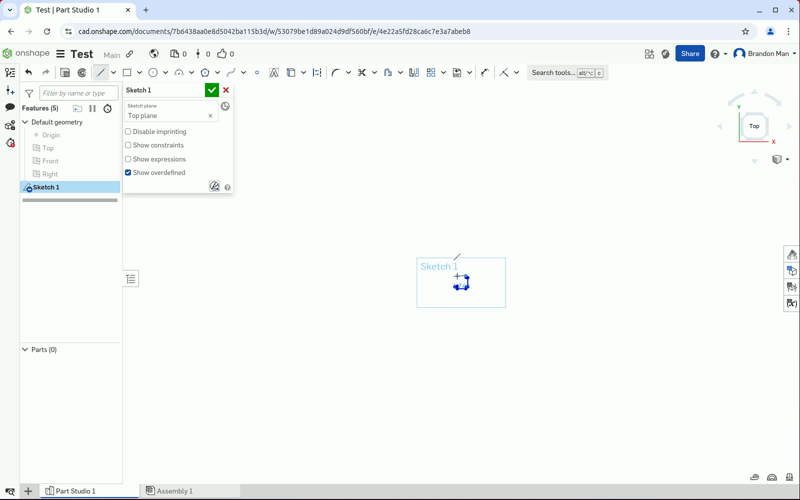
key(esc)
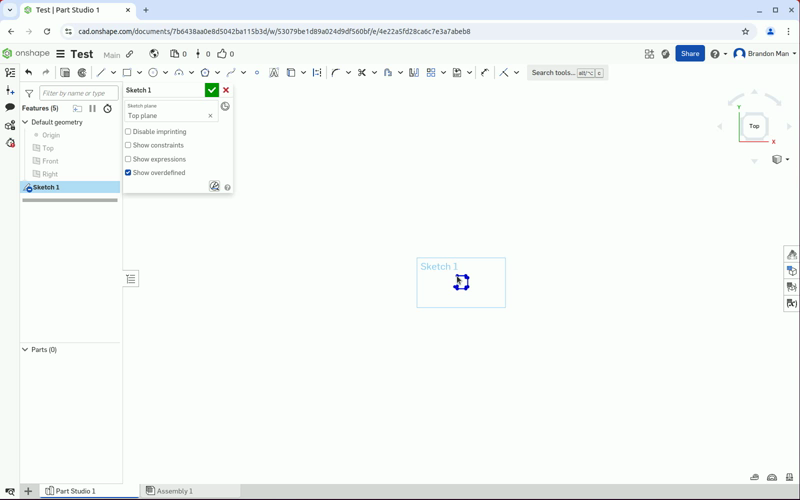
key(a)
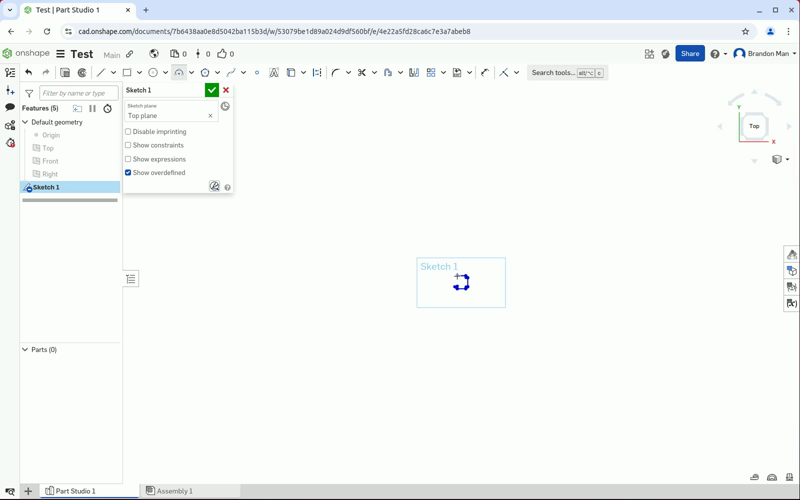
mouse_move(457, 275)
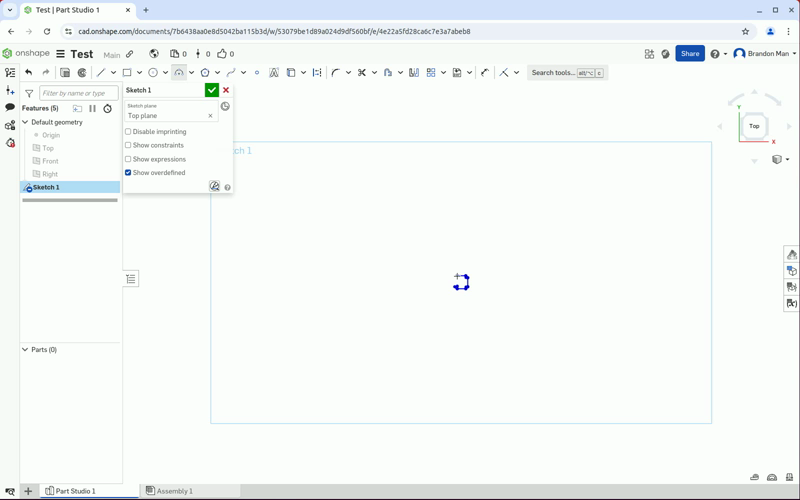
click(457, 275)
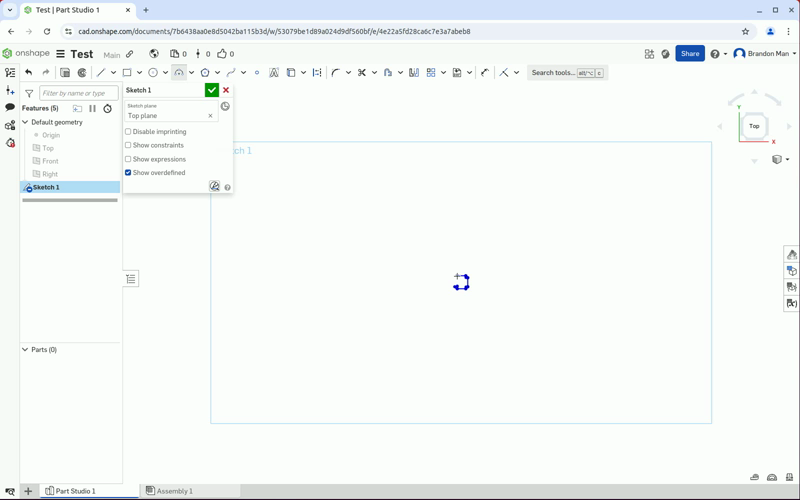
key_down(shift)
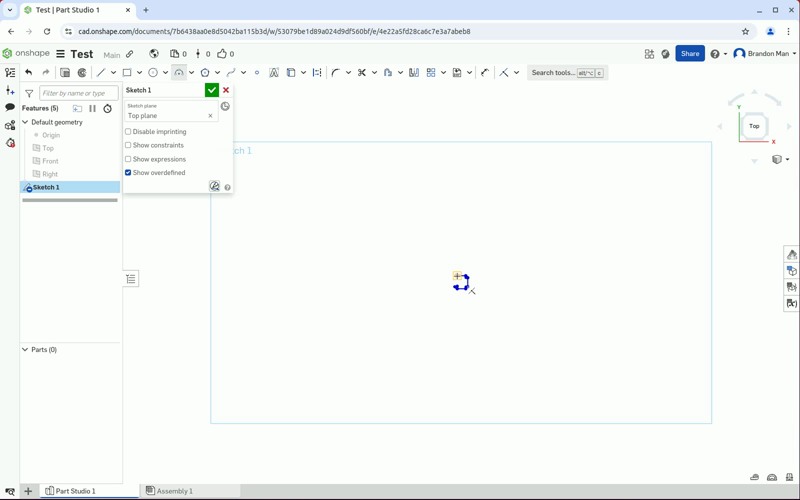
mouse_move(454, 277)
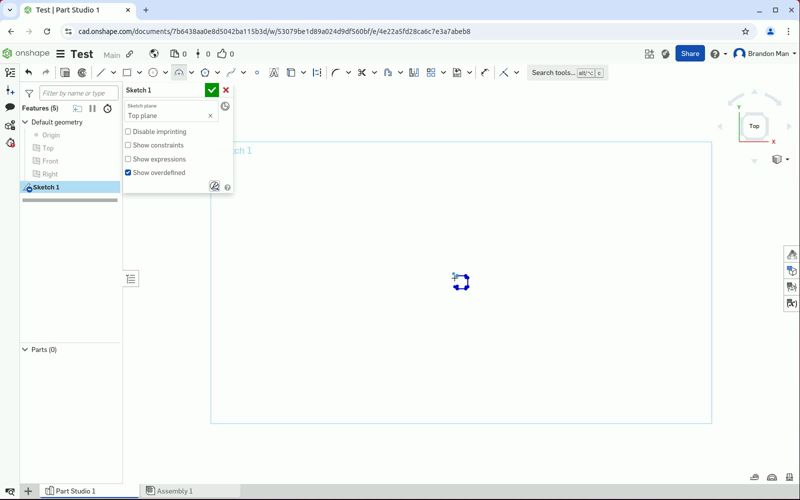
scroll(6)
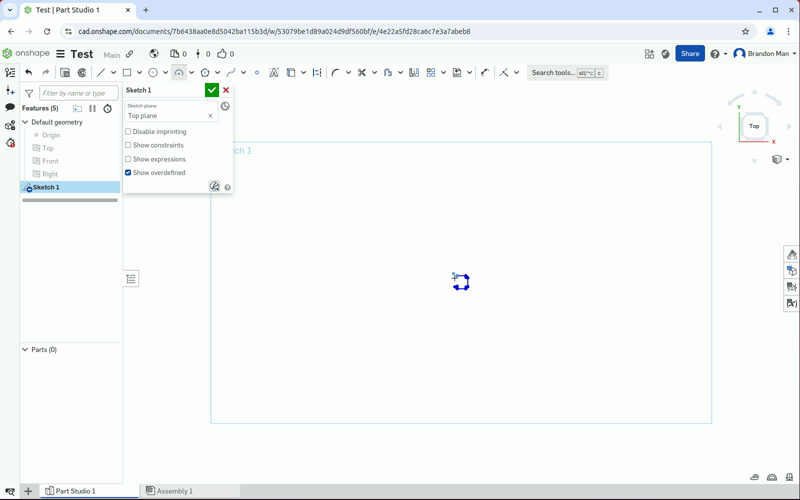
scroll(6)
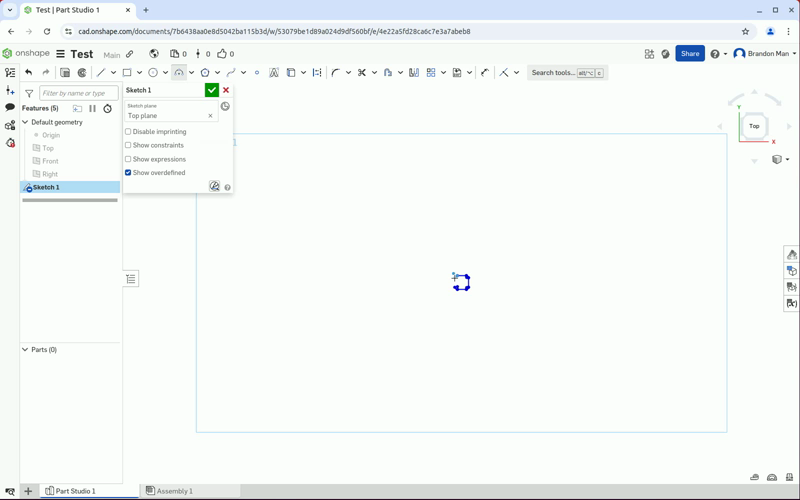
scroll(6)
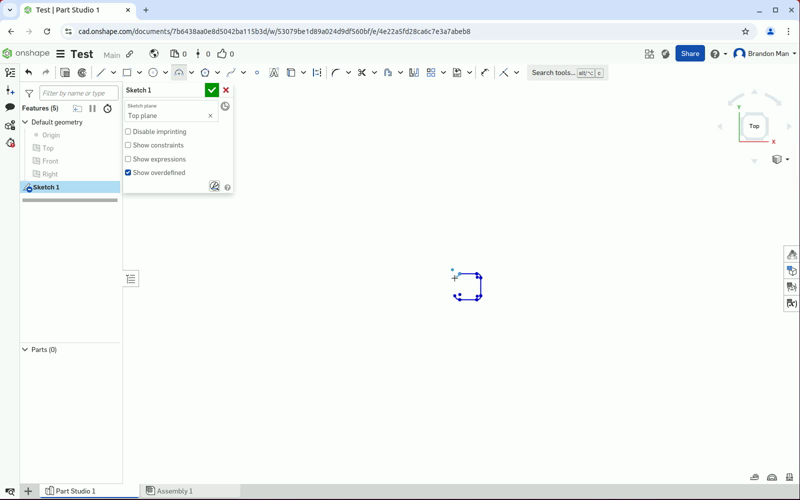
scroll(6)
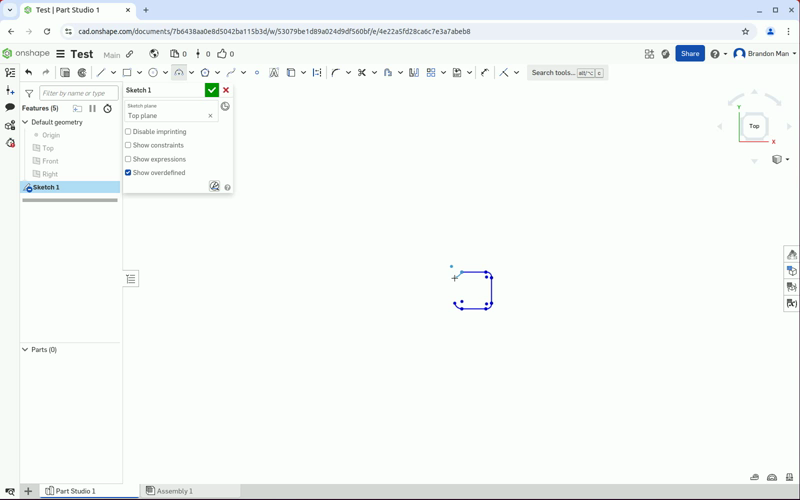
scroll(6)
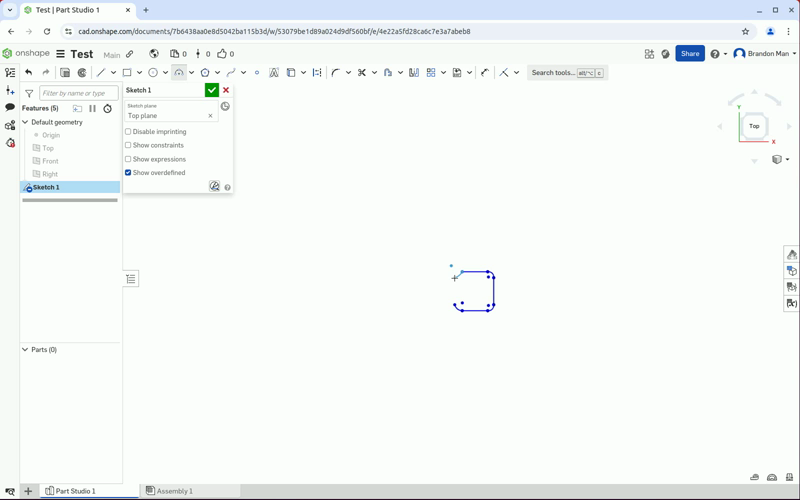
scroll(6)
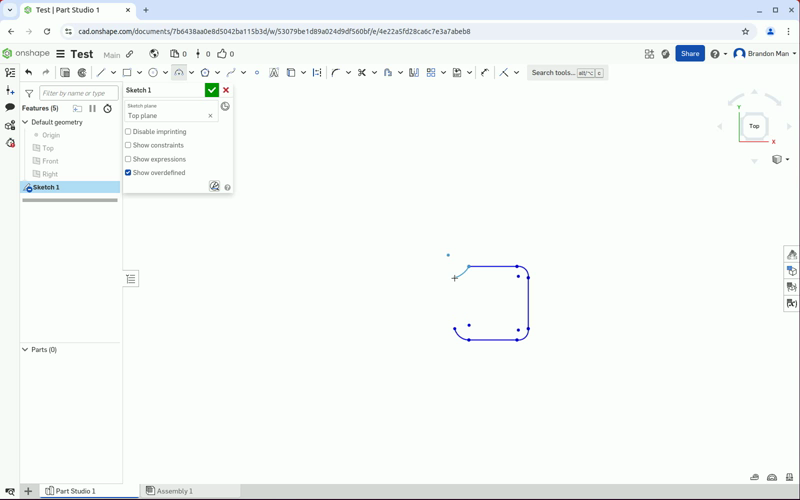
scroll(6)
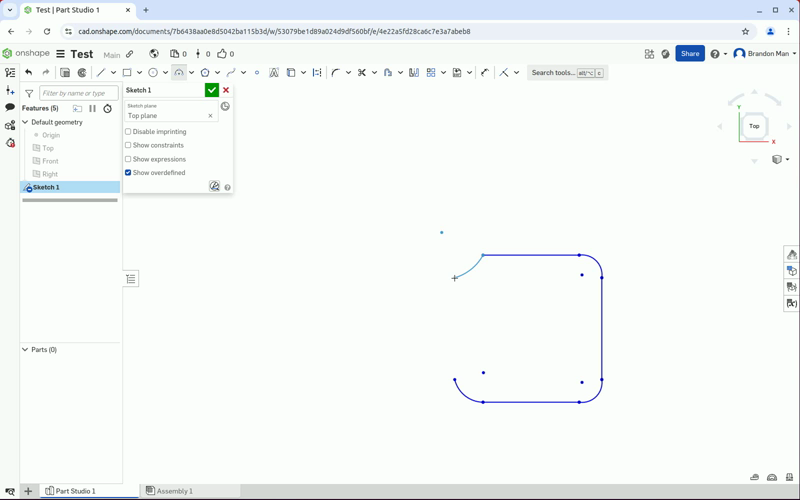
click(454, 277)
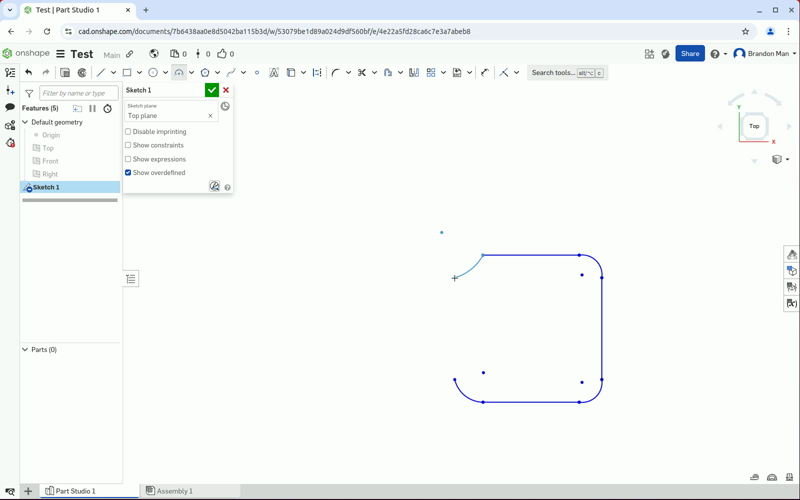
scroll(-6)
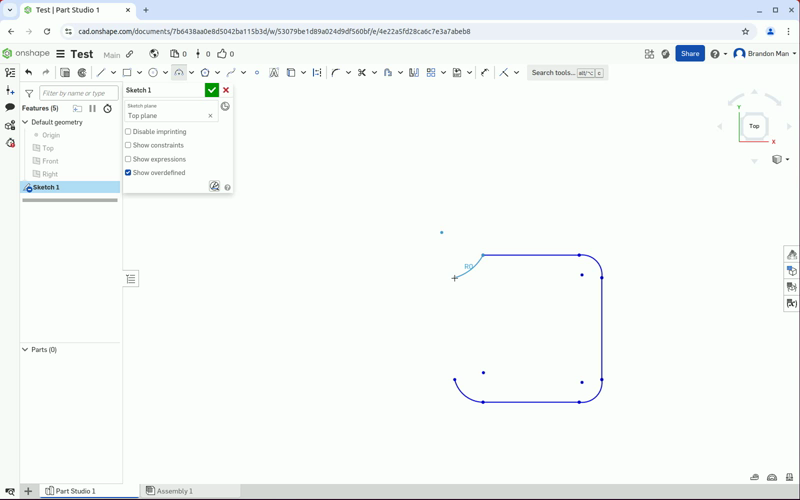
scroll(-6)
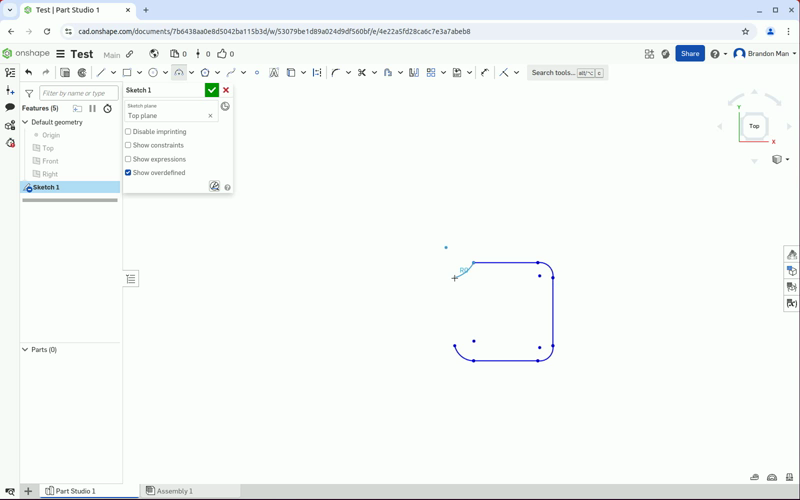
scroll(-6)
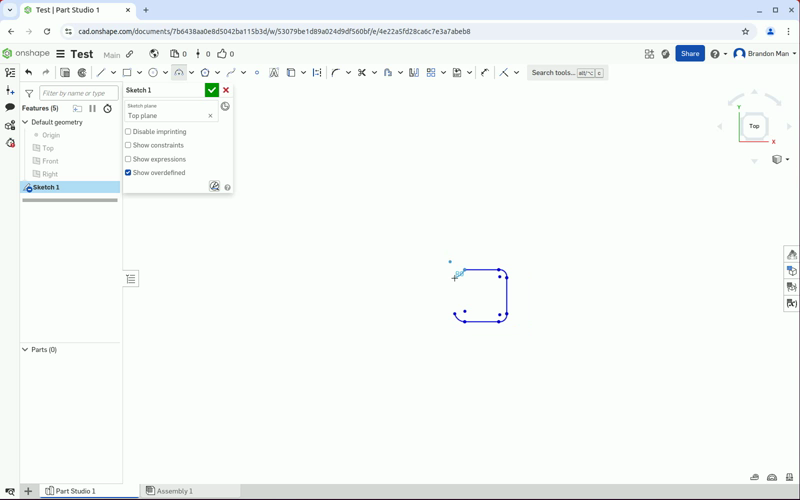
scroll(-6)
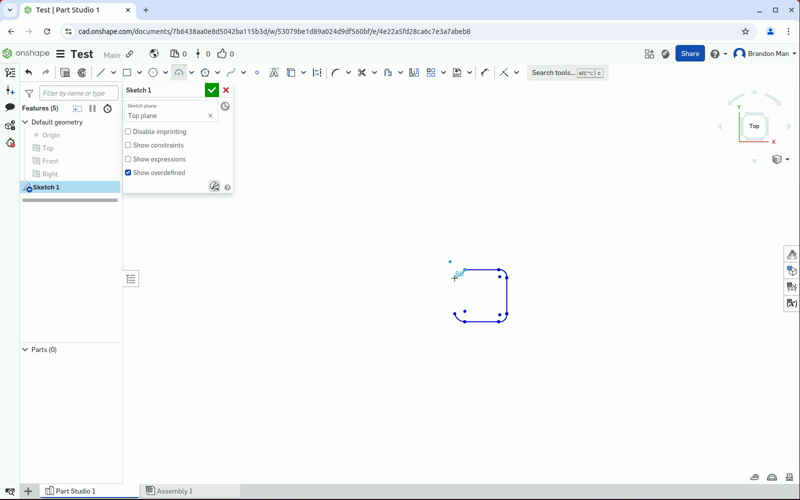
scroll(-6)
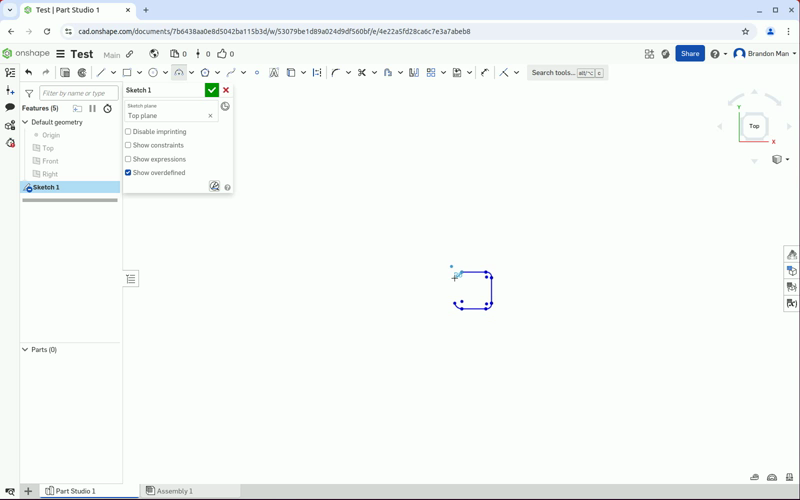
scroll(-6)
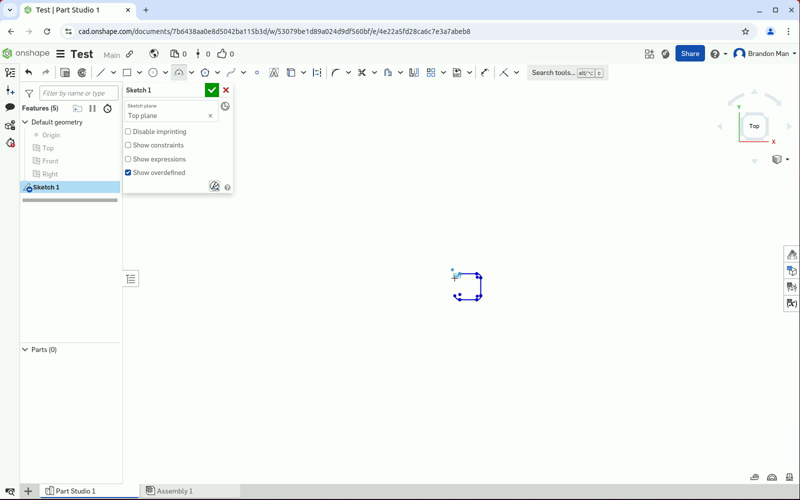
scroll(-6)
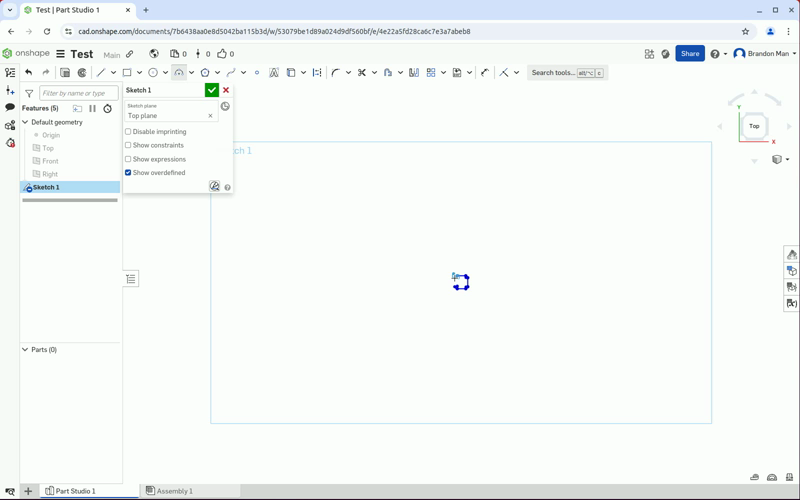
mouse_move(455, 276)
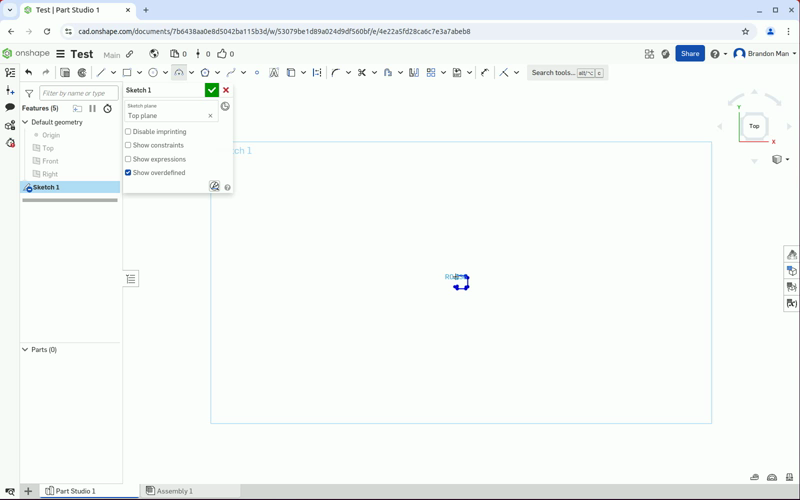
scroll(6)
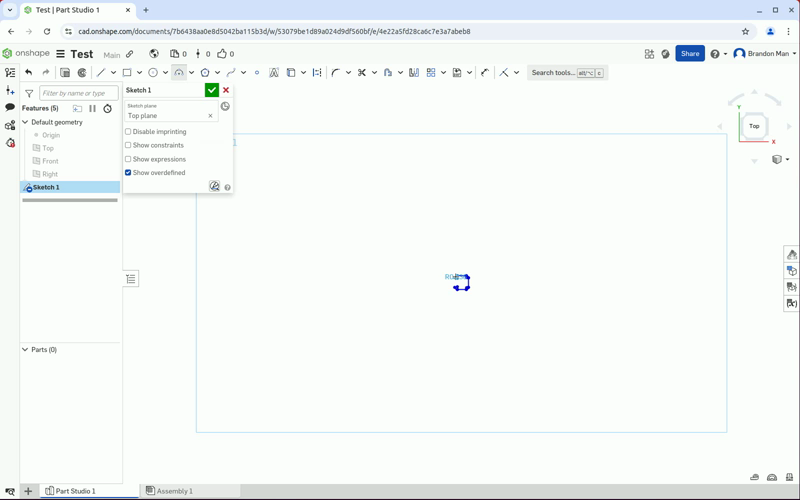
scroll(6)
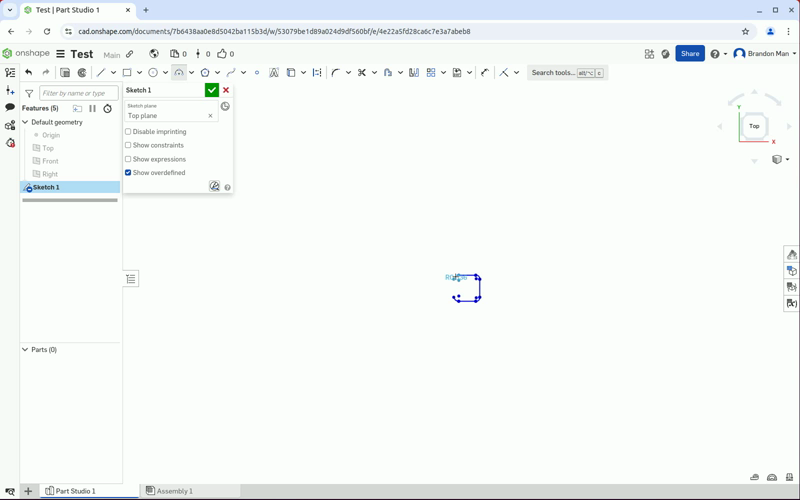
scroll(6)
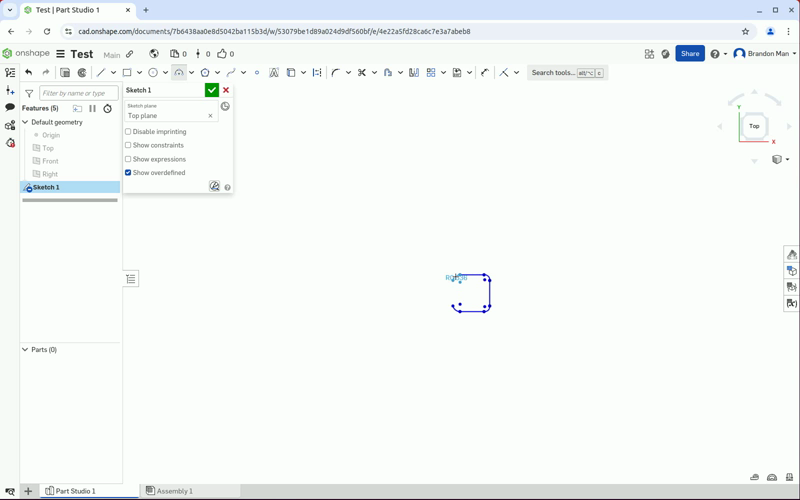
scroll(6)
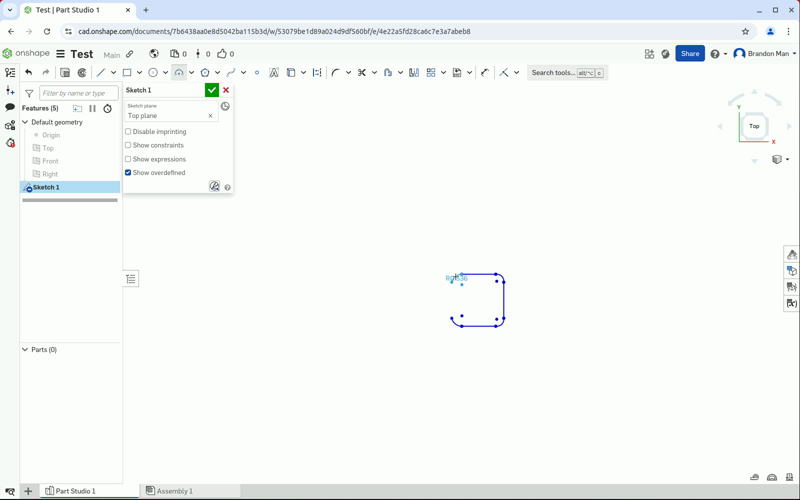
scroll(6)
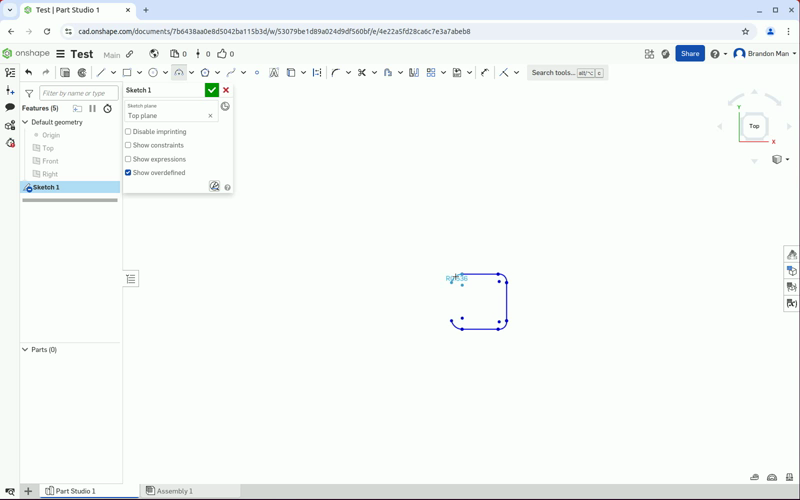
scroll(6)
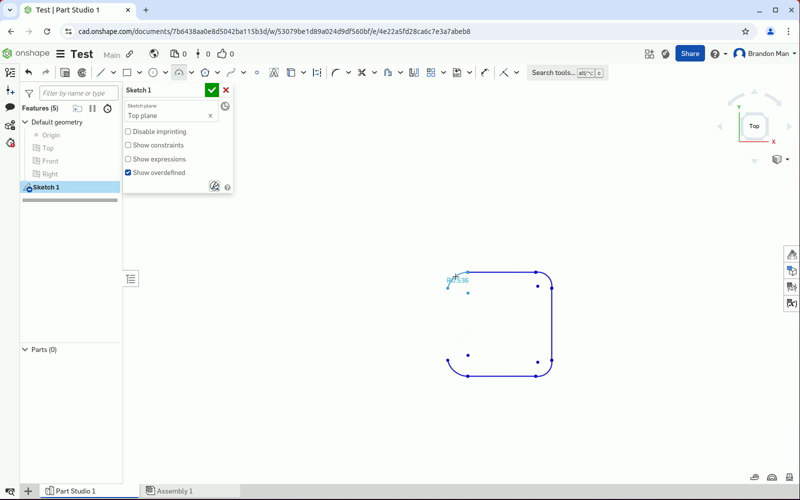
scroll(6)
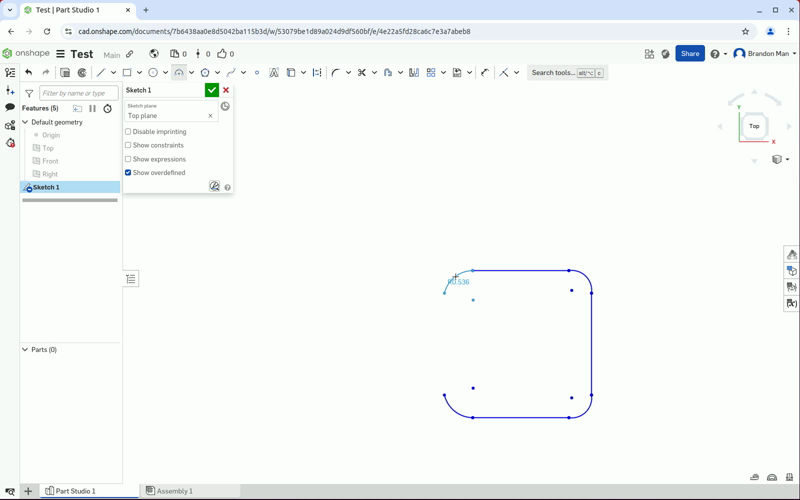
click(455, 276)
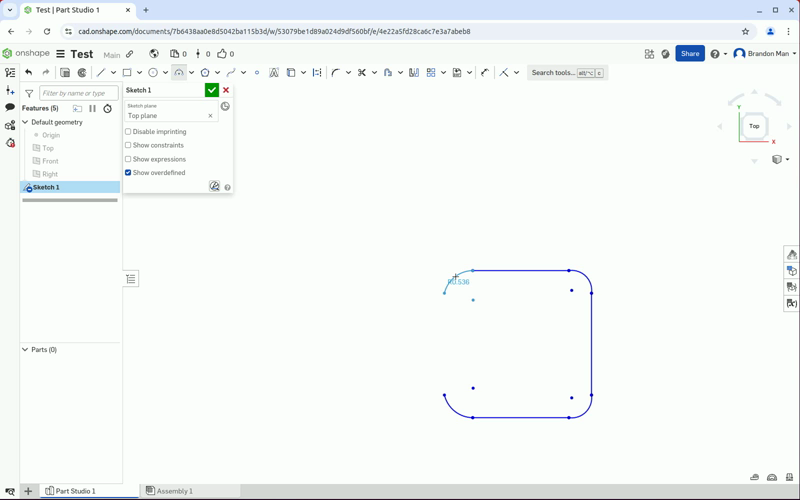
scroll(-6)
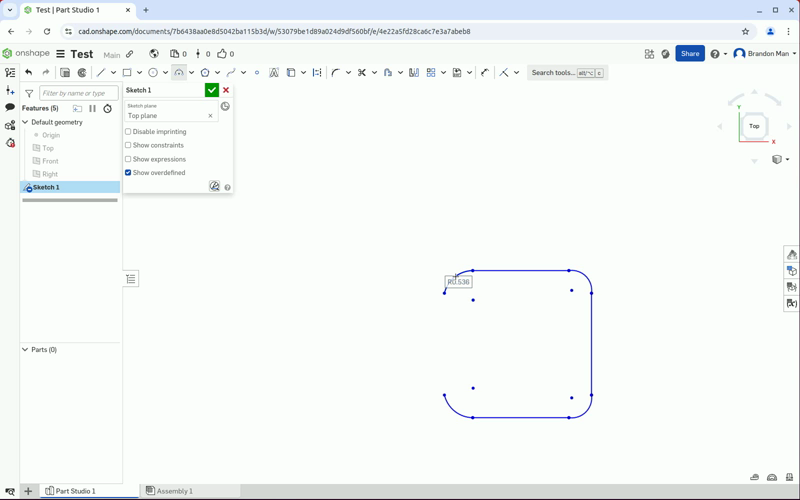
scroll(-6)
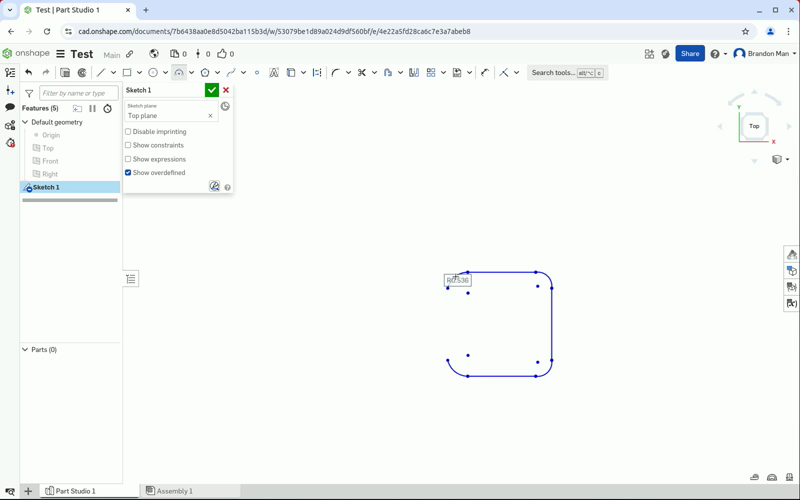
scroll(-6)
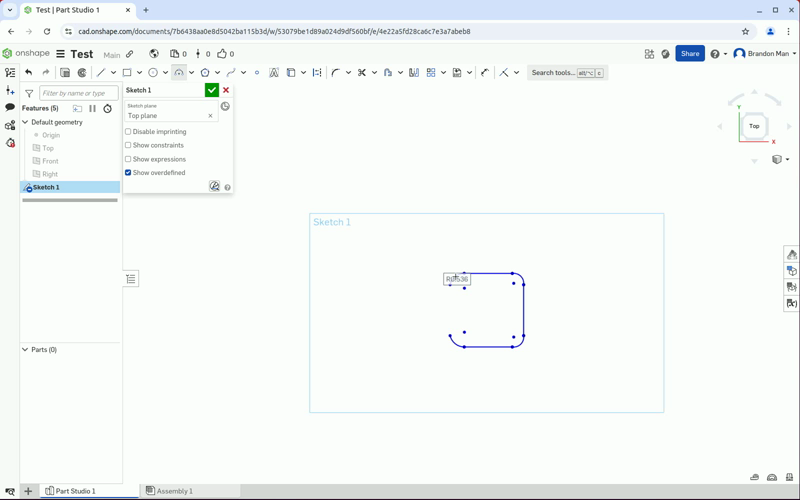
scroll(-6)
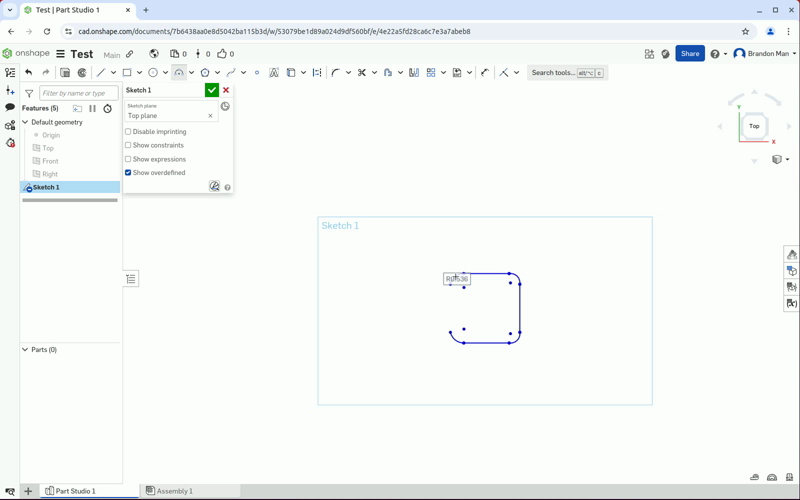
scroll(-6)
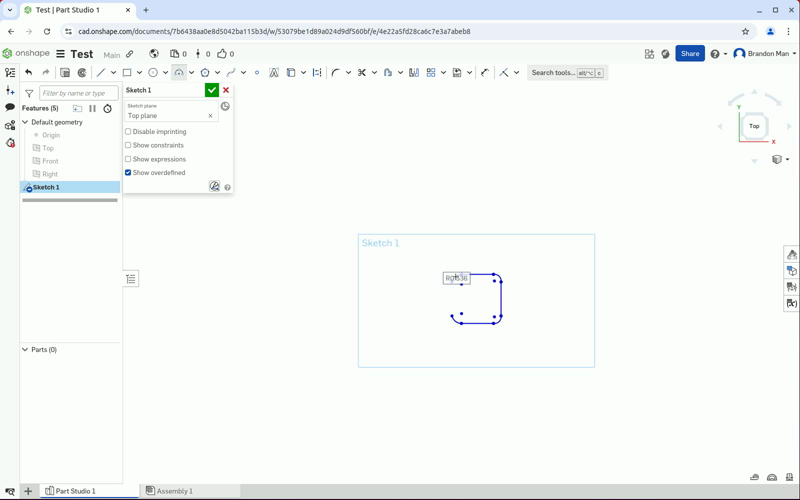
scroll(-6)
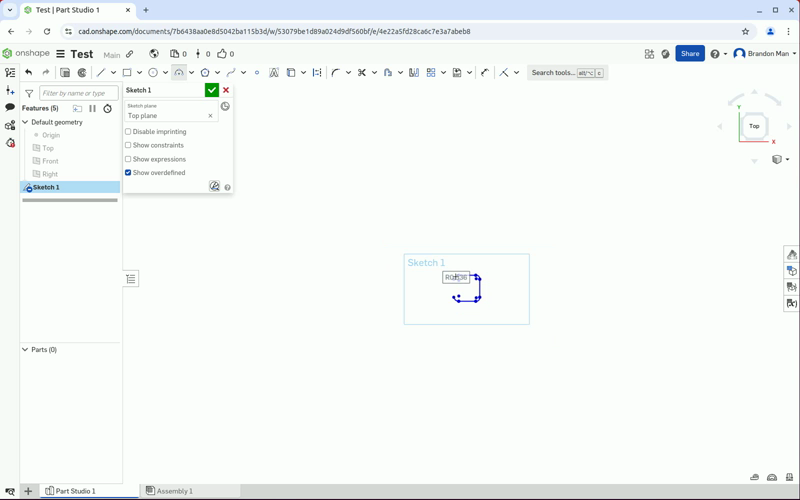
scroll(-6)
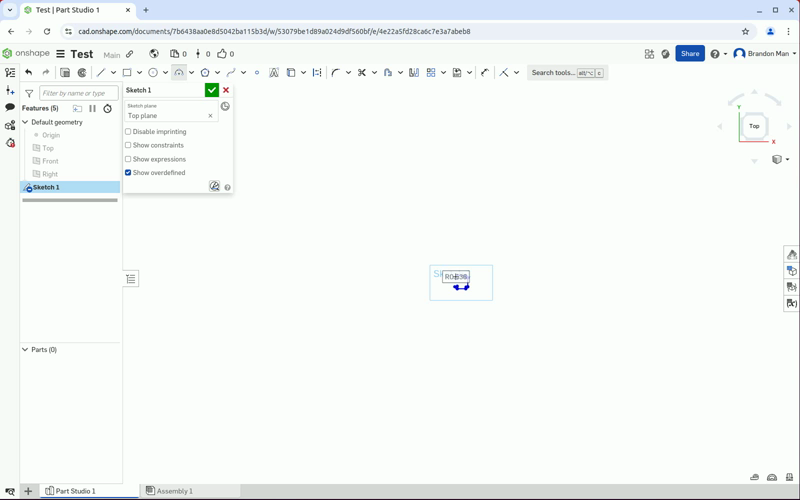
key_up(shift)
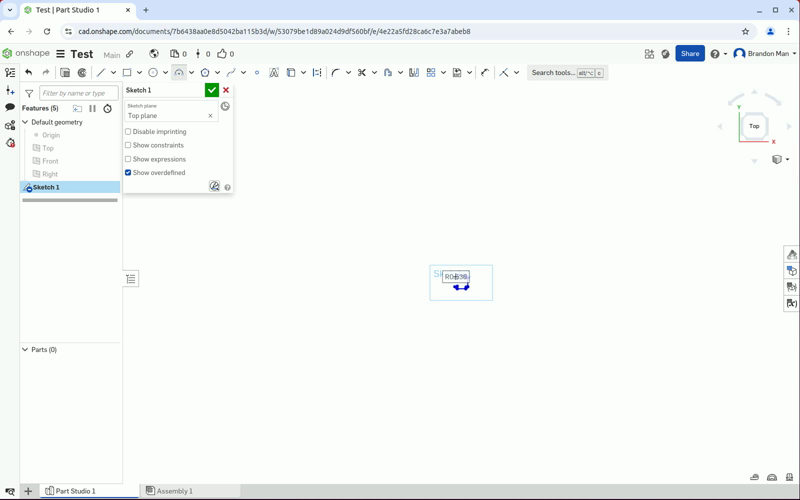
key(esc)
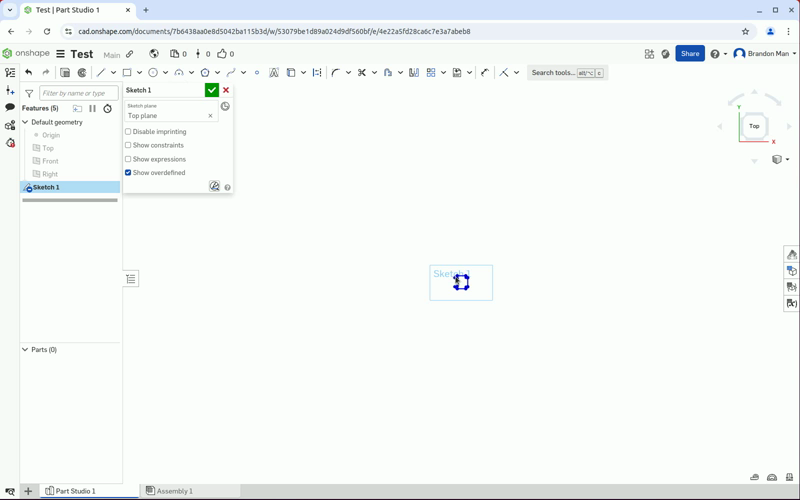
key(l)
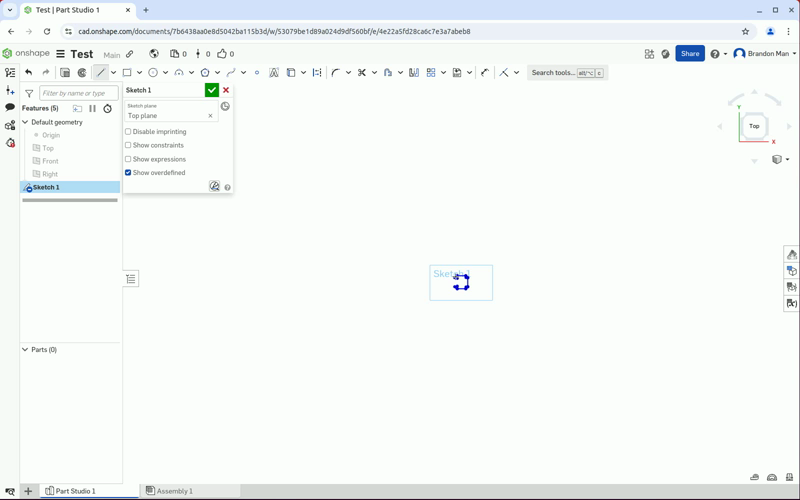
mouse_move(454, 277)
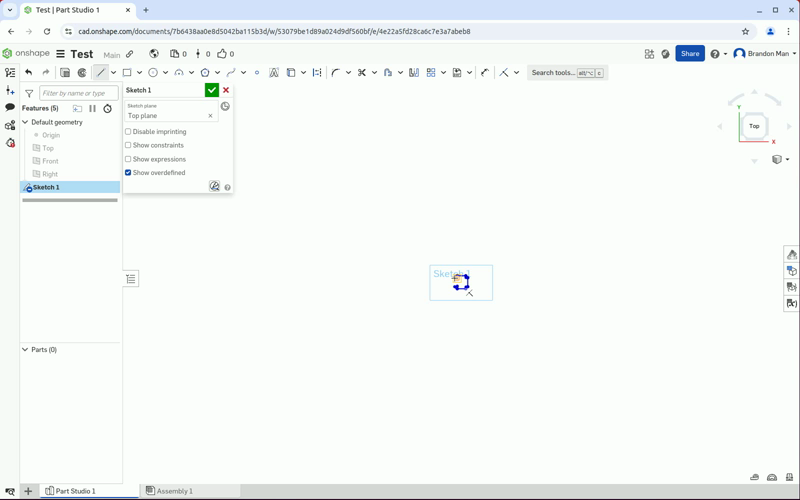
scroll(6)
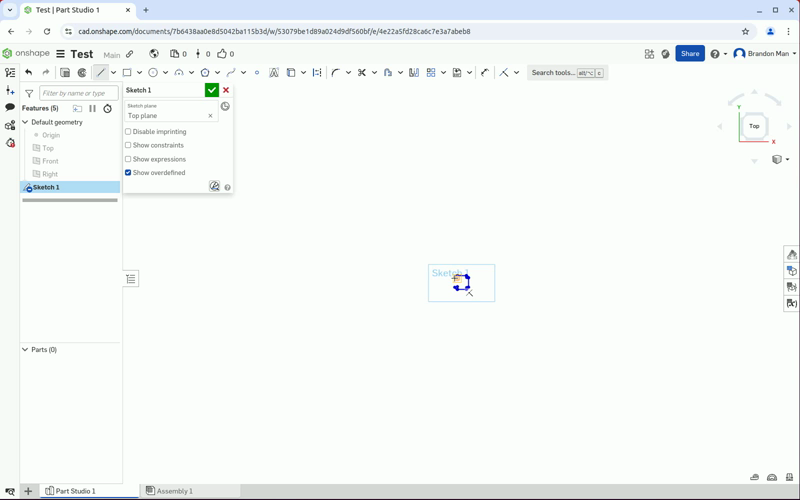
scroll(6)
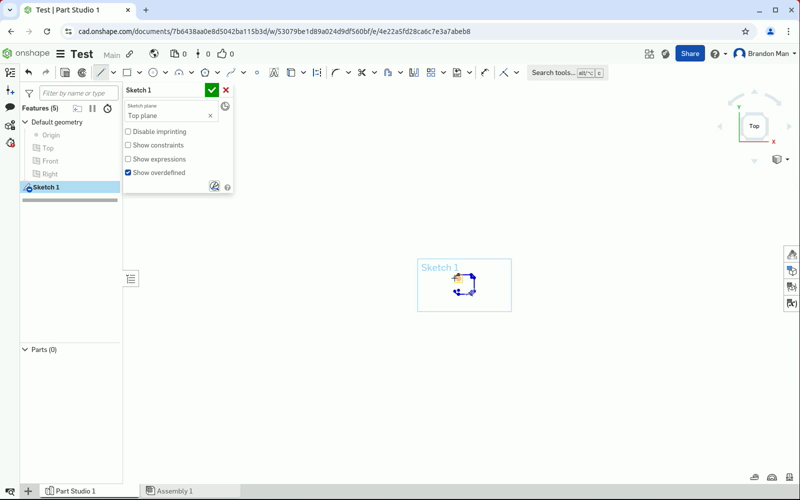
scroll(6)
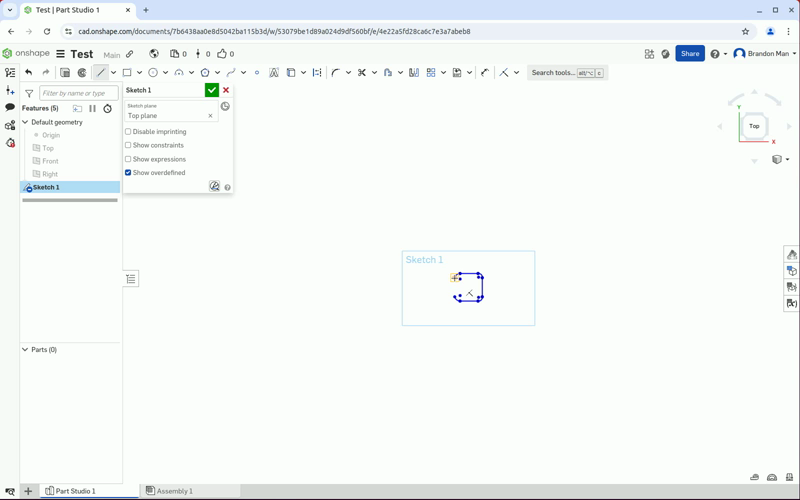
scroll(6)
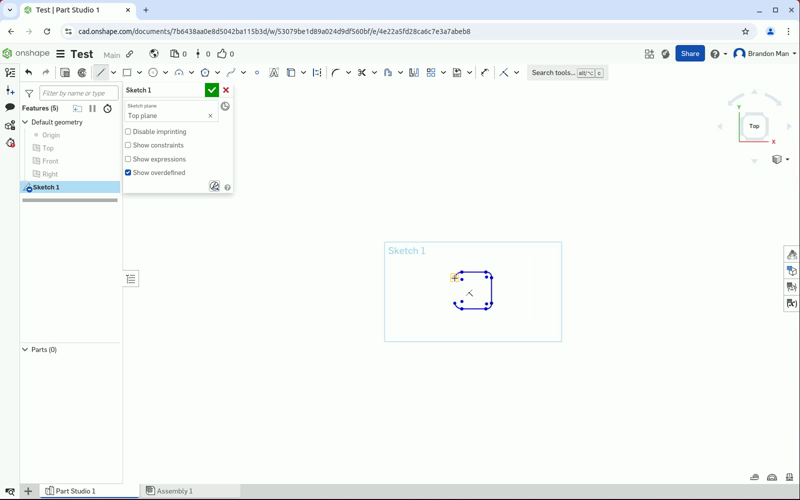
scroll(6)
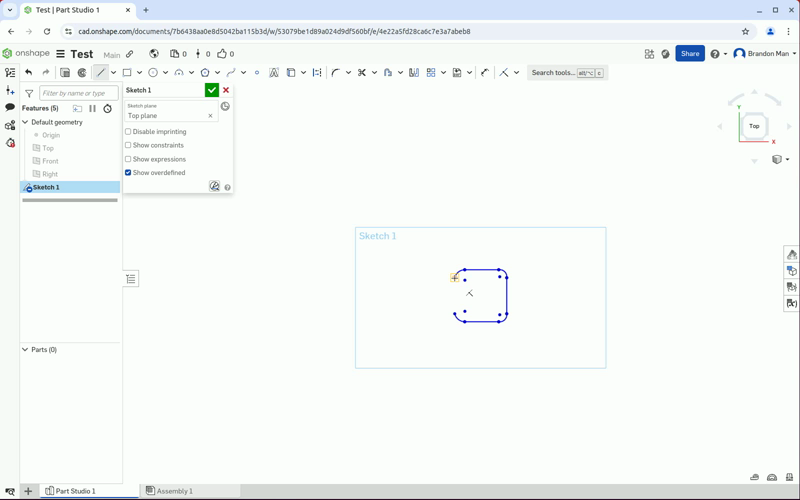
scroll(6)
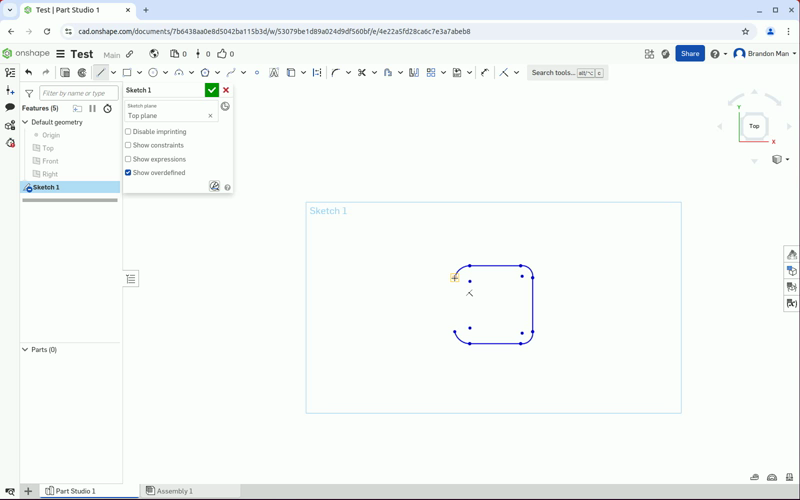
scroll(6)
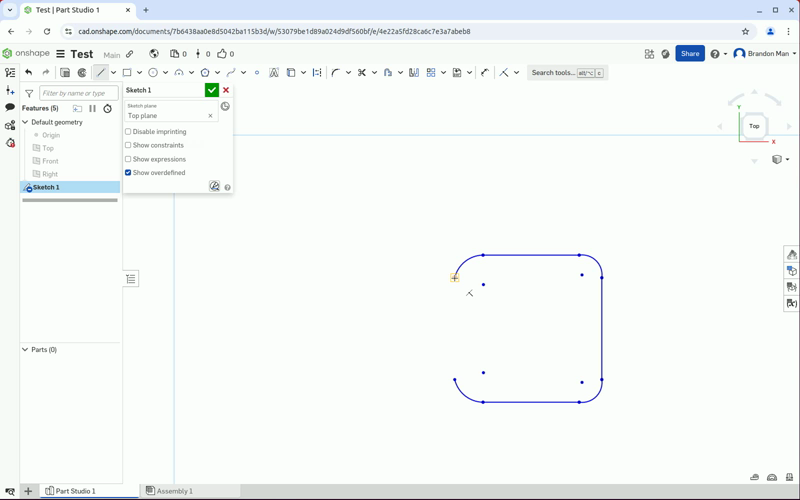
click(454, 277)
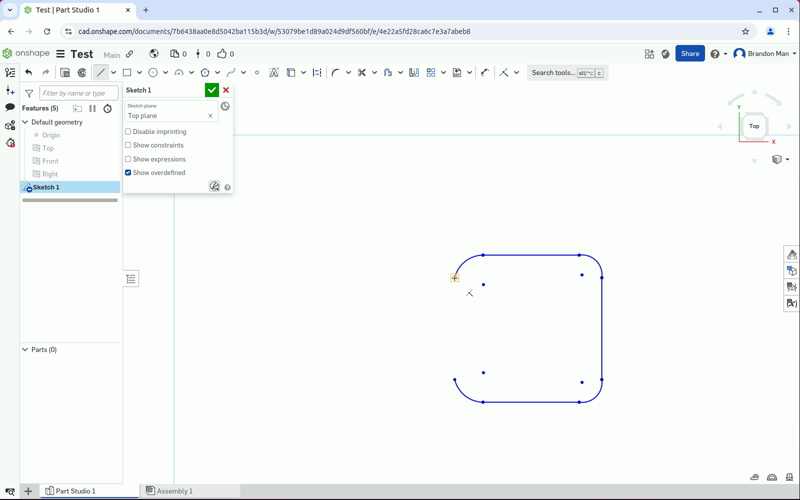
scroll(-6)
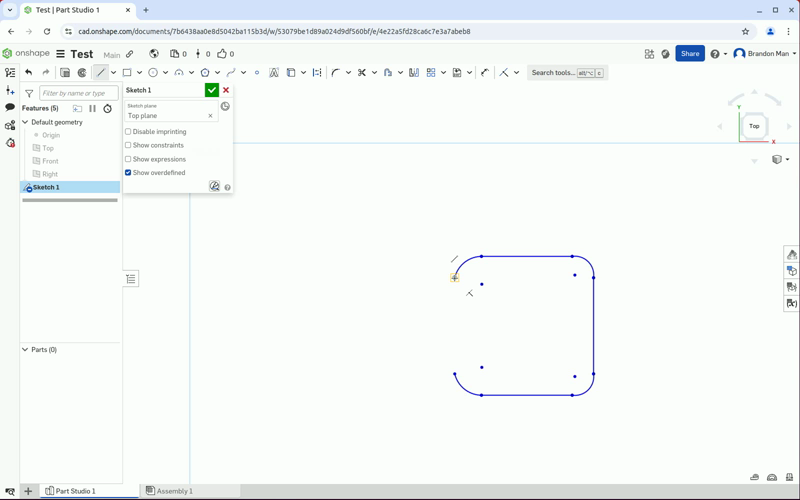
scroll(-6)
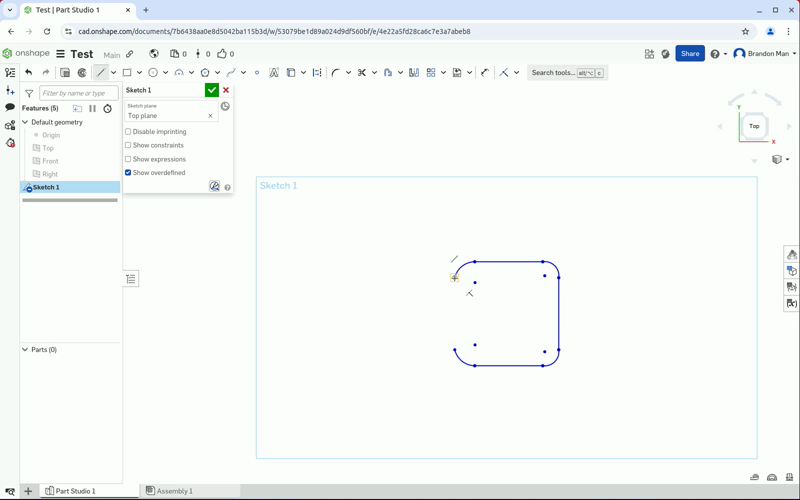
scroll(-6)
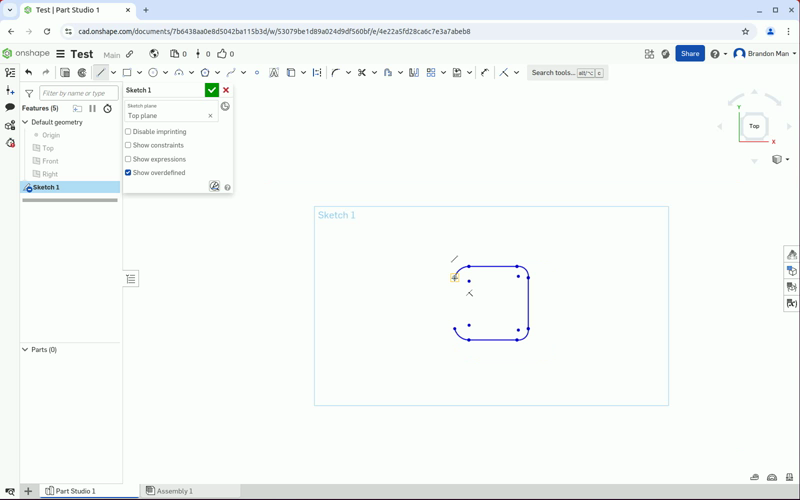
scroll(-6)
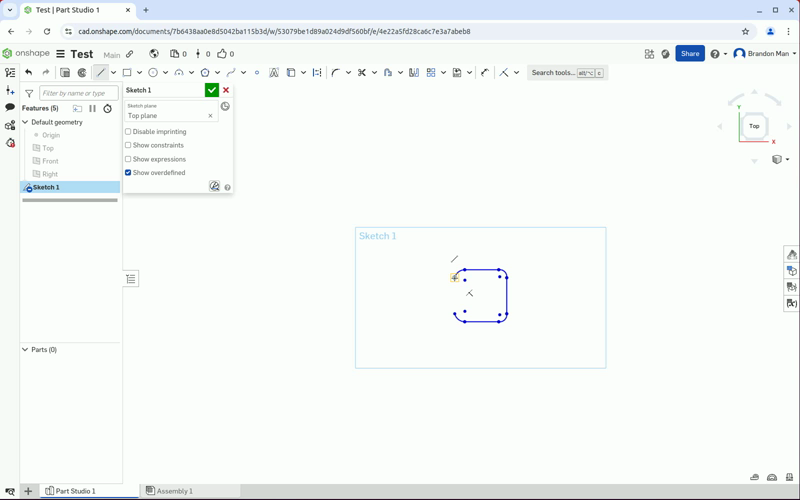
scroll(-6)
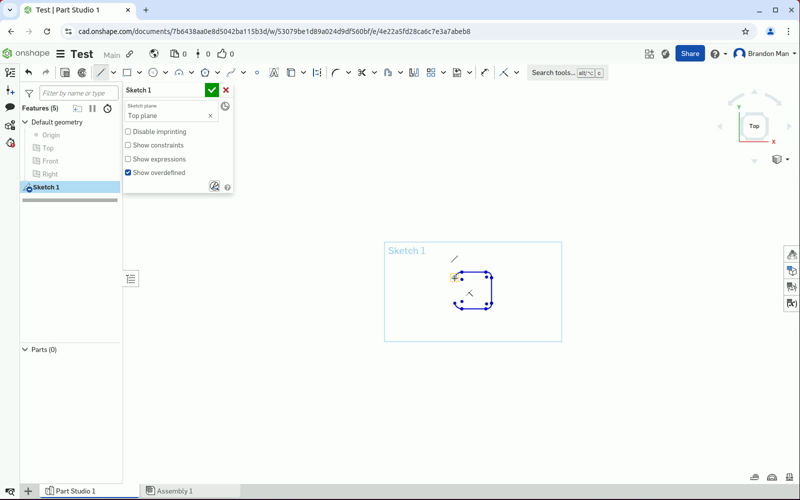
scroll(-6)
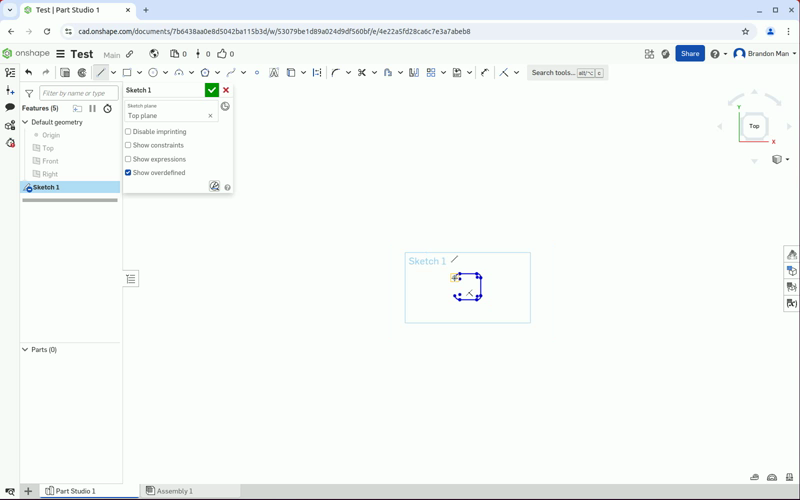
scroll(-6)
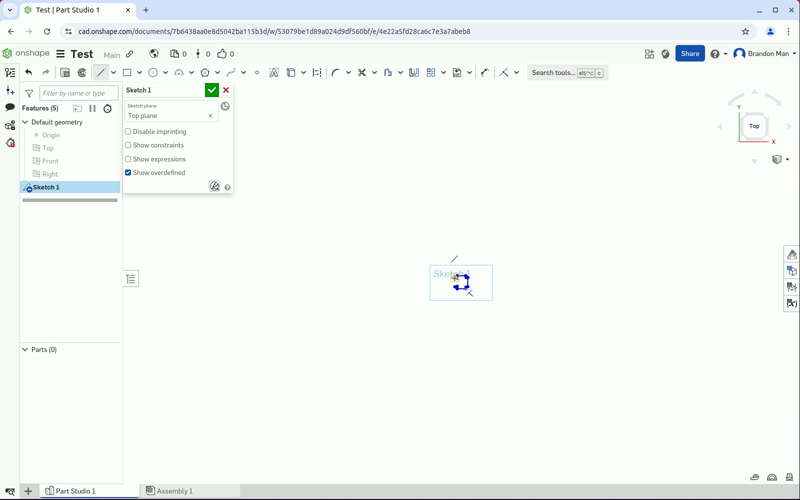
mouse_move(484, 277)
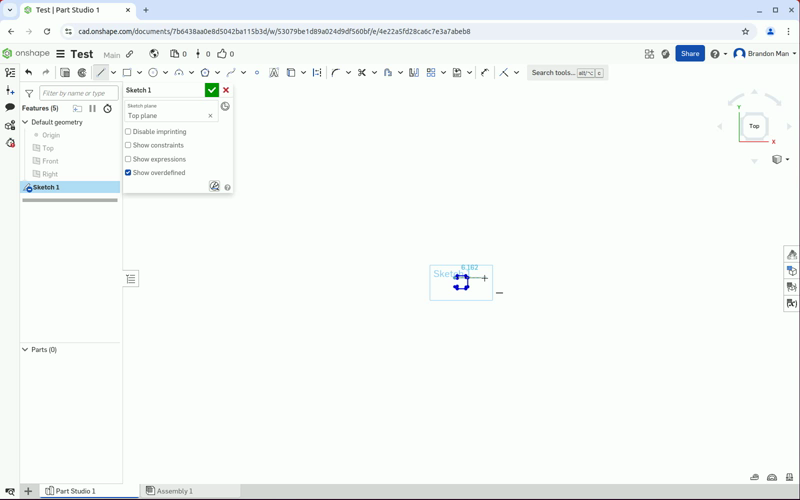
key_down(shift)
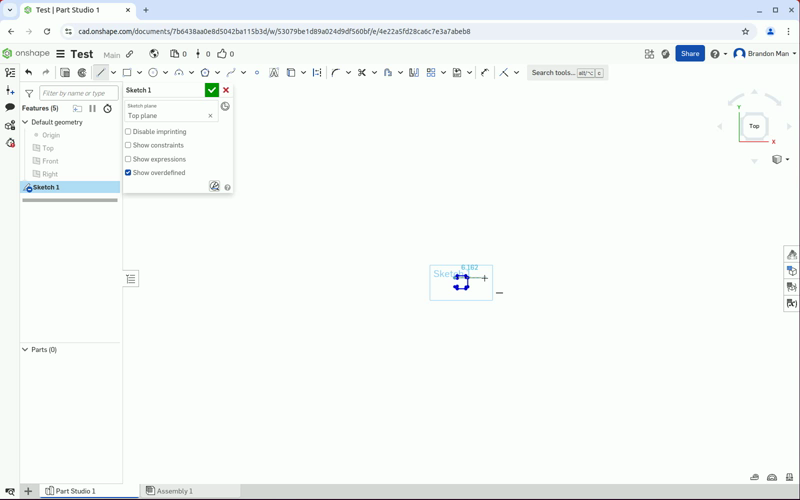
mouse_move(454, 286)
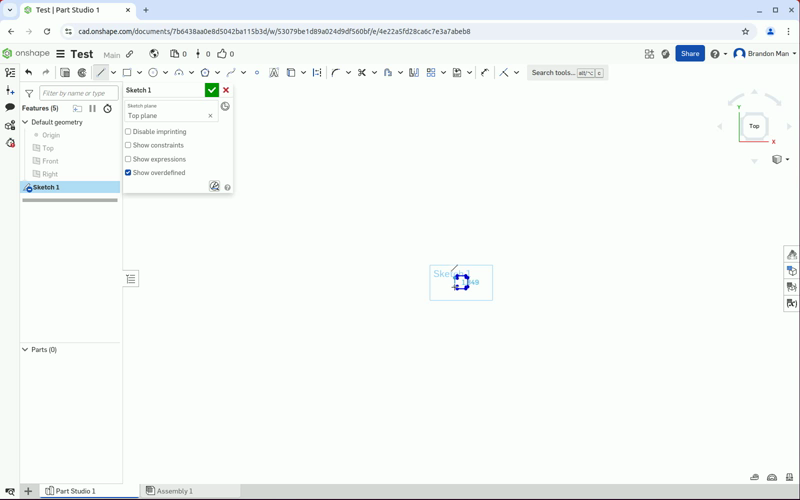
scroll(6)
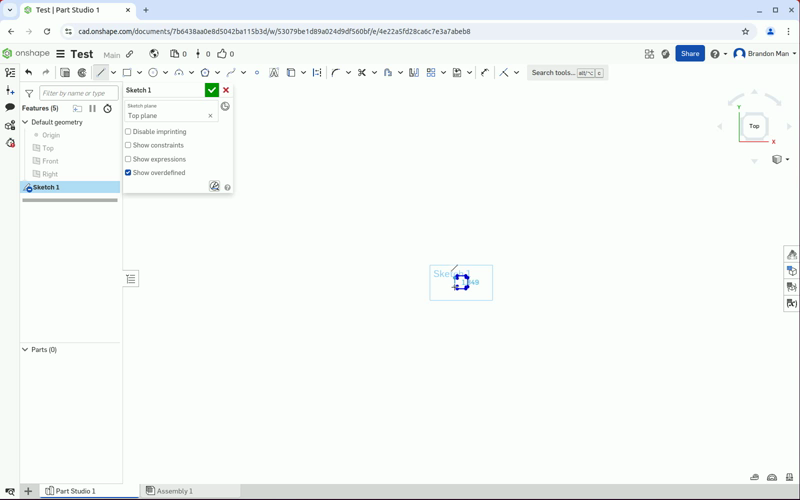
scroll(6)
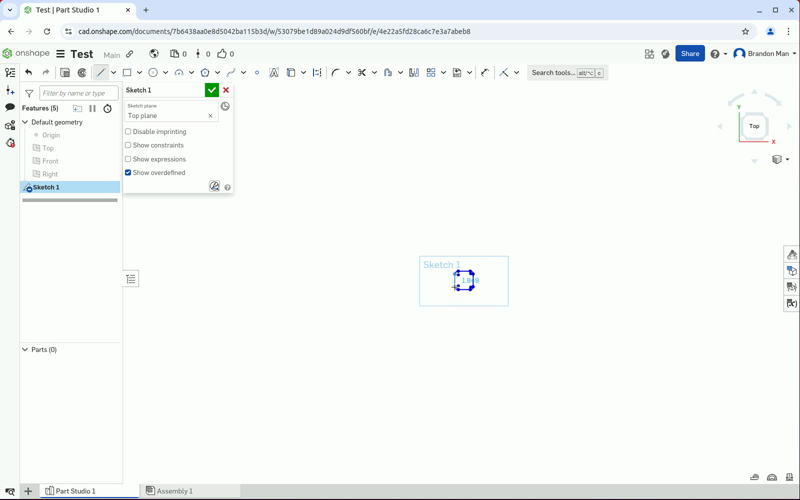
scroll(6)
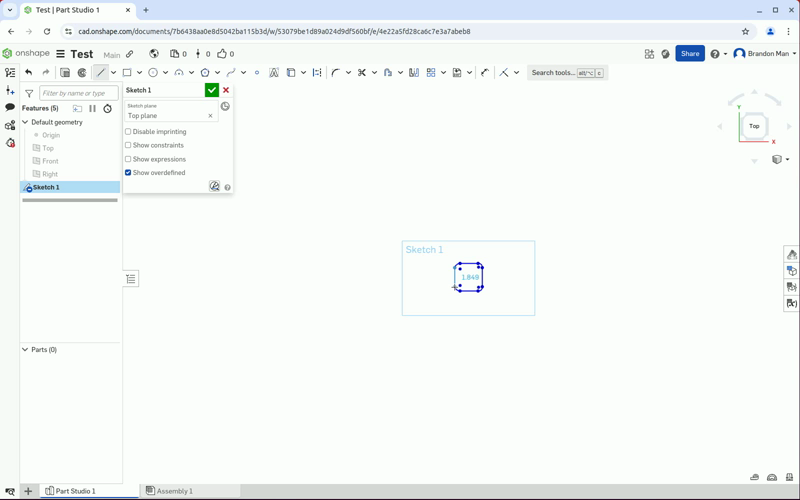
scroll(6)
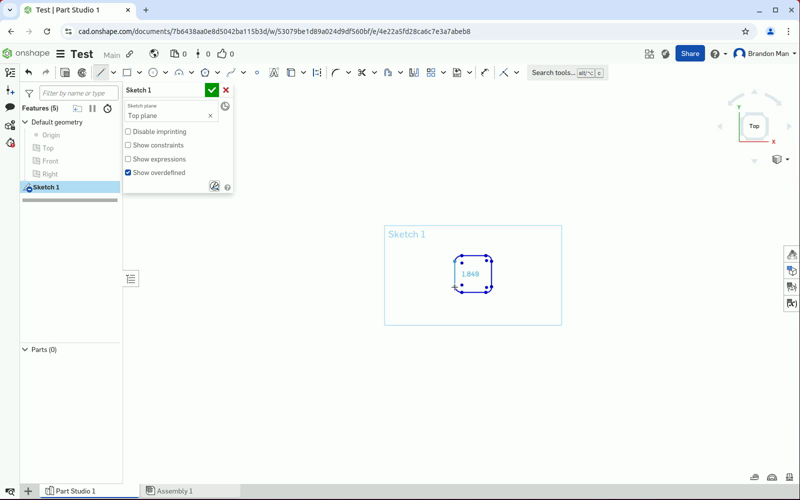
scroll(6)
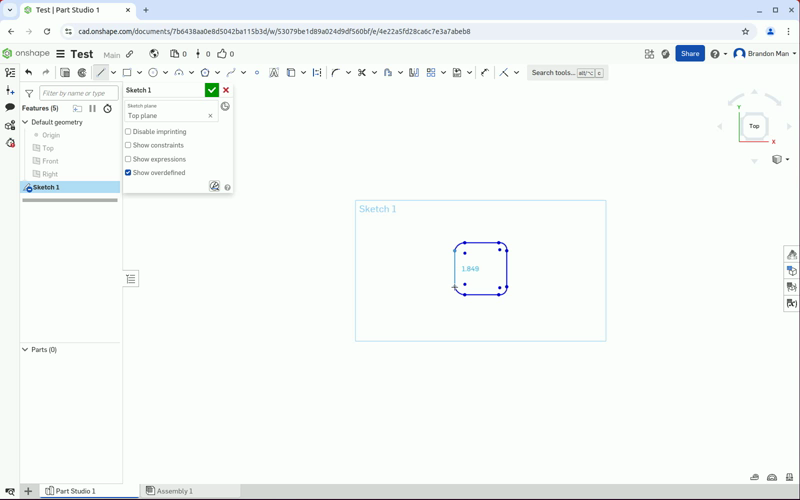
scroll(6)
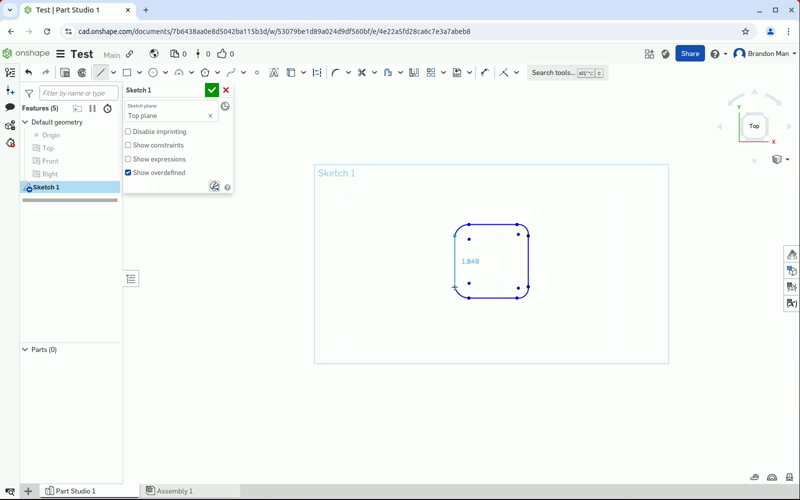
scroll(6)
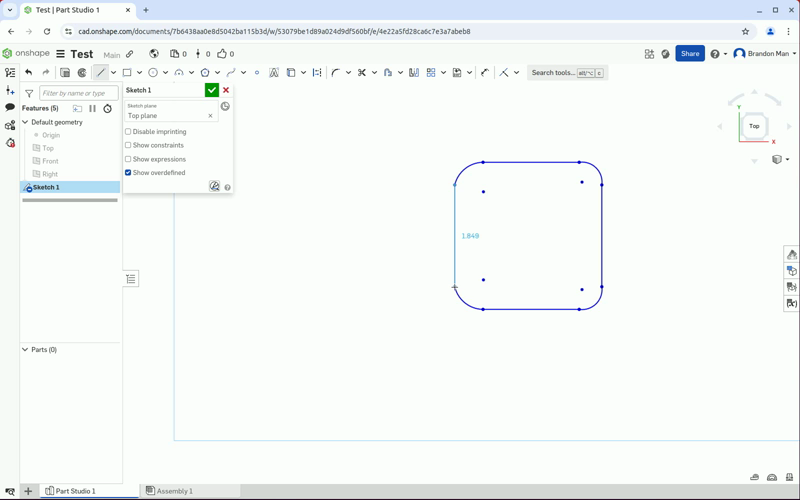
key_up(shift)
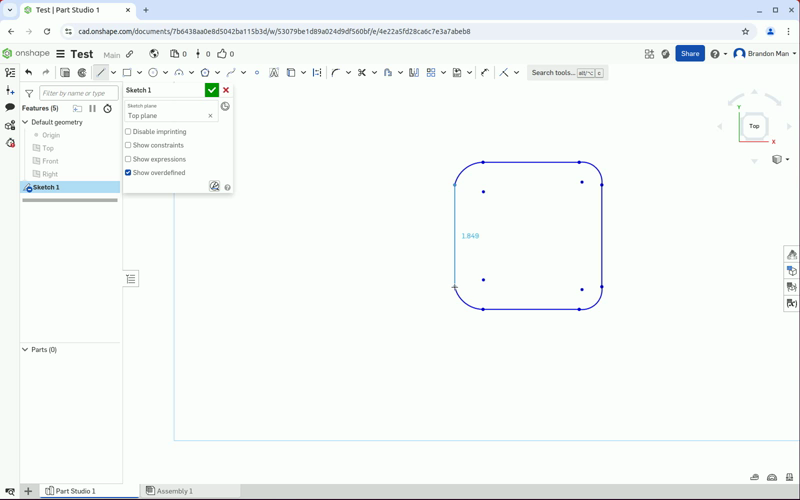
click(454, 286)
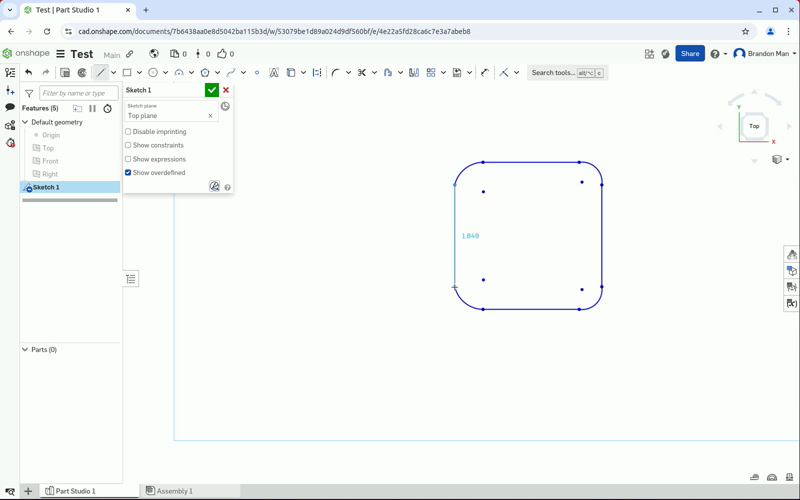
scroll(-6)
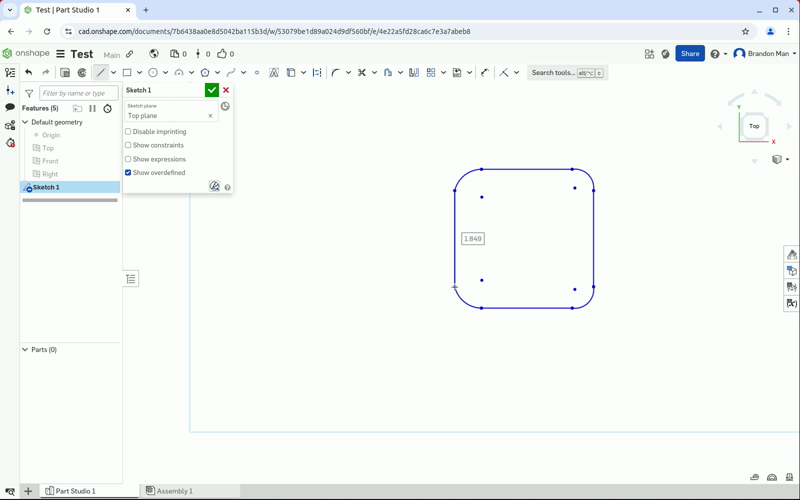
scroll(-6)
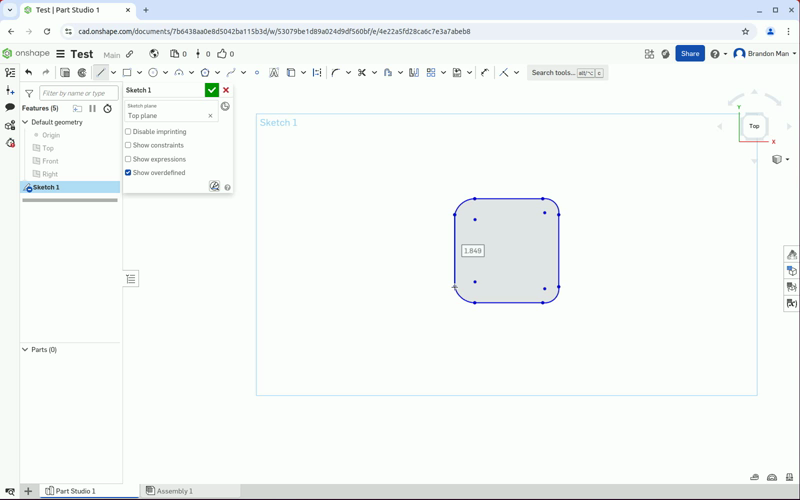
scroll(-6)
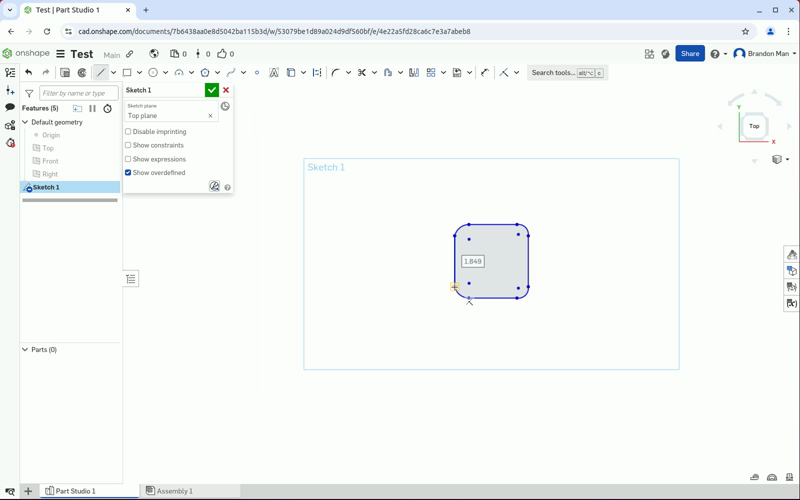
scroll(-6)
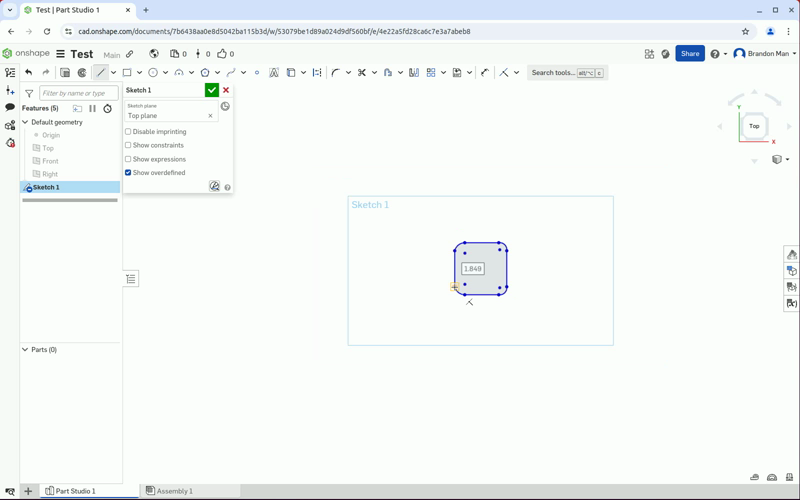
scroll(-6)
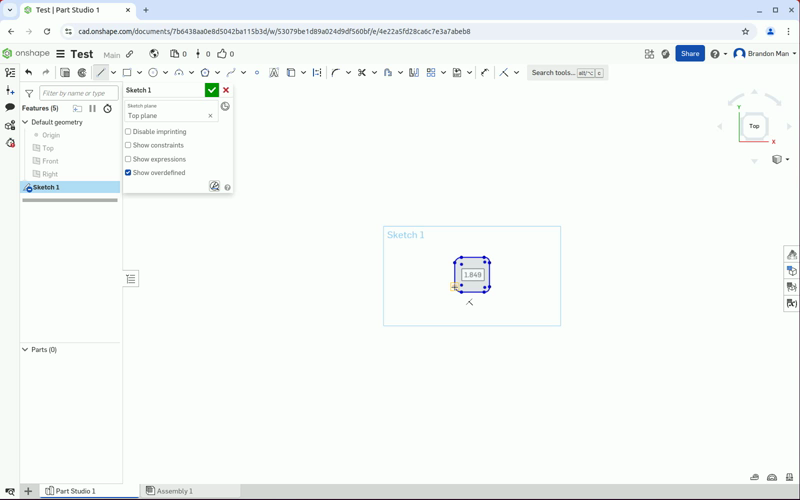
scroll(-6)
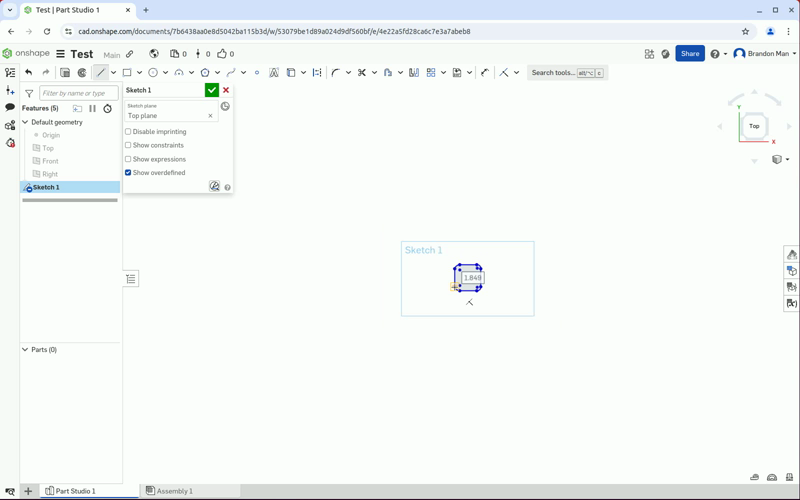
scroll(-6)
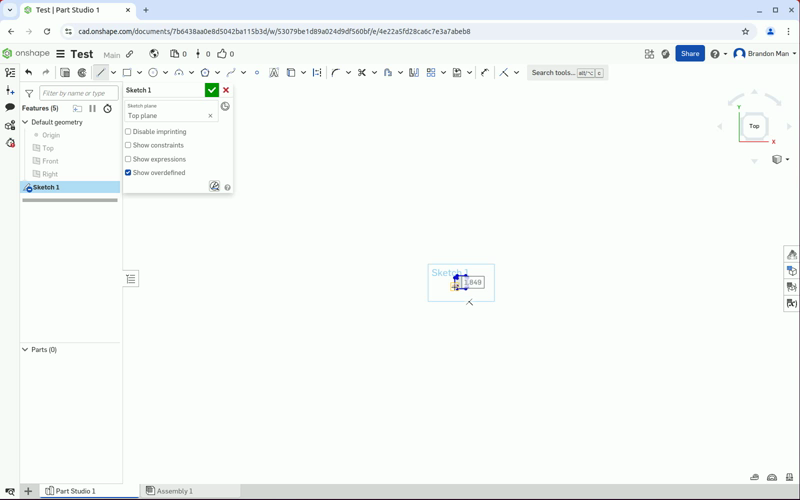
key(esc)
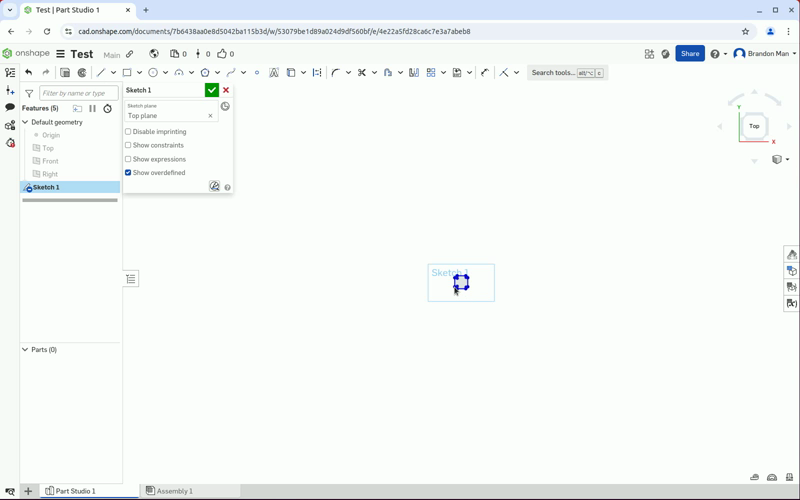
mouse_move(467, 281)
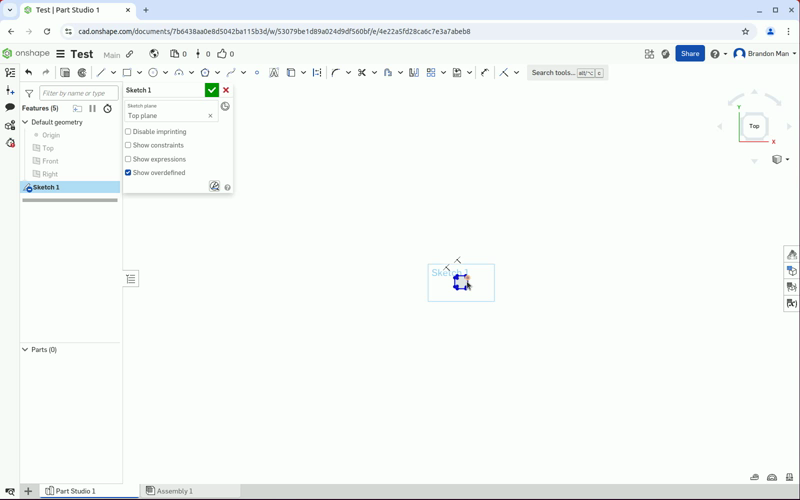
scroll(6)
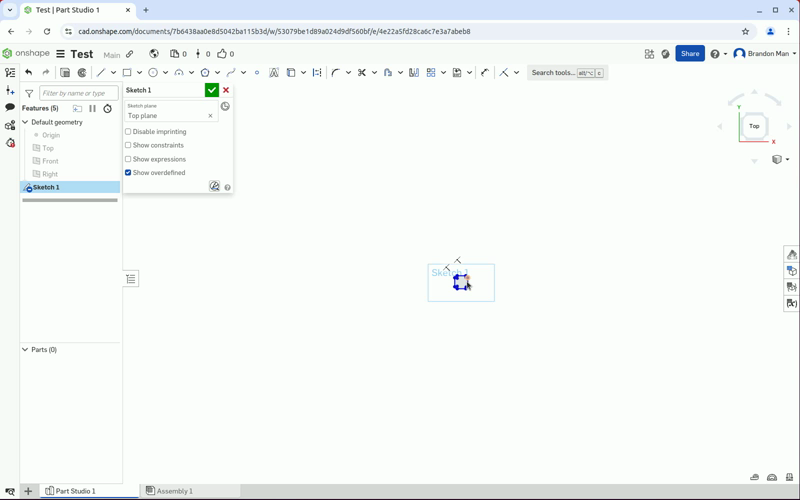
scroll(6)
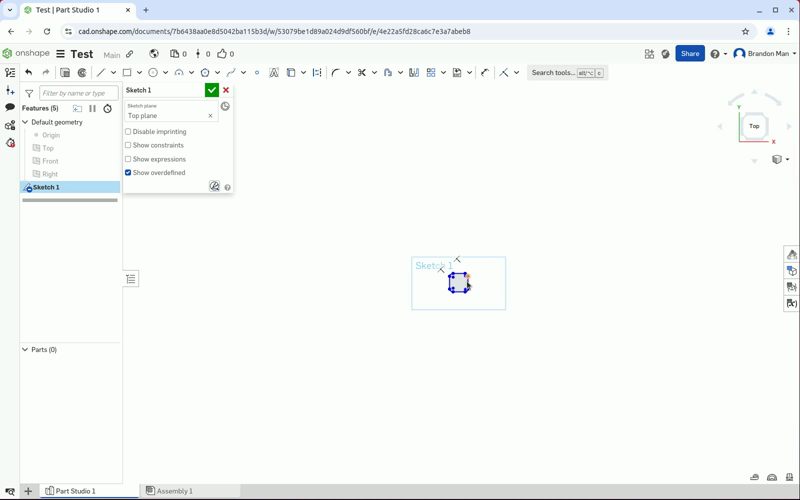
scroll(6)
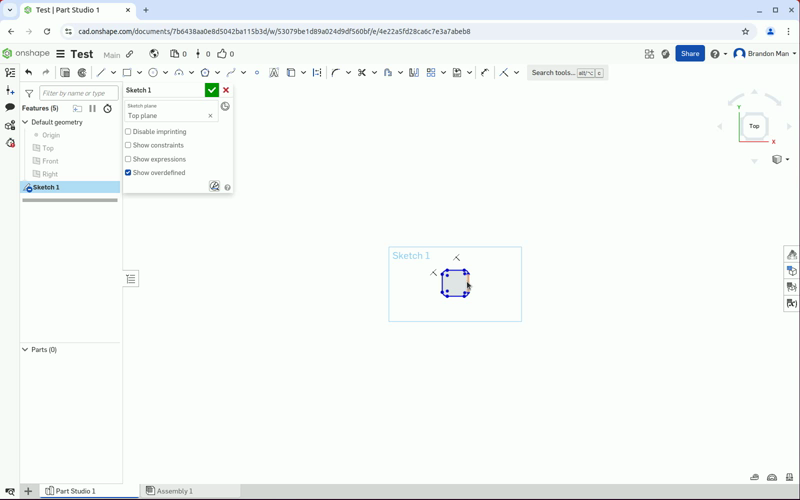
scroll(6)
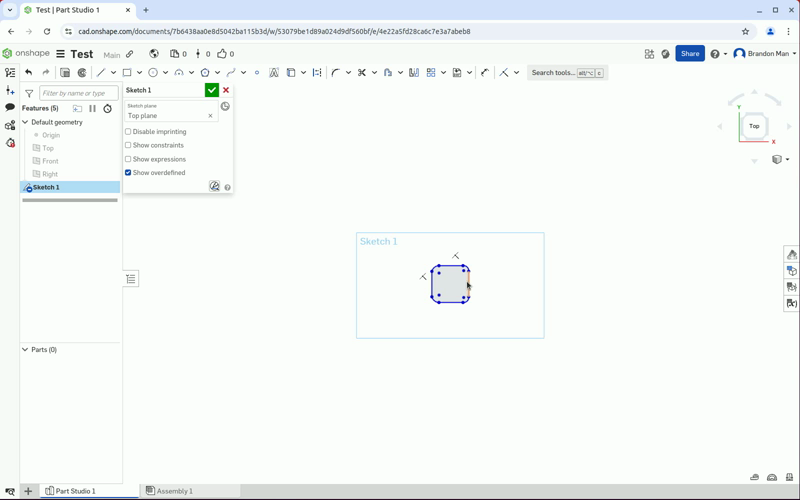
scroll(6)
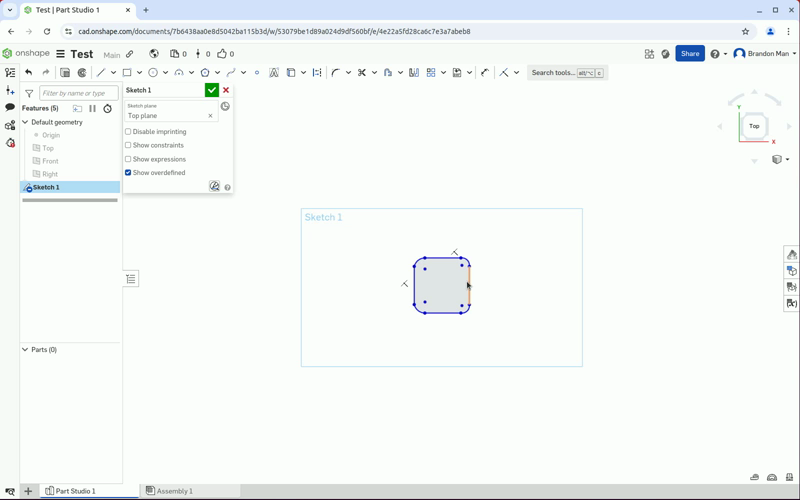
scroll(6)
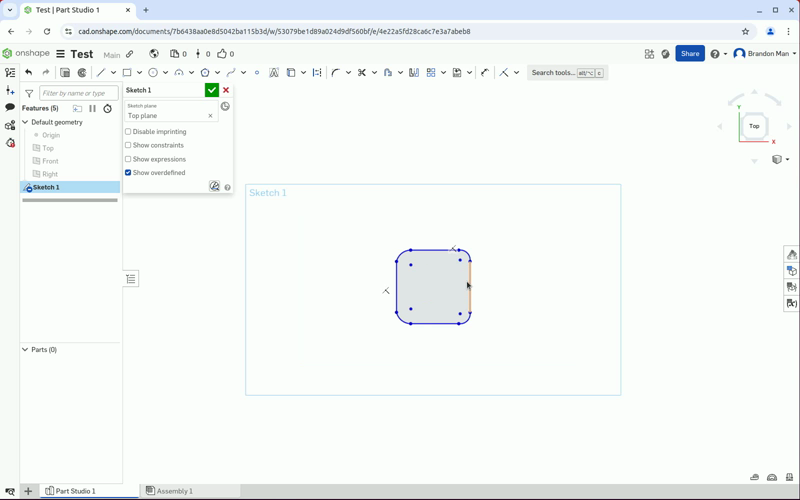
scroll(6)
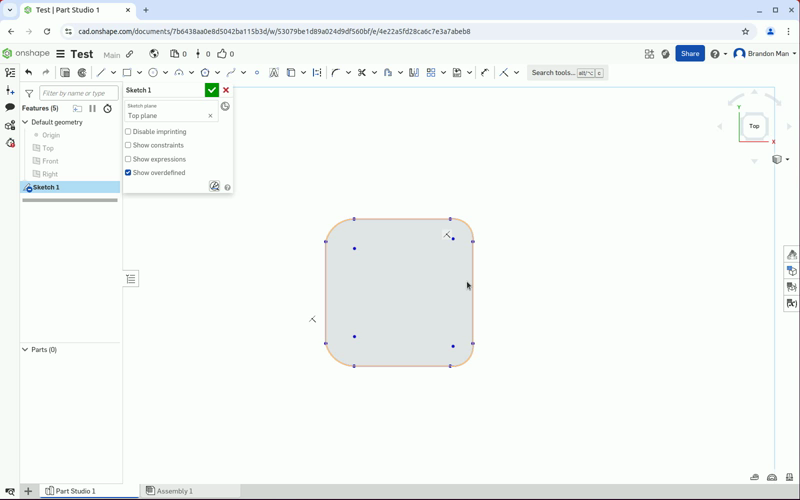
click(467, 281)
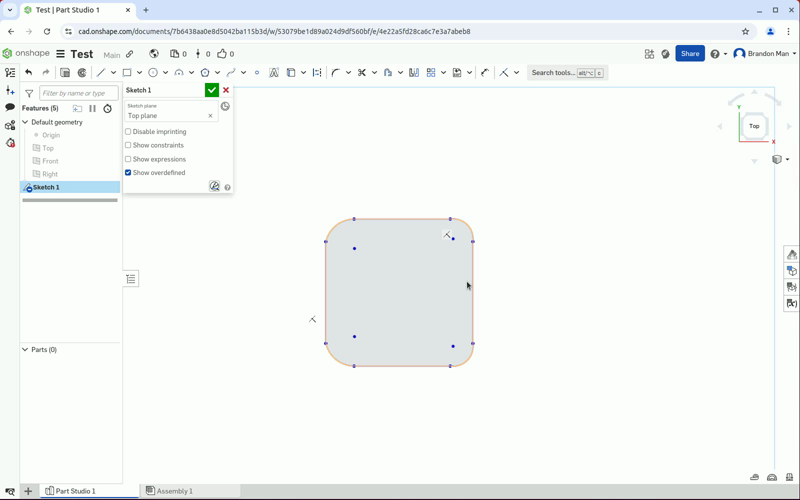
scroll(-6)
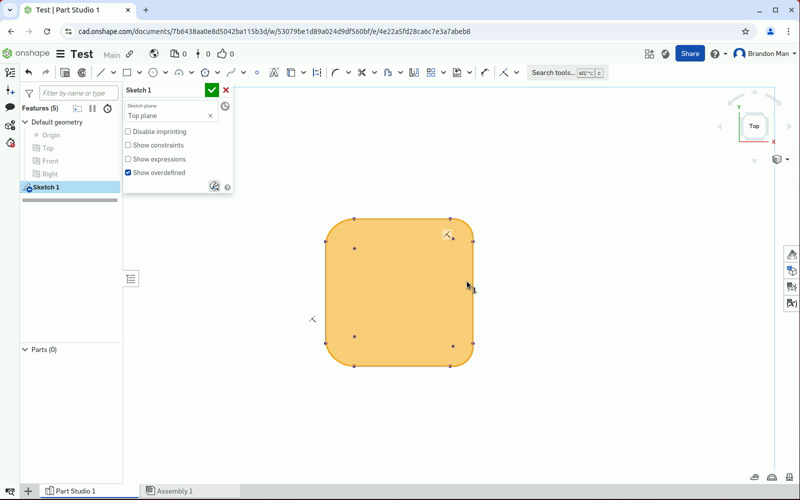
scroll(-6)
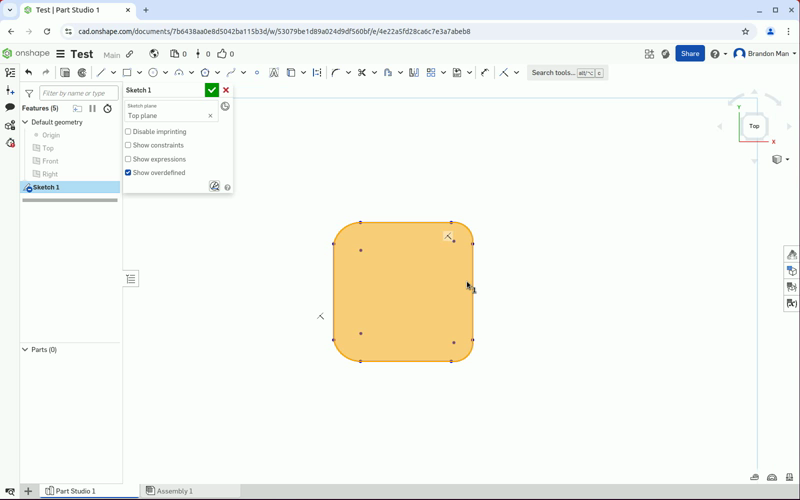
scroll(-6)
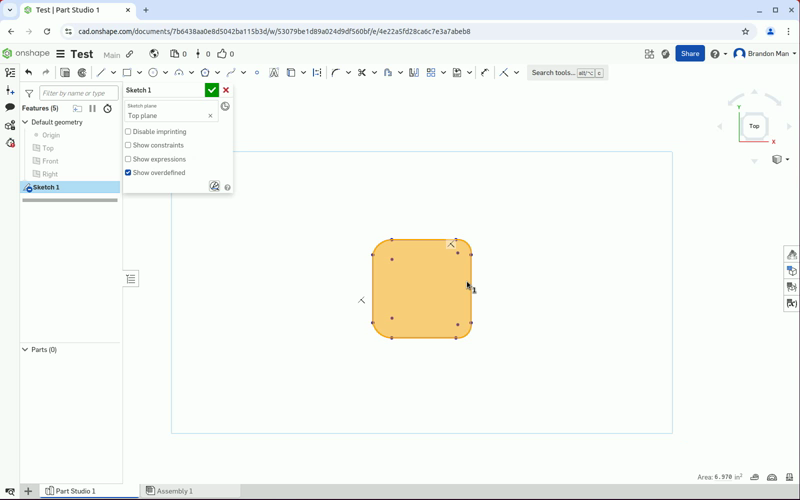
scroll(-6)
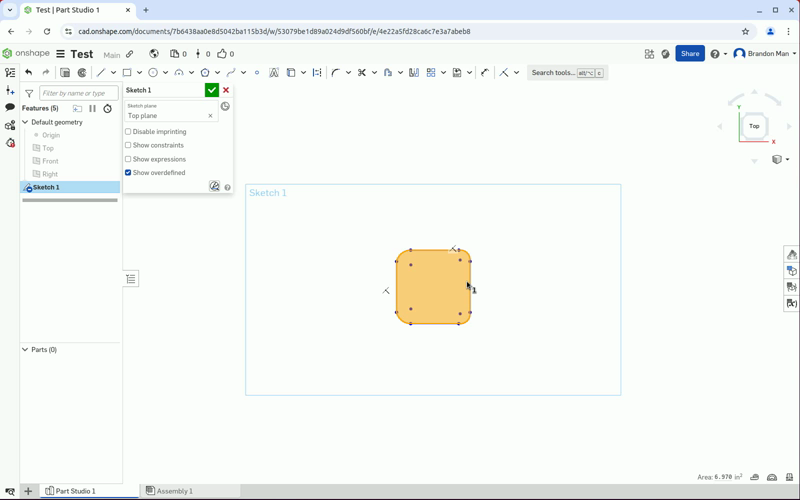
scroll(-6)
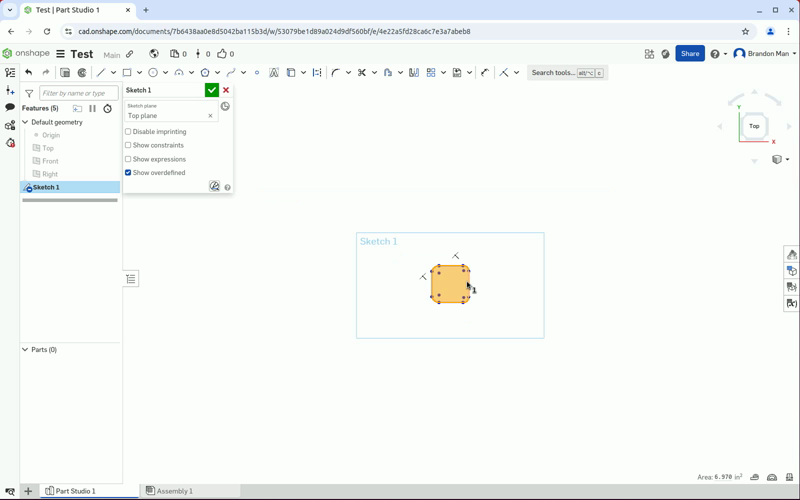
scroll(-6)
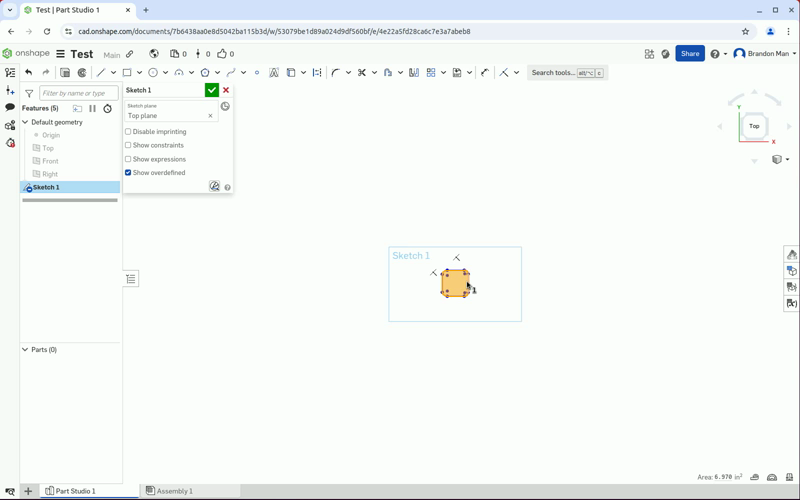
scroll(-6)
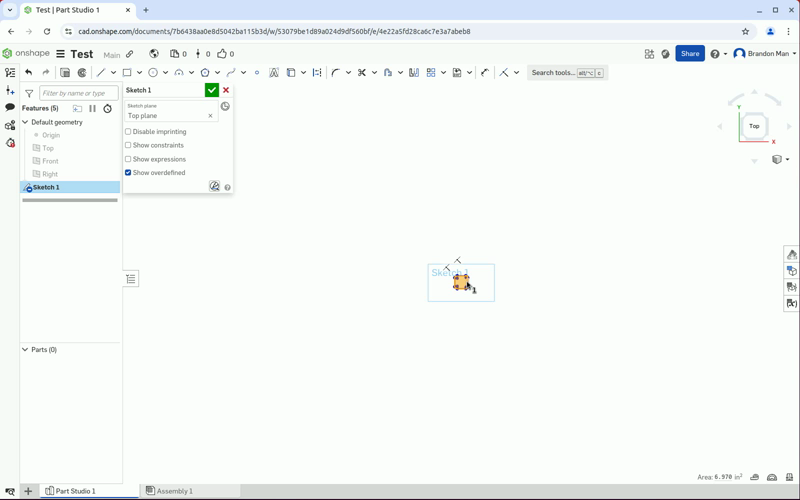
mouse_move(73, 352)
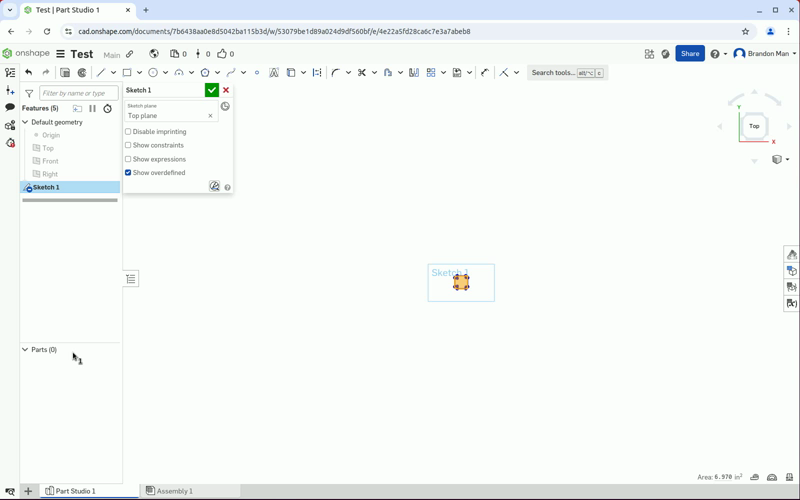
key(shift+y)
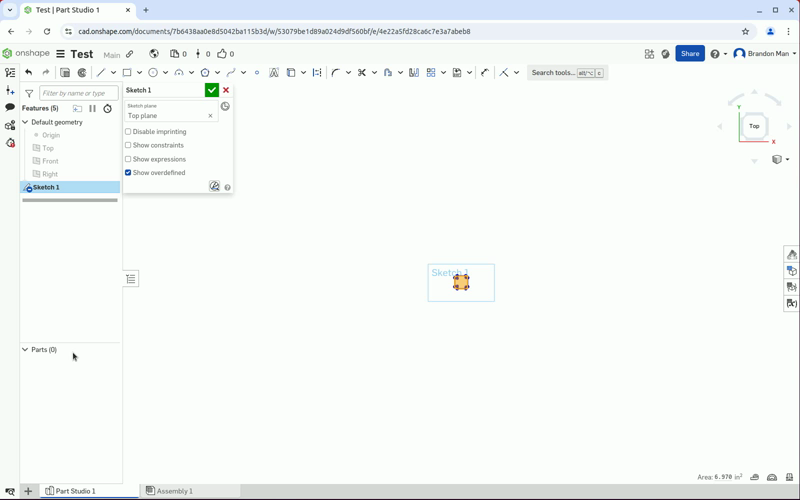
key(shift+e)
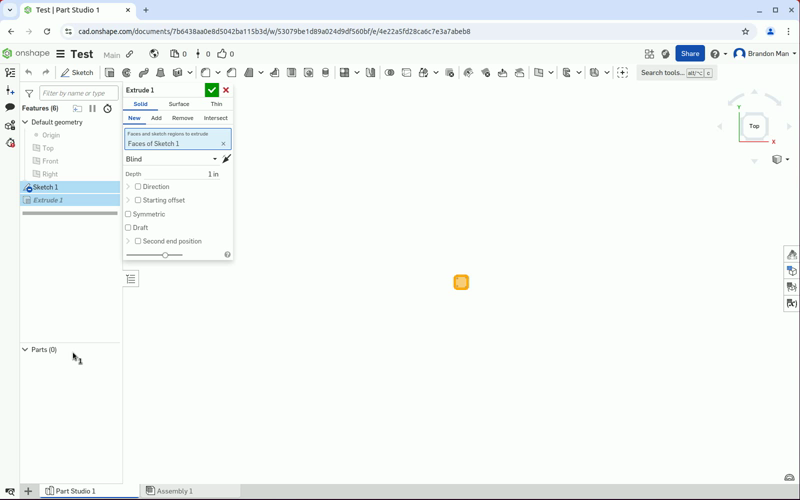
mouse_move(143, 106)
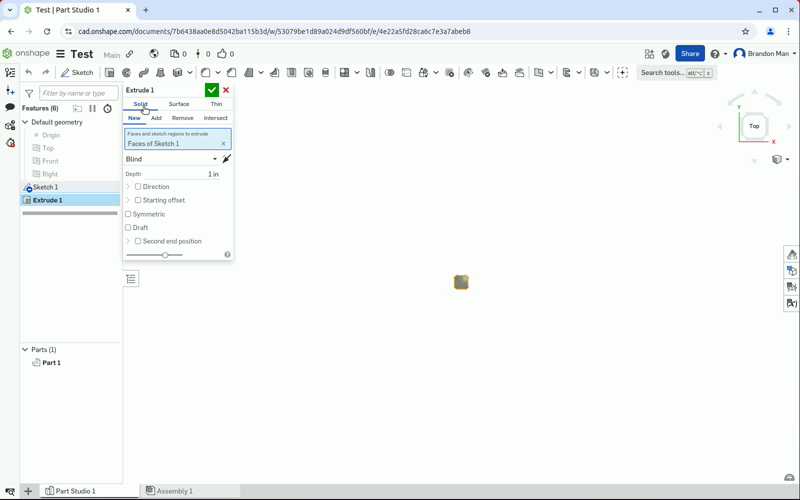
click(143, 106)
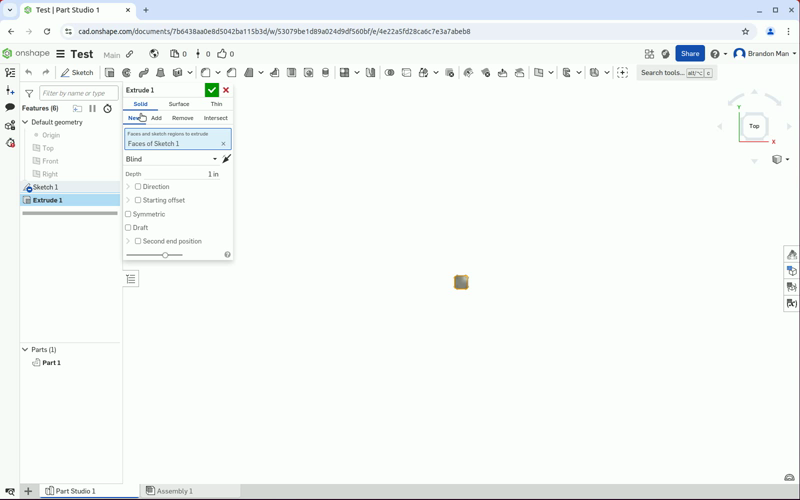
mouse_move(137, 120)
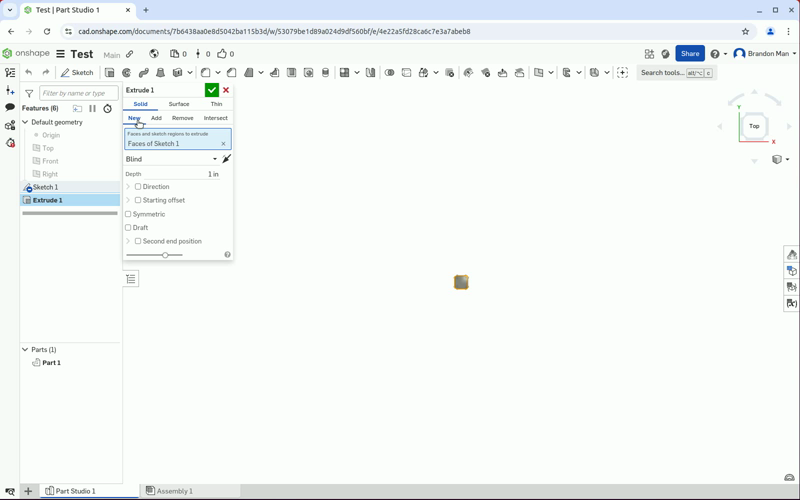
click(137, 120)
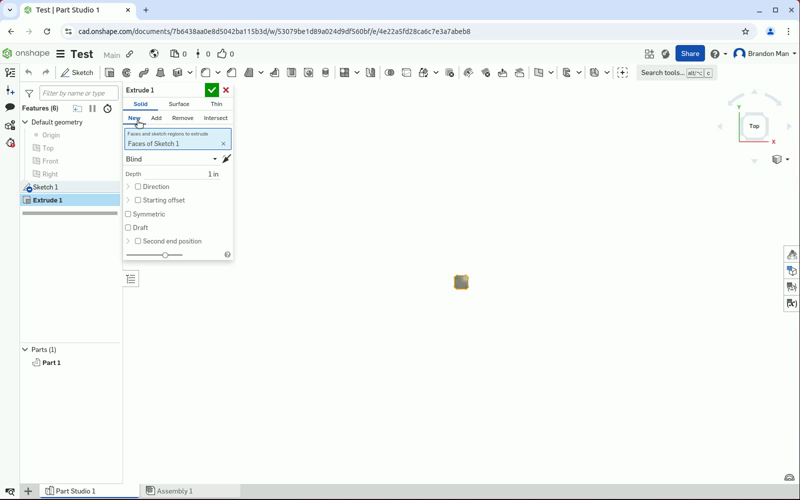
key(tab, 4)
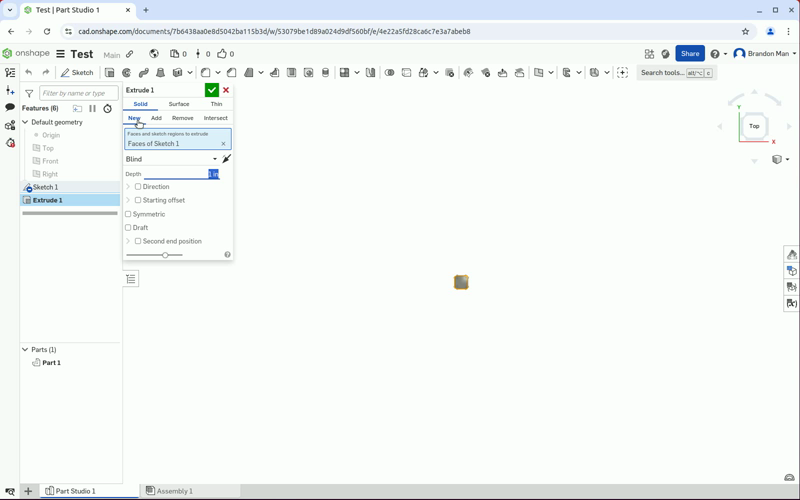
text(23.108)
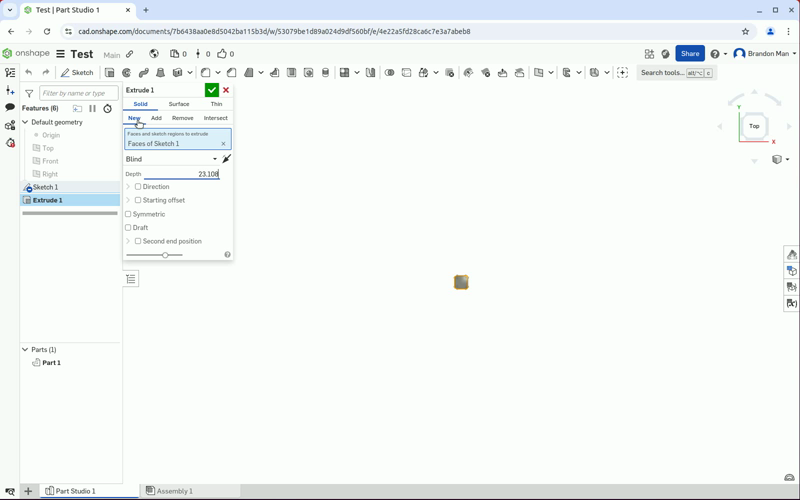
key(enter)
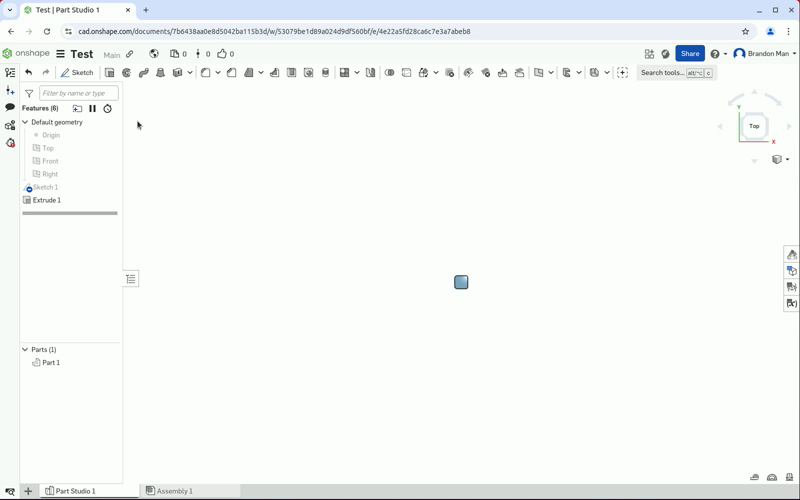
key(shift+h)
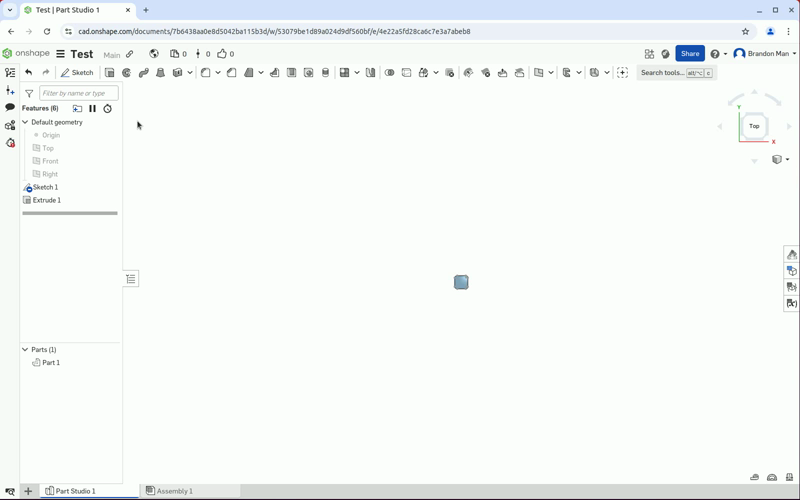
key(shift+h)
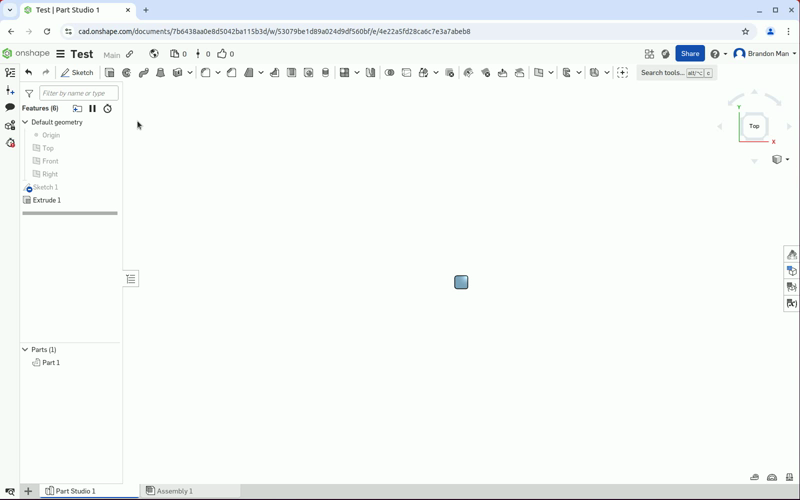
mouse_move(73, 189)
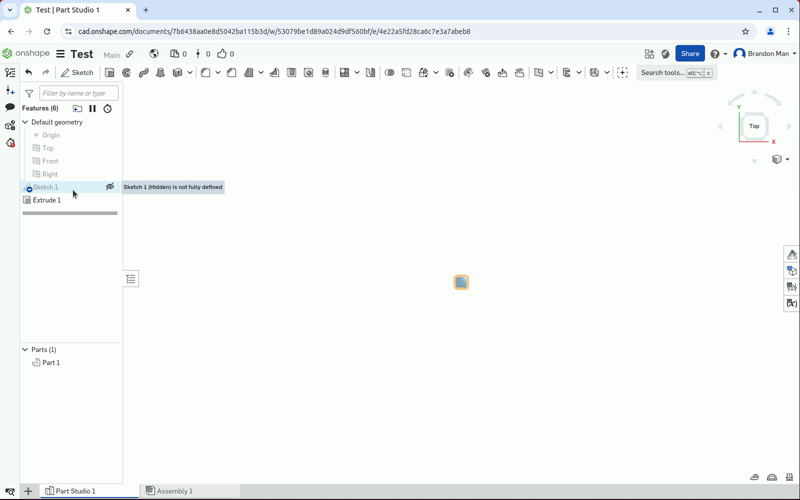
click(73, 189)
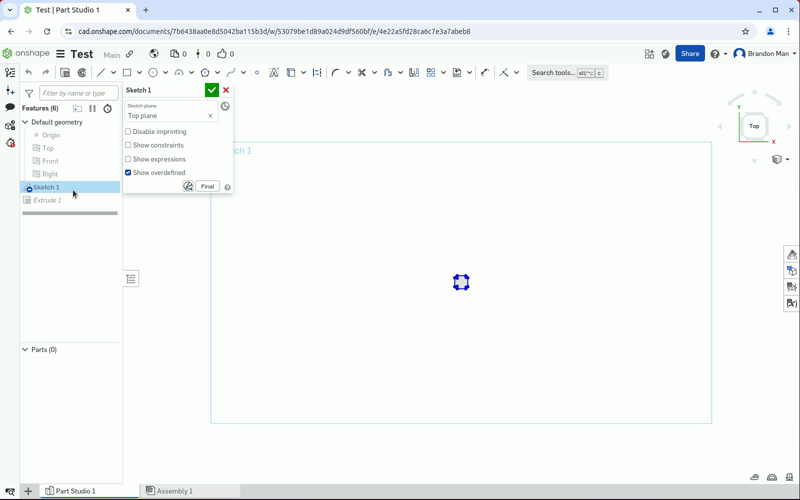
mouse_move(229, 92)
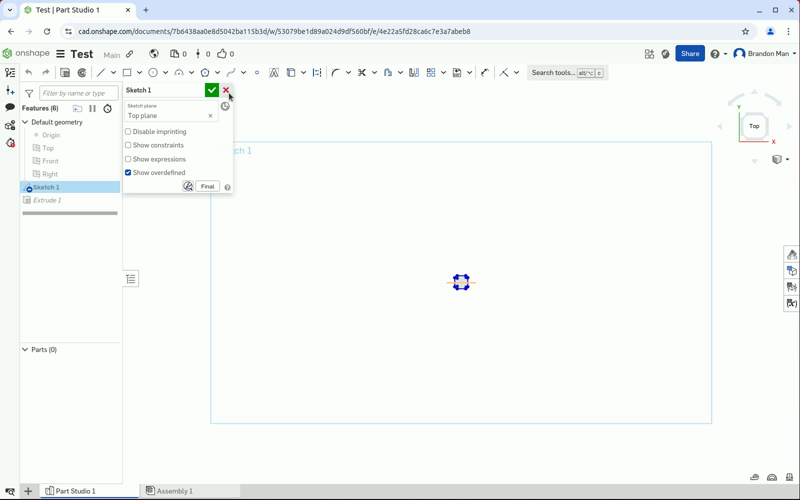
click(229, 92)
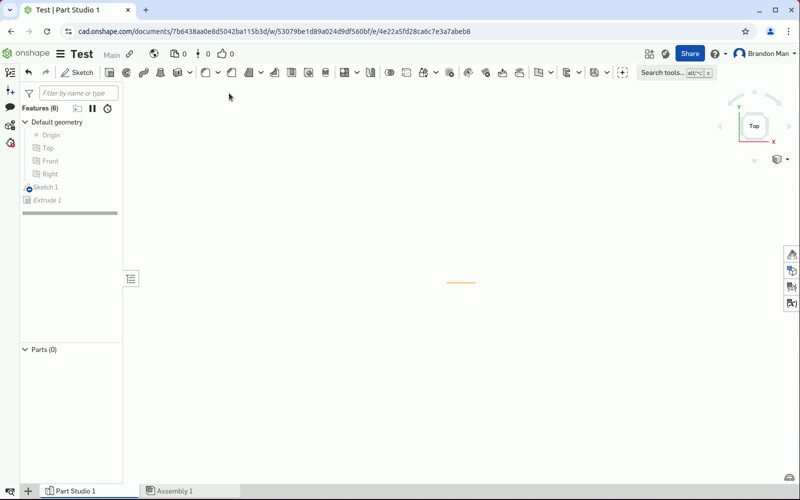
mouse_move(73, 352)
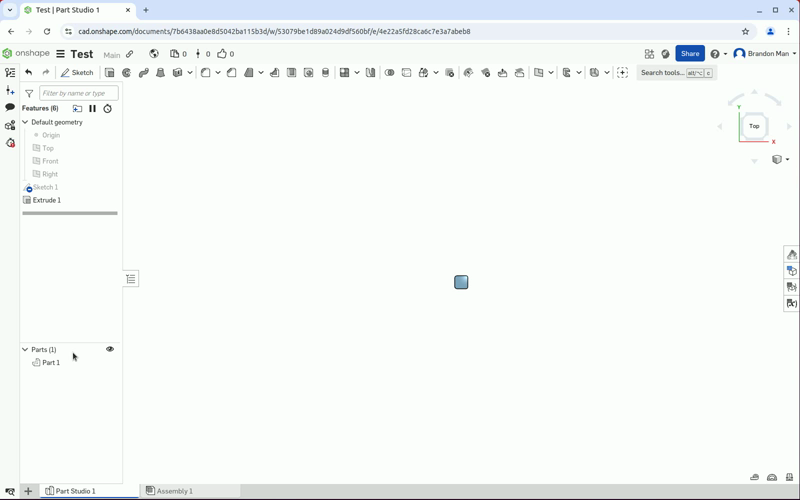
key(y)
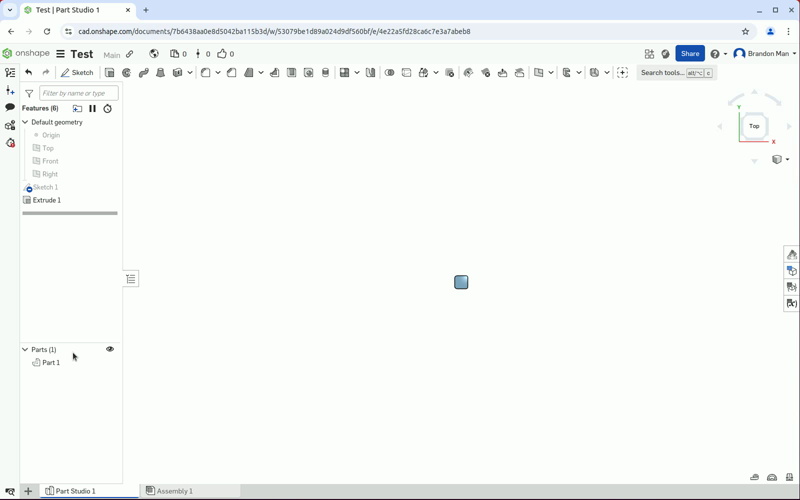
key(shift+p)
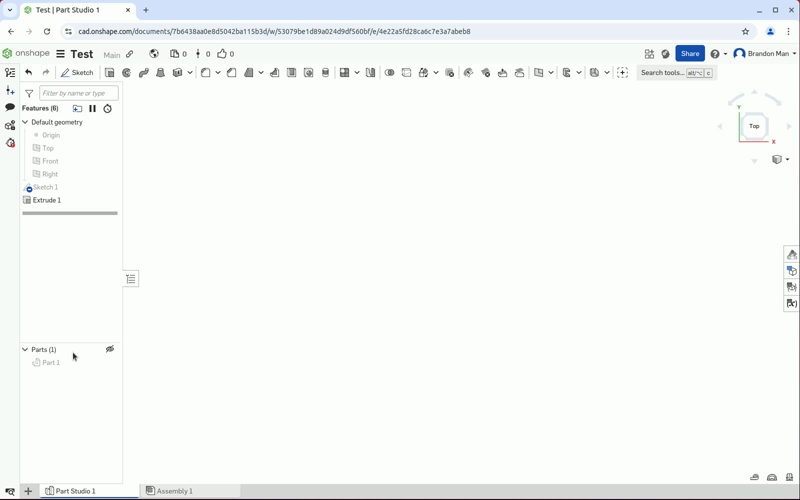
key(space)
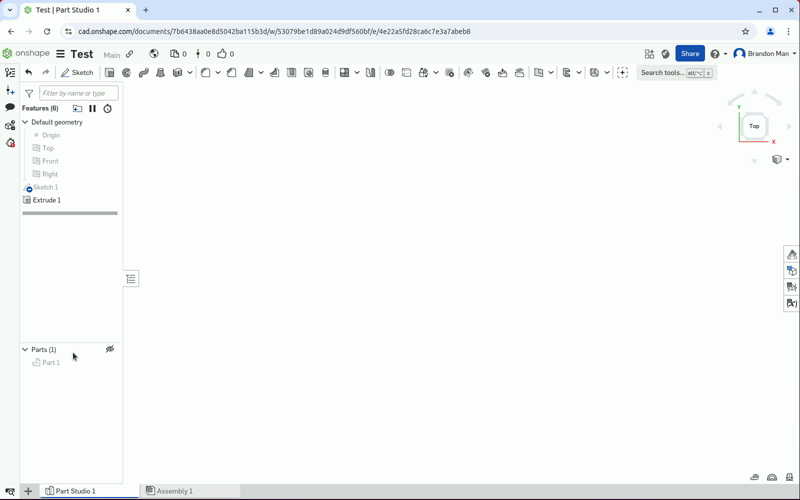
key_down(shift)
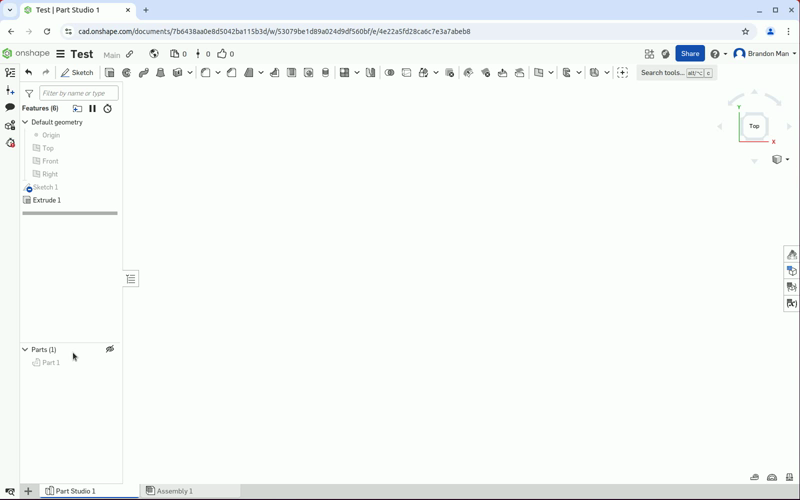
key(up)
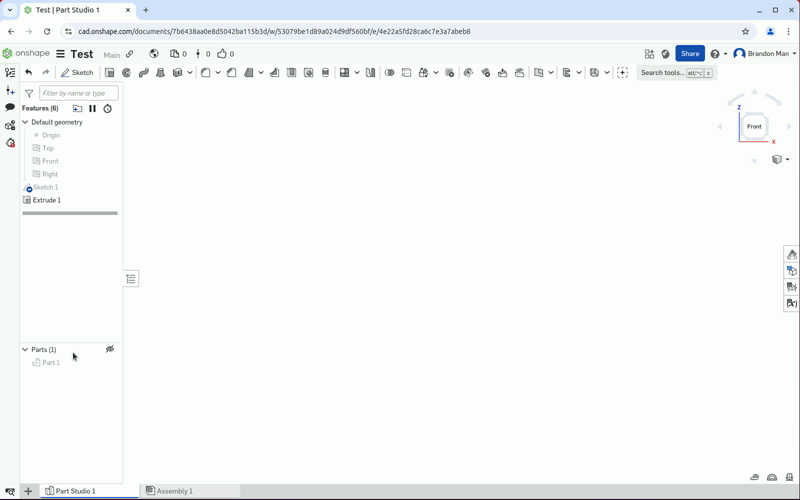
key_up(shift)
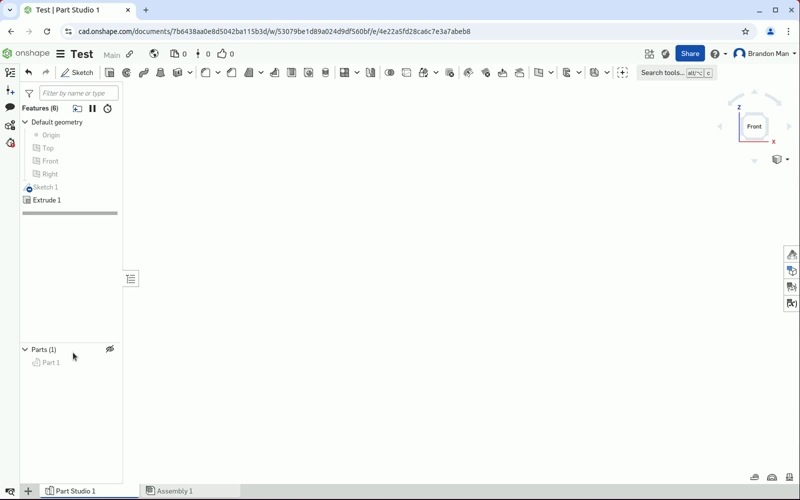
key(space)
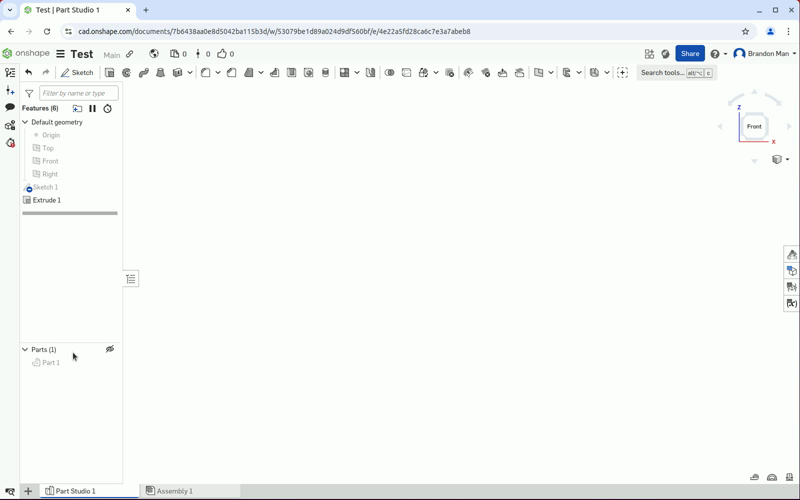
key_down(shift)
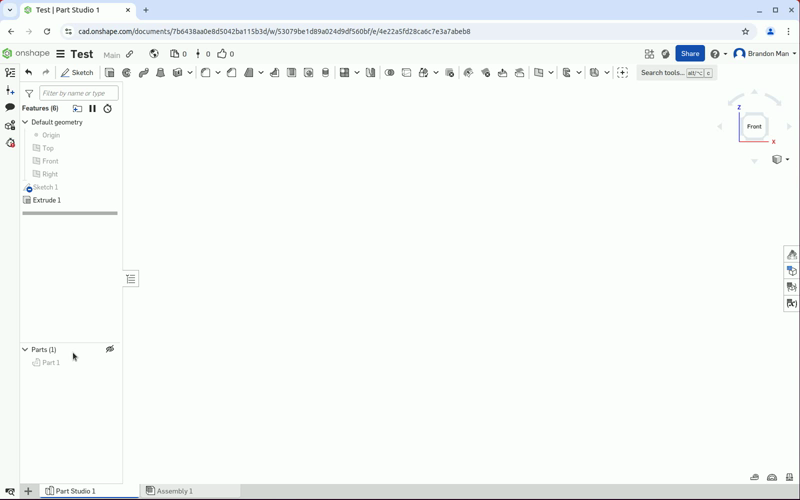
key(left)
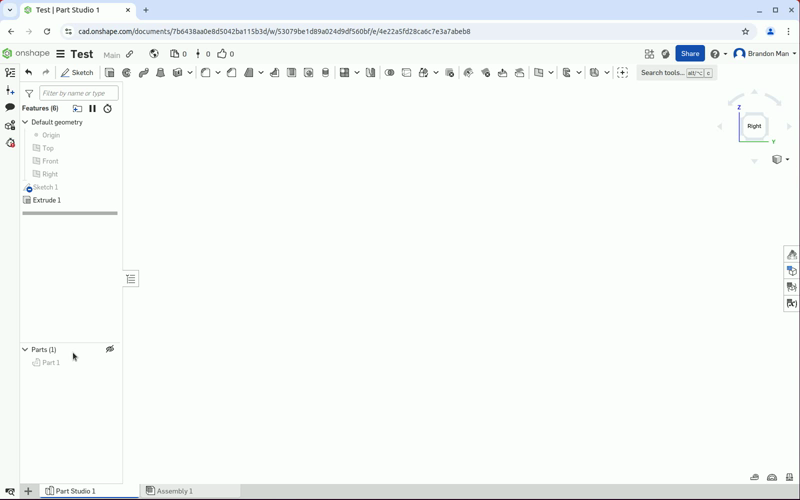
key_up(shift)
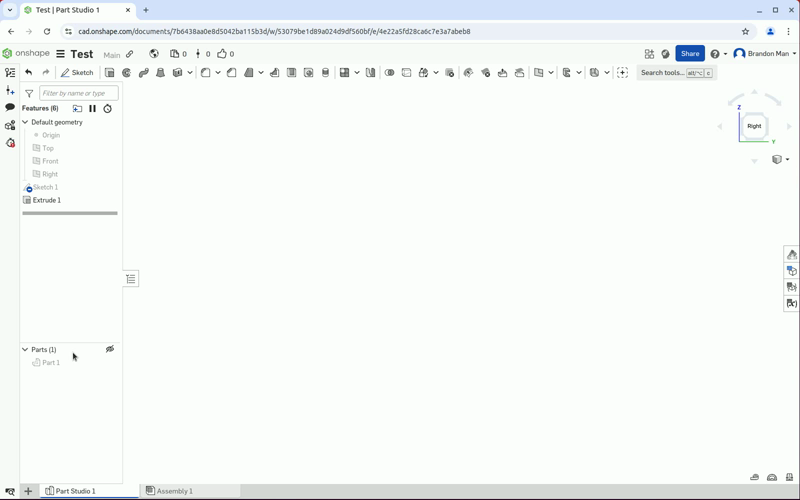
mouse_move(73, 352)
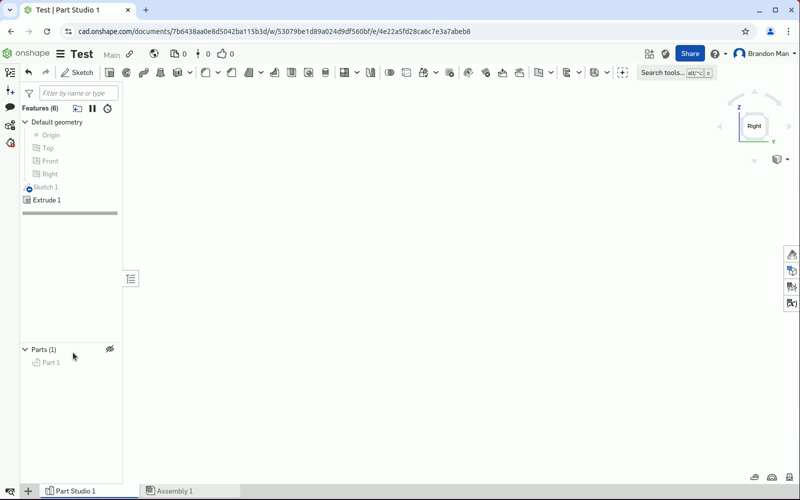
key(shift+y)
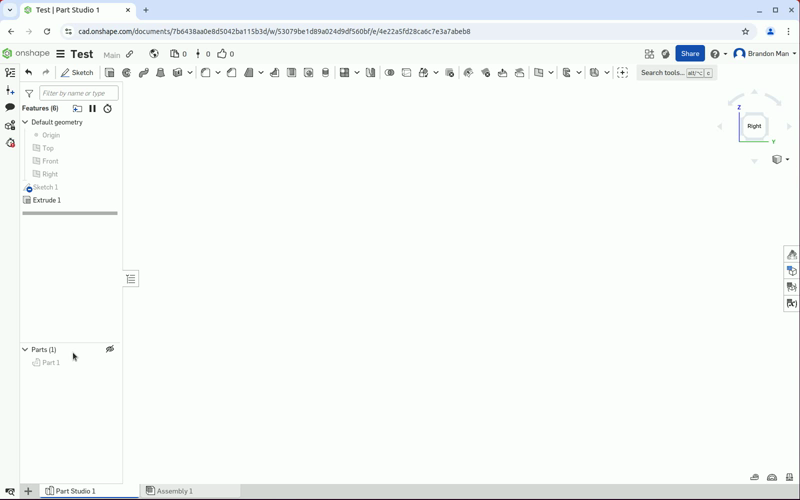
key(shift+s)
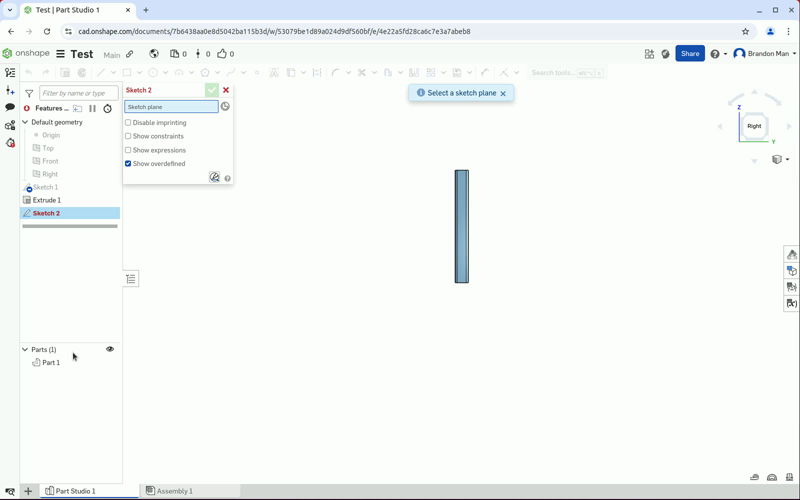
mouse_move(73, 176)
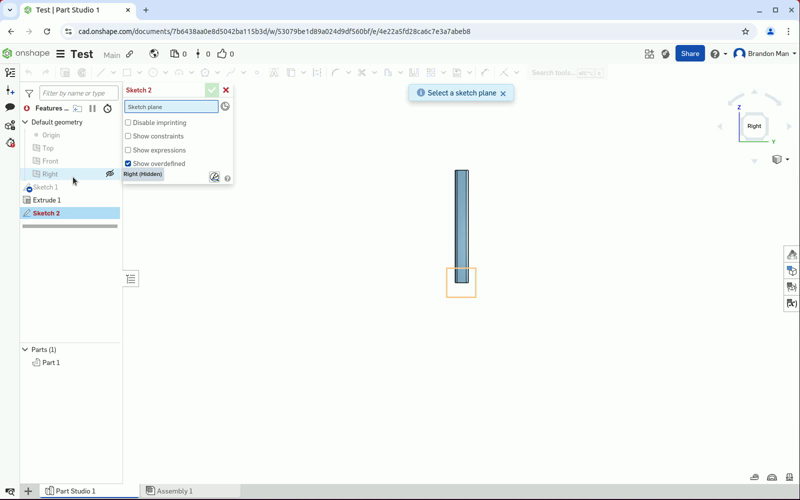
click(73, 176)
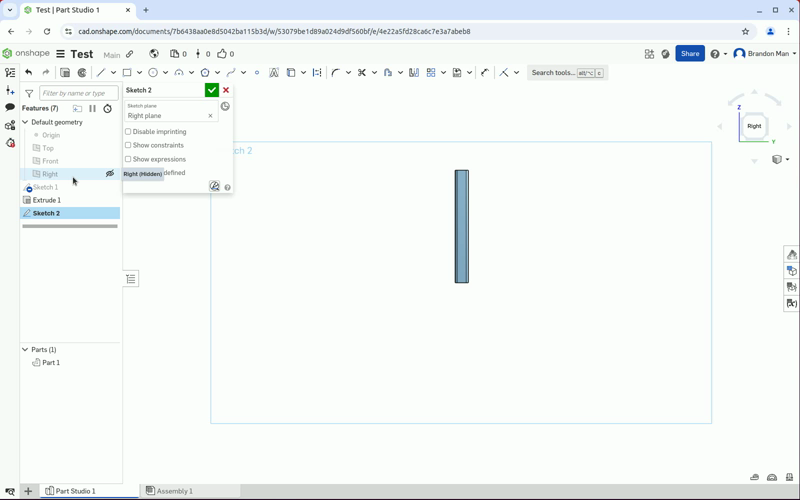
mouse_move(73, 352)
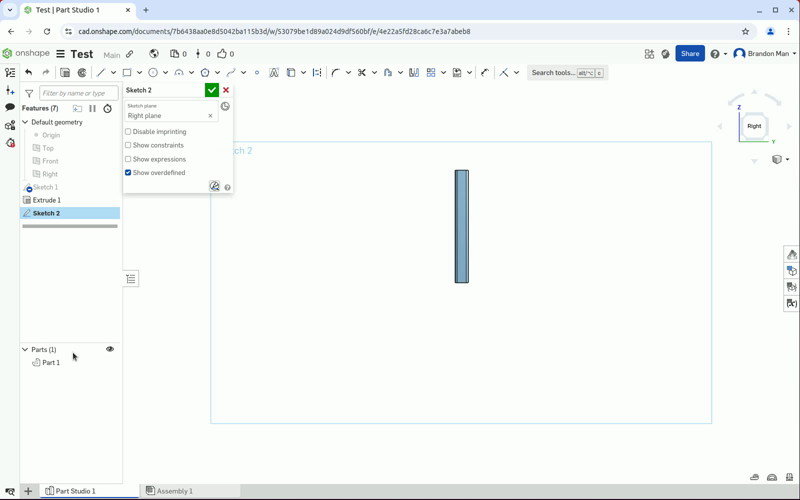
key(y)
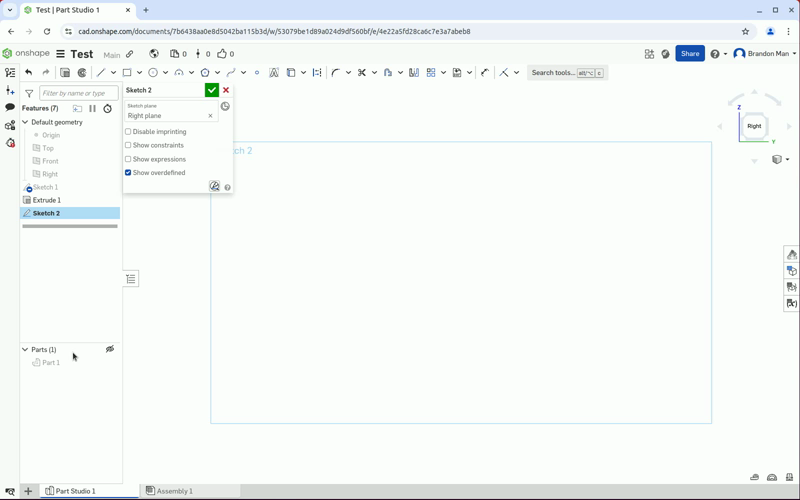
key(l)
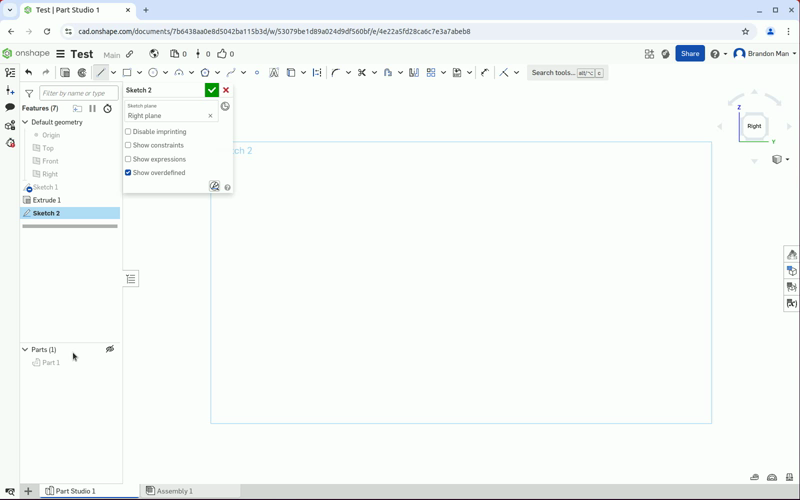
key_down(shift)
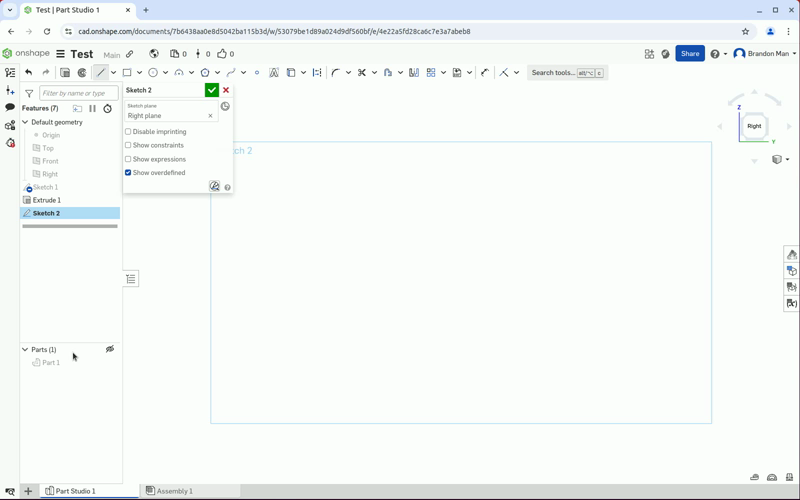
mouse_move(401, 304)
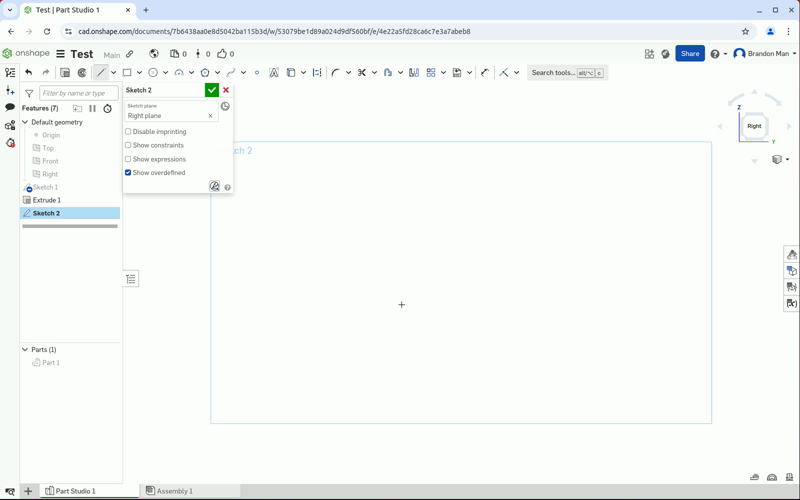
click(401, 304)
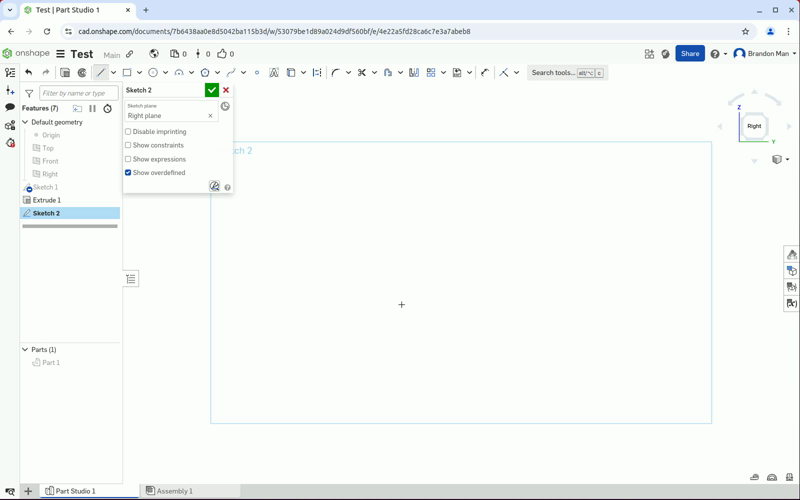
key_up(shift)
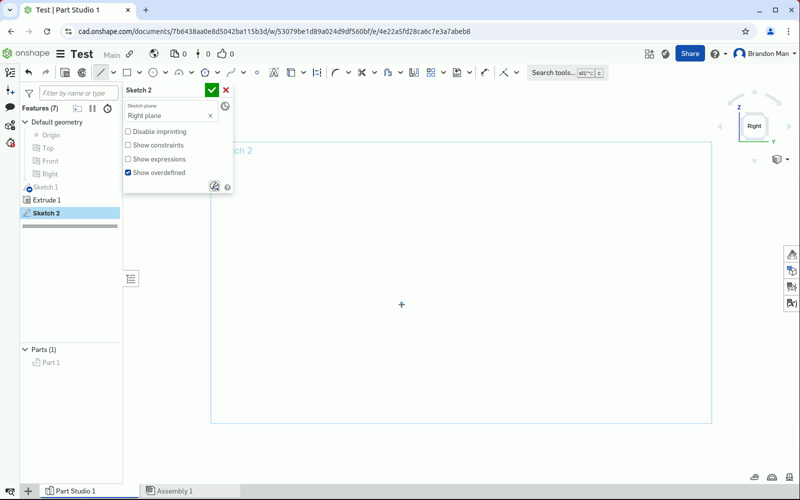
key_down(shift)
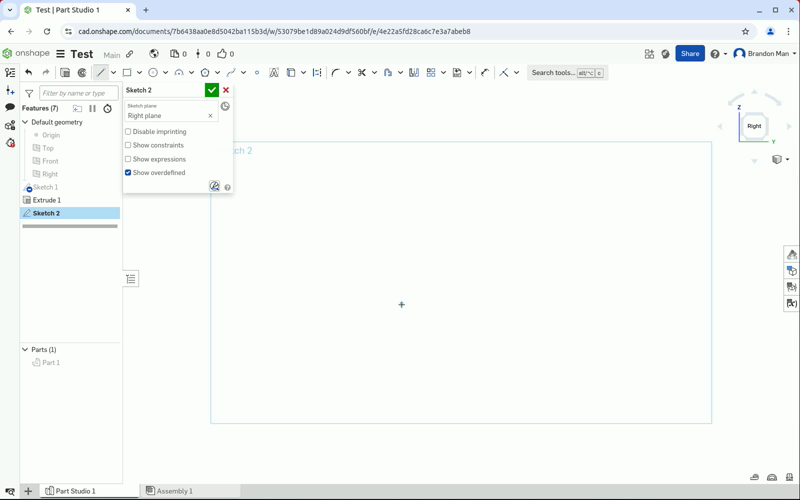
mouse_move(431, 304)
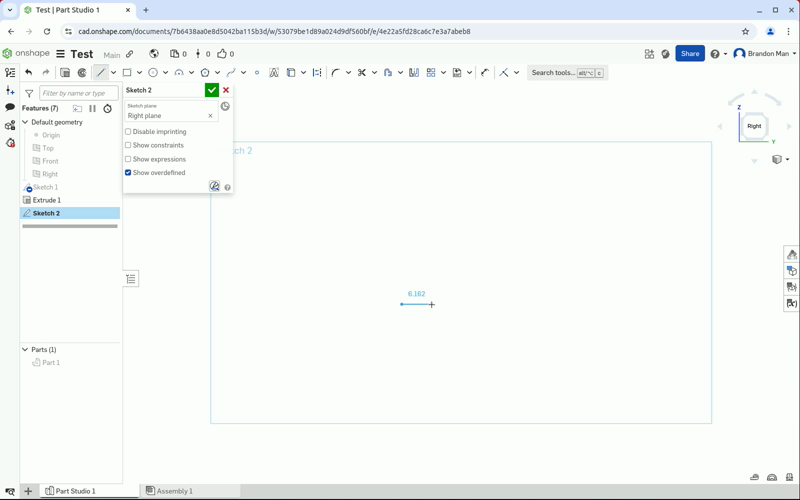
mouse_move(405, 304)
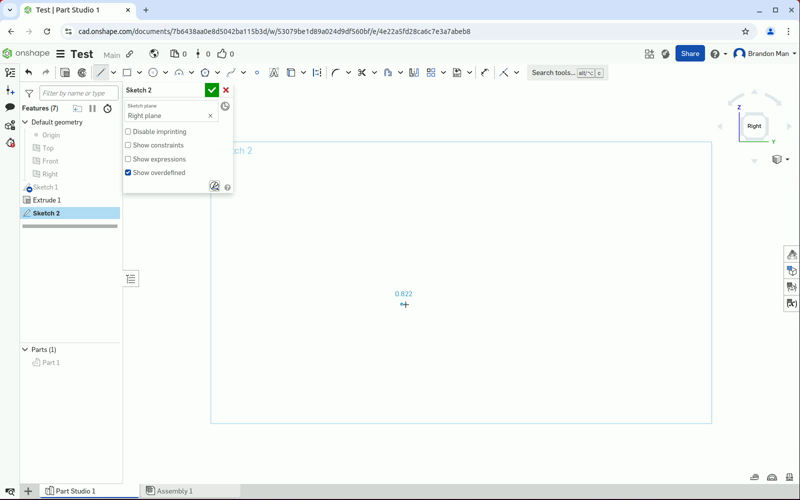
scroll(6)
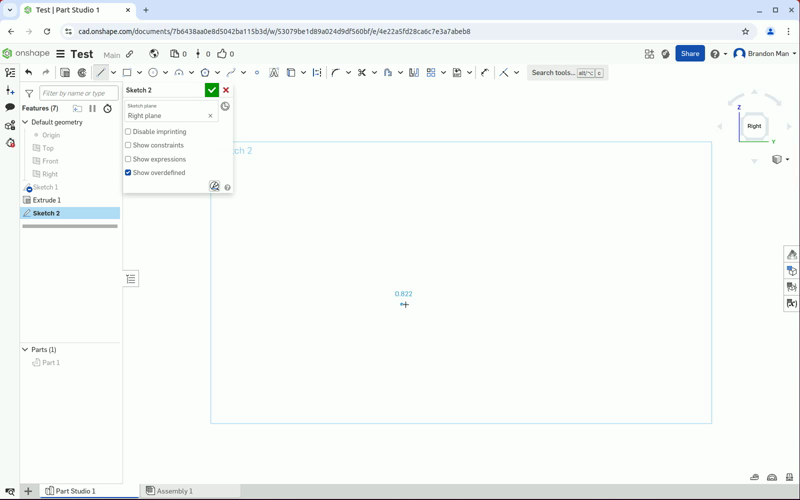
scroll(6)
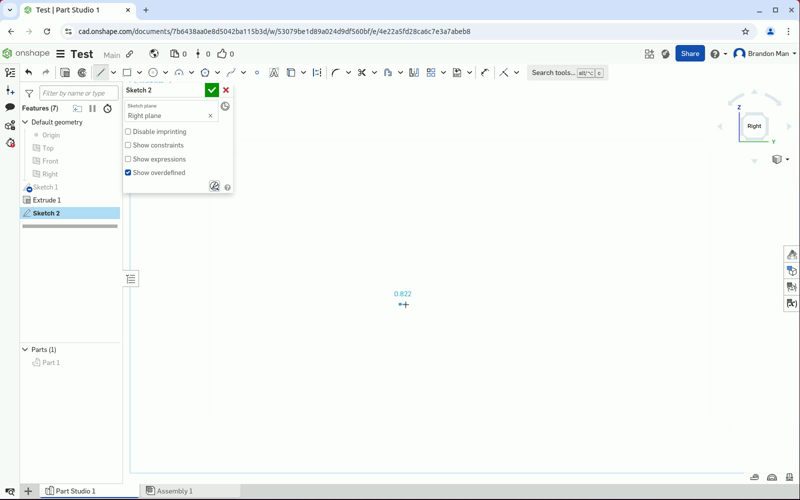
scroll(6)
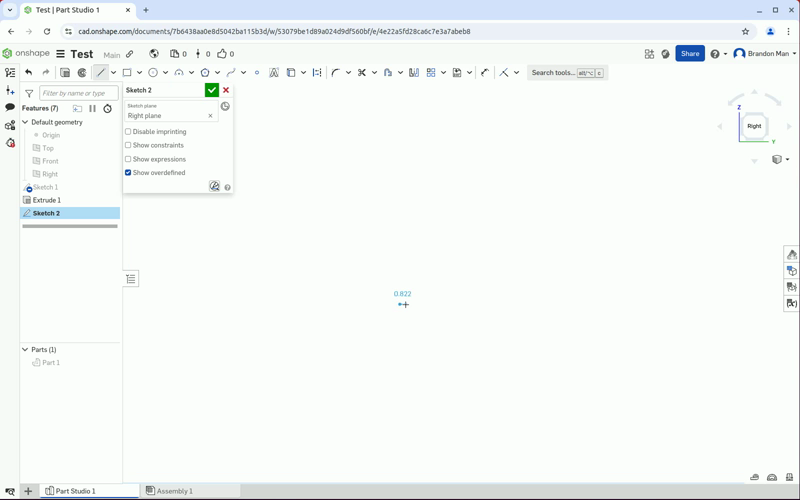
scroll(6)
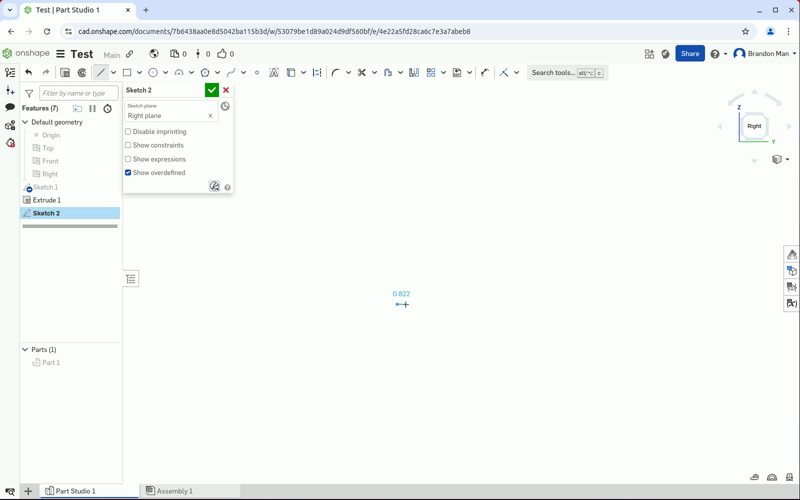
scroll(6)
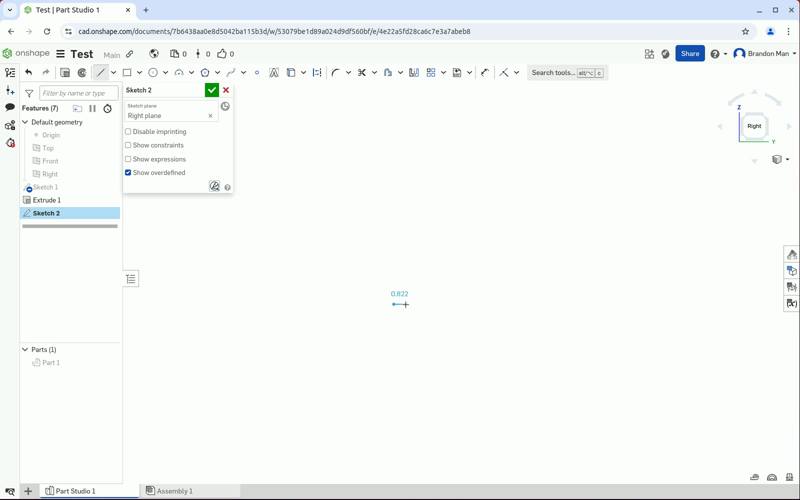
scroll(6)
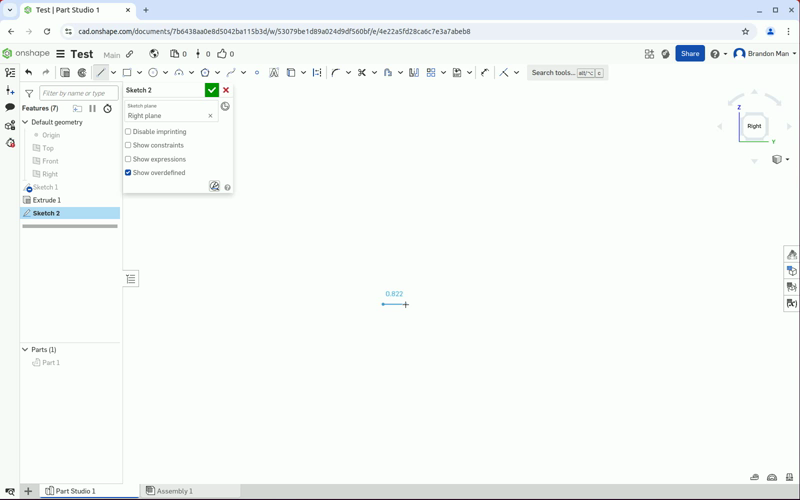
scroll(6)
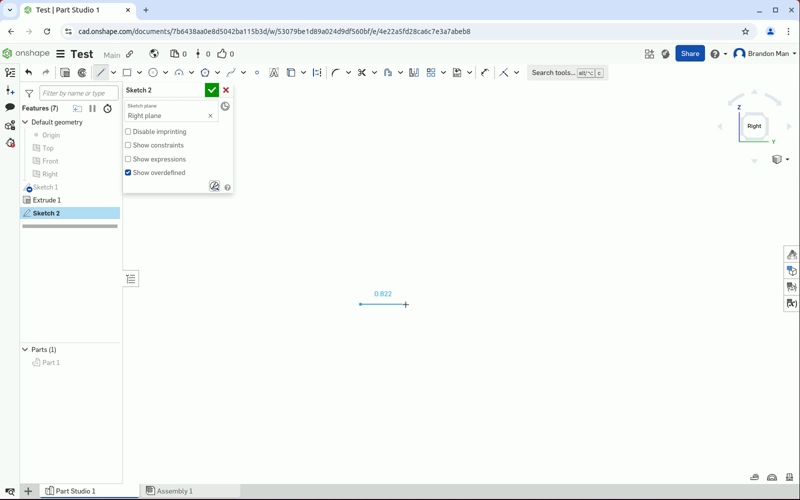
click(405, 304)
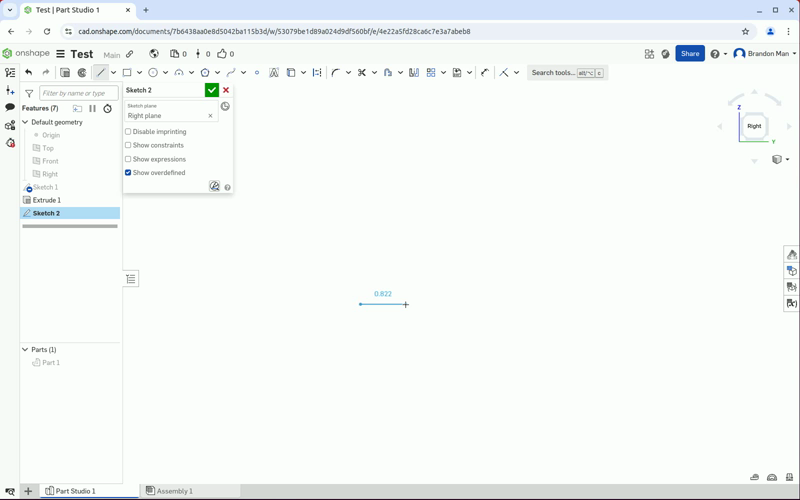
scroll(-6)
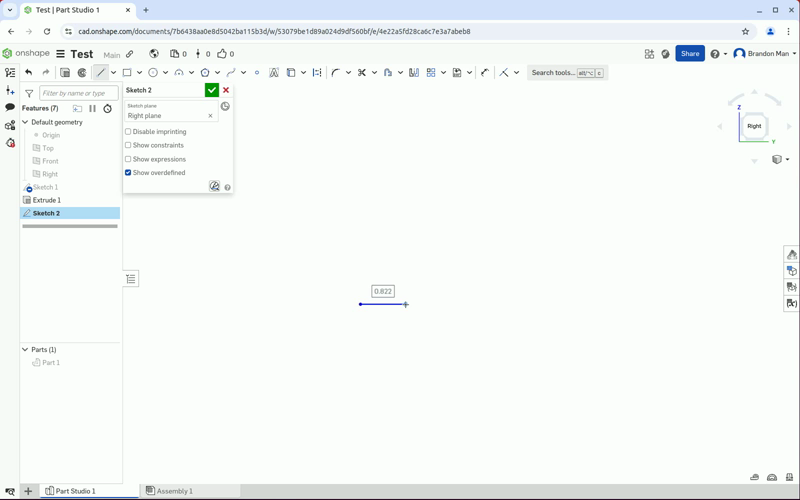
scroll(-6)
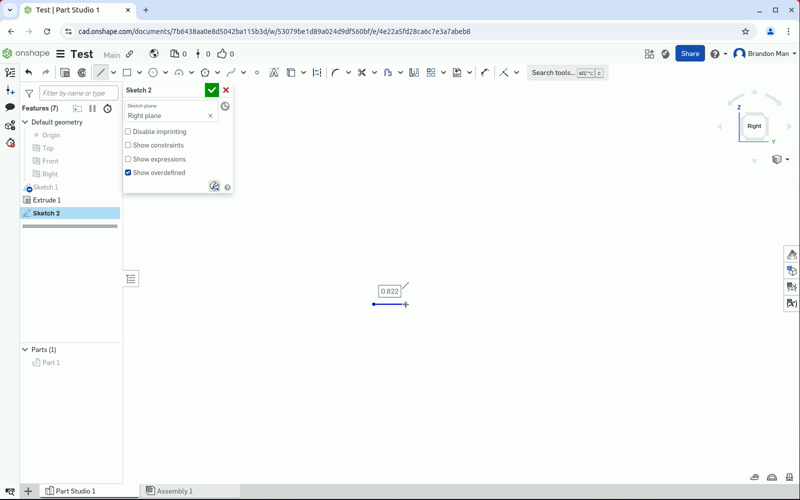
scroll(-6)
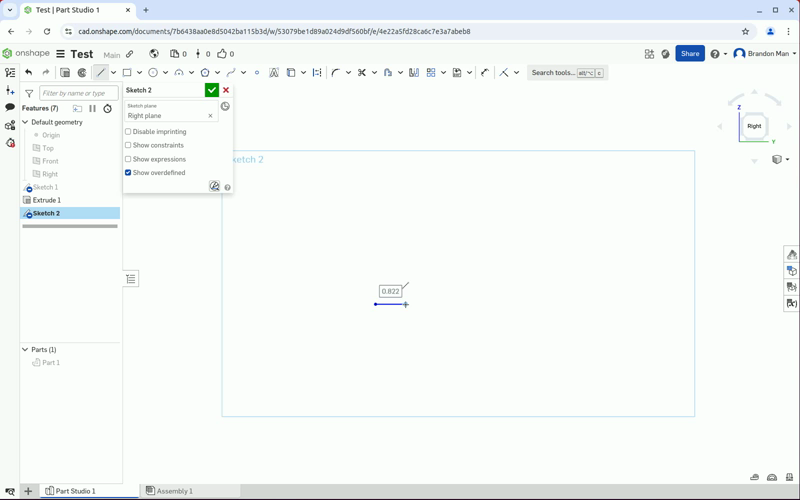
scroll(-6)
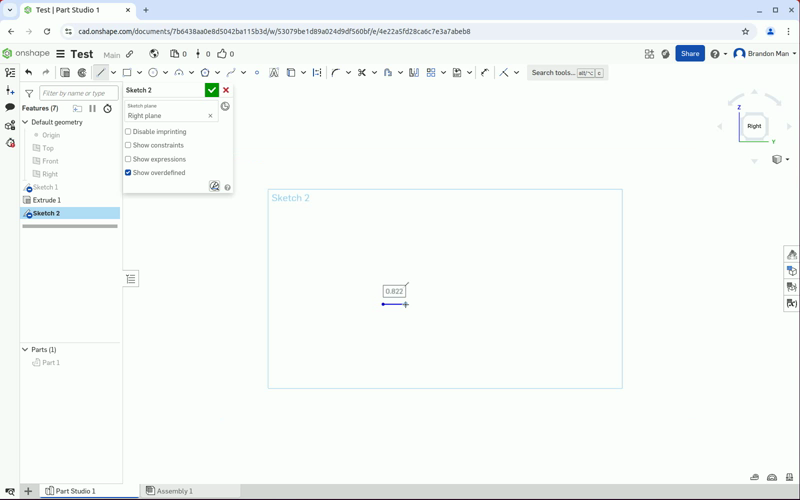
scroll(-6)
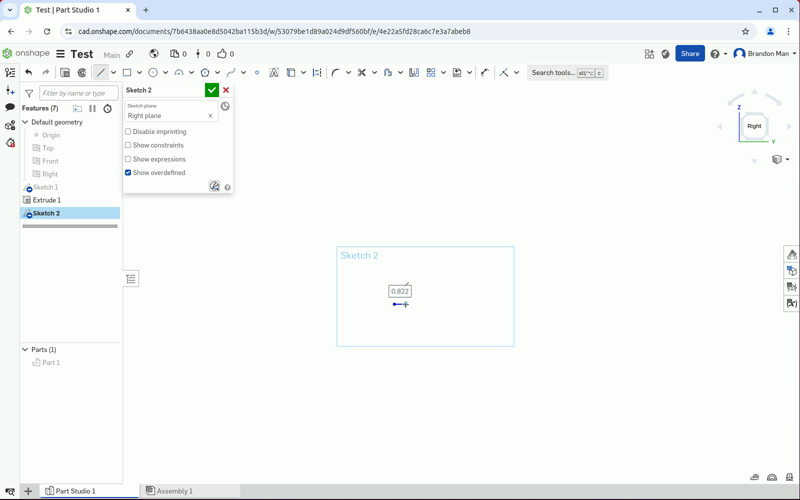
scroll(-6)
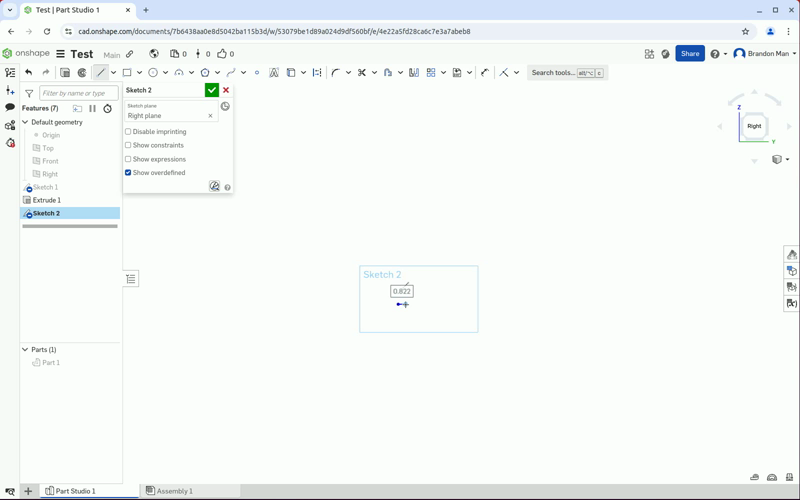
scroll(-6)
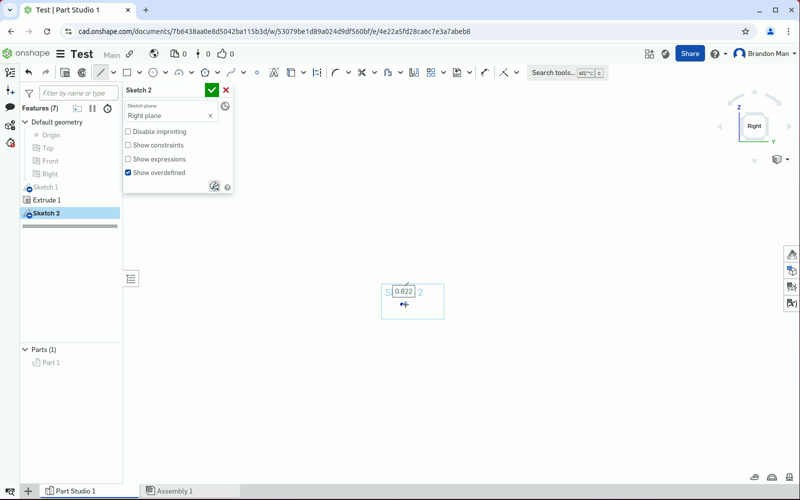
key_up(shift)
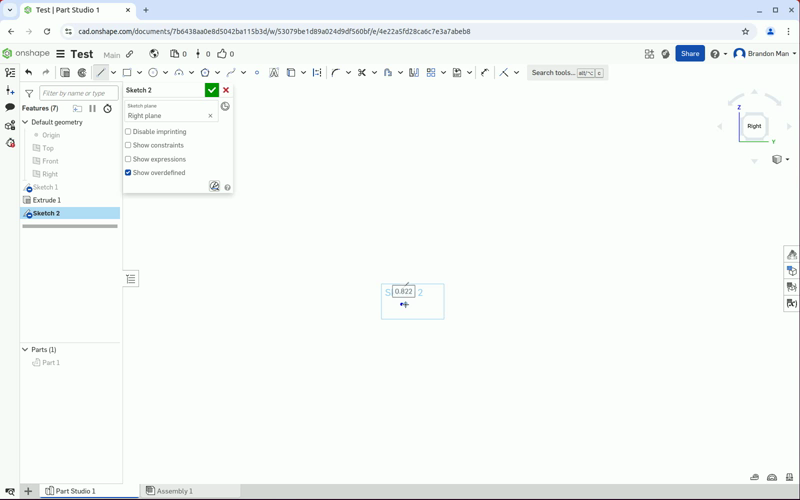
key_down(shift)
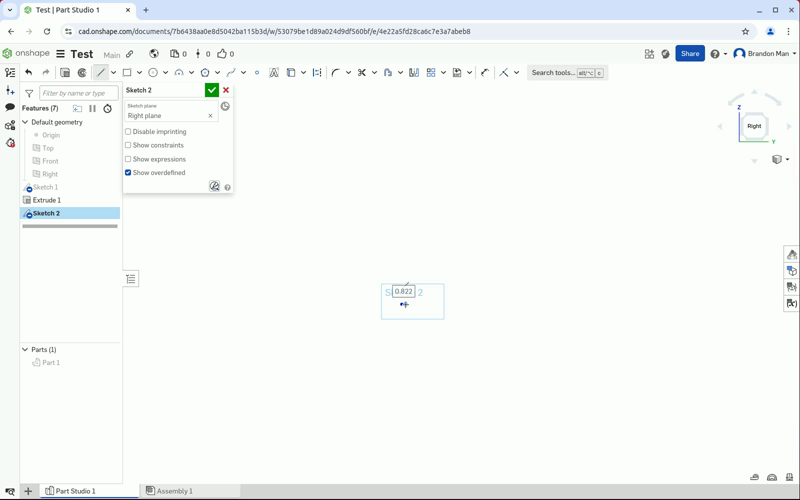
mouse_move(405, 191)
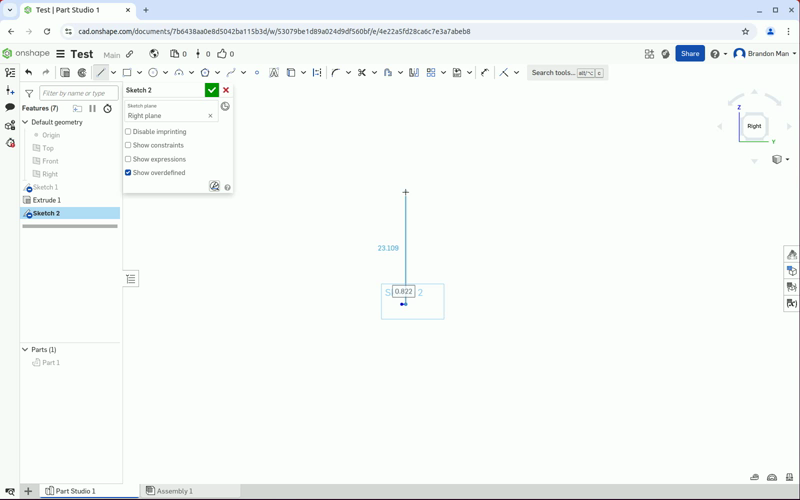
click(405, 191)
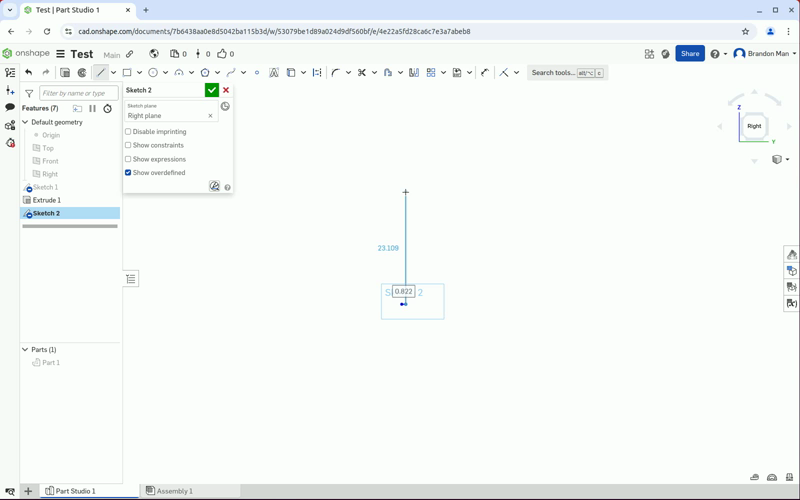
key_up(shift)
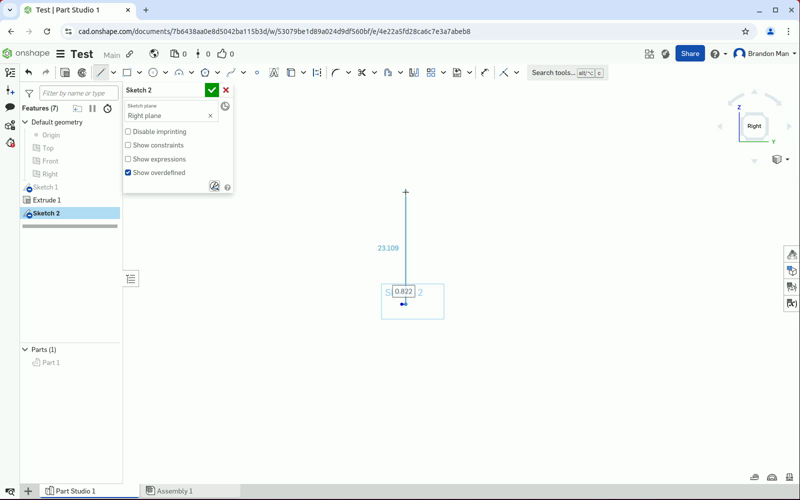
key_down(shift)
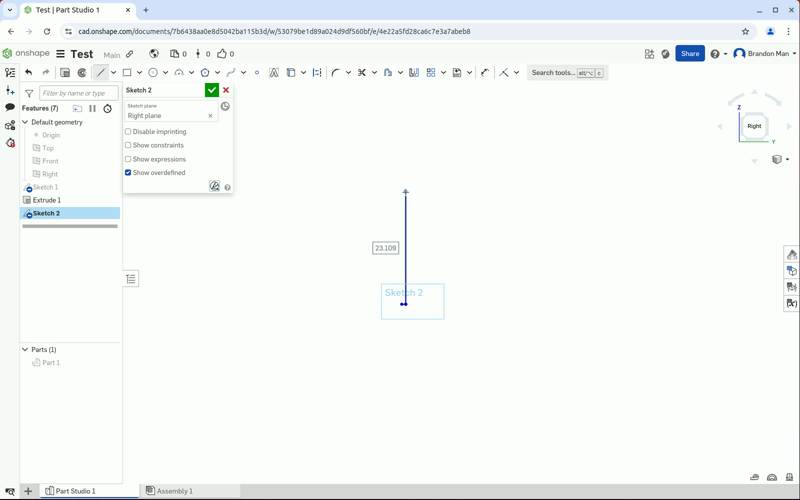
mouse_move(435, 191)
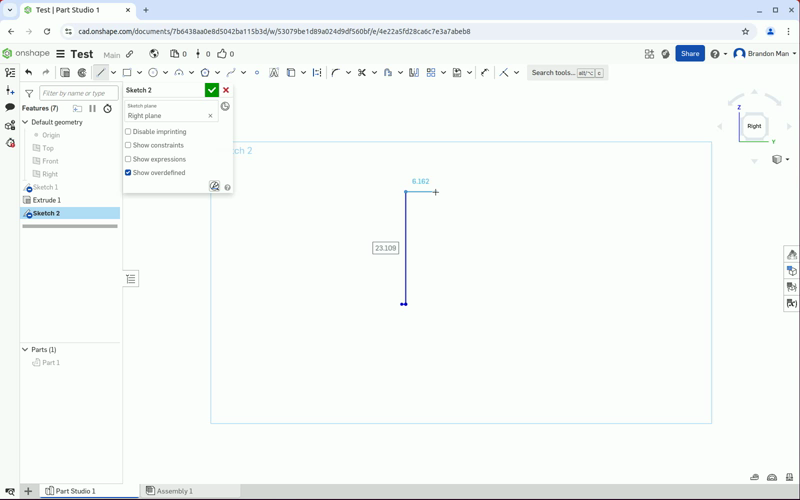
mouse_move(401, 191)
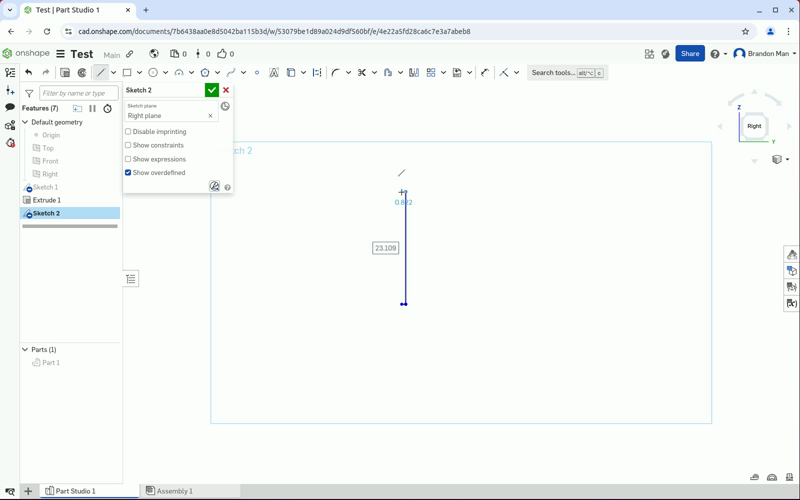
scroll(6)
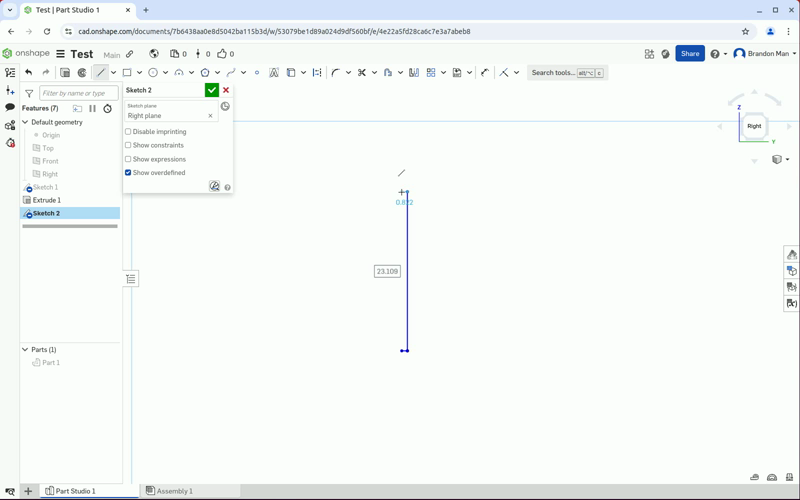
scroll(6)
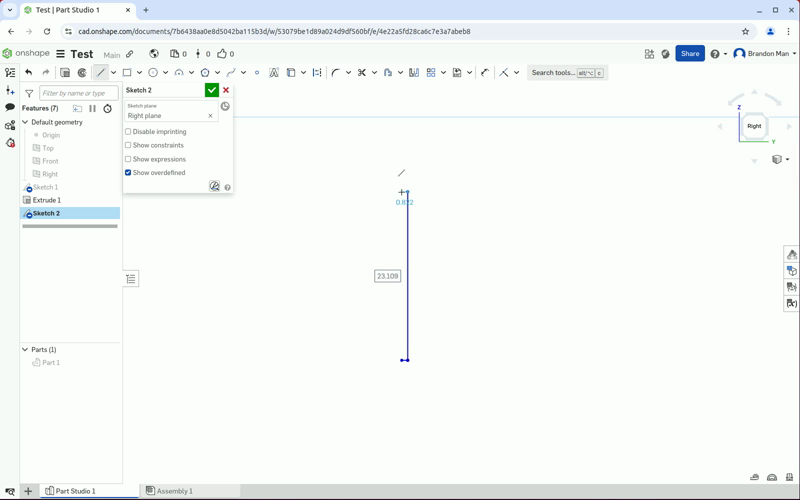
scroll(6)
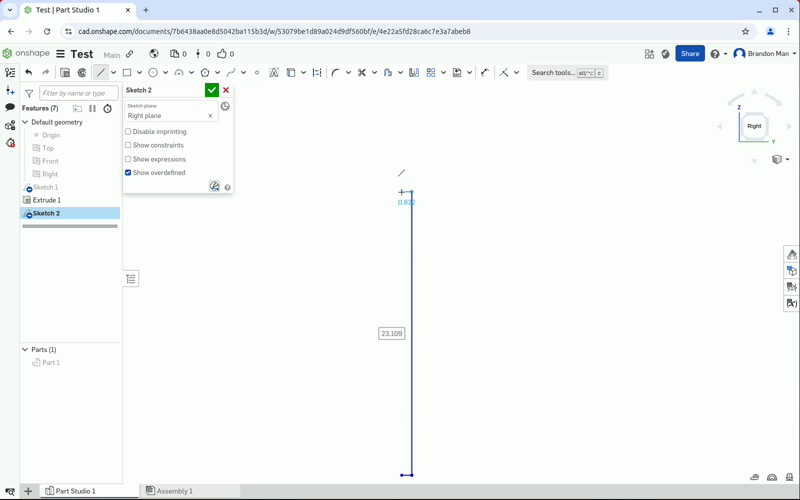
scroll(6)
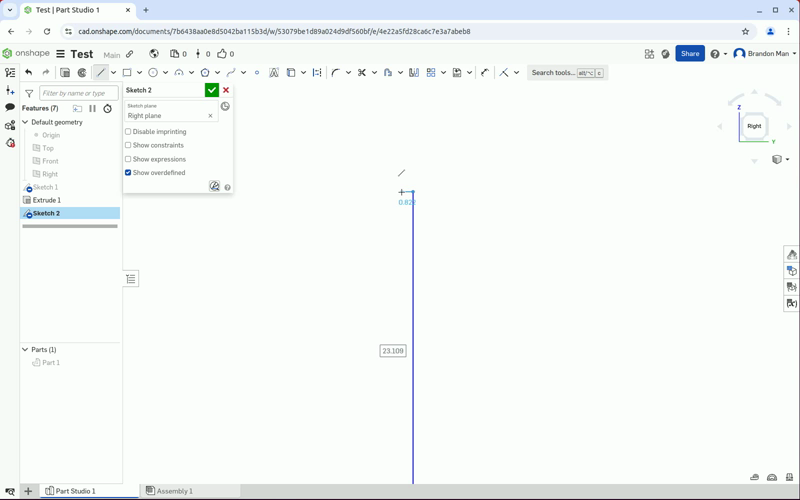
scroll(6)
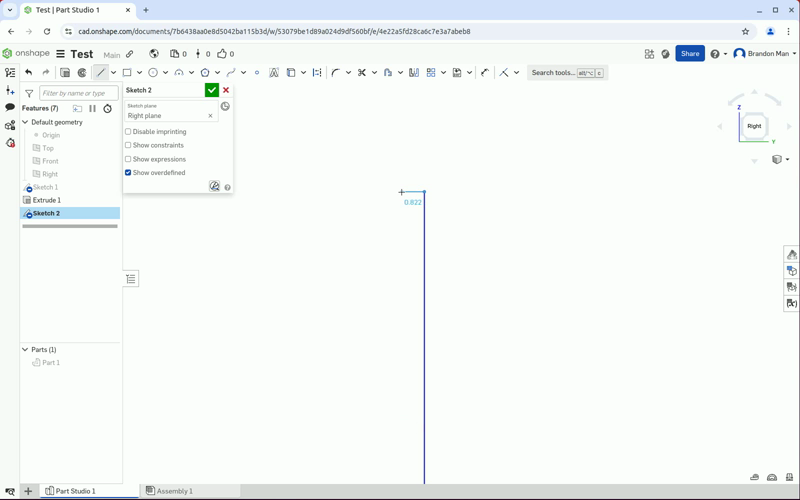
scroll(6)
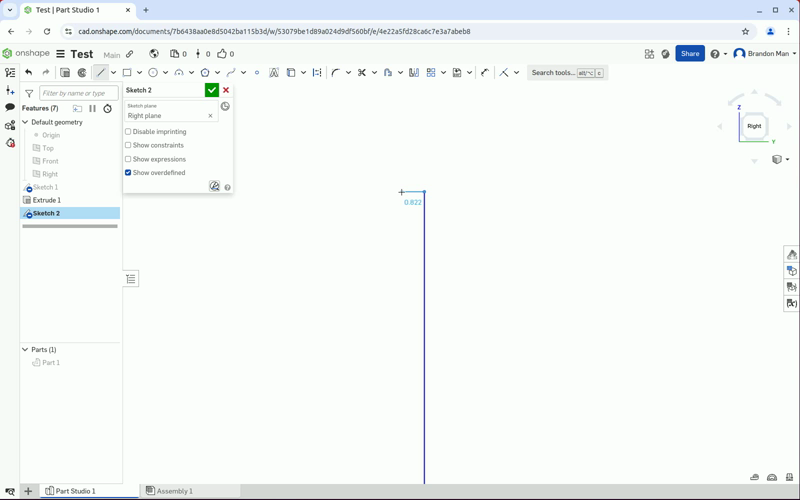
scroll(6)
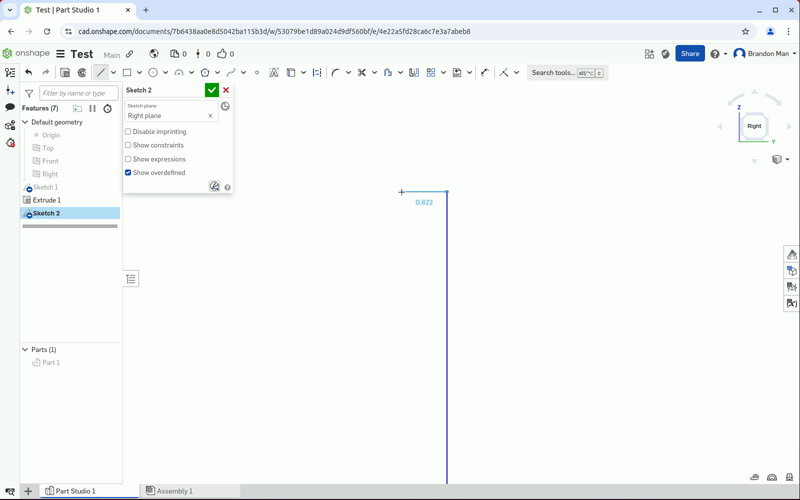
click(401, 191)
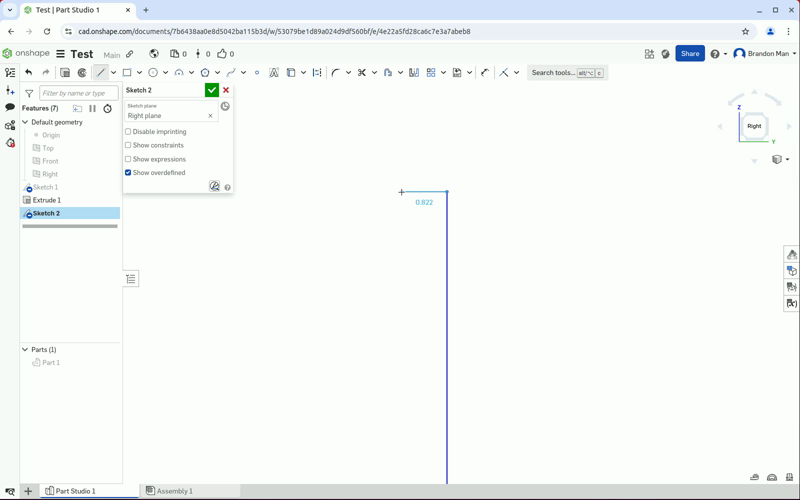
scroll(-6)
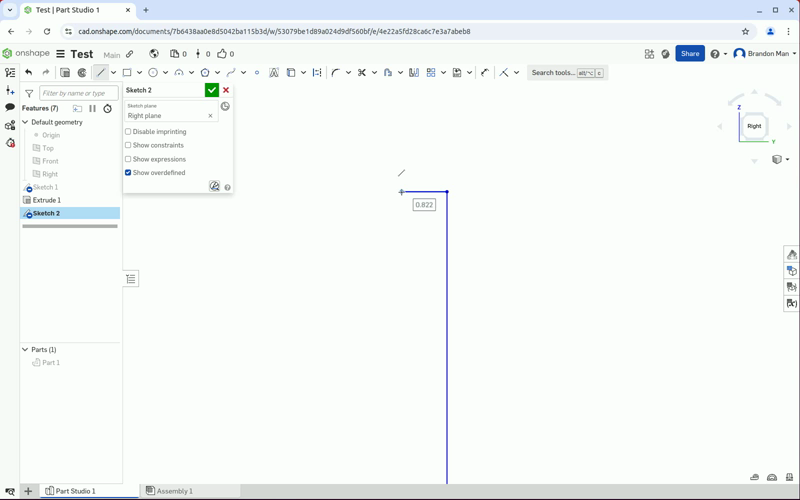
scroll(-6)
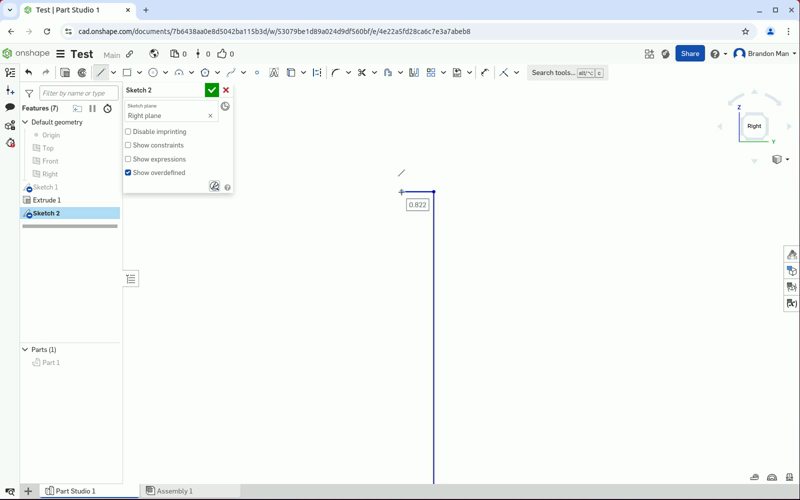
scroll(-6)
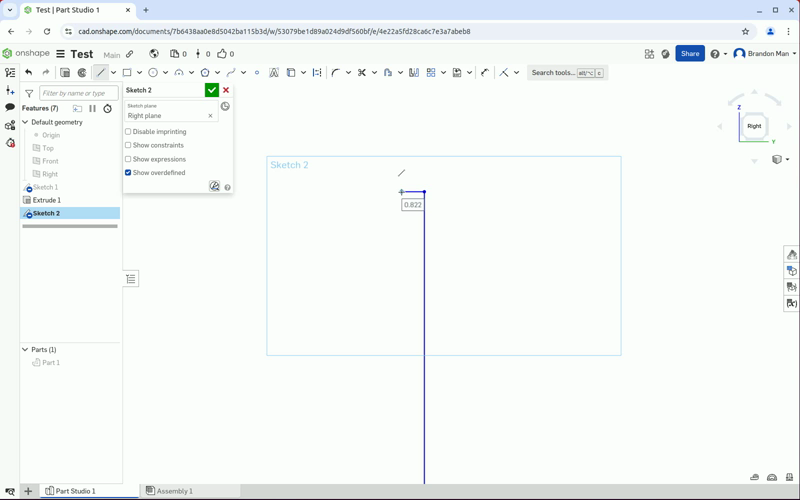
scroll(-6)
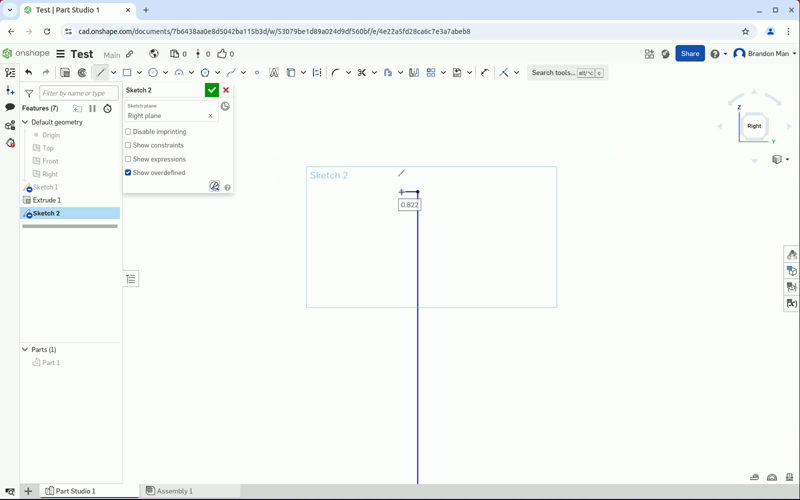
scroll(-6)
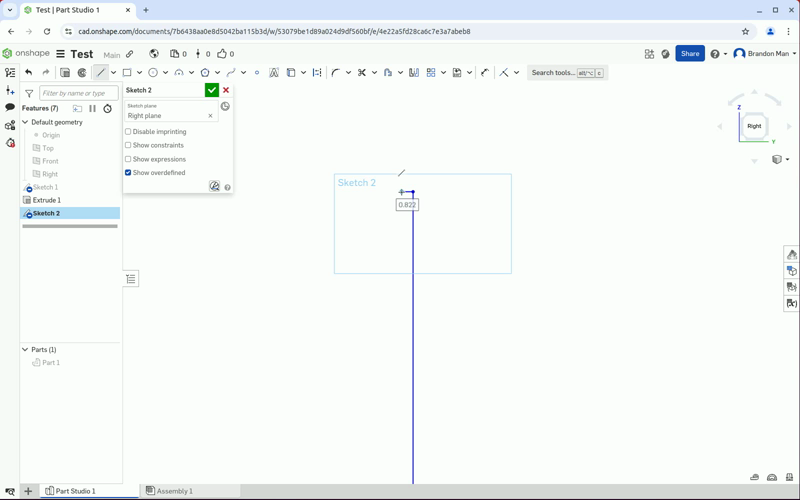
scroll(-6)
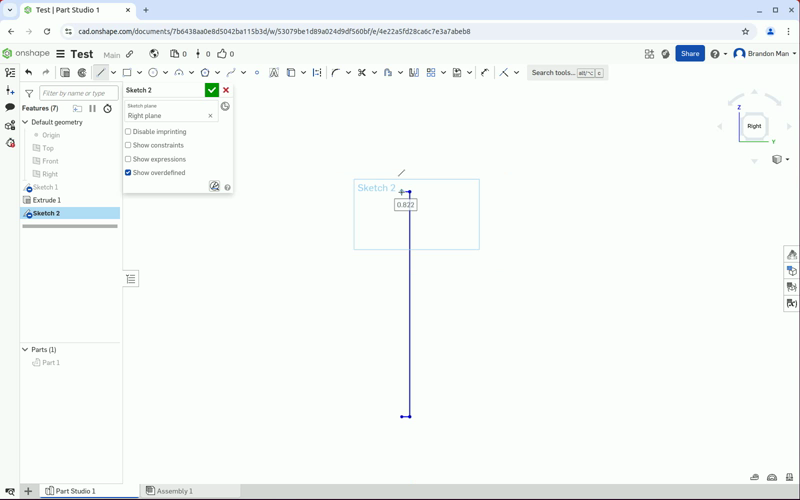
scroll(-6)
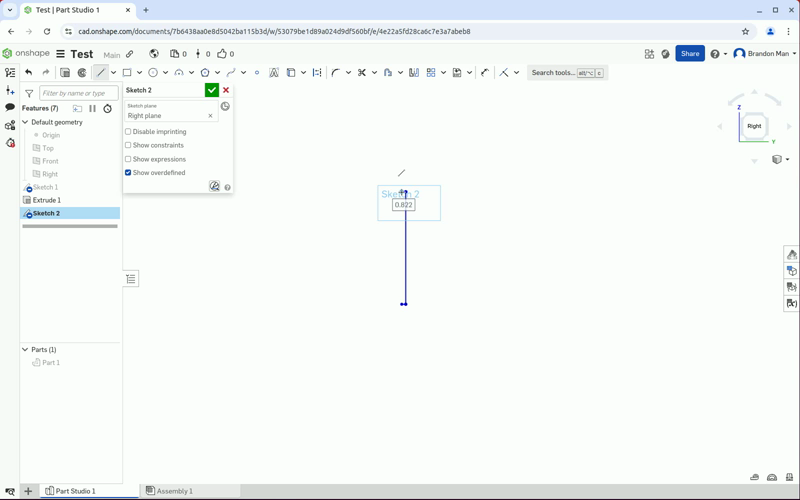
key_up(shift)
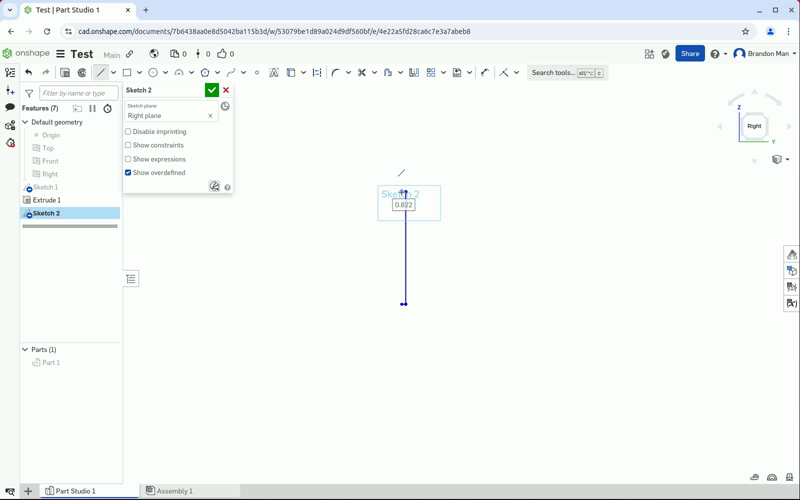
key_down(shift)
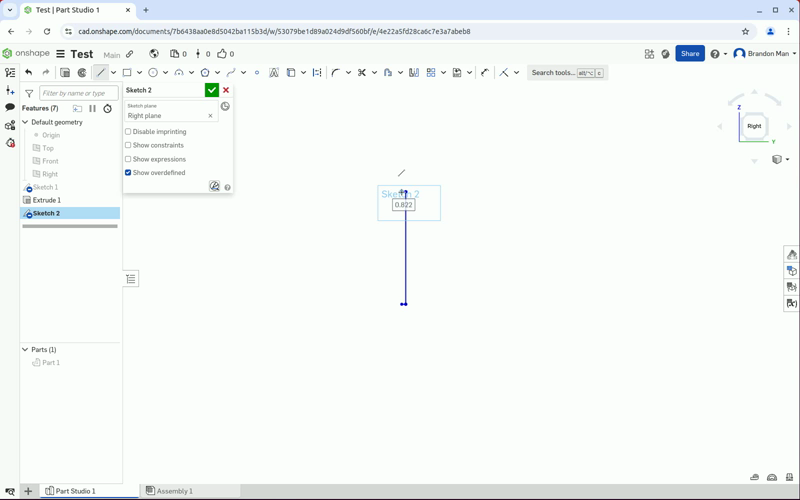
mouse_move(401, 304)
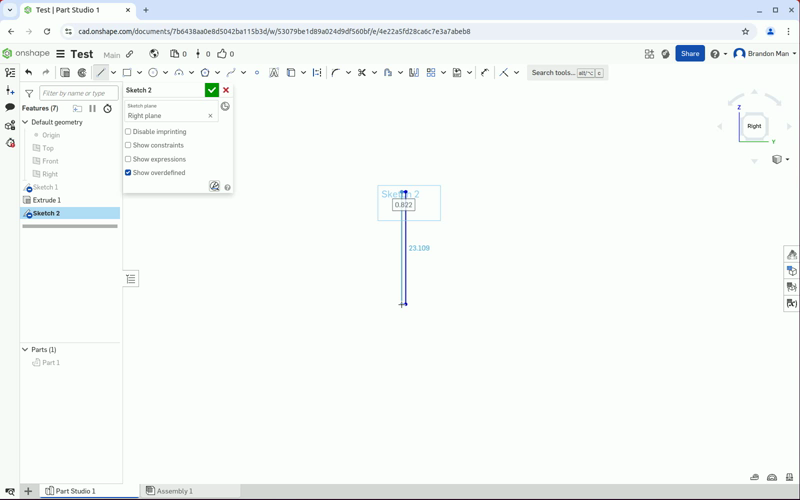
scroll(6)
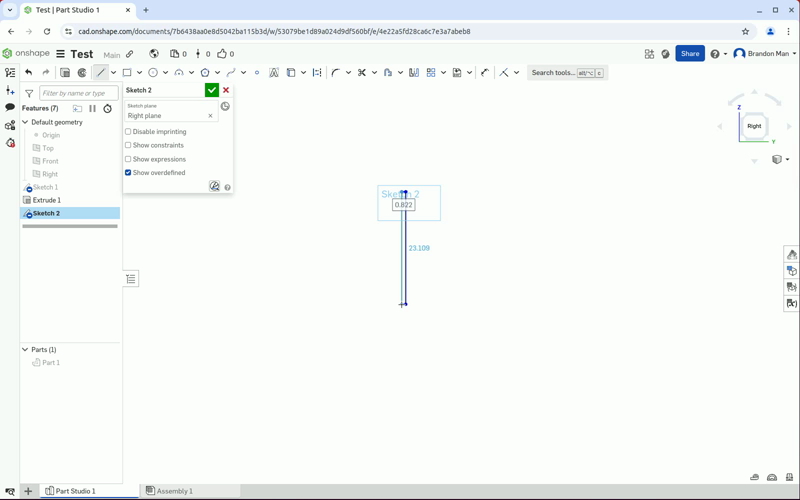
scroll(6)
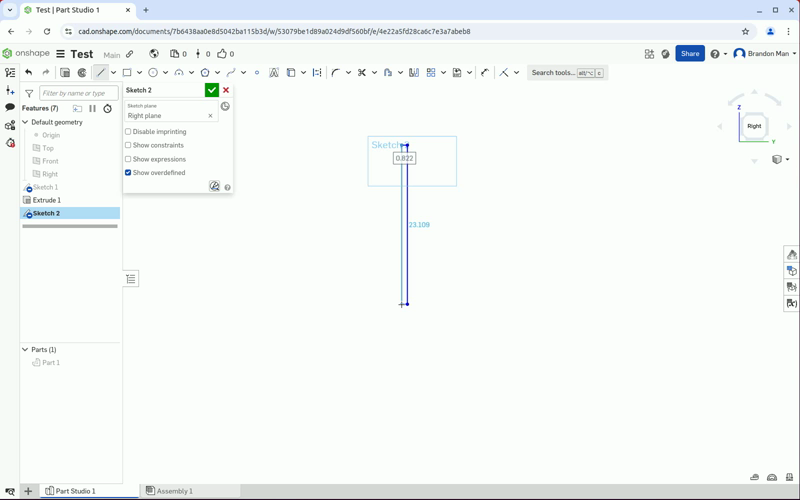
scroll(6)
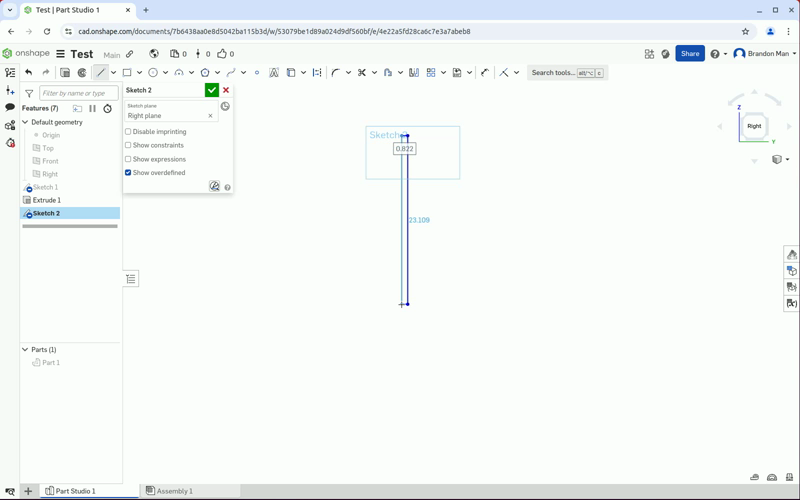
scroll(6)
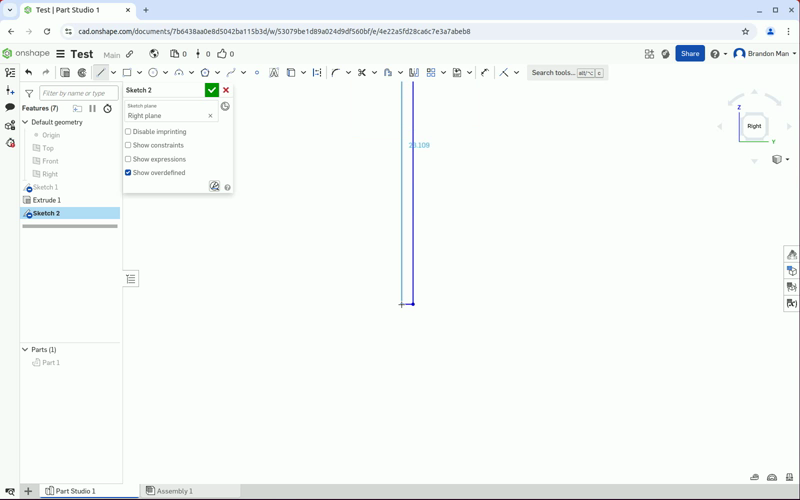
scroll(6)
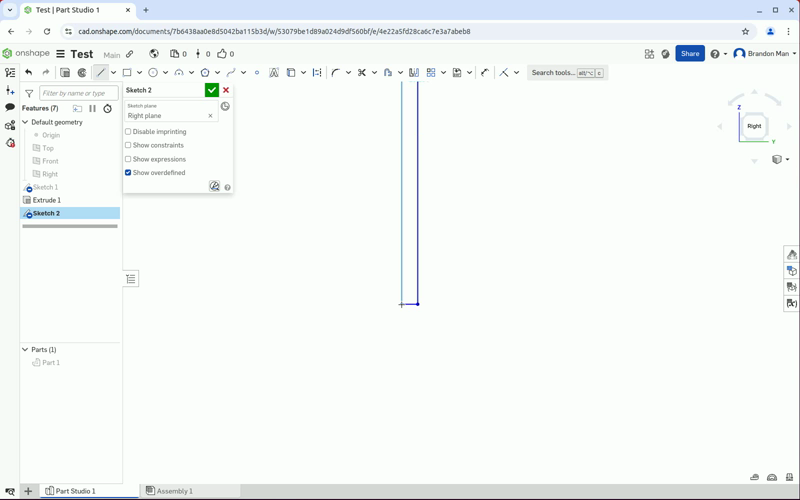
scroll(6)
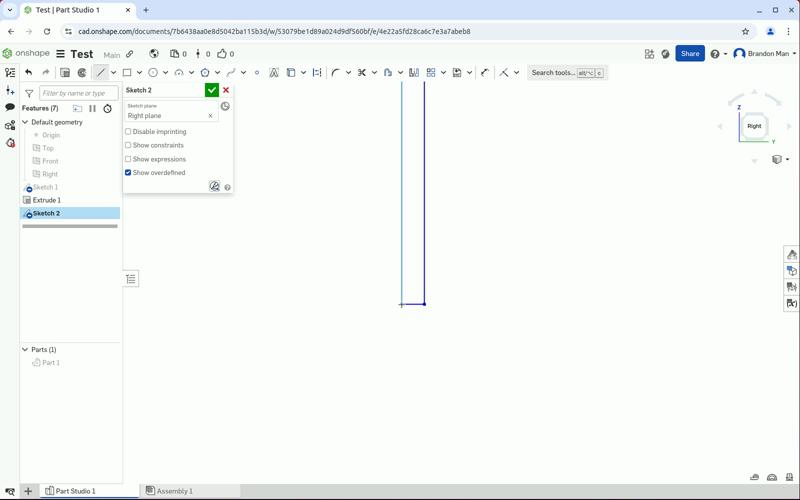
scroll(6)
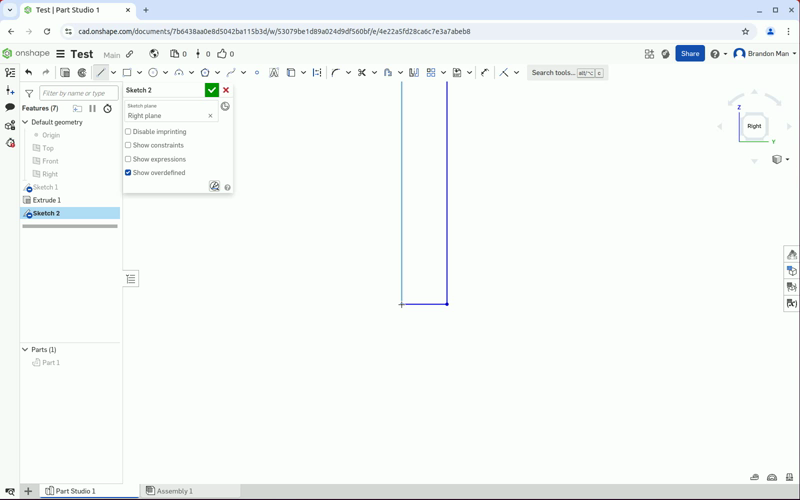
key_up(shift)
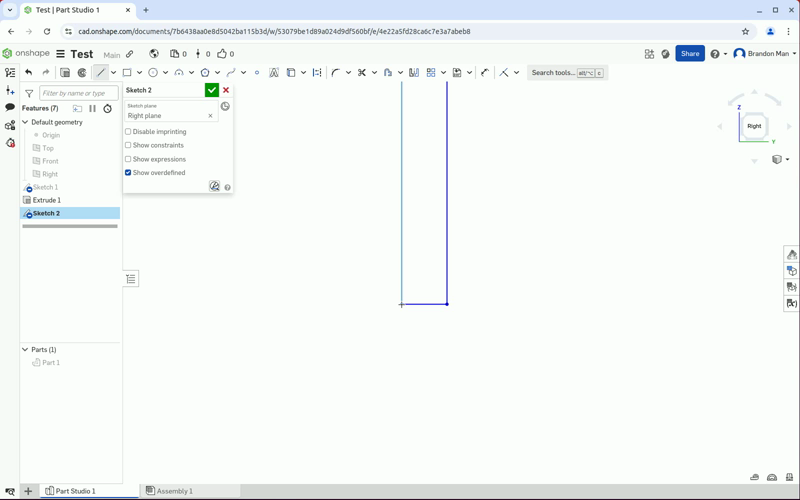
click(401, 304)
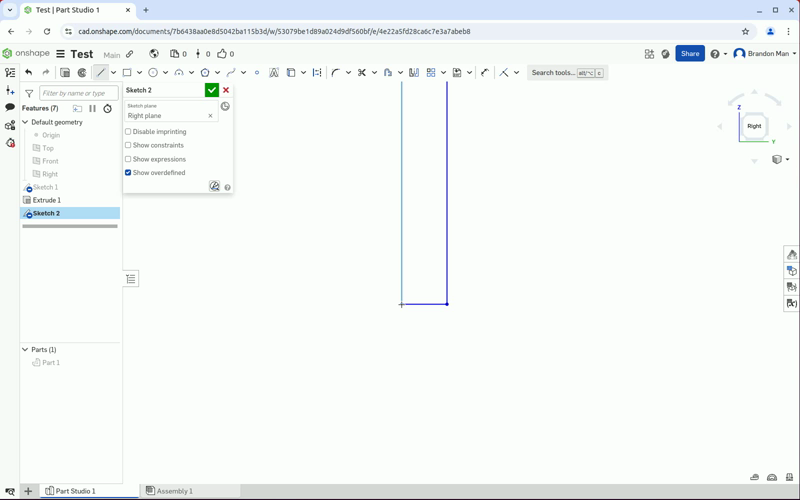
scroll(-6)
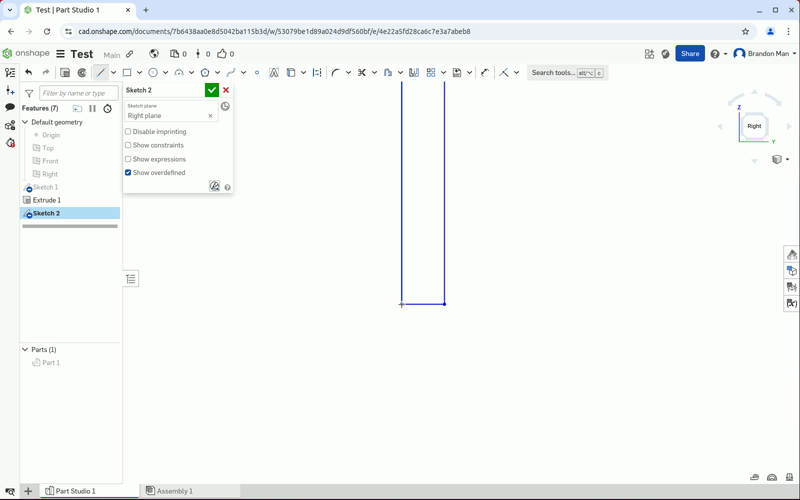
scroll(-6)
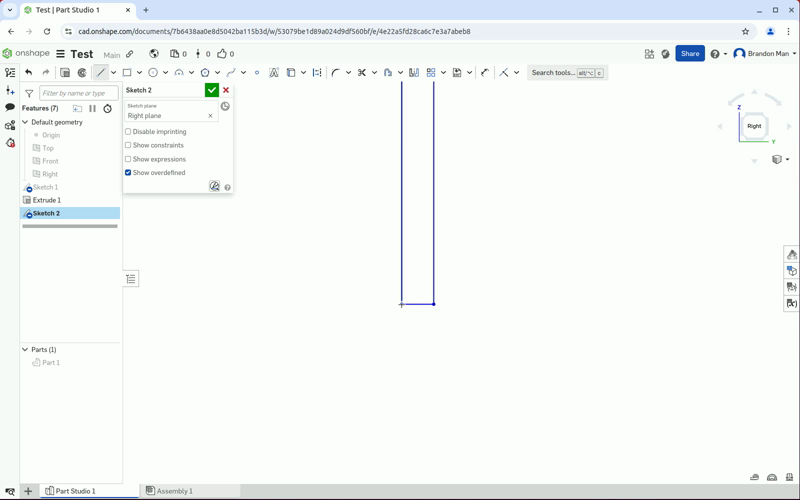
scroll(-6)
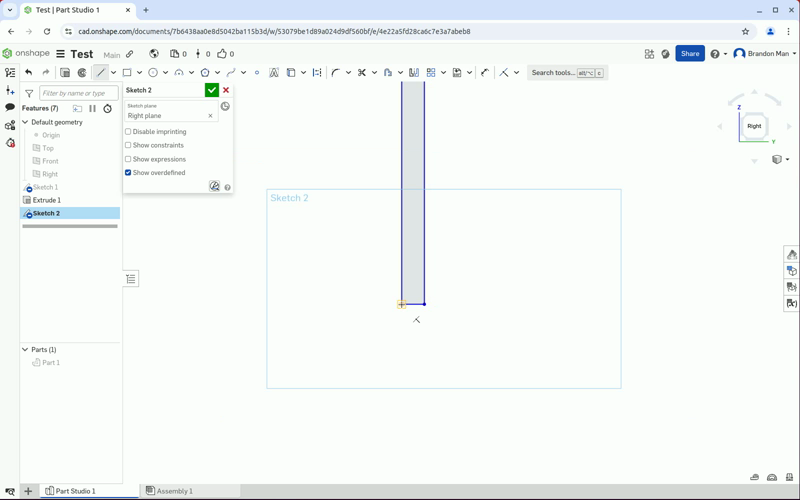
scroll(-6)
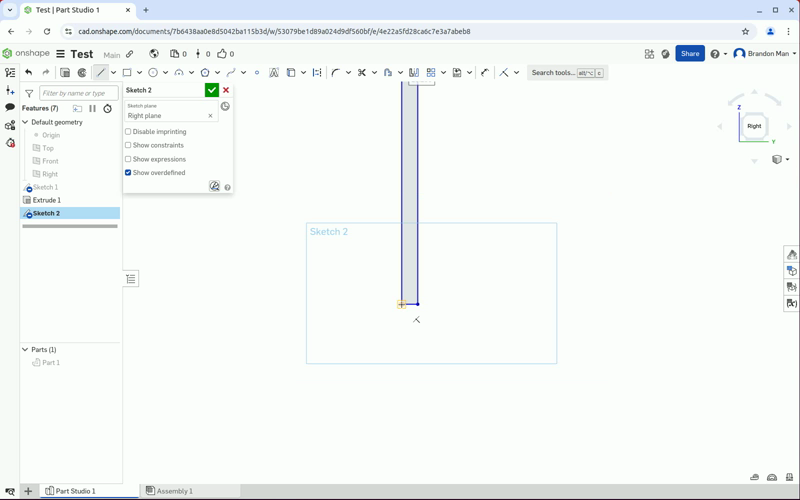
scroll(-6)
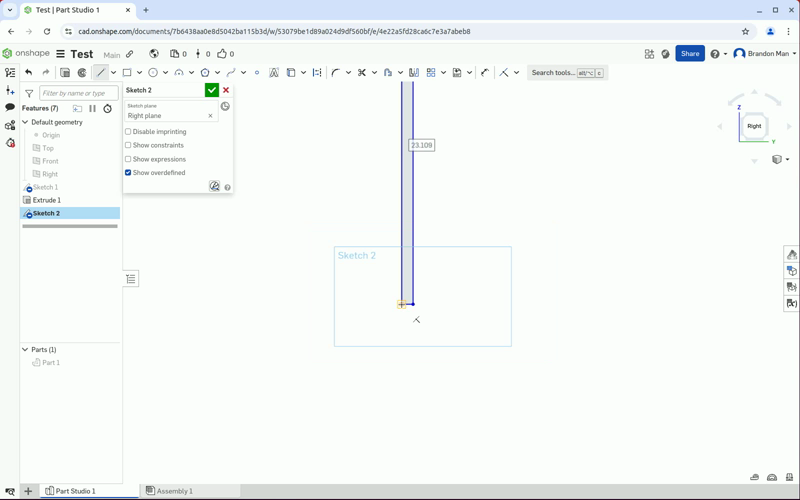
scroll(-6)
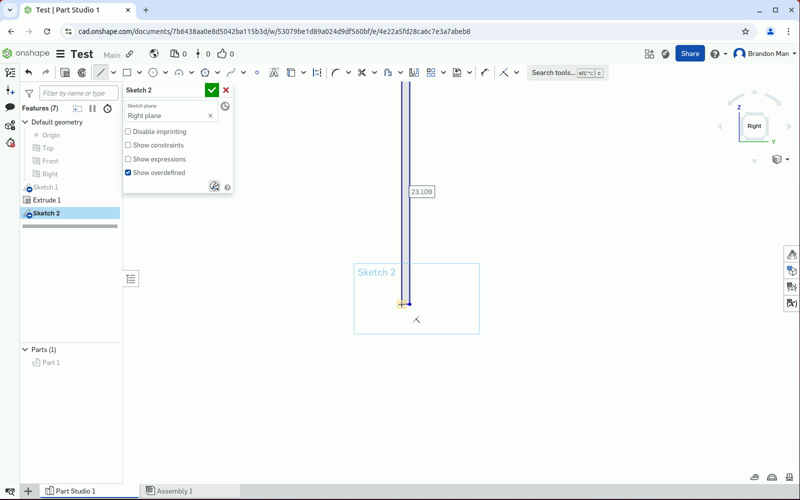
scroll(-6)
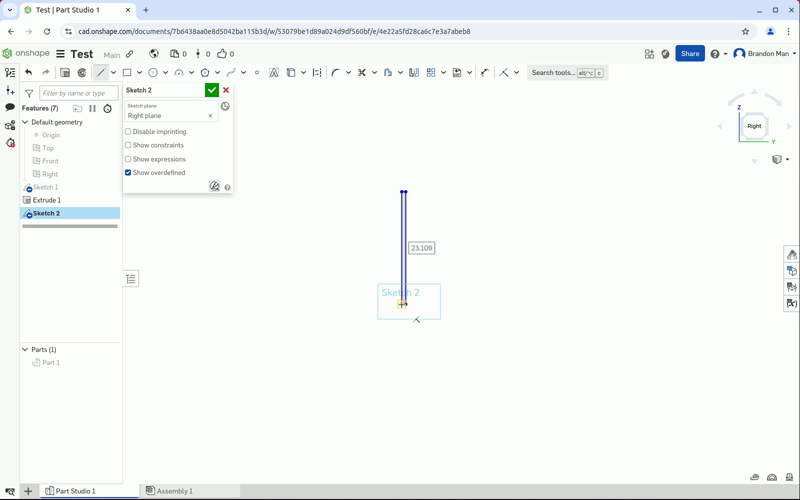
key(esc)
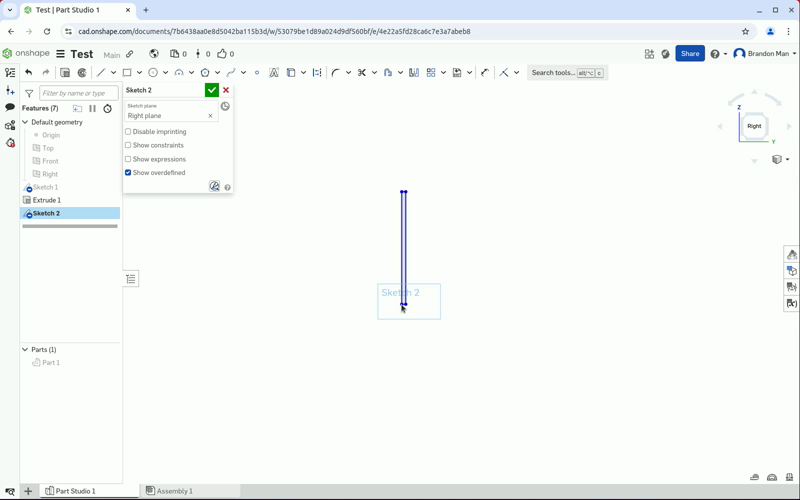
mouse_move(403, 281)
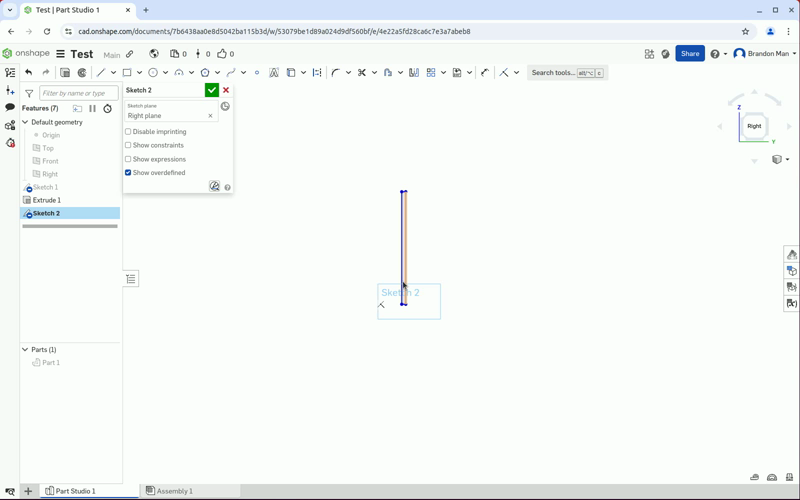
scroll(6)
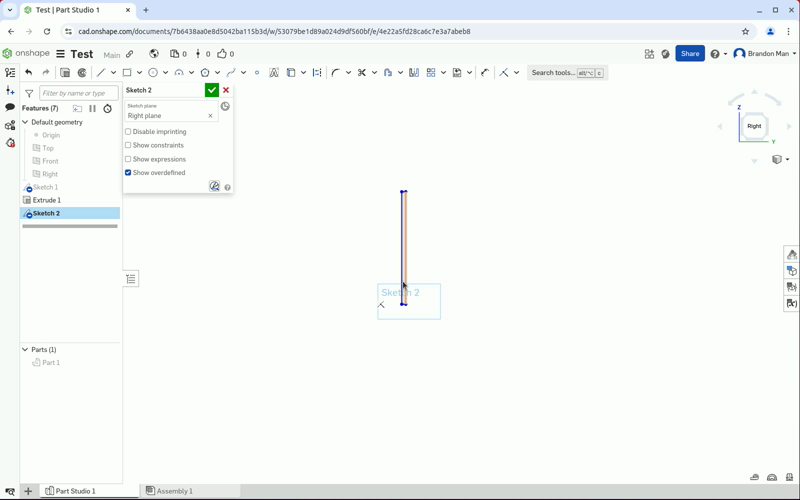
scroll(6)
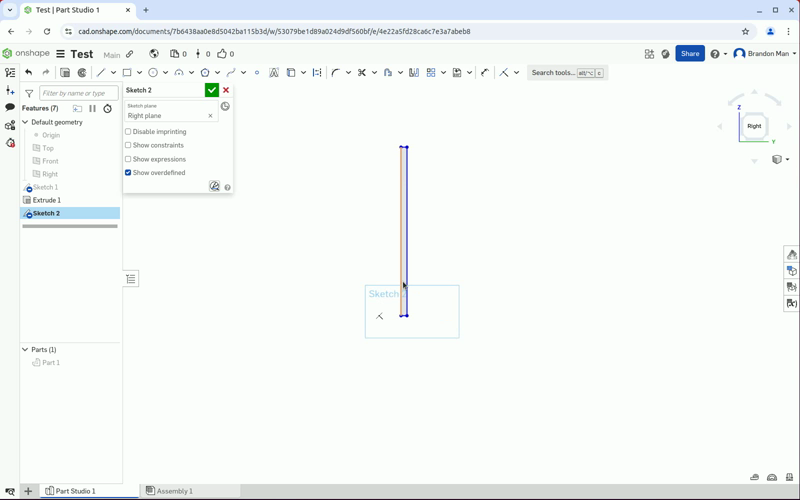
scroll(6)
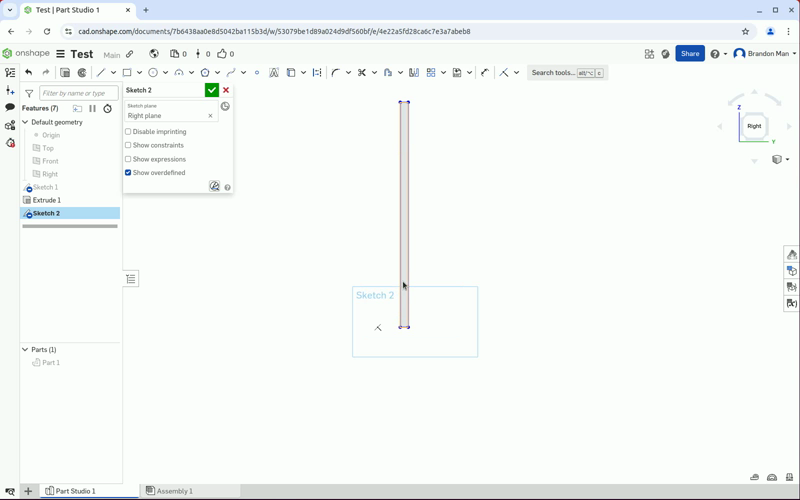
scroll(6)
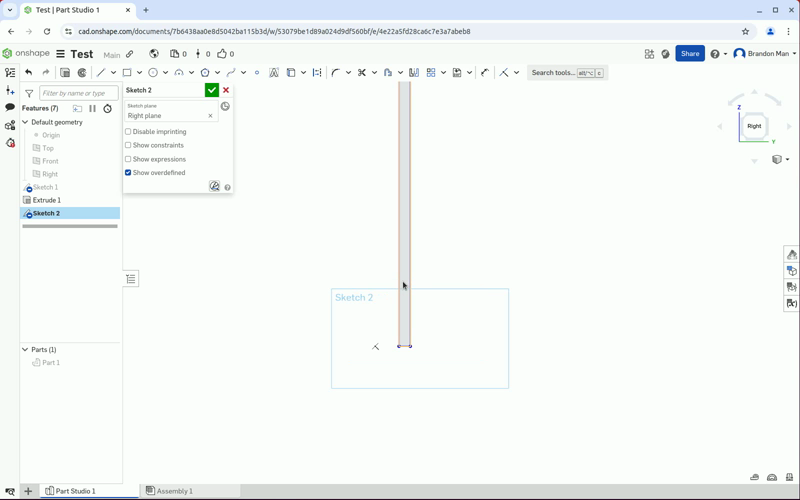
scroll(6)
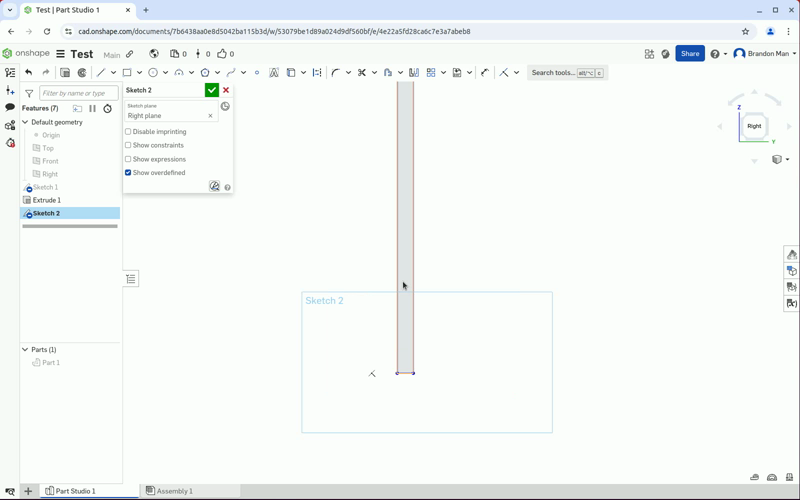
scroll(6)
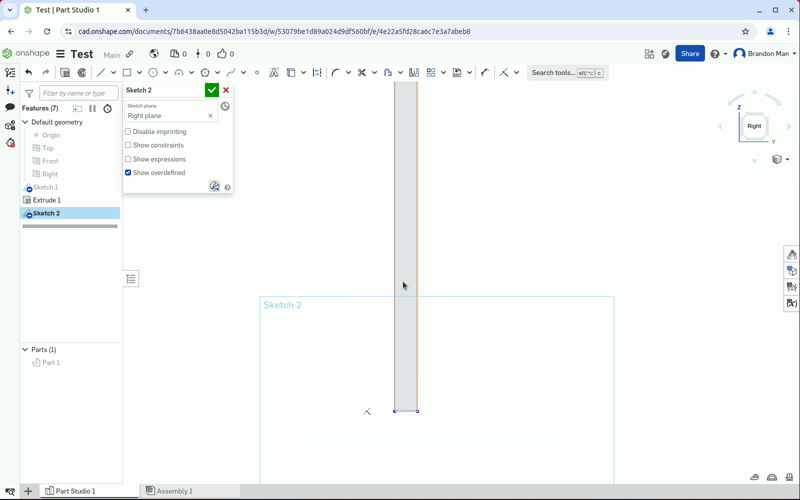
scroll(6)
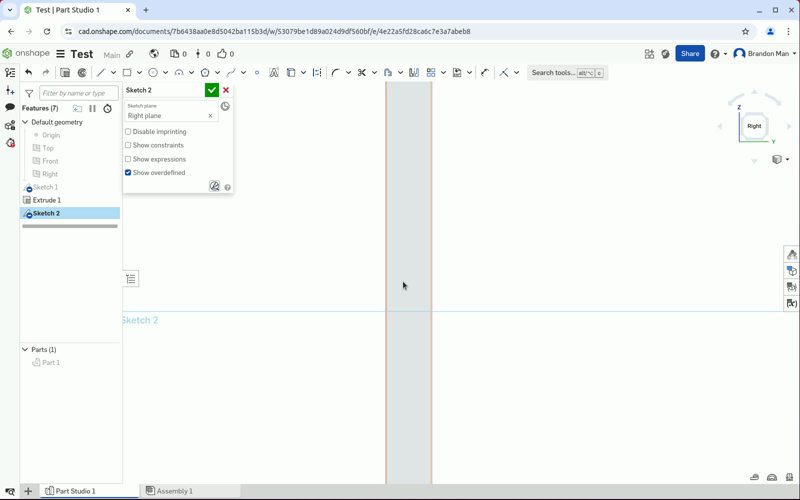
click(403, 281)
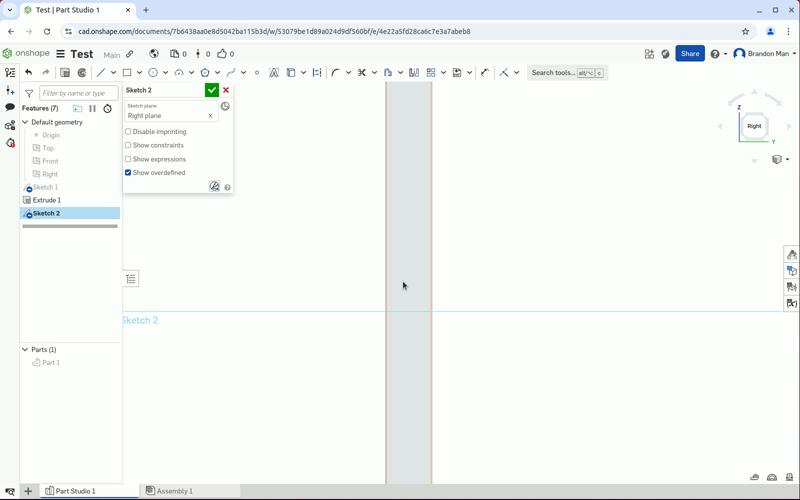
scroll(-6)
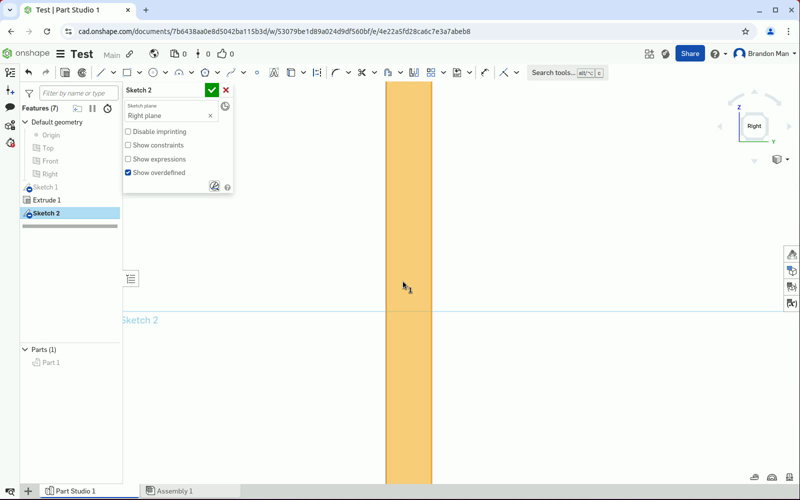
scroll(-6)
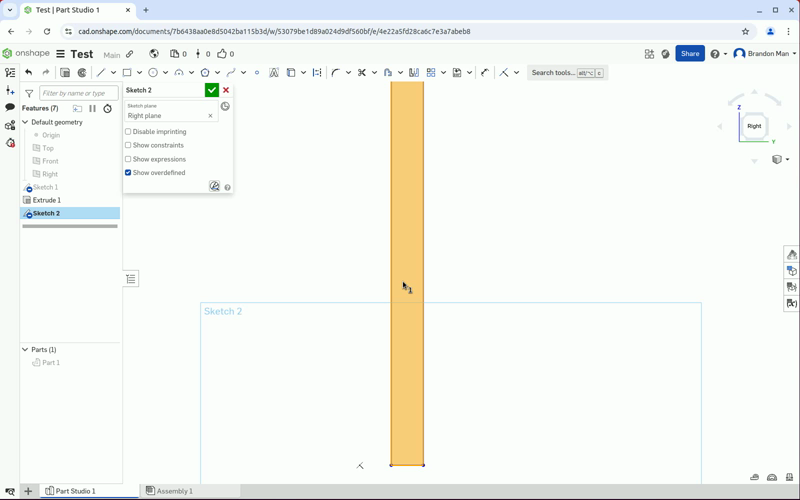
scroll(-6)
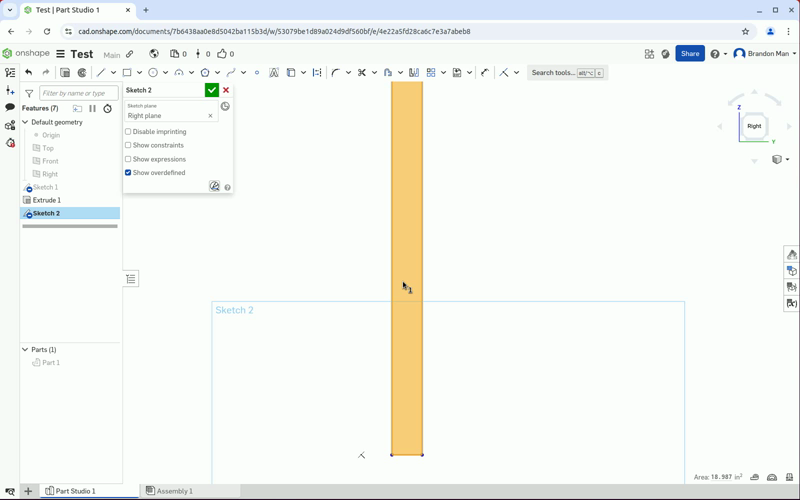
scroll(-6)
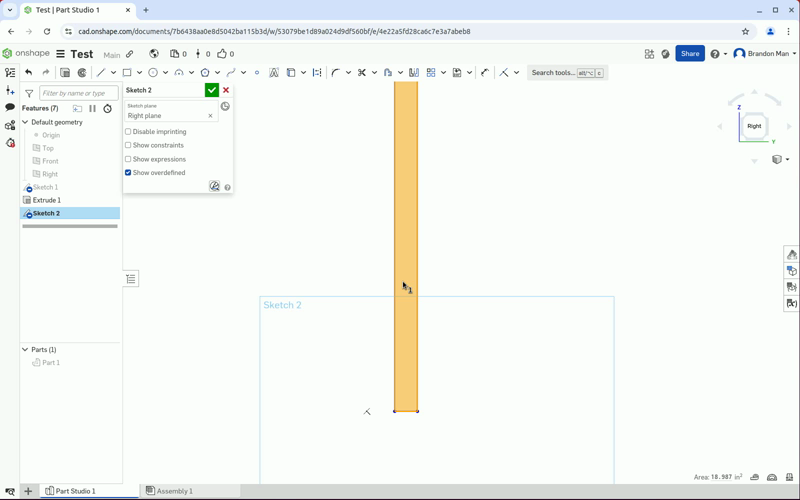
scroll(-6)
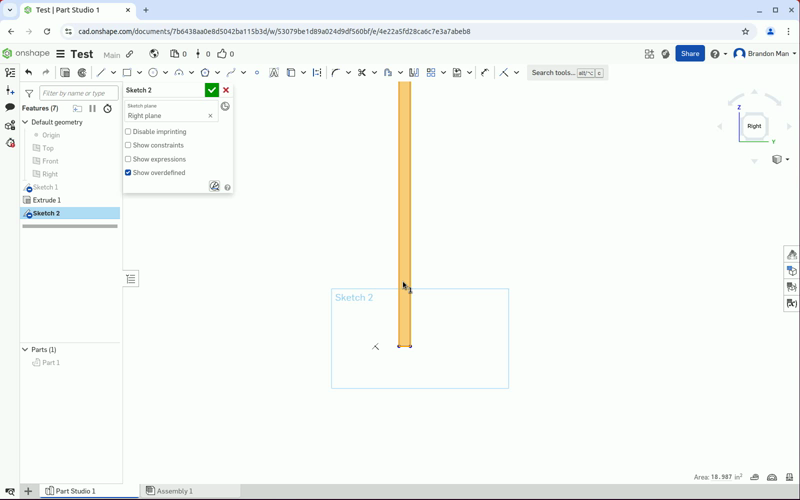
scroll(-6)
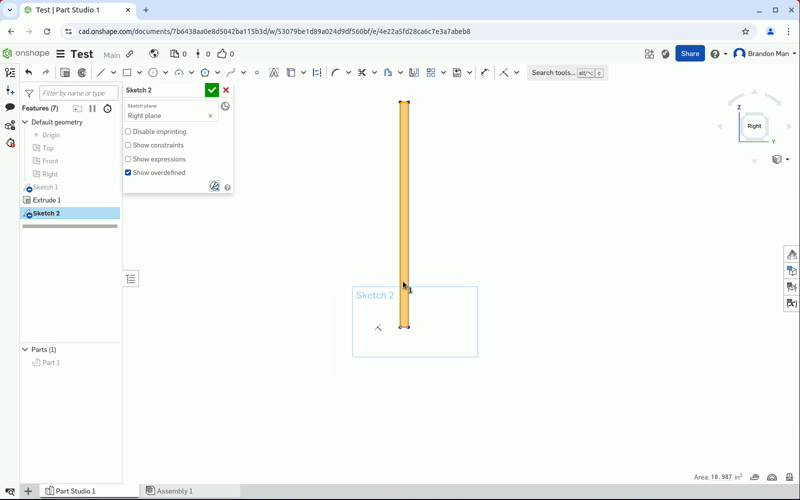
scroll(-6)
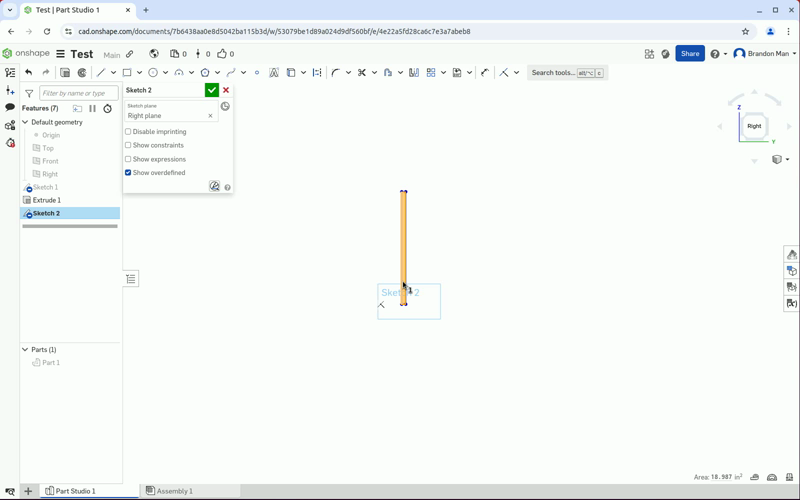
mouse_move(73, 352)
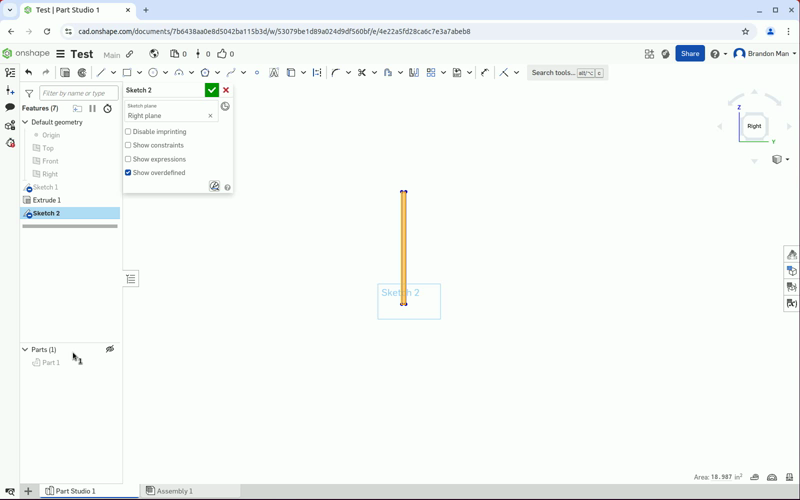
key(shift+y)
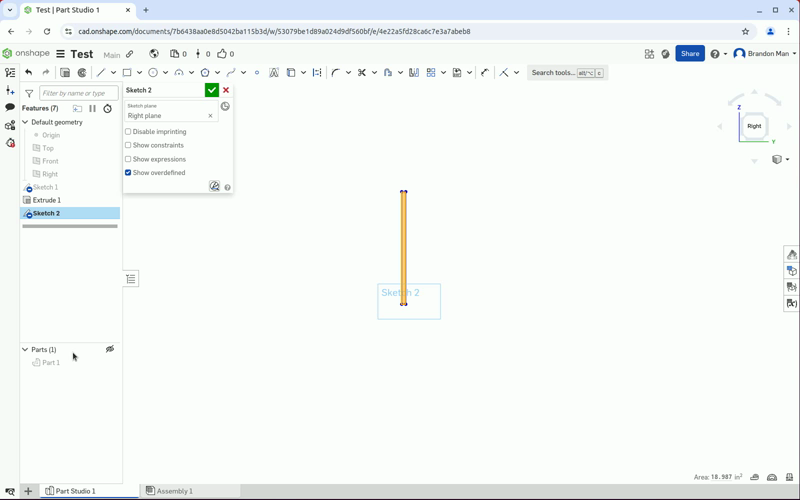
key(shift+e)
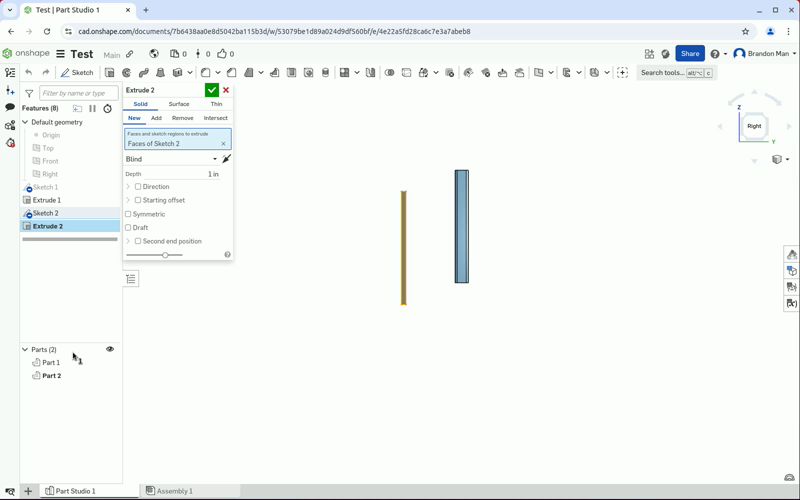
mouse_move(143, 106)
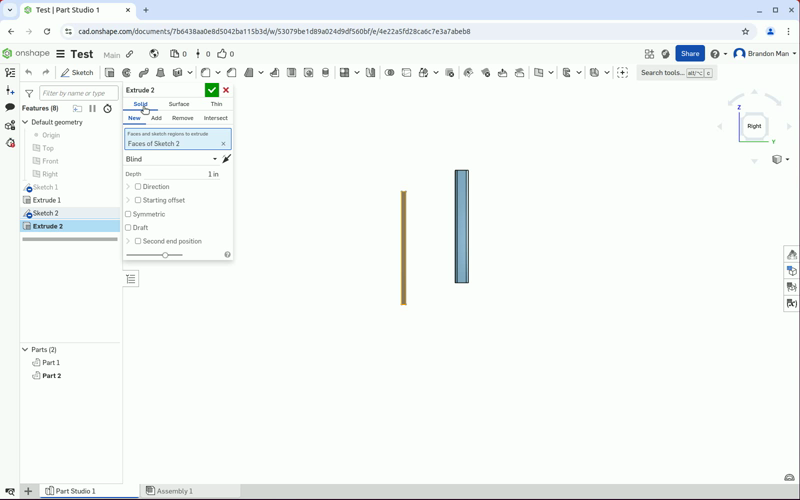
click(143, 106)
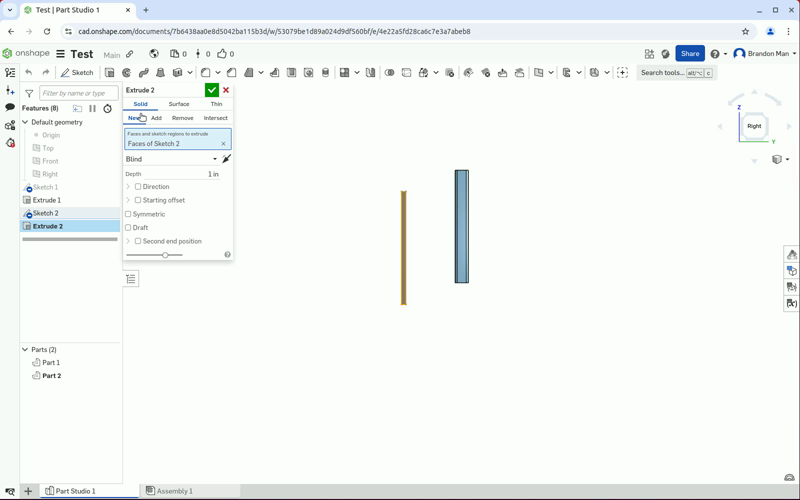
mouse_move(137, 120)
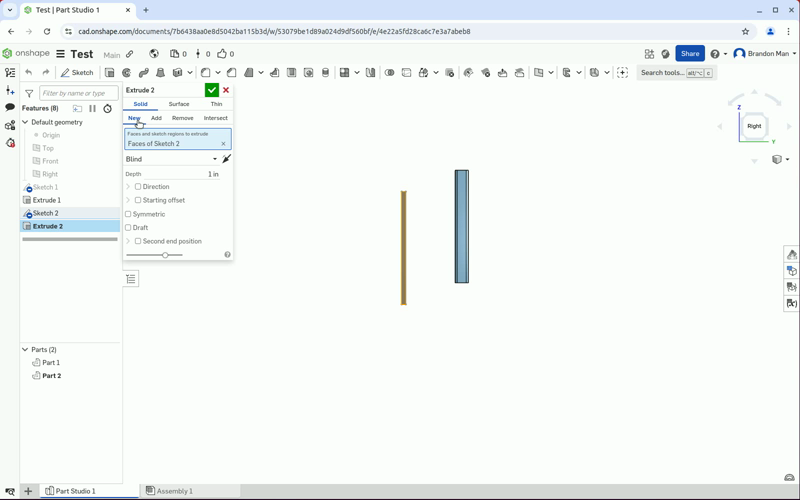
click(137, 120)
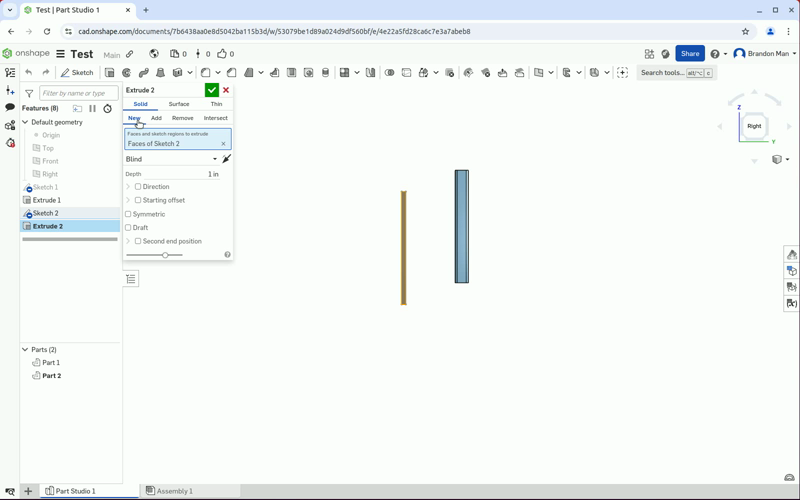
key(tab, 4)
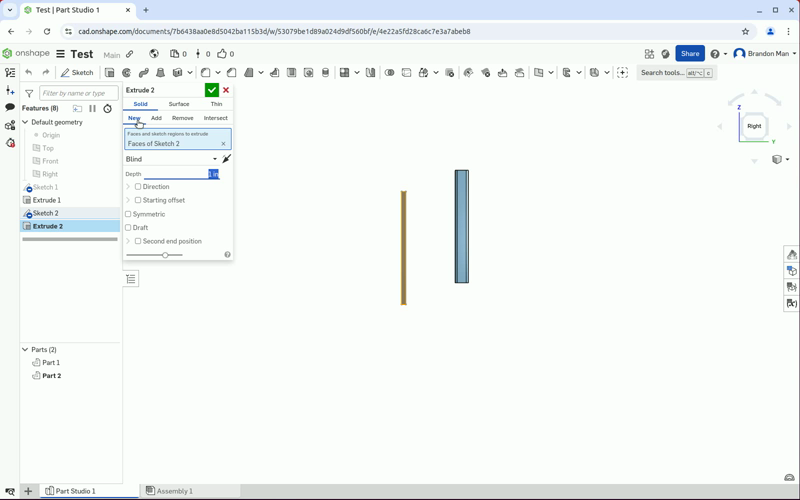
text(-0.241)
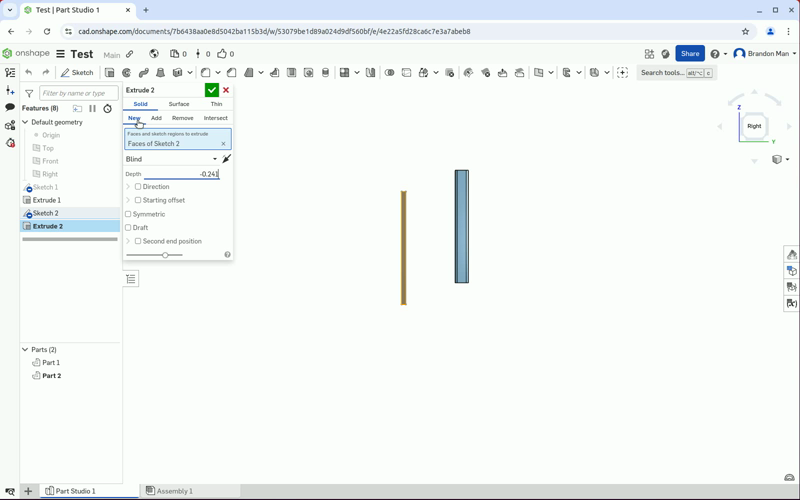
key(enter)
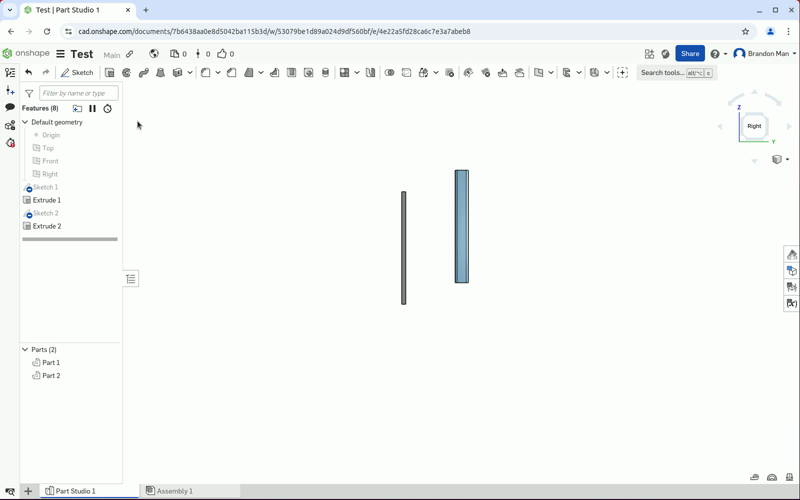
key(shift+h)
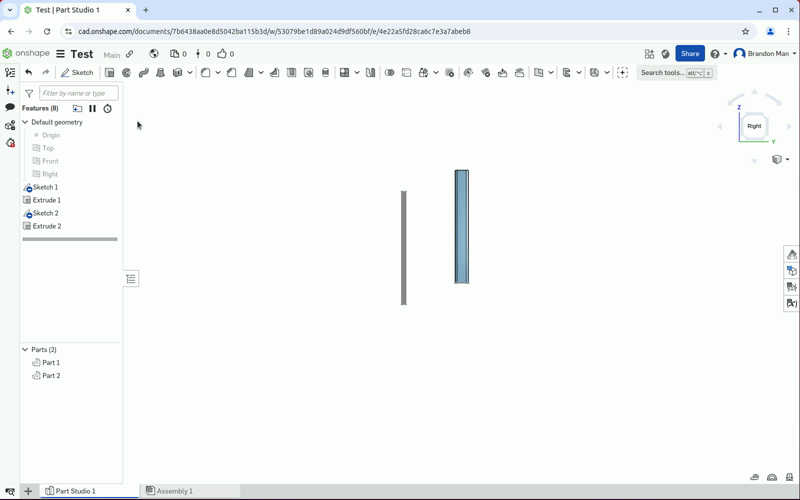
key(shift+h)
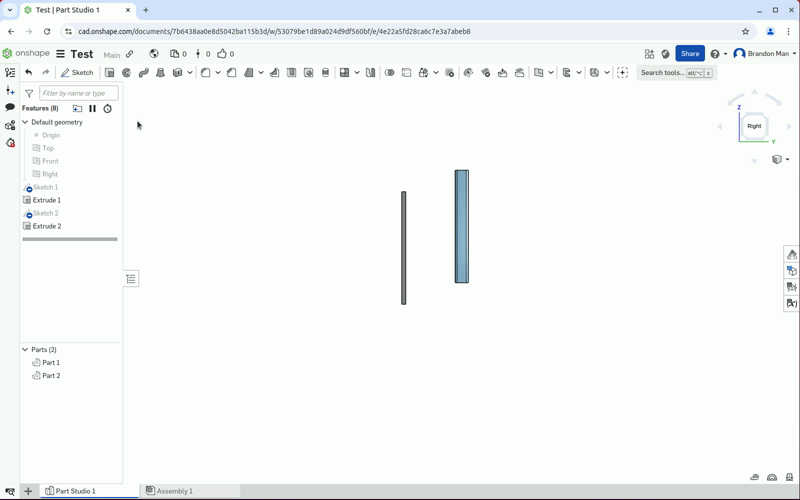
mouse_move(73, 189)
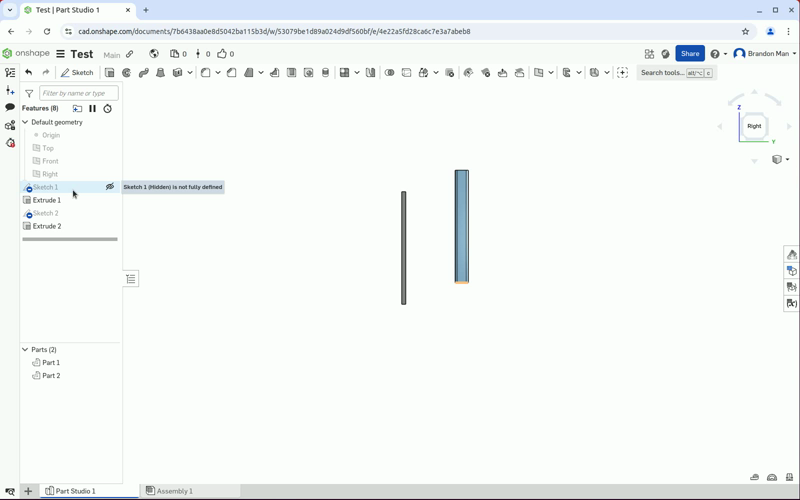
click(73, 189)
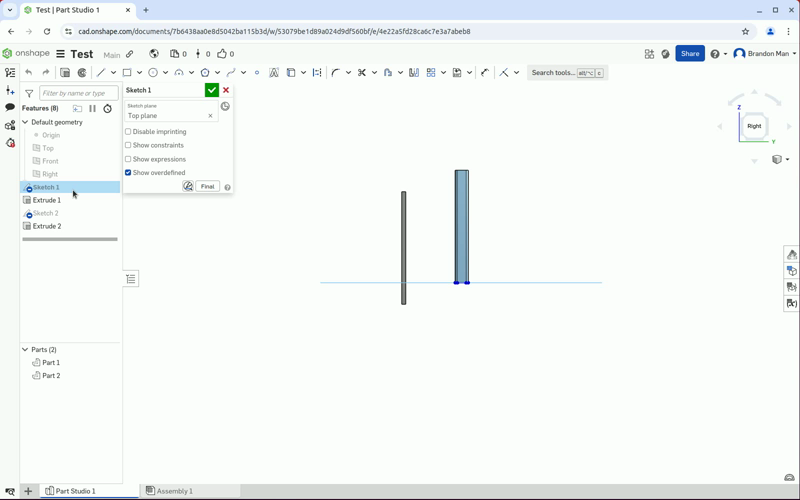
mouse_move(229, 92)
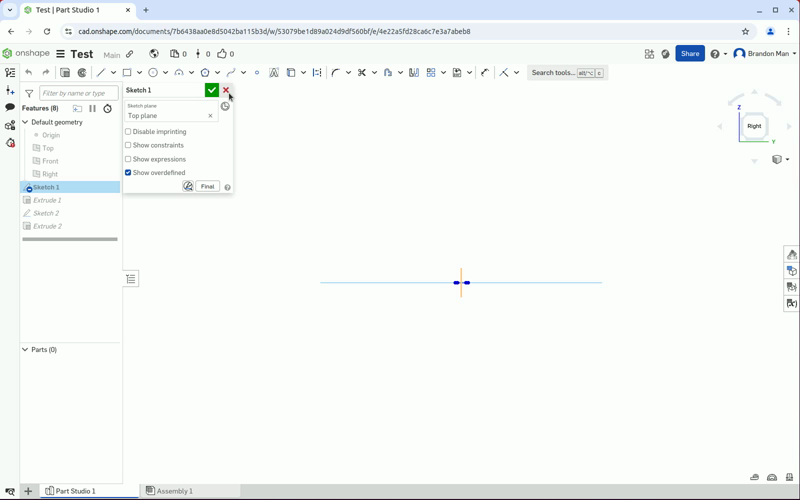
click(229, 92)
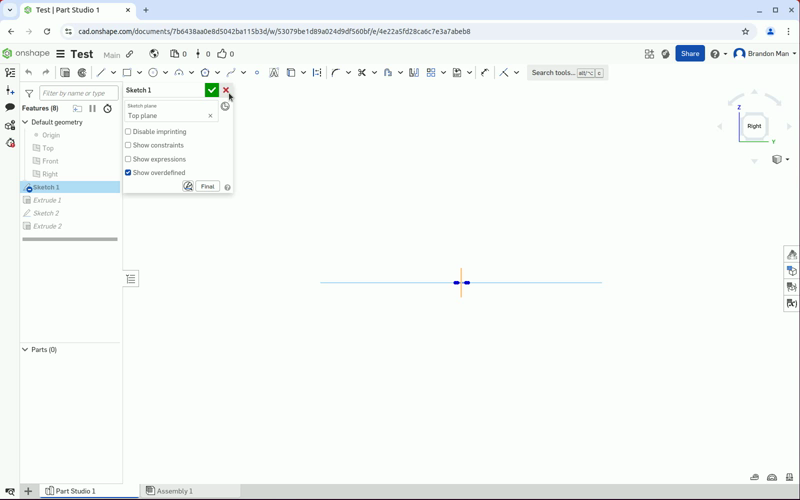
key(shift+s)
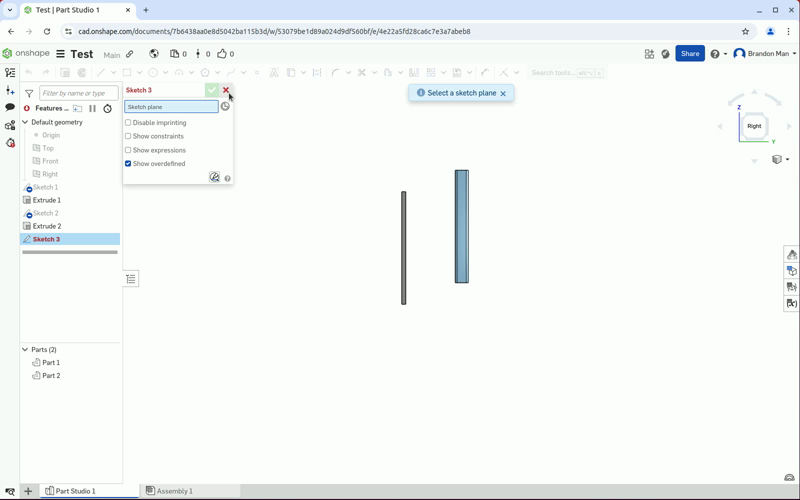
mouse_move(73, 176)
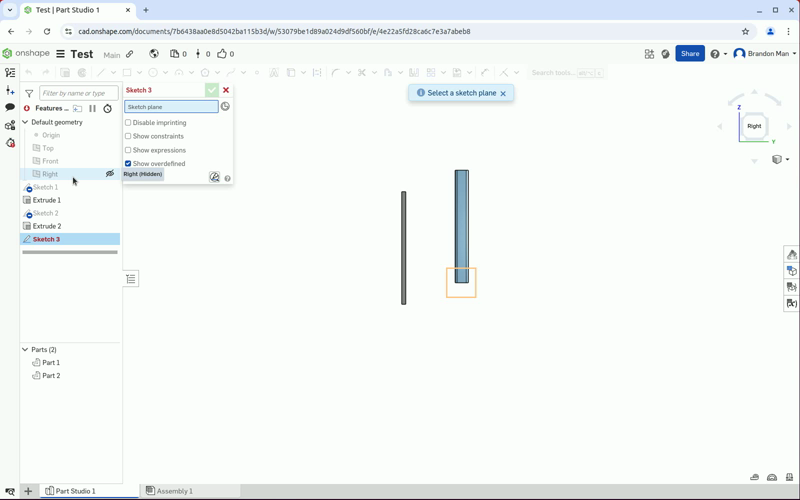
click(73, 176)
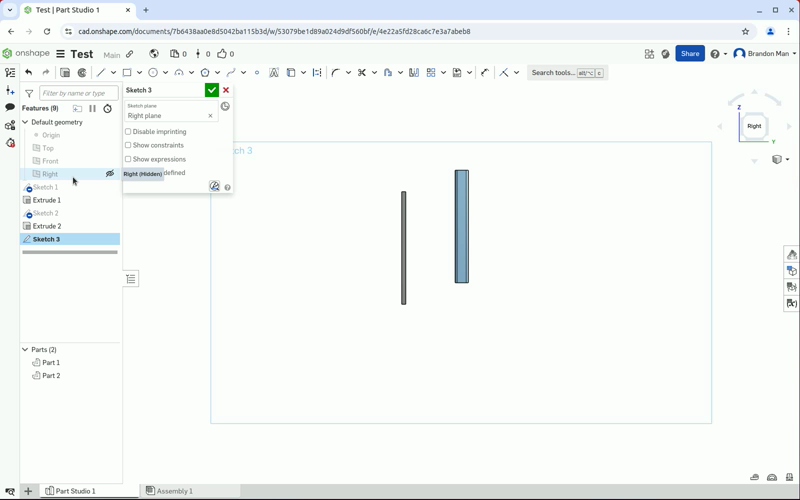
mouse_move(73, 352)
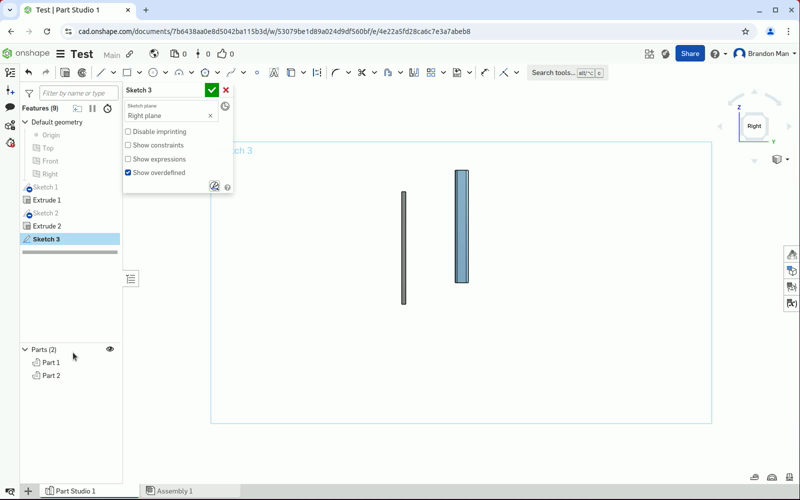
key(y)
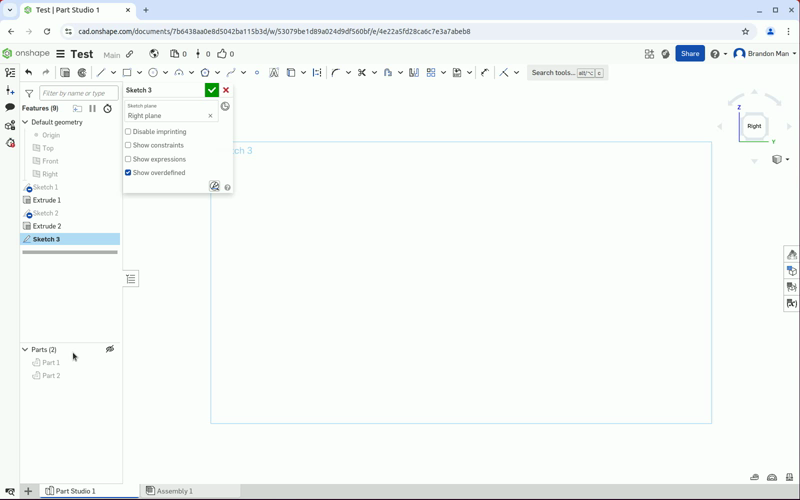
key(l)
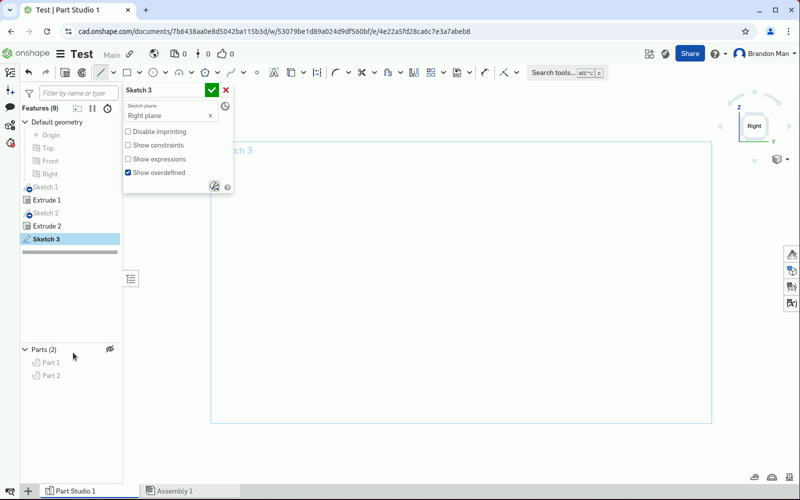
key_down(shift)
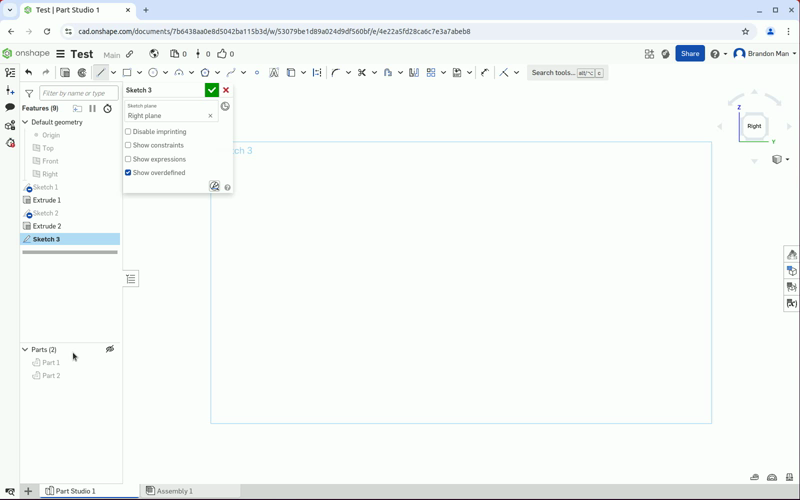
mouse_move(511, 304)
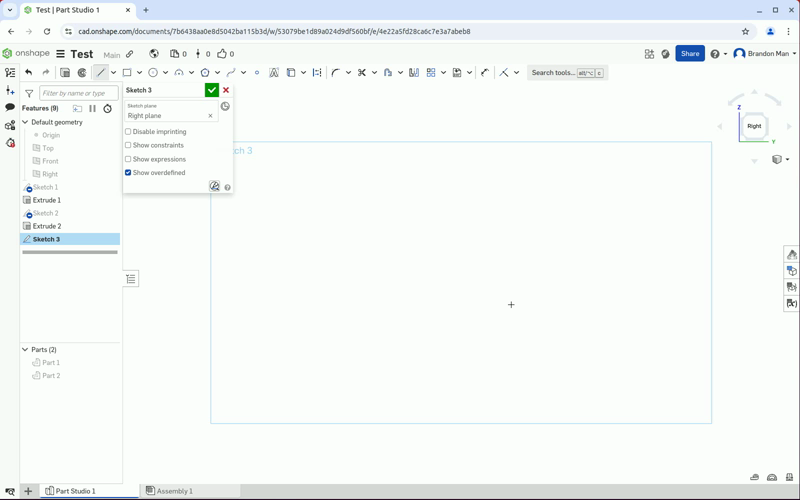
click(511, 304)
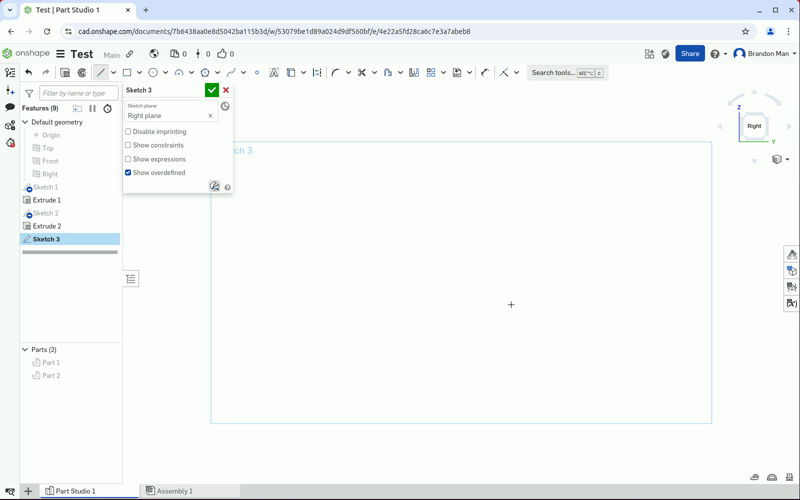
key_up(shift)
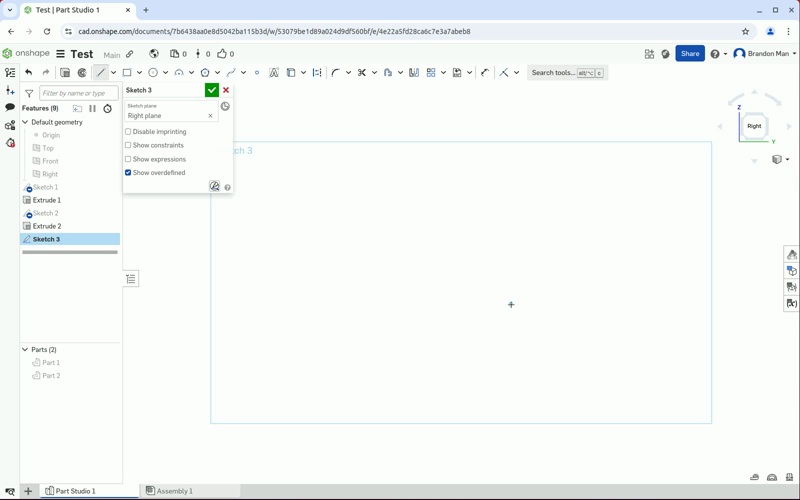
key_down(shift)
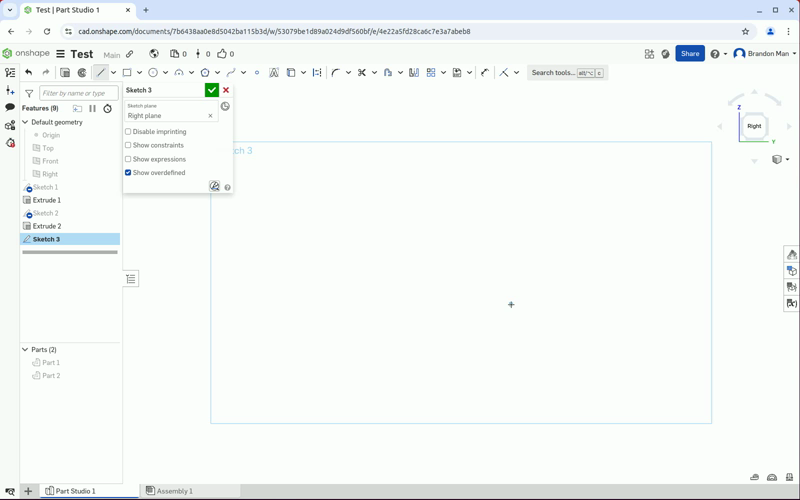
mouse_move(541, 304)
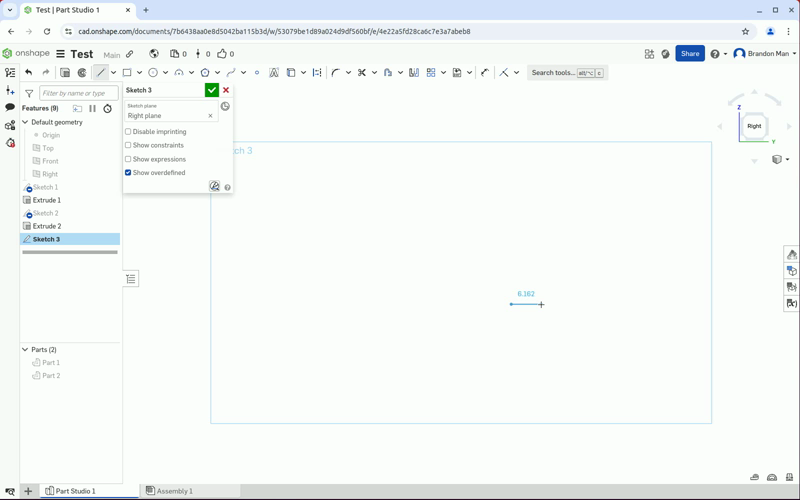
mouse_move(514, 304)
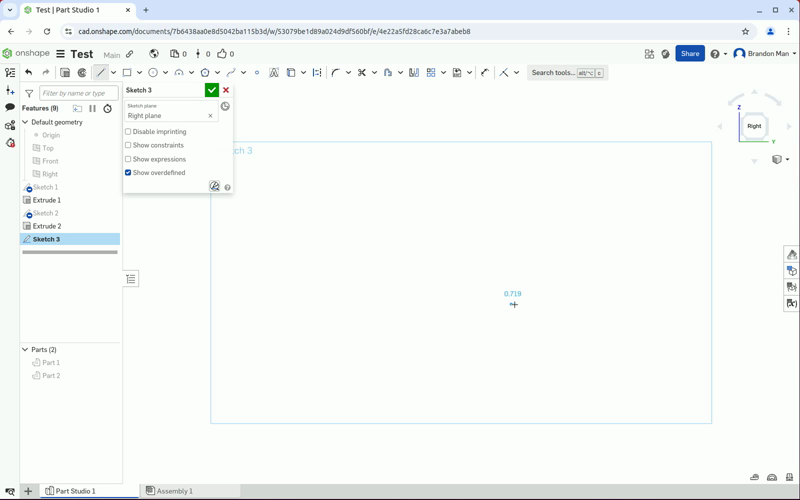
scroll(6)
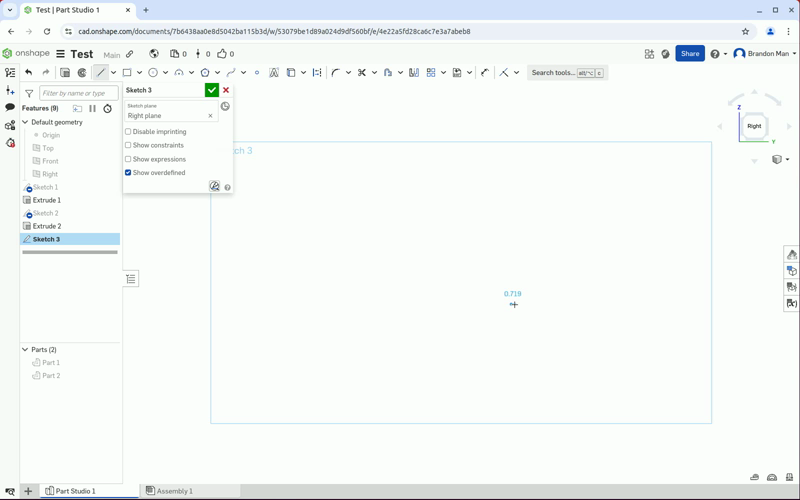
scroll(6)
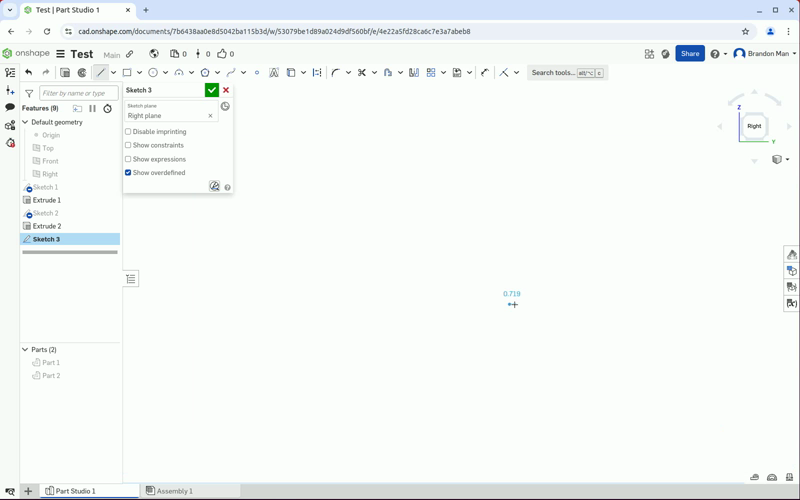
scroll(6)
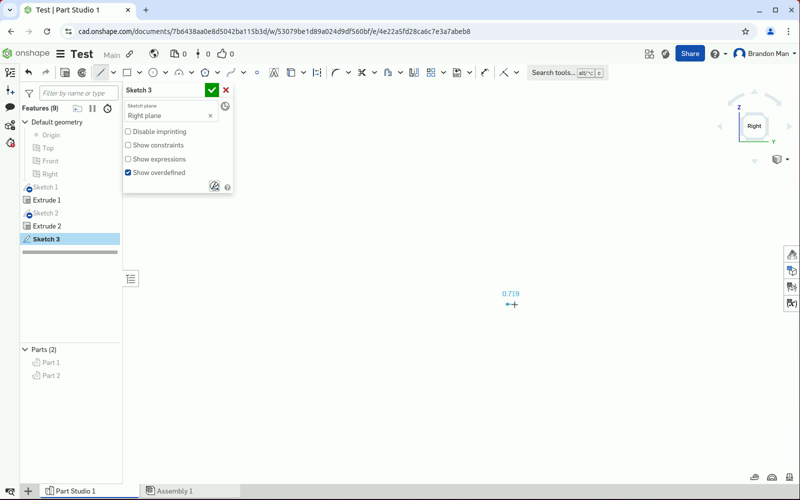
scroll(6)
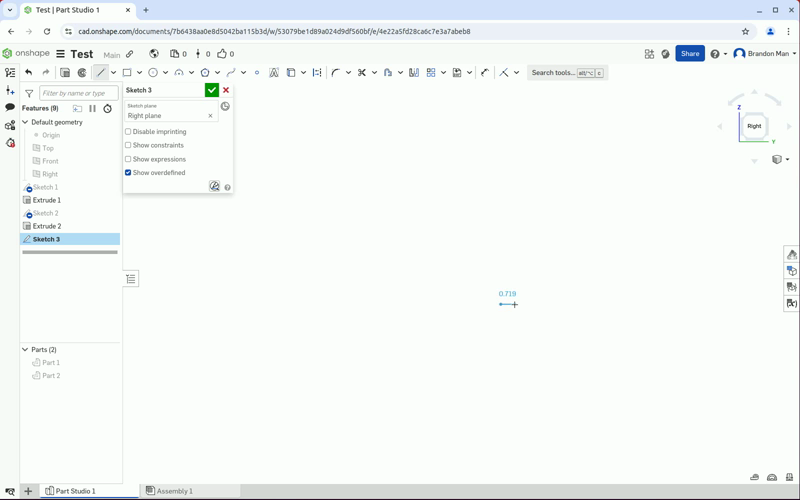
scroll(6)
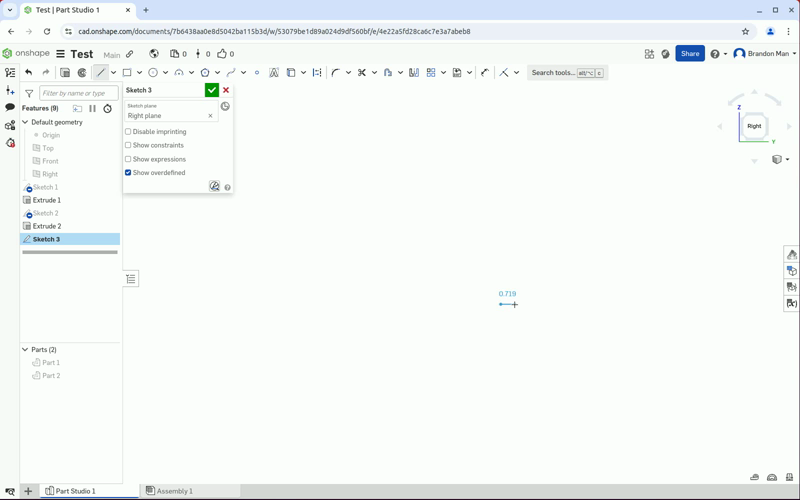
scroll(6)
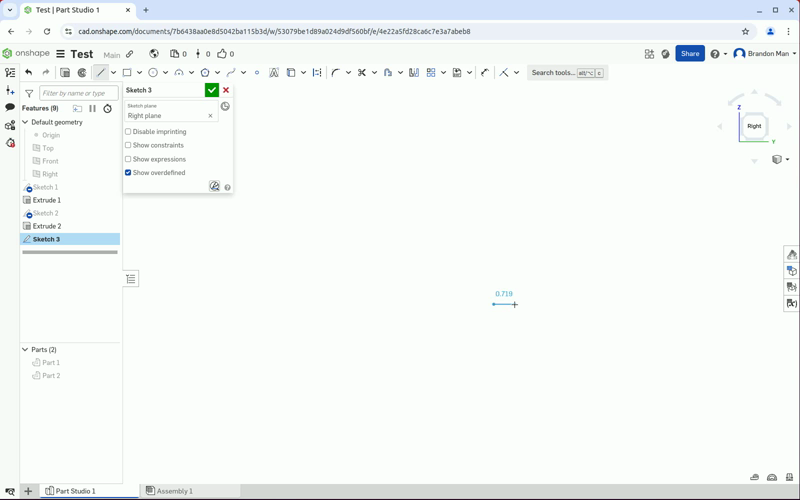
scroll(6)
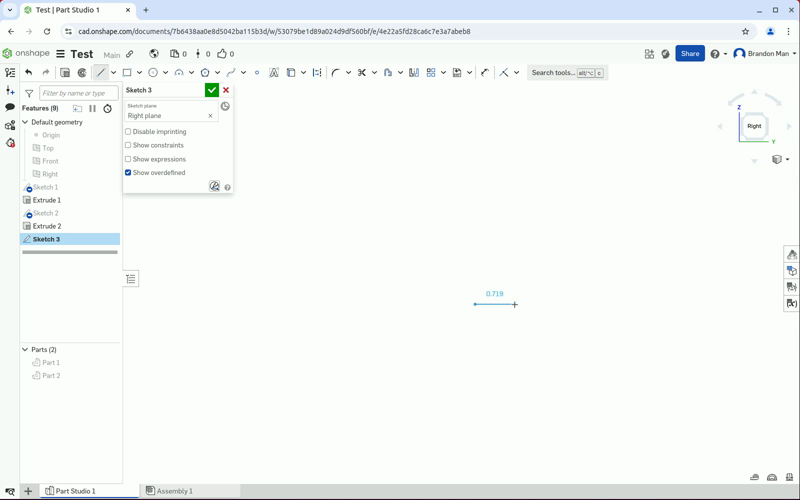
click(514, 304)
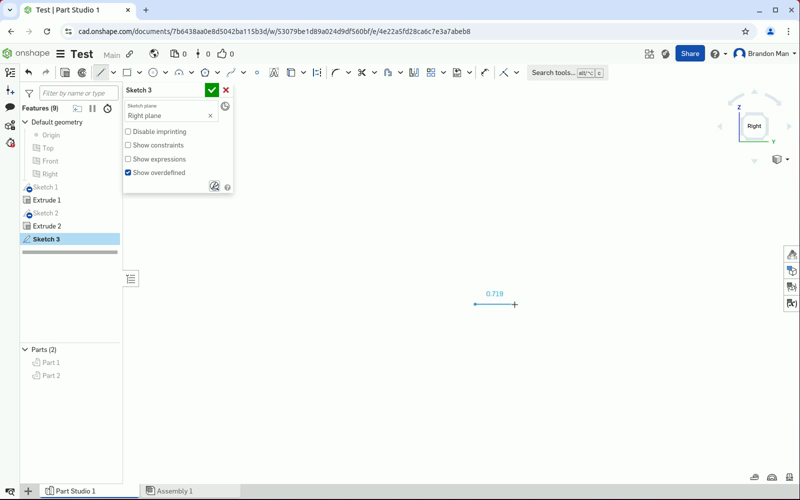
scroll(-6)
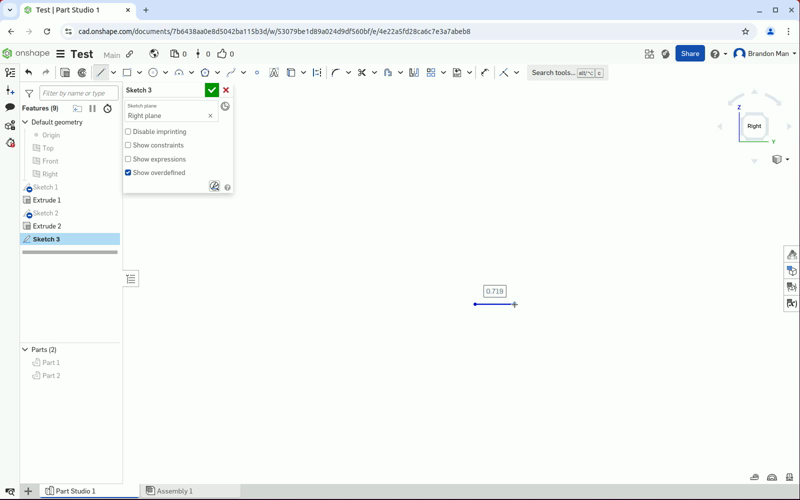
scroll(-6)
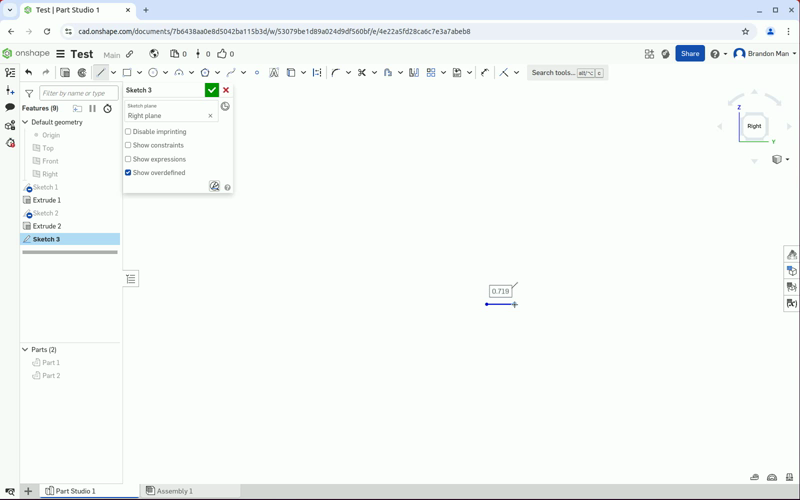
scroll(-6)
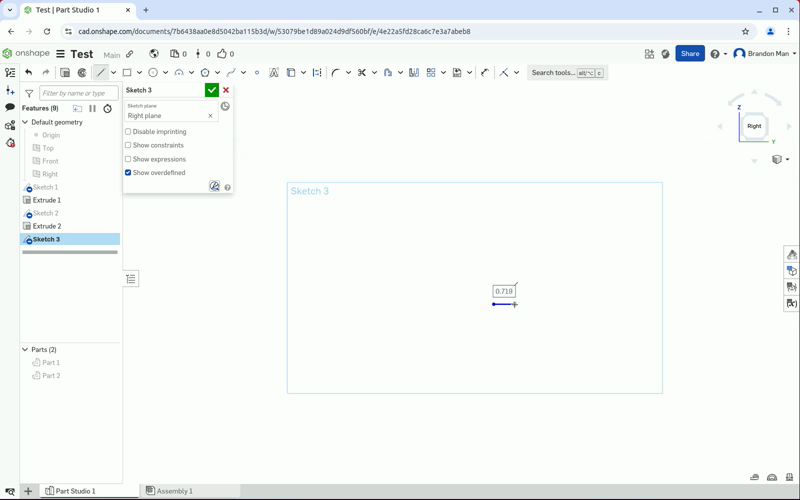
scroll(-6)
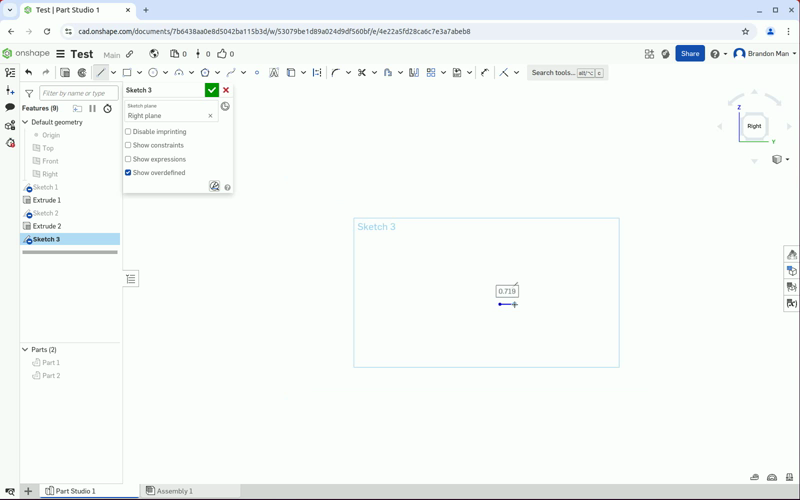
scroll(-6)
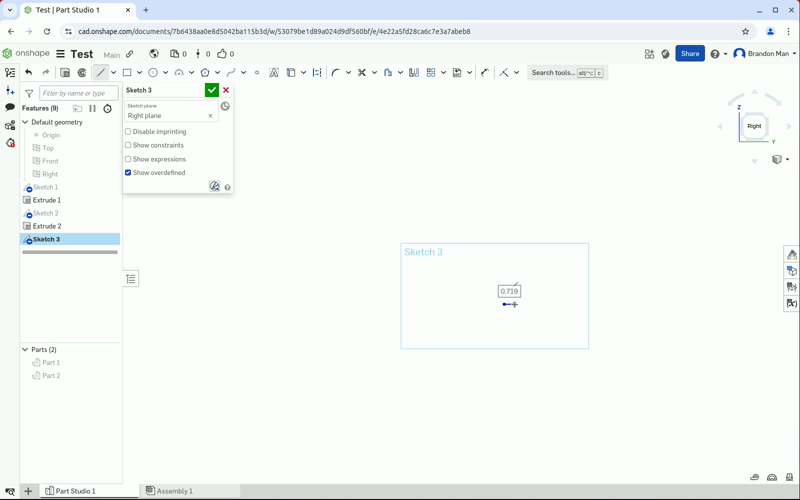
scroll(-6)
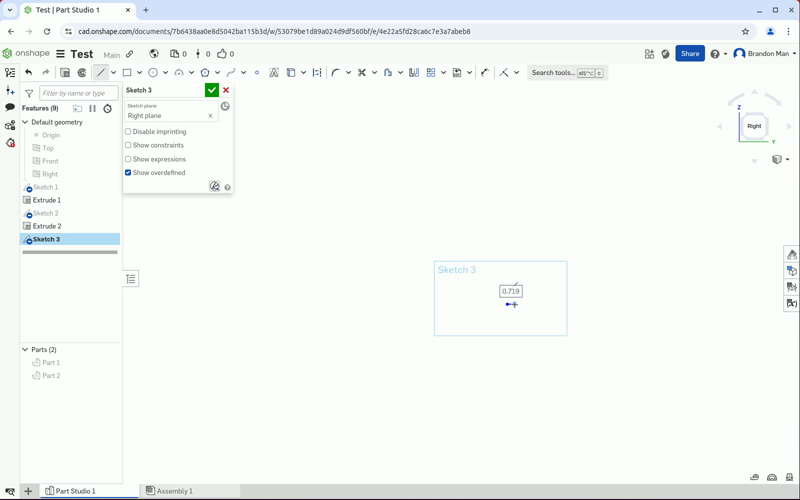
scroll(-6)
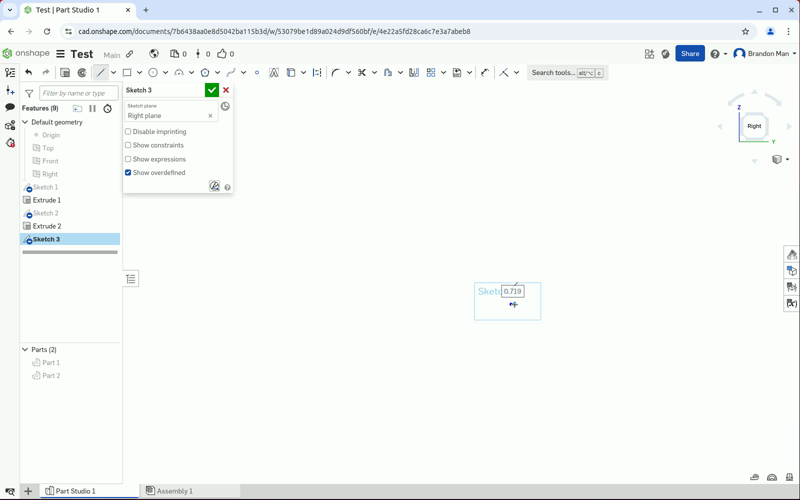
key_up(shift)
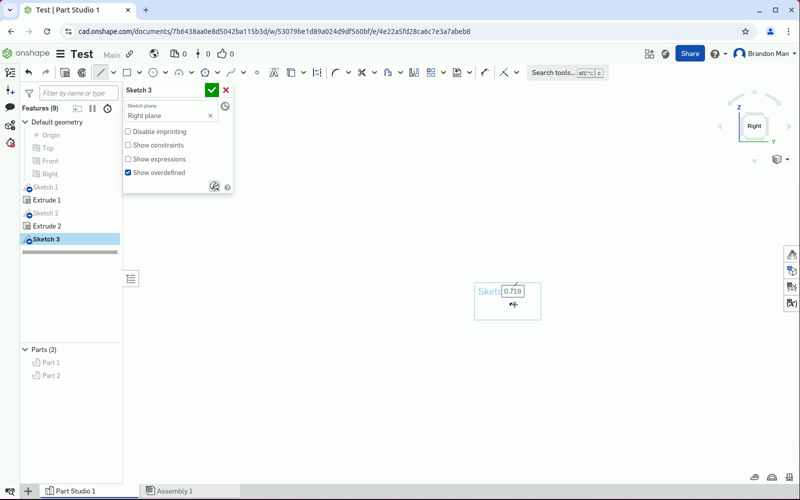
key_down(shift)
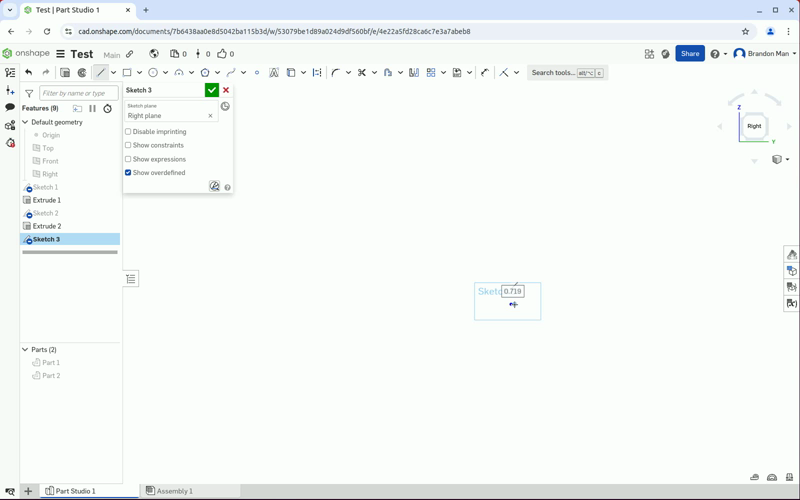
mouse_move(514, 191)
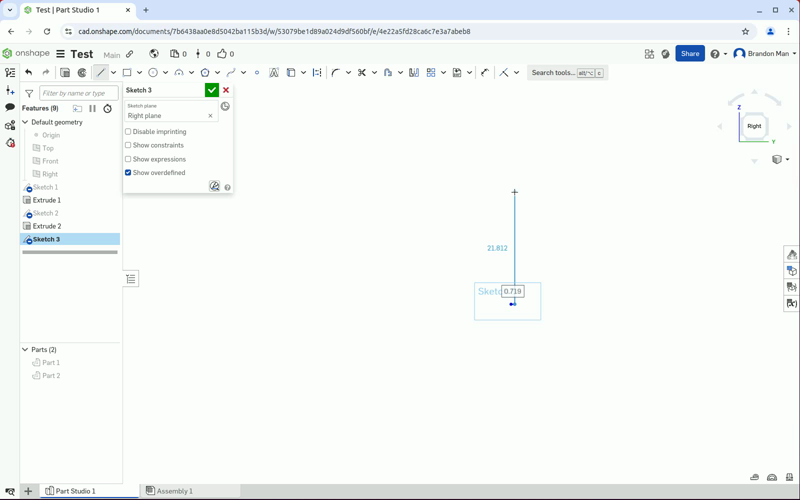
click(514, 191)
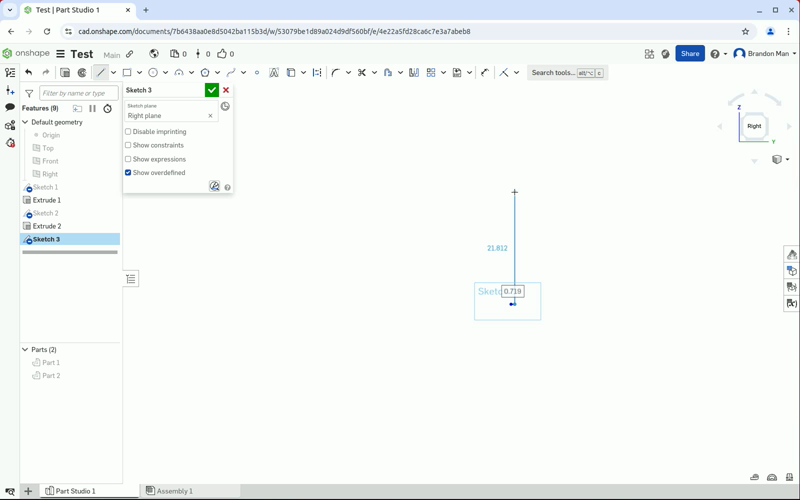
key_up(shift)
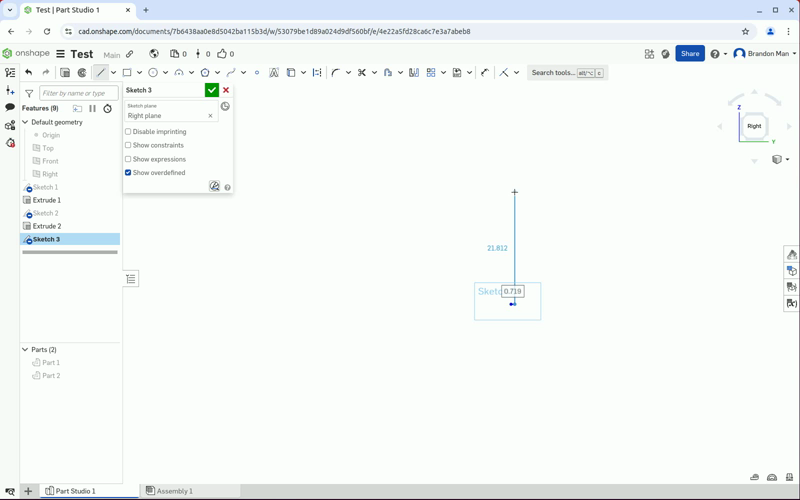
key_down(shift)
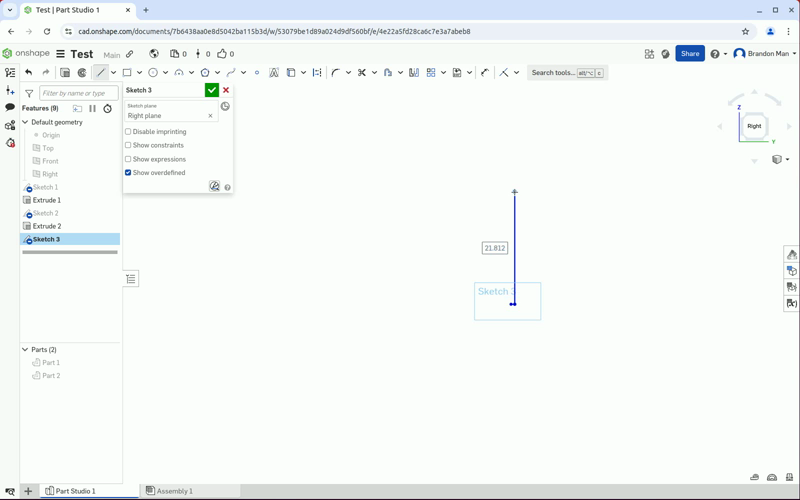
mouse_move(544, 191)
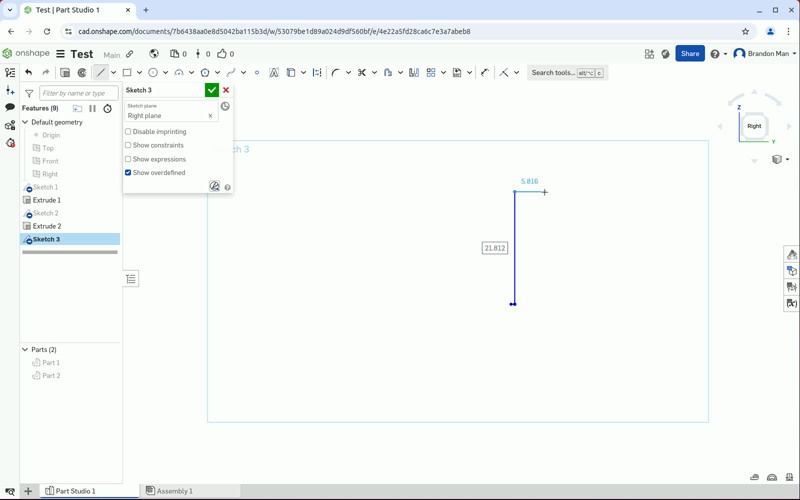
mouse_move(511, 191)
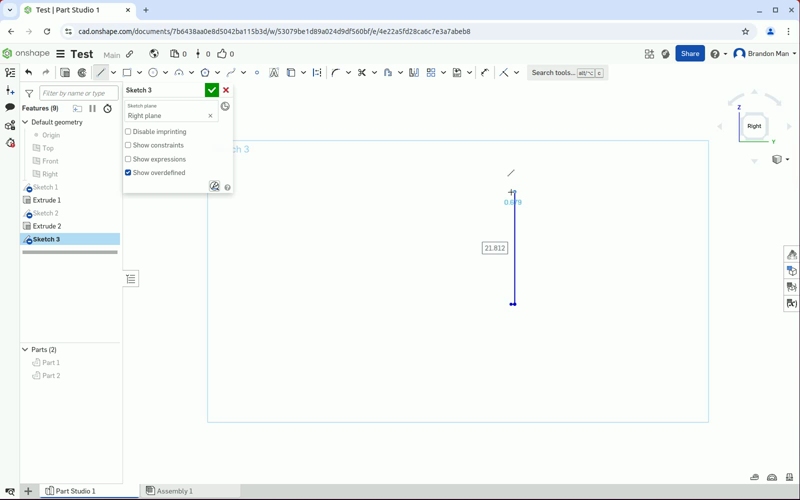
scroll(6)
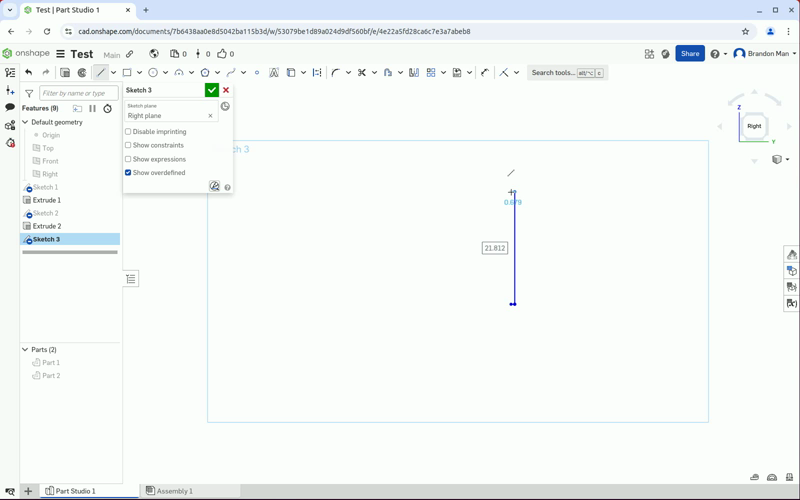
scroll(6)
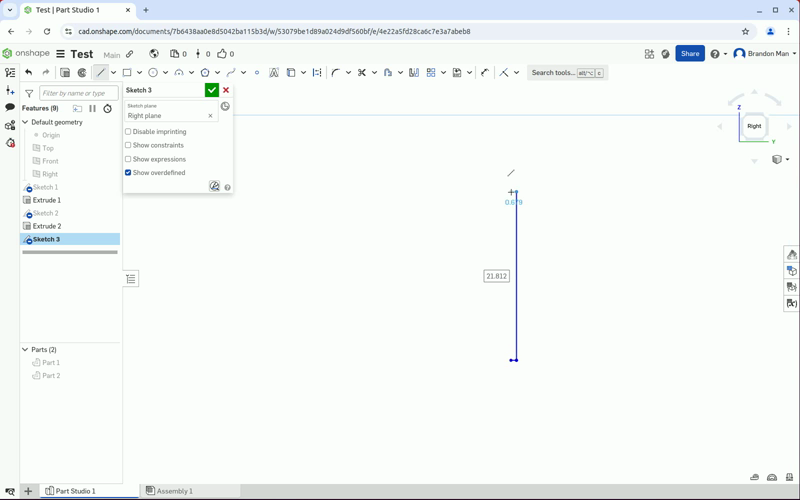
scroll(6)
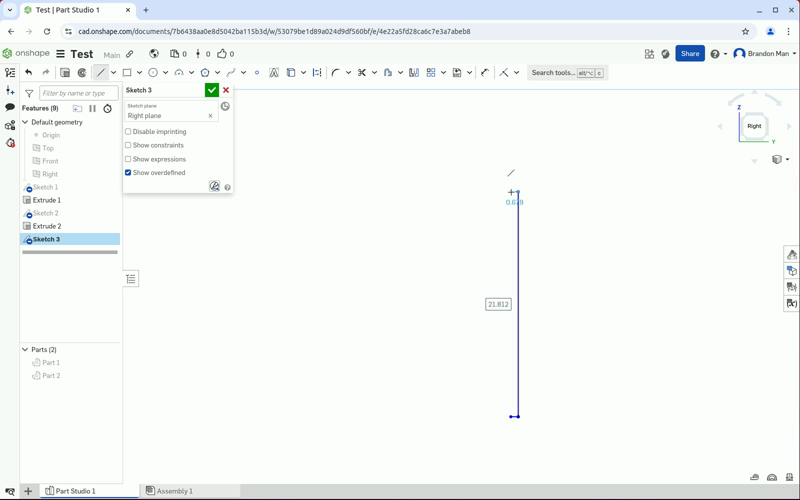
scroll(6)
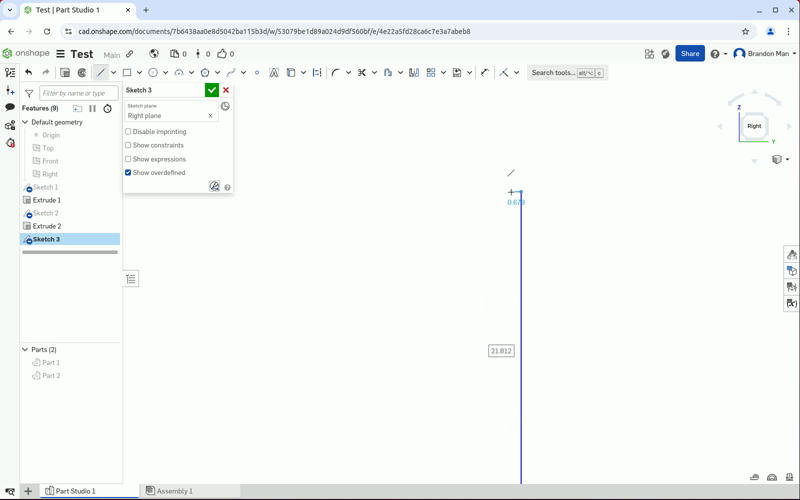
scroll(6)
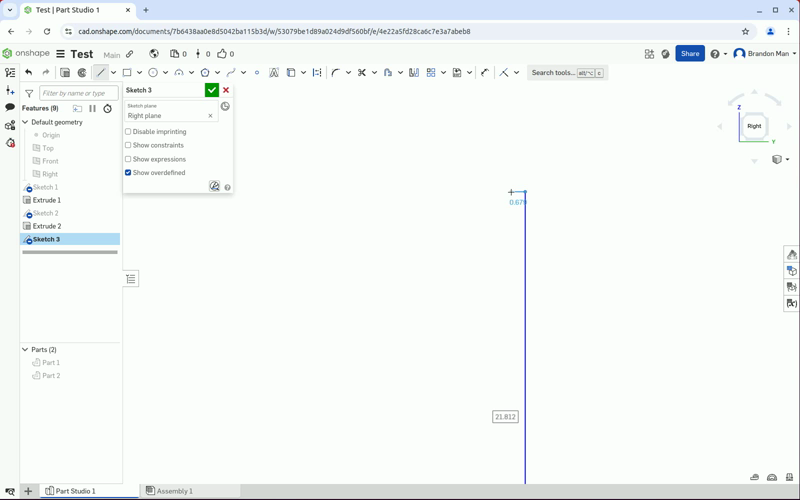
scroll(6)
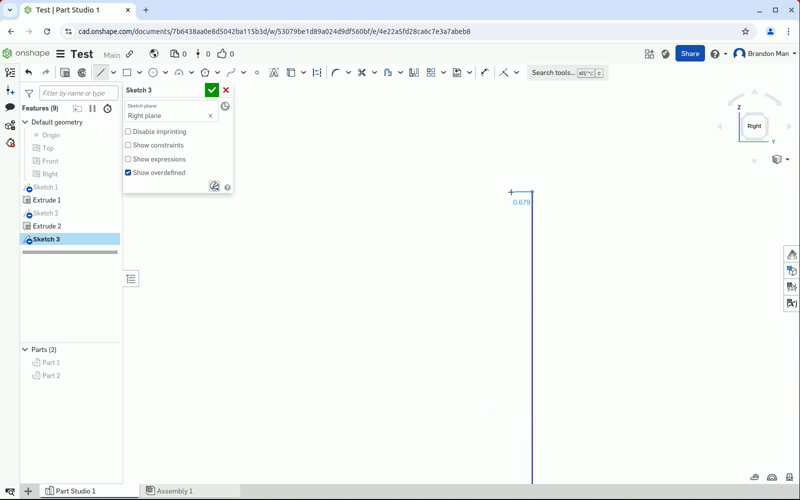
scroll(6)
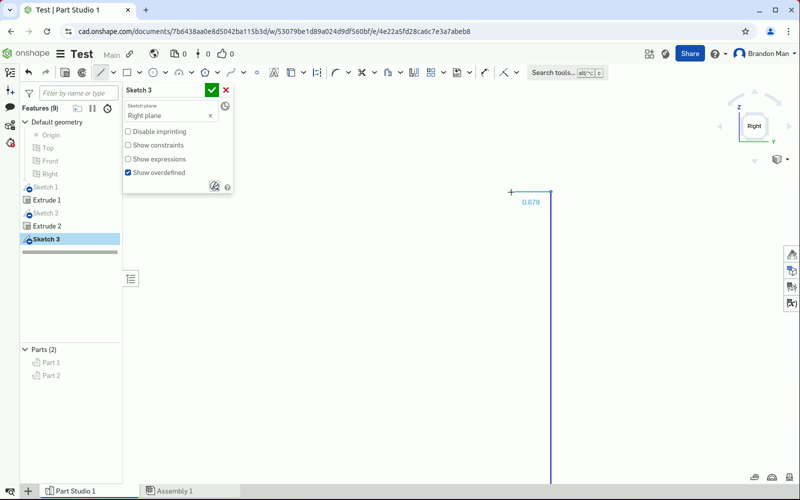
click(511, 191)
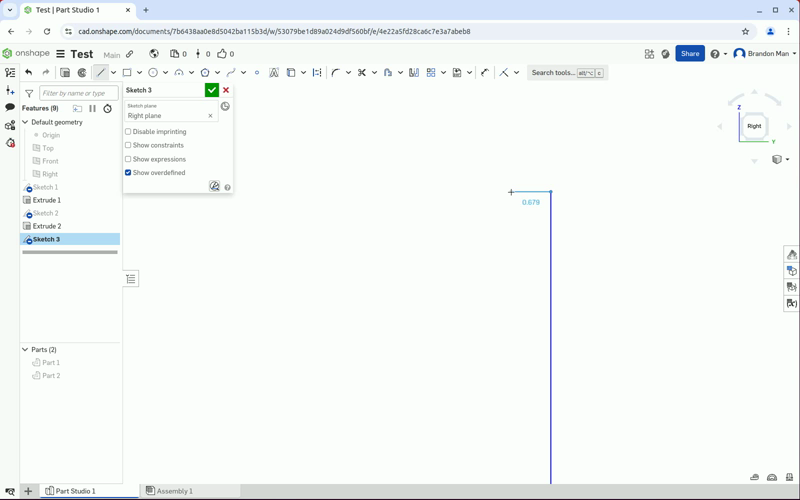
scroll(-6)
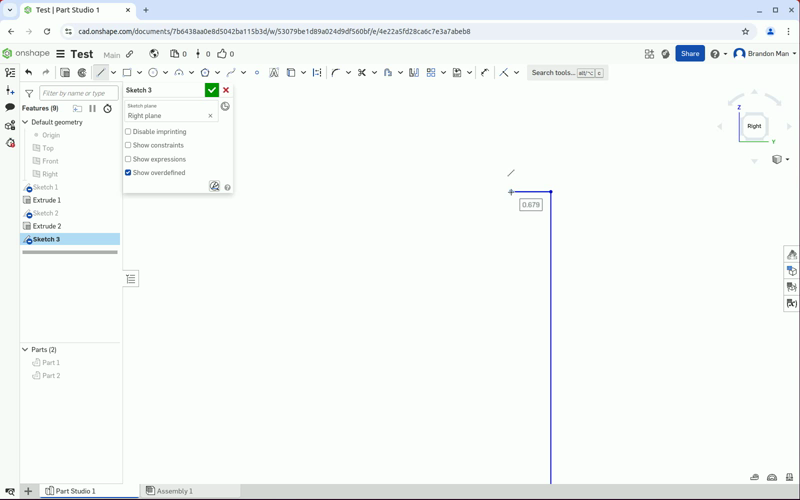
scroll(-6)
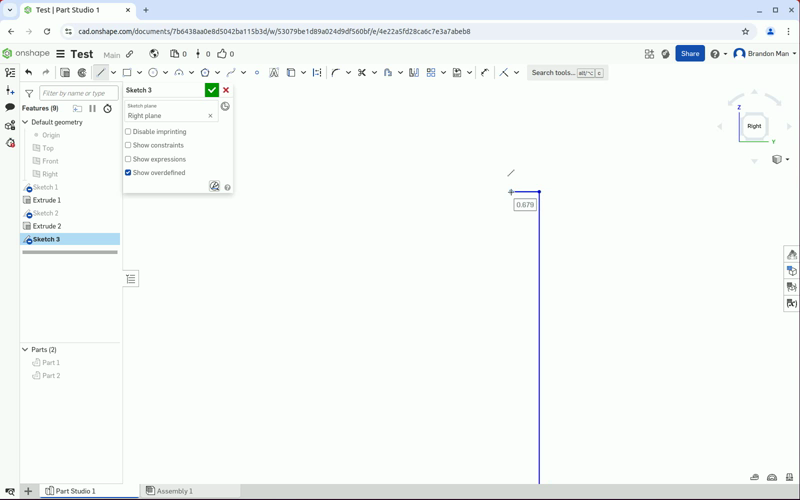
scroll(-6)
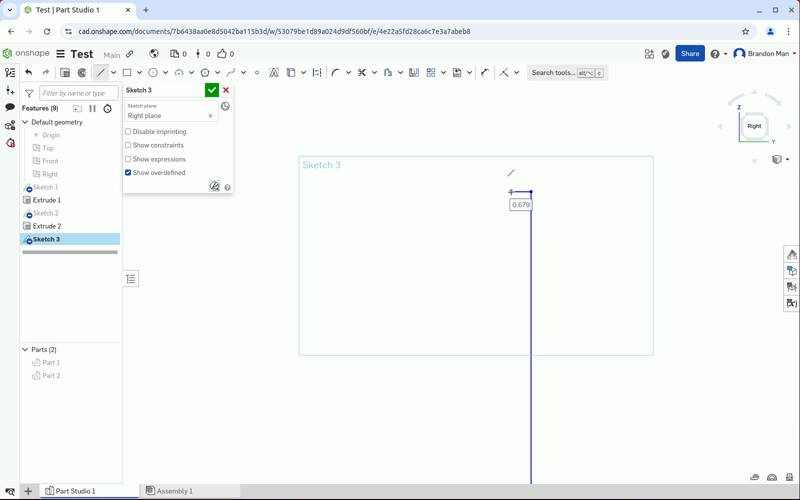
scroll(-6)
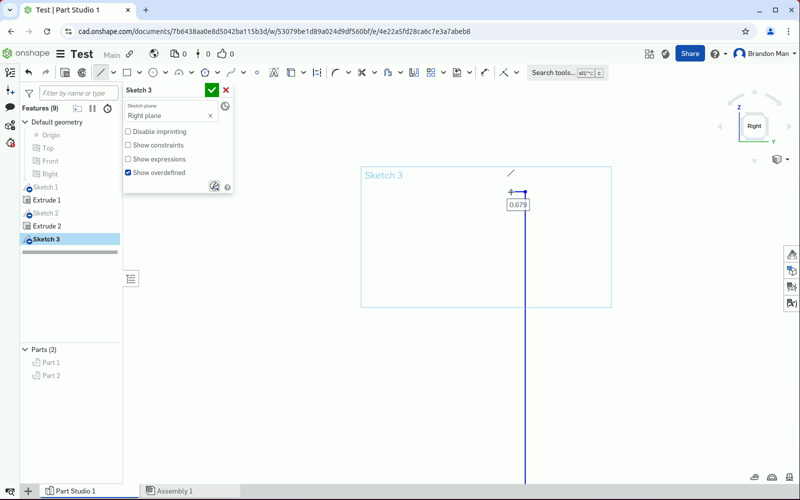
scroll(-6)
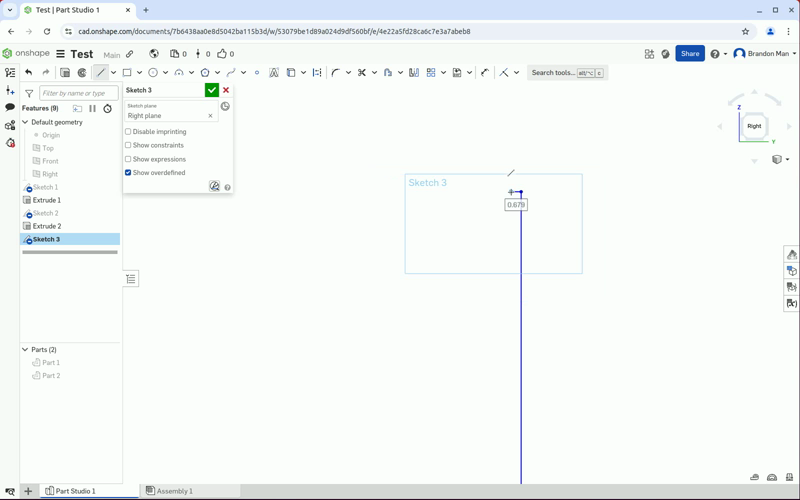
scroll(-6)
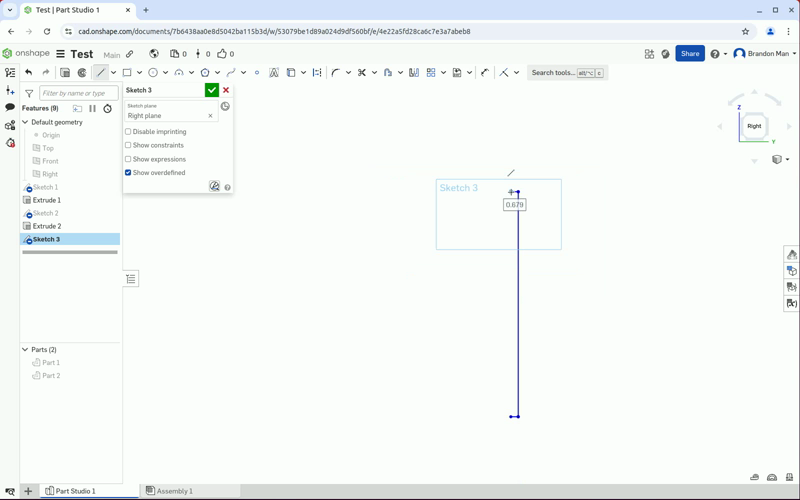
scroll(-6)
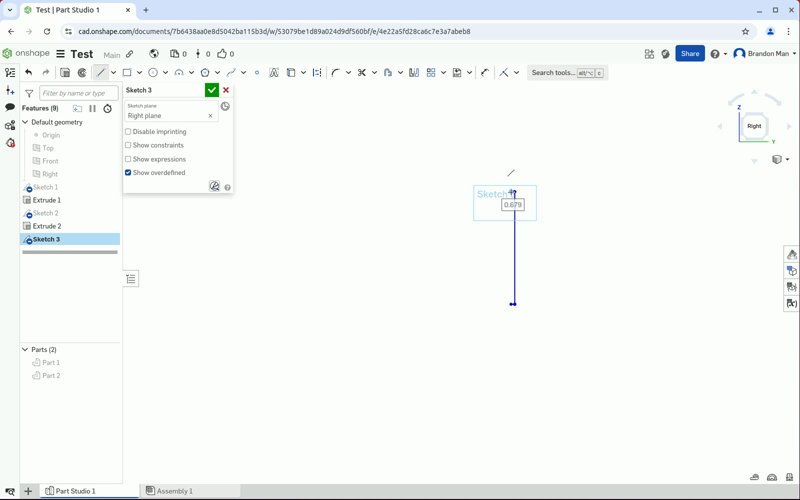
key_up(shift)
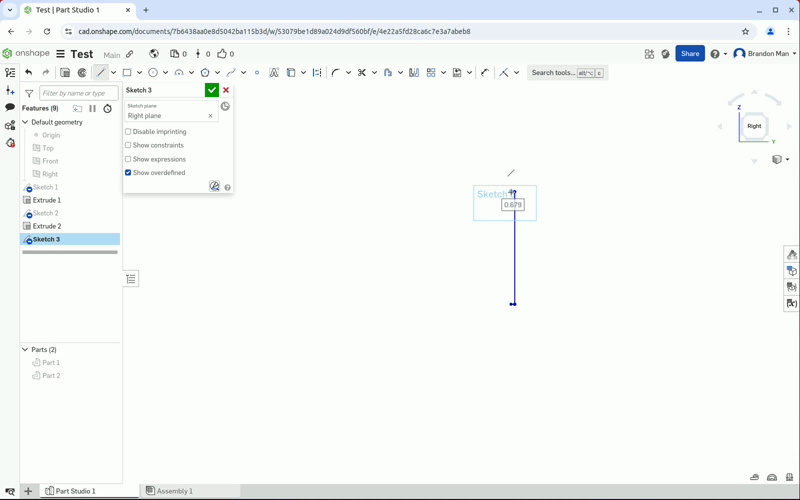
key_down(shift)
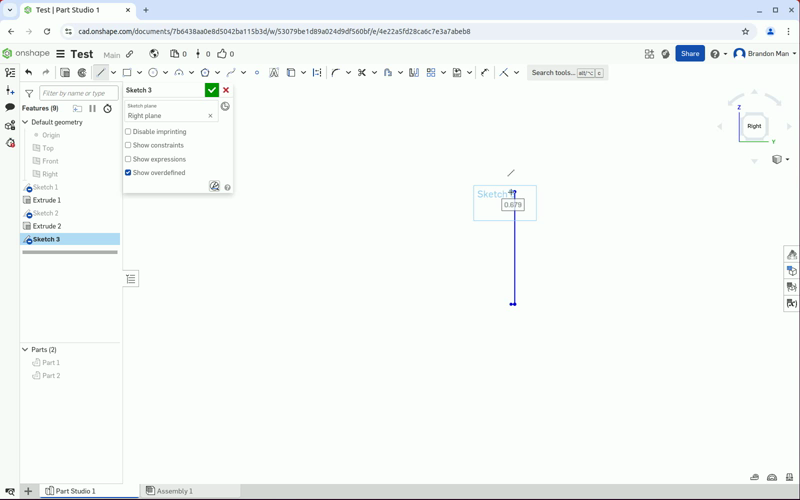
mouse_move(511, 304)
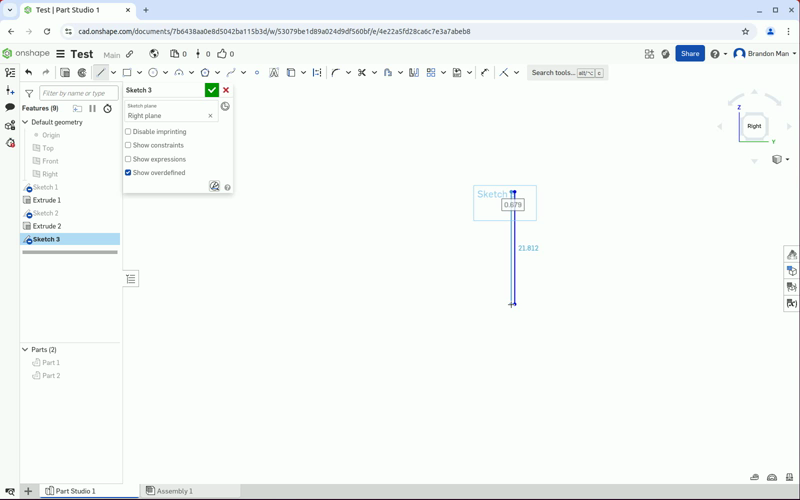
scroll(6)
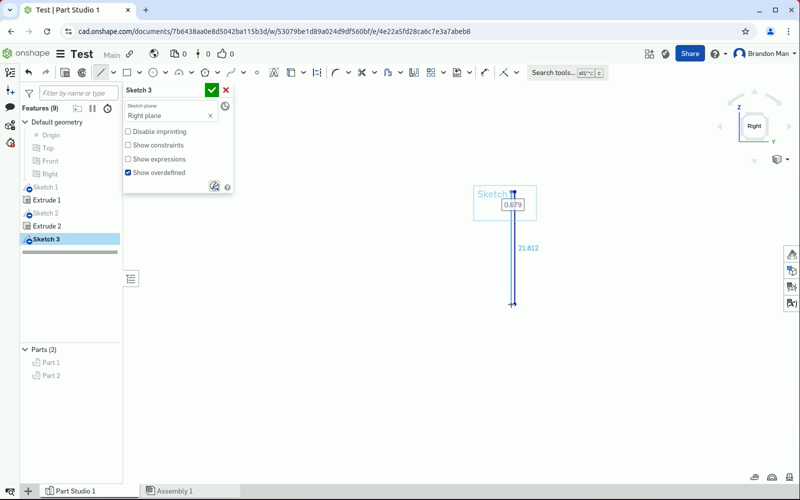
scroll(6)
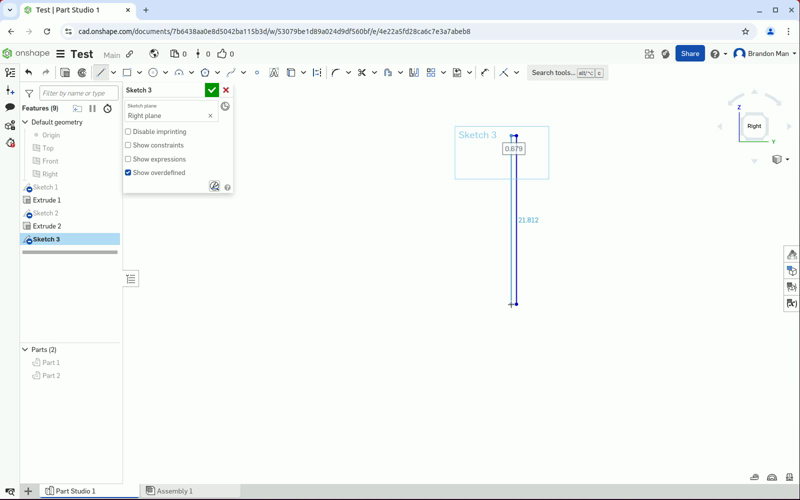
scroll(6)
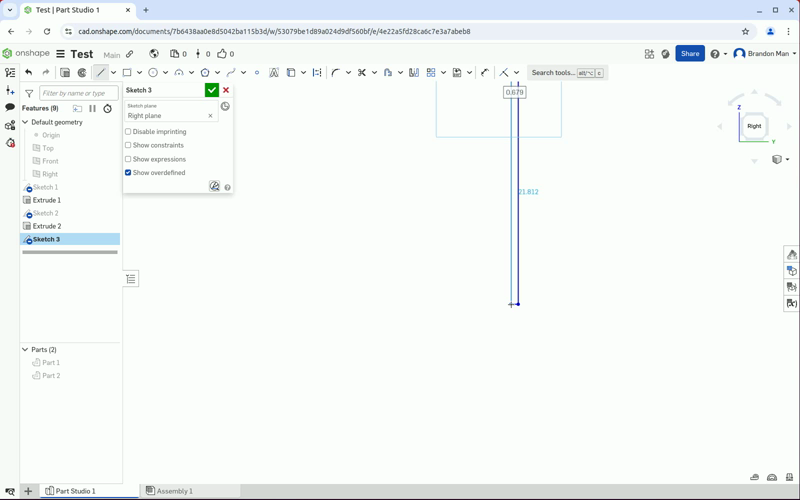
scroll(6)
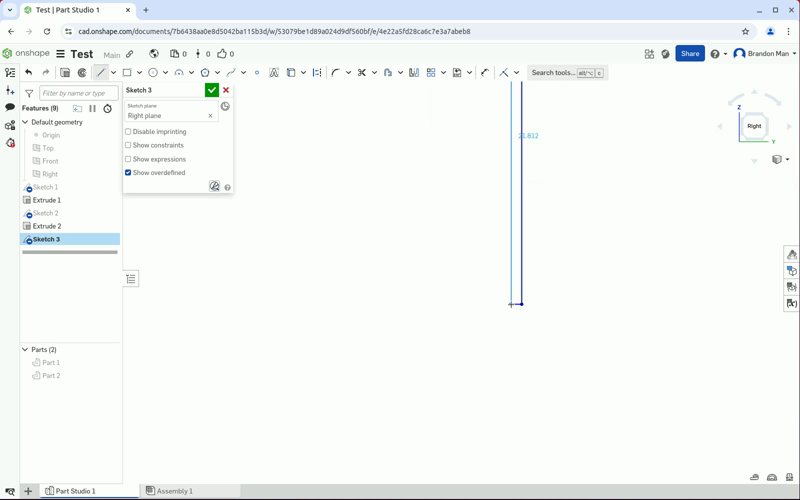
scroll(6)
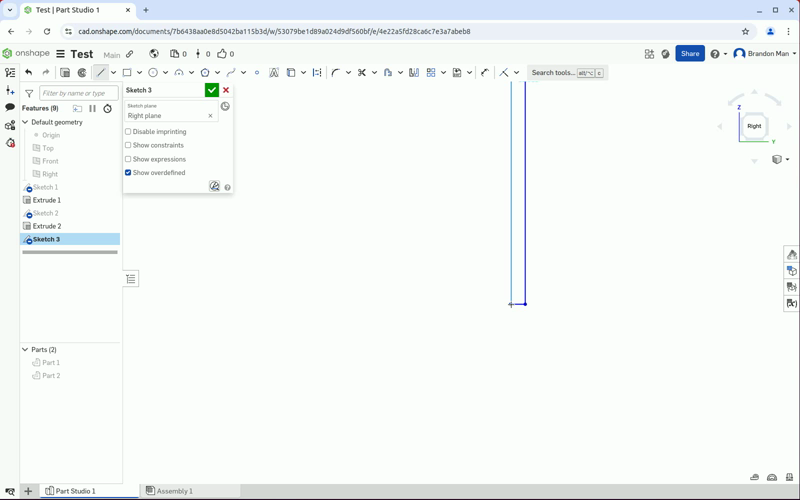
scroll(6)
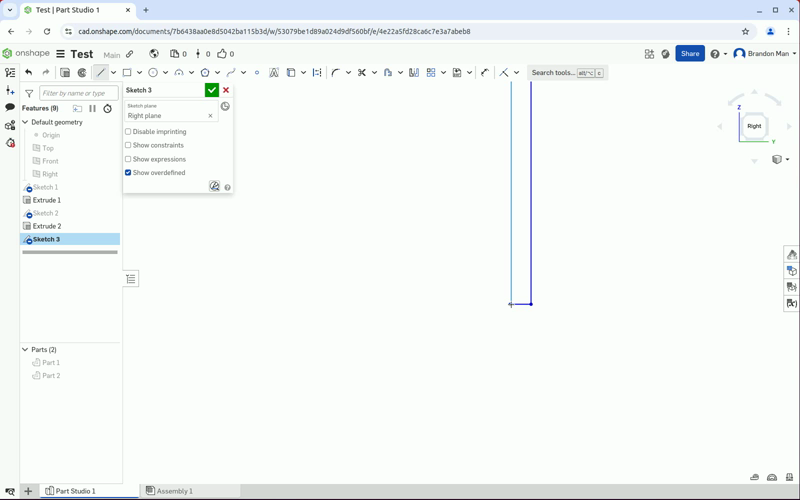
scroll(6)
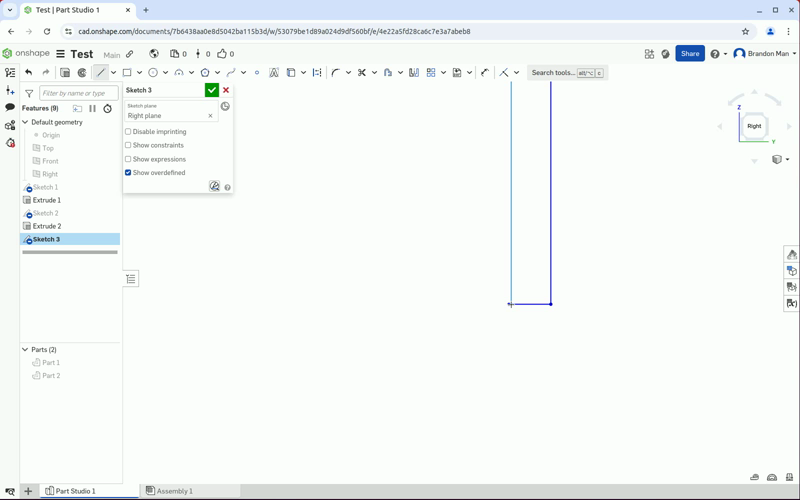
key_up(shift)
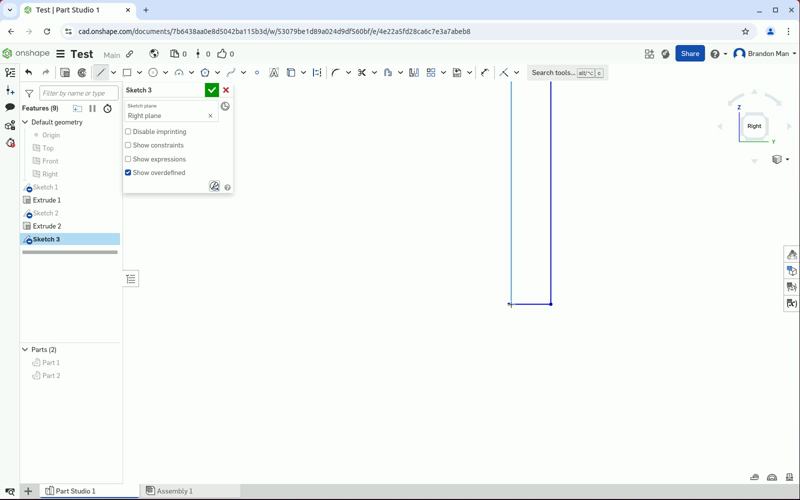
click(511, 304)
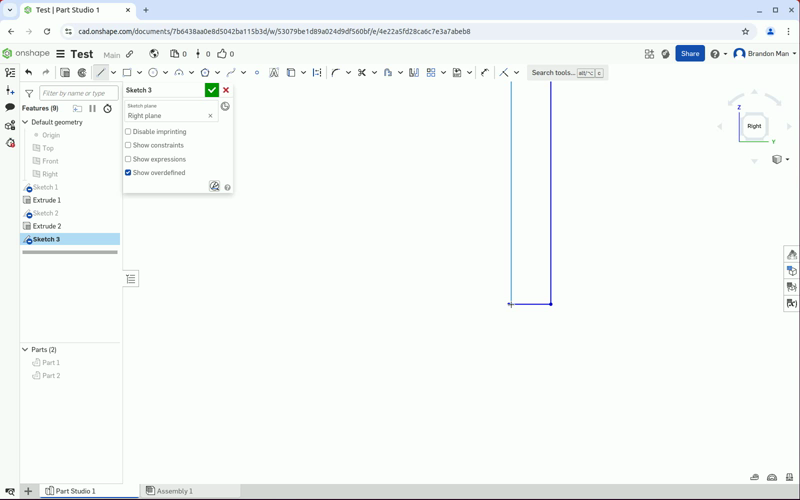
scroll(-6)
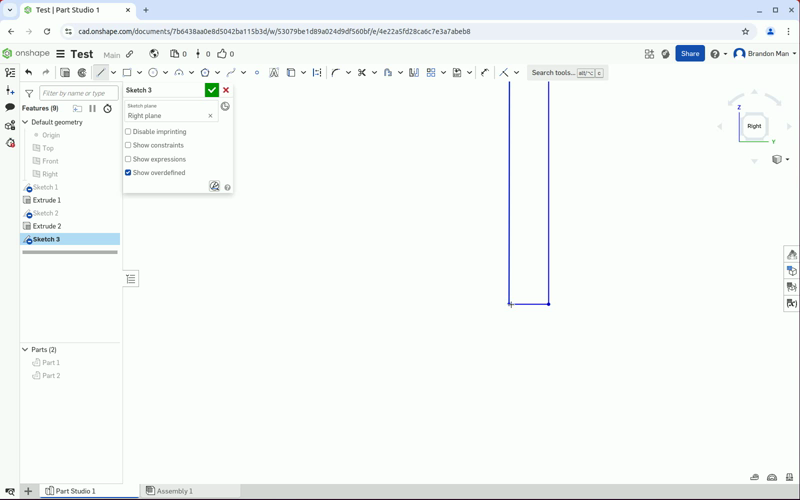
scroll(-6)
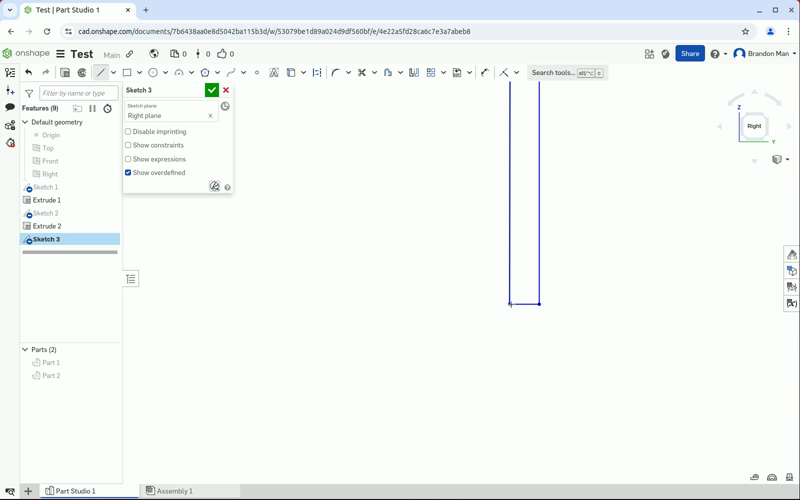
scroll(-6)
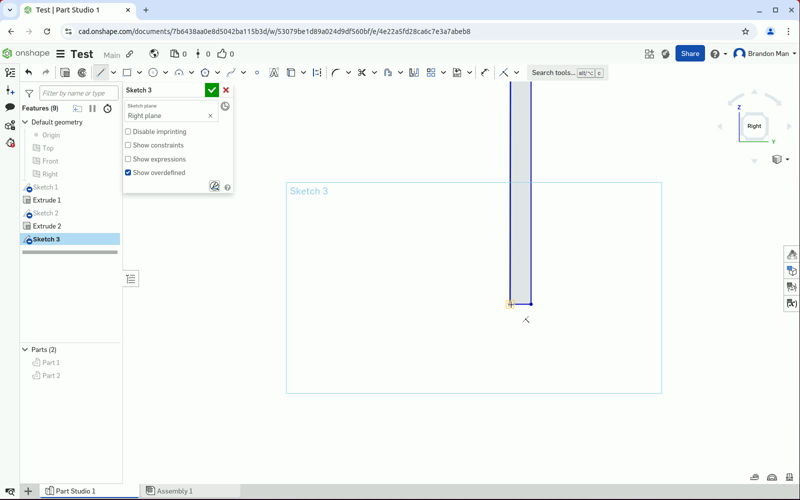
scroll(-6)
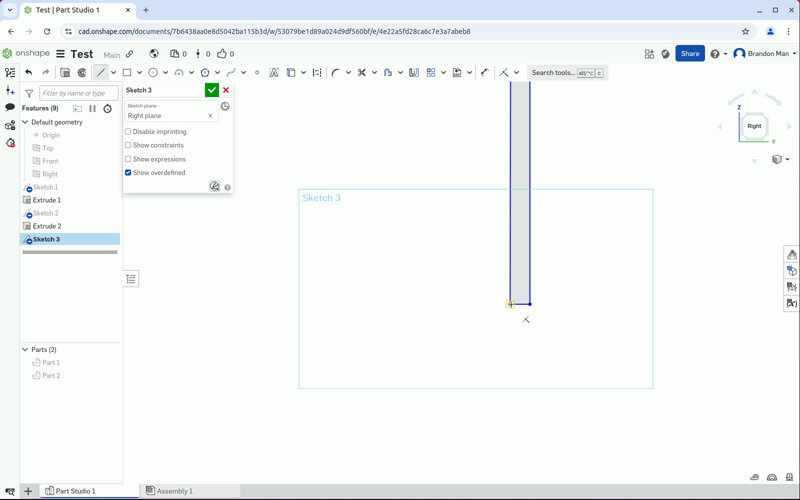
scroll(-6)
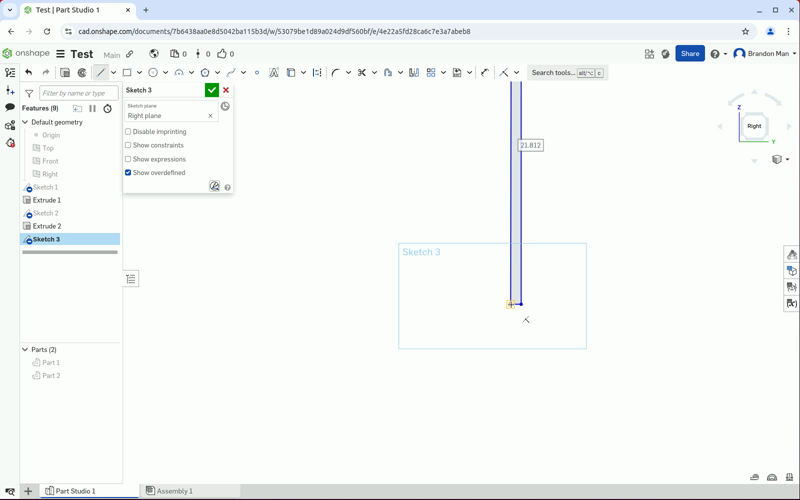
scroll(-6)
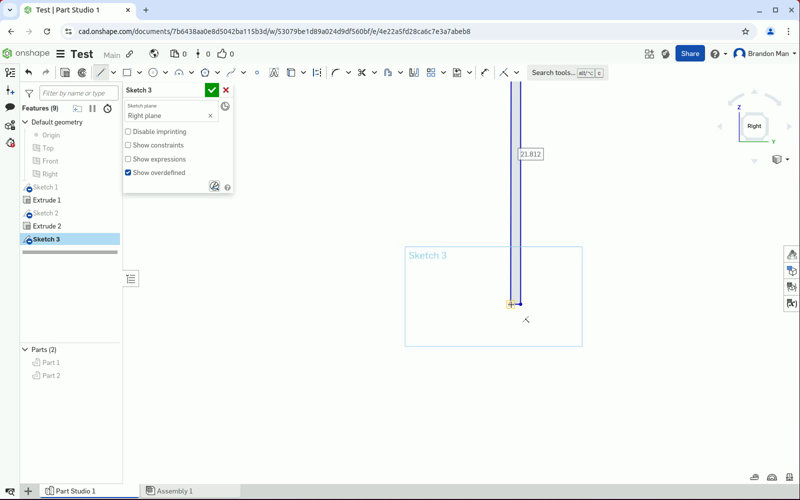
scroll(-6)
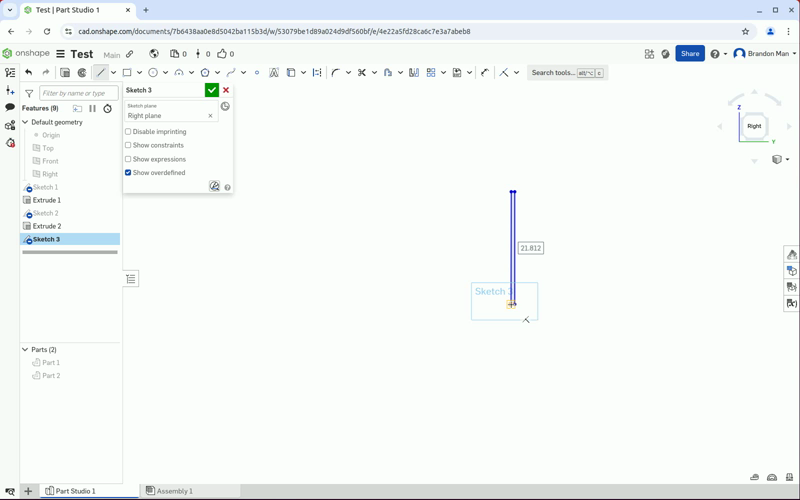
key(esc)
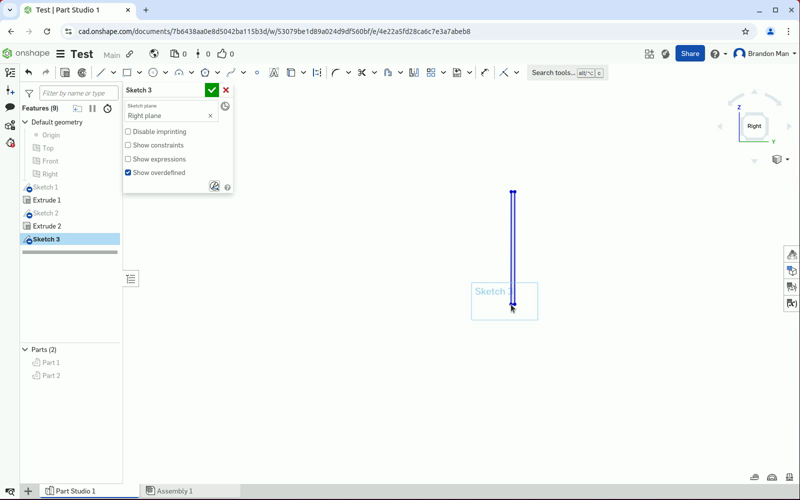
mouse_move(512, 225)
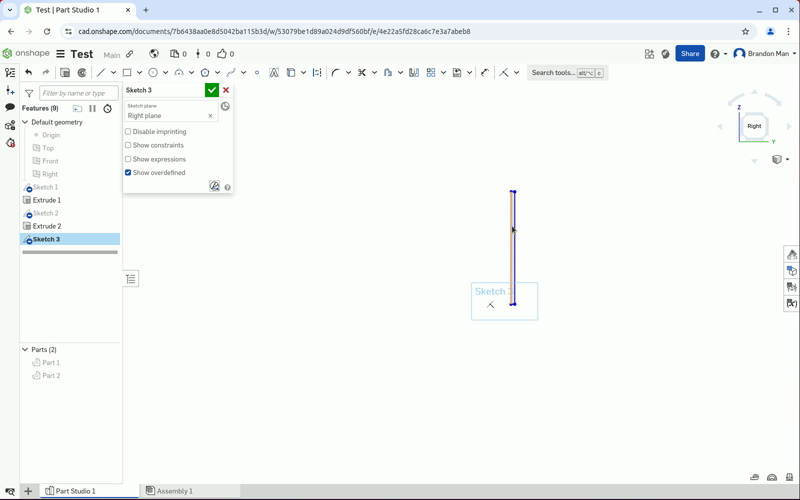
scroll(6)
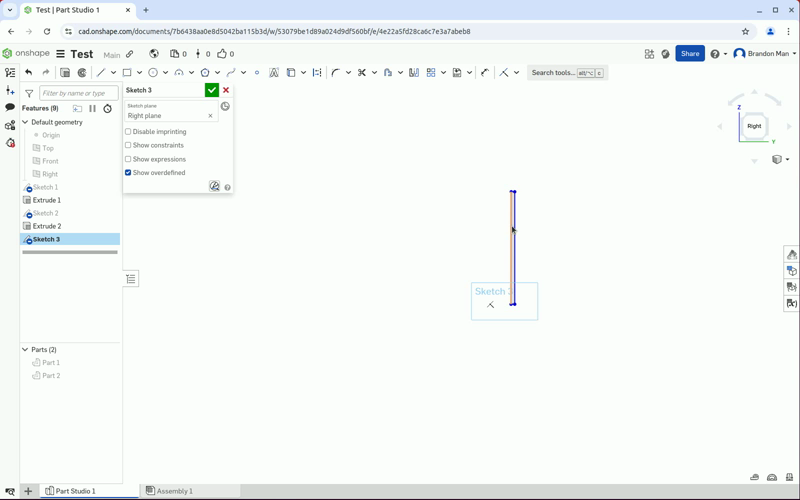
scroll(6)
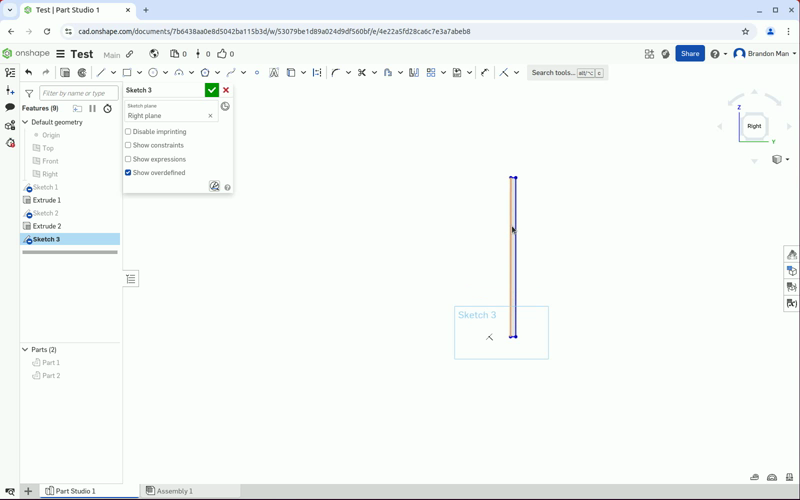
scroll(6)
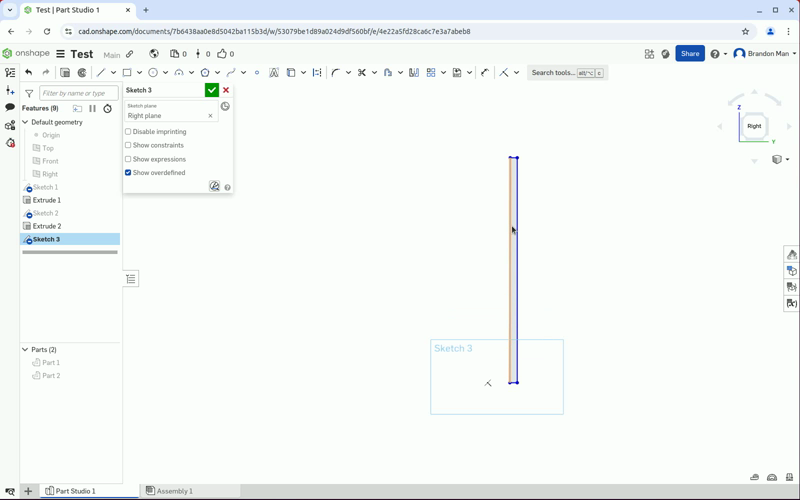
scroll(6)
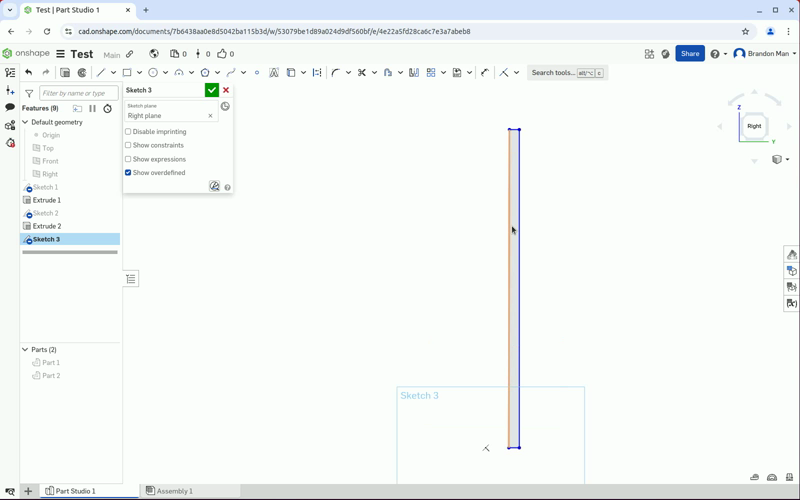
scroll(6)
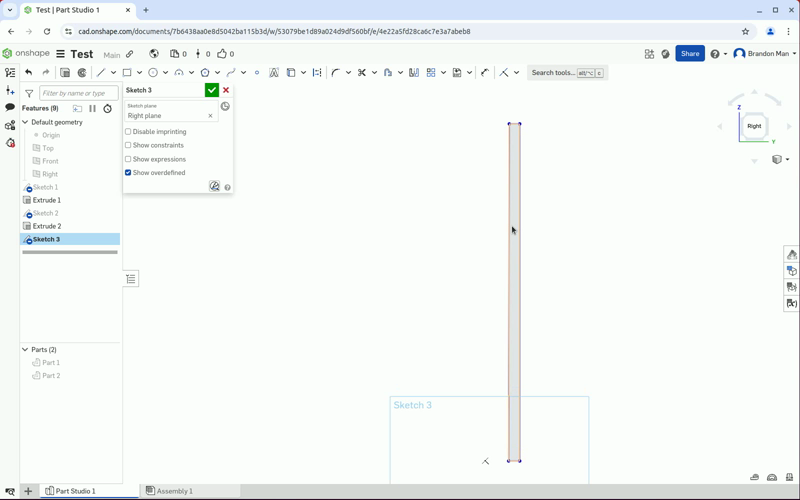
scroll(6)
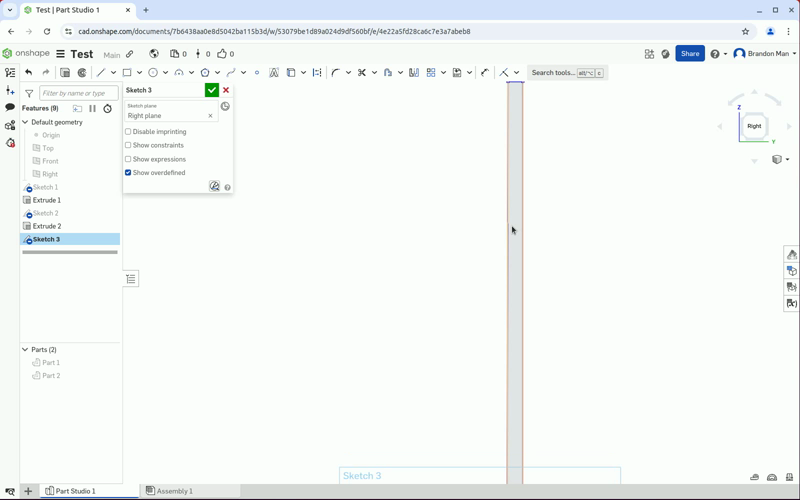
scroll(6)
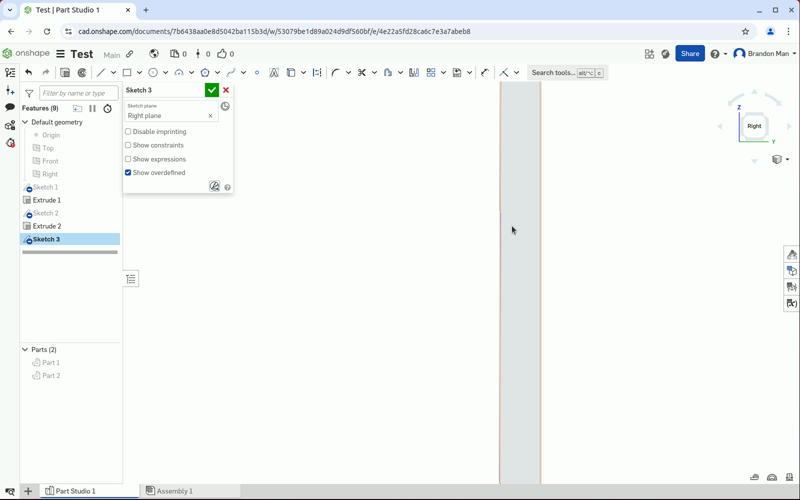
click(512, 225)
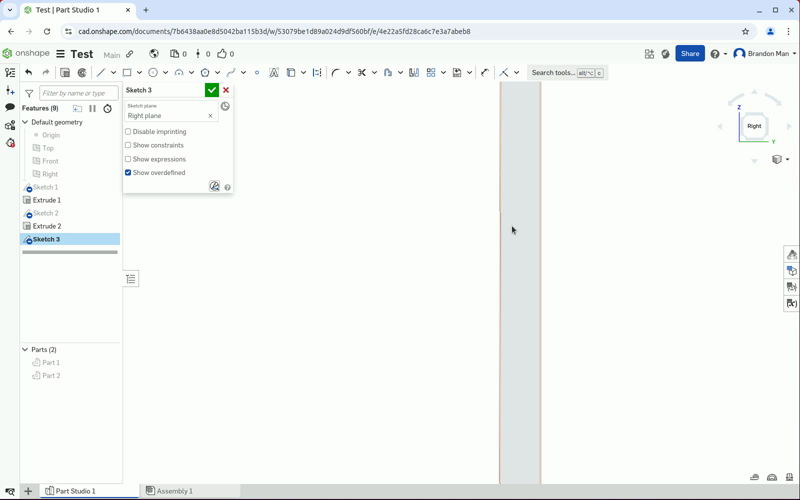
scroll(-6)
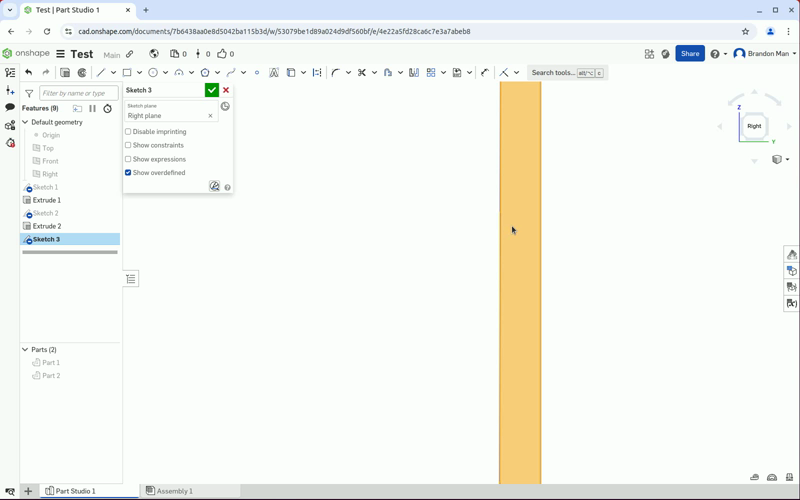
scroll(-6)
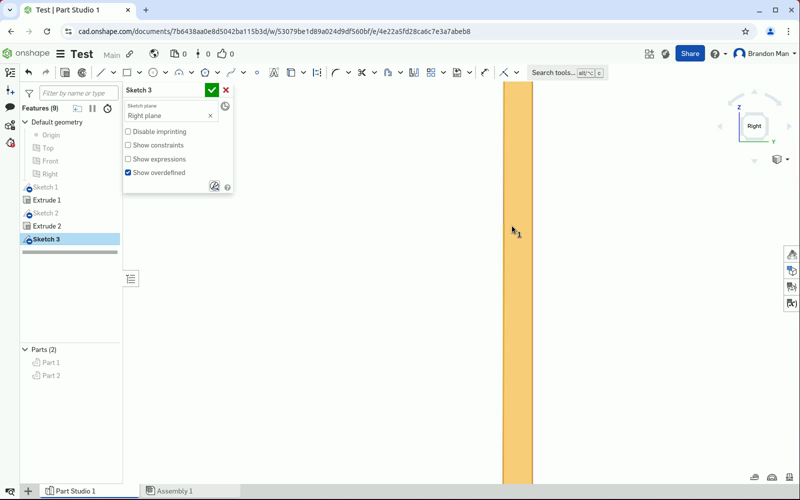
scroll(-6)
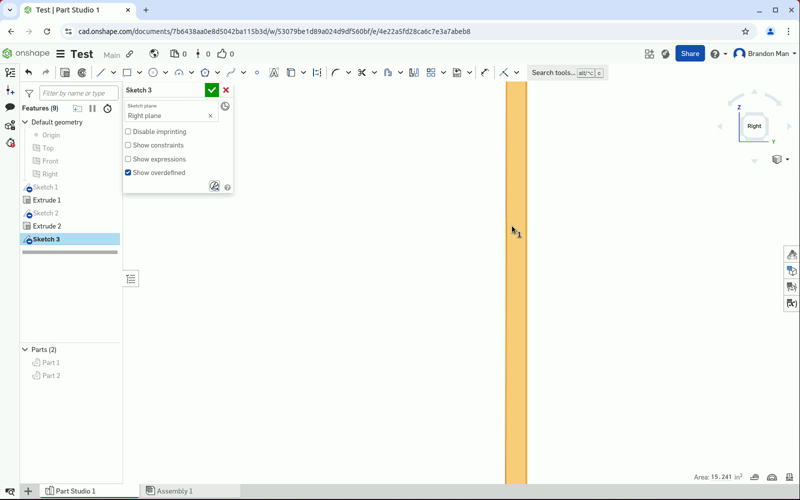
scroll(-6)
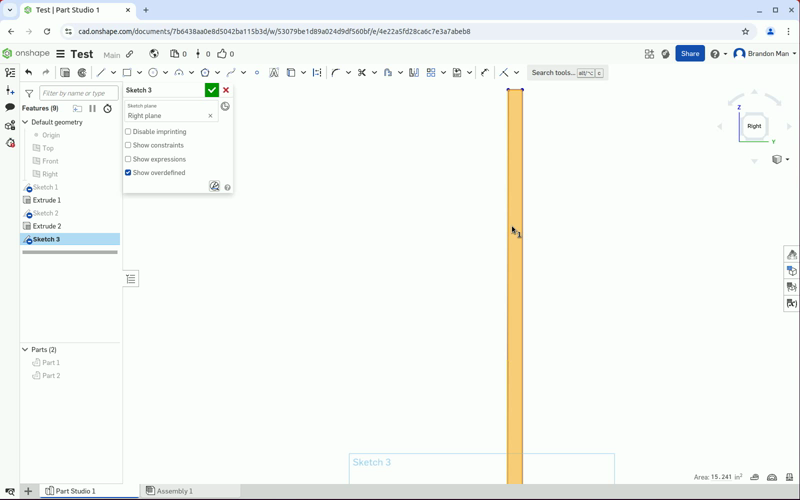
scroll(-6)
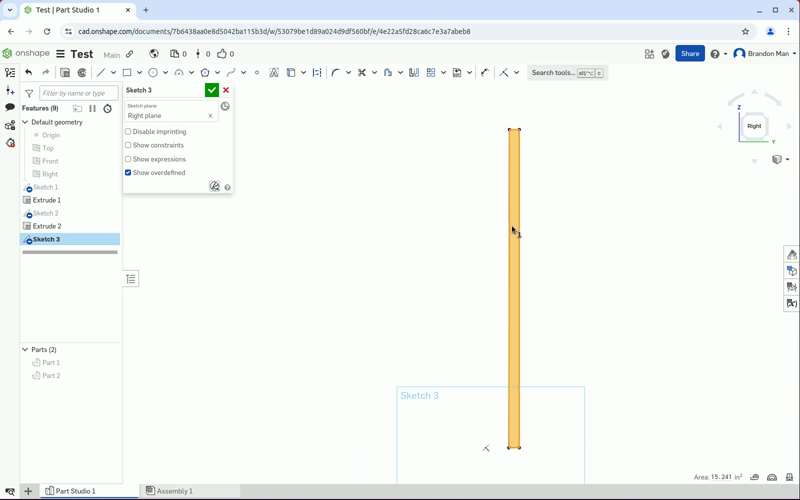
scroll(-6)
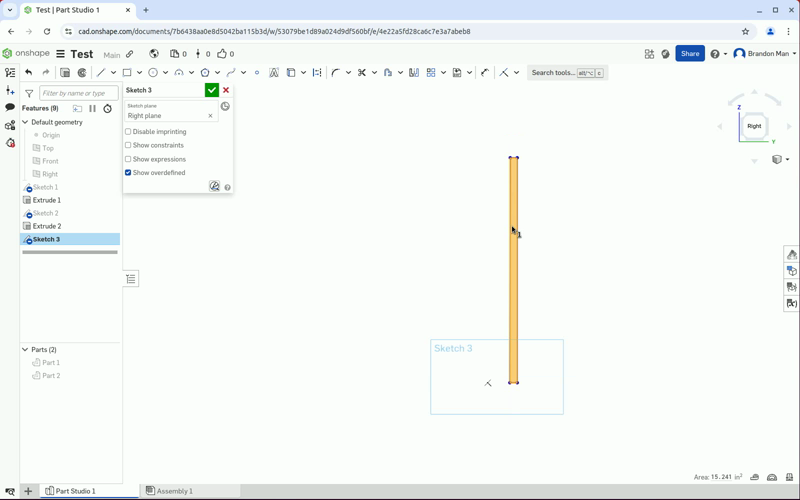
scroll(-6)
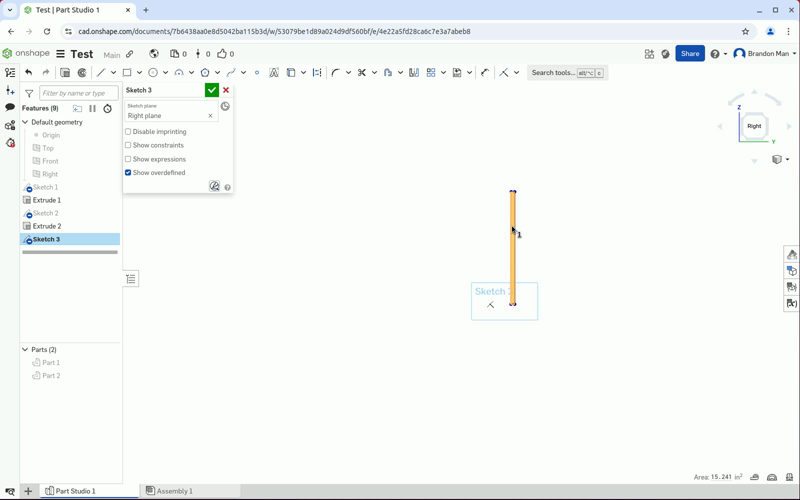
mouse_move(73, 352)
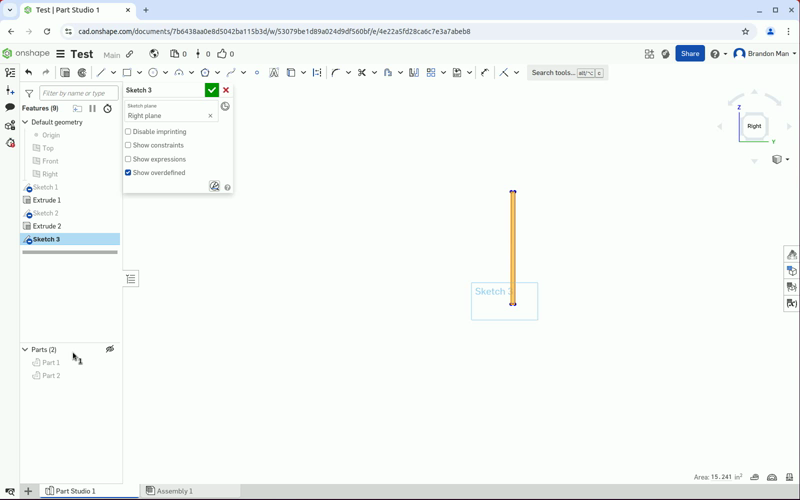
key(shift+y)
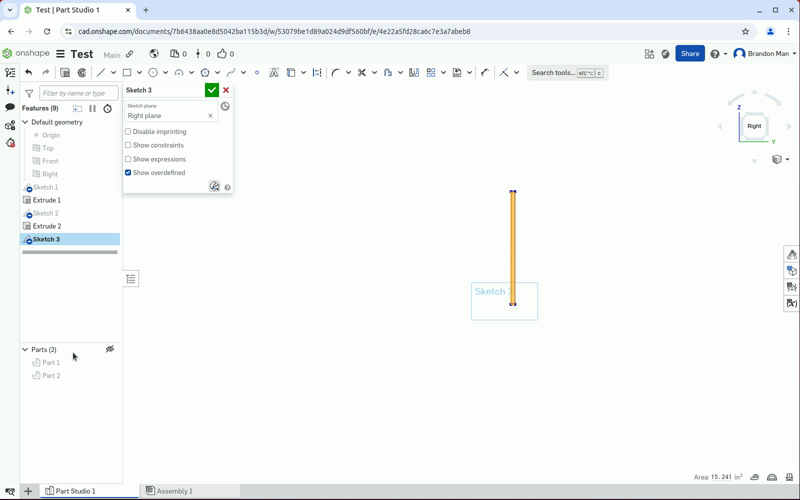
key(shift+e)
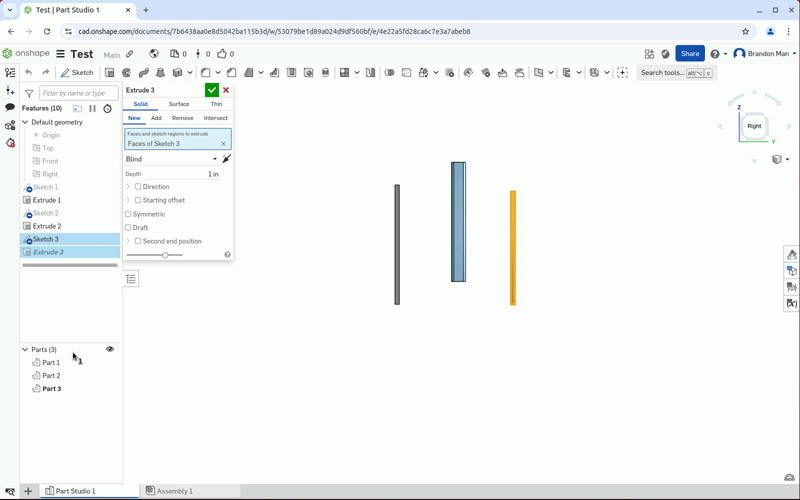
mouse_move(143, 106)
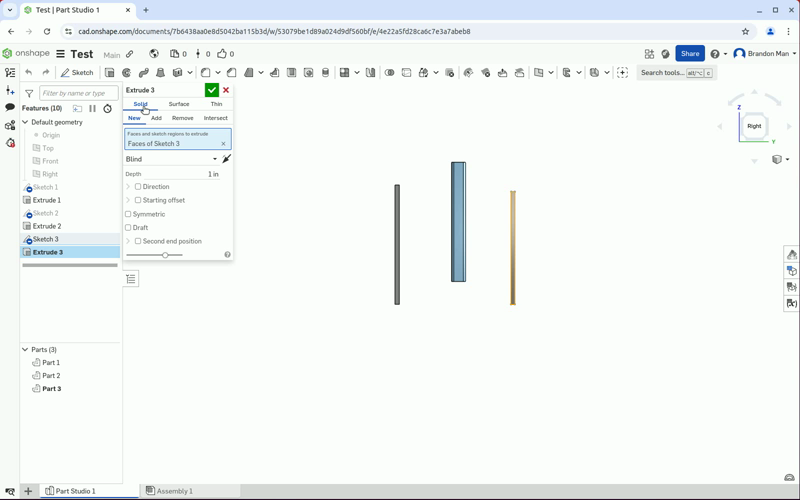
click(143, 106)
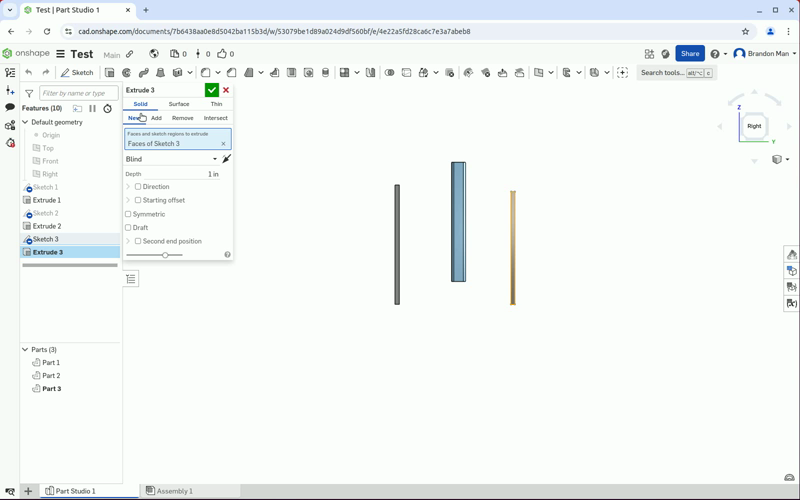
mouse_move(137, 120)
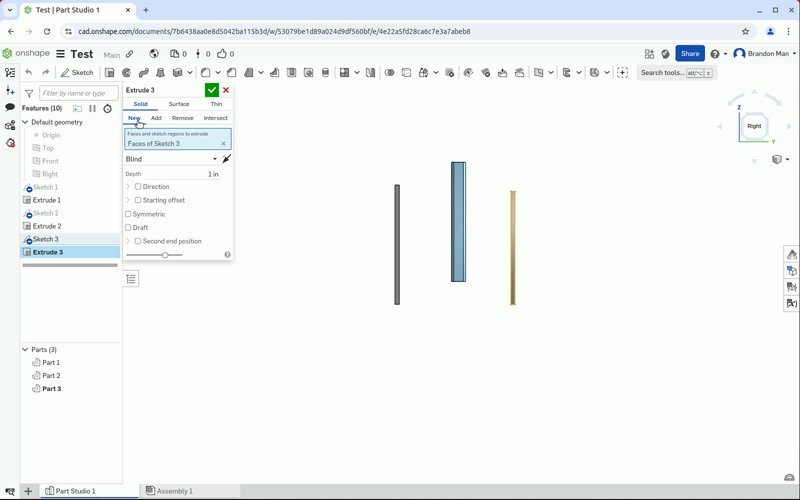
click(137, 120)
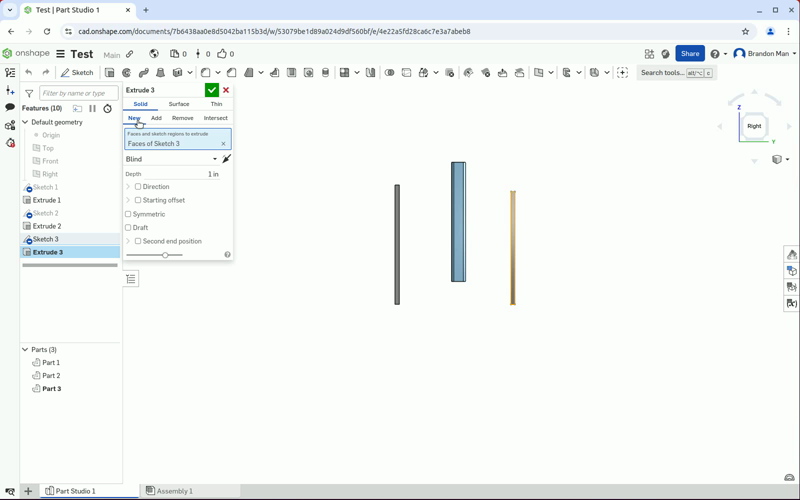
key(tab, 4)
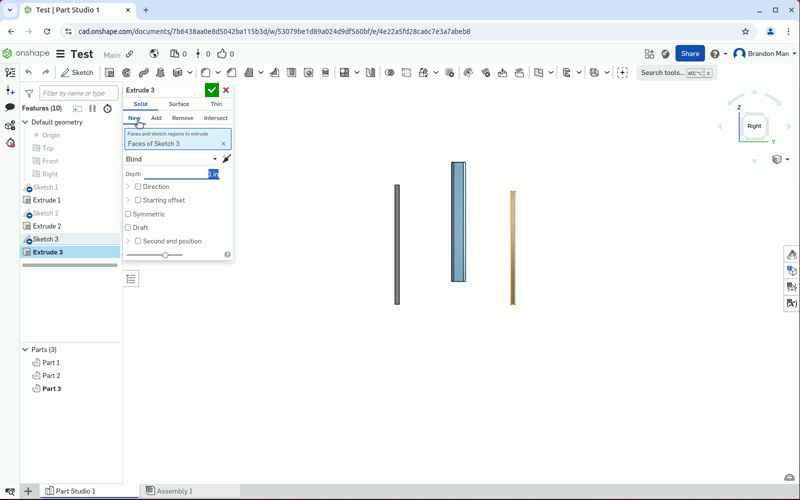
text(-0.241)
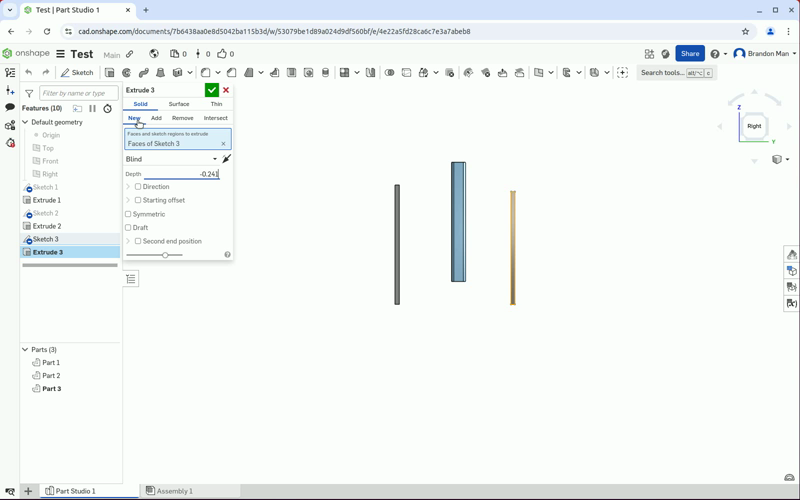
key(enter)
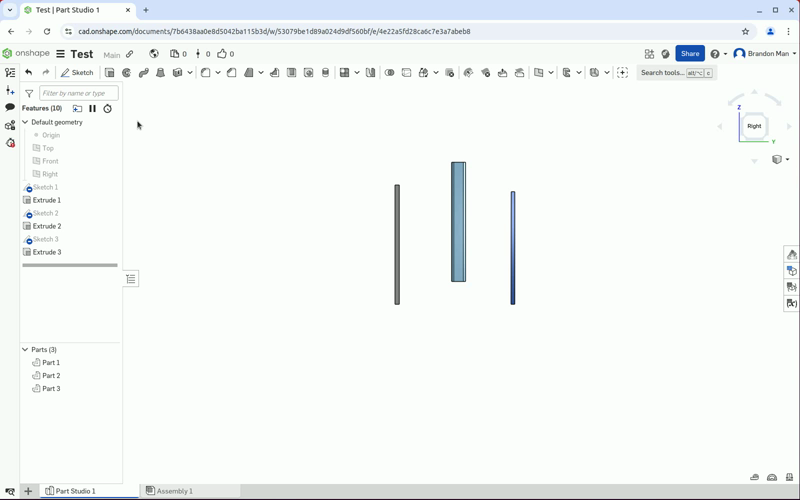
key(shift+h)
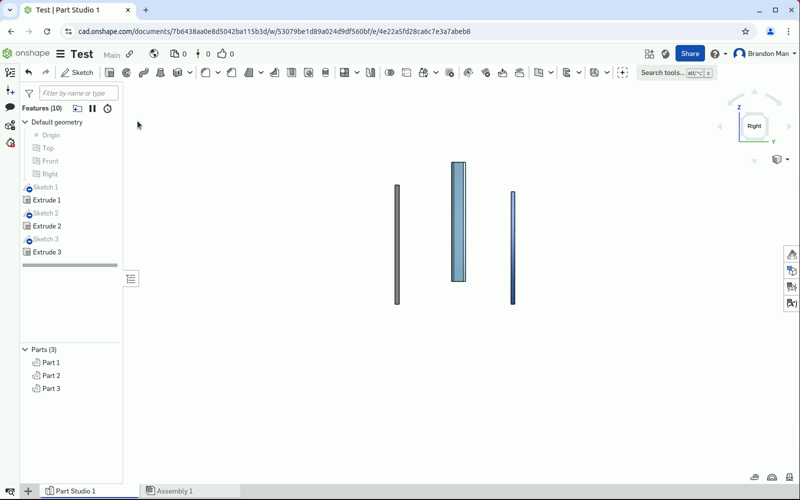
key(shift+h)
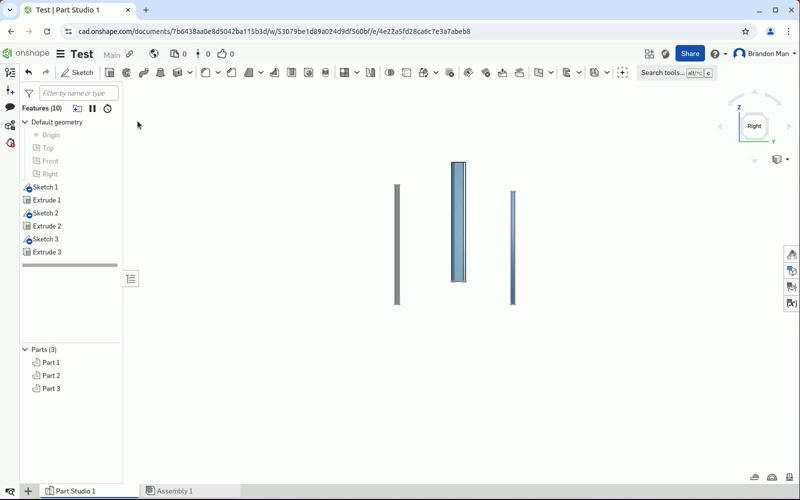
key(shift+7)
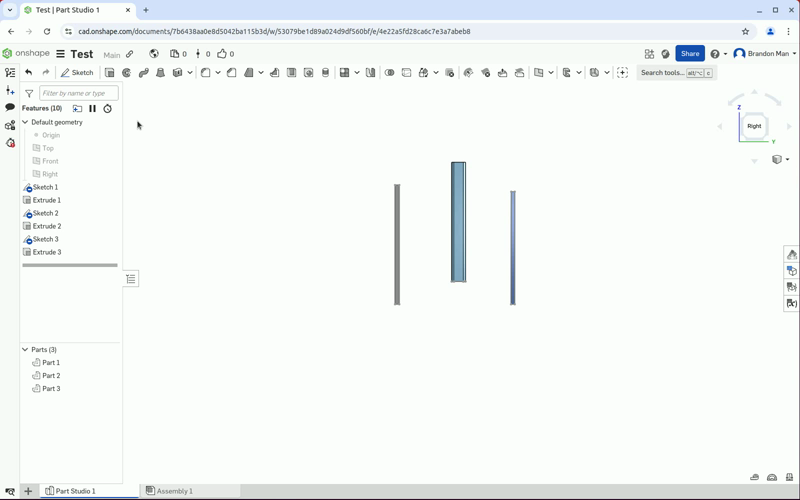
key(right, 2)
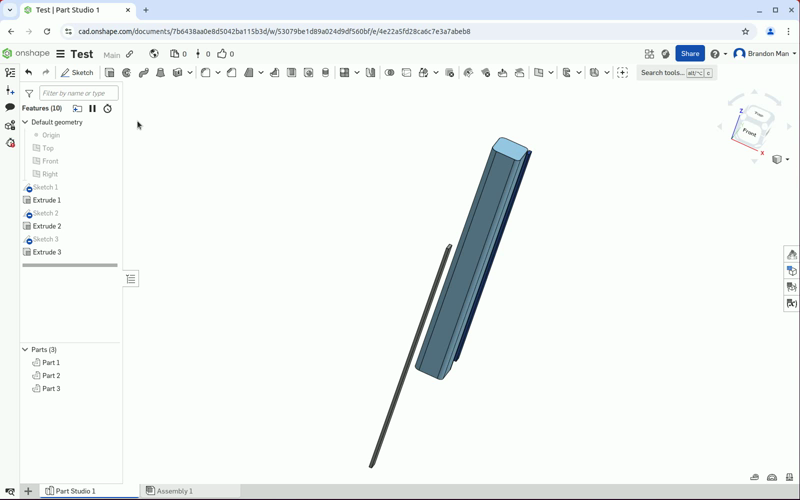
key(down, 2)
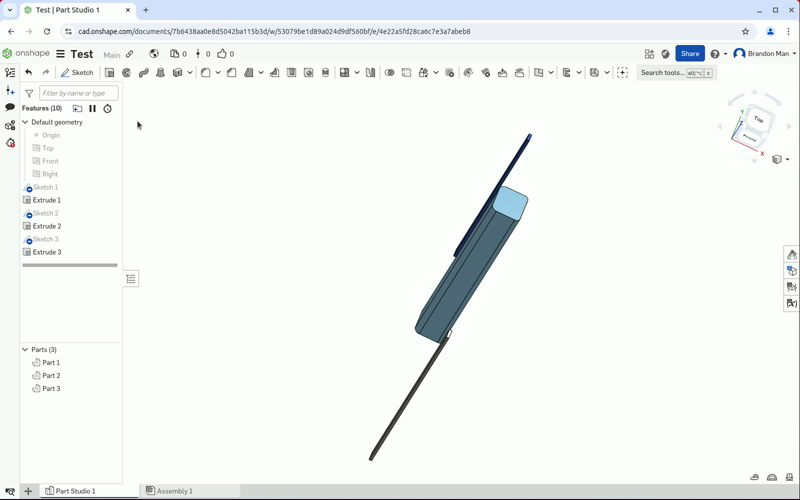
key(up, 2)
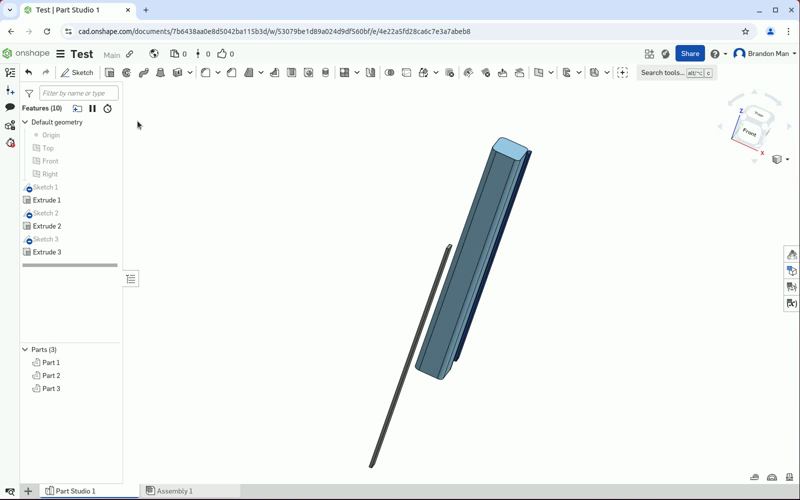
key(left, 2)
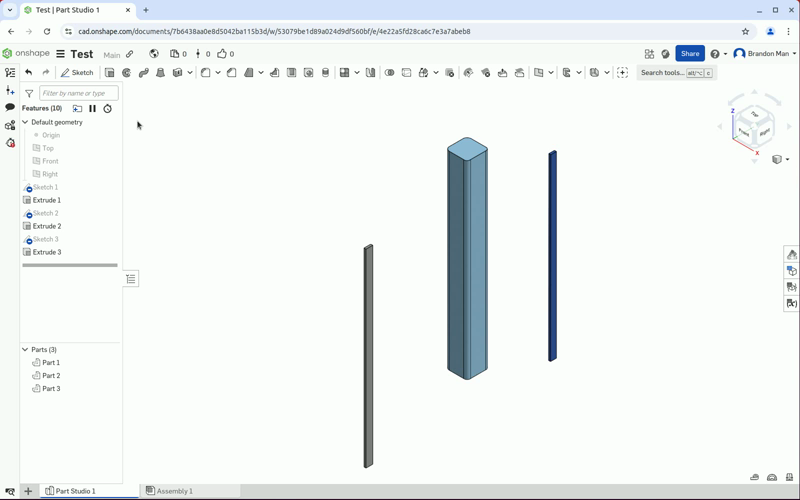
mouse_move(73, 189)
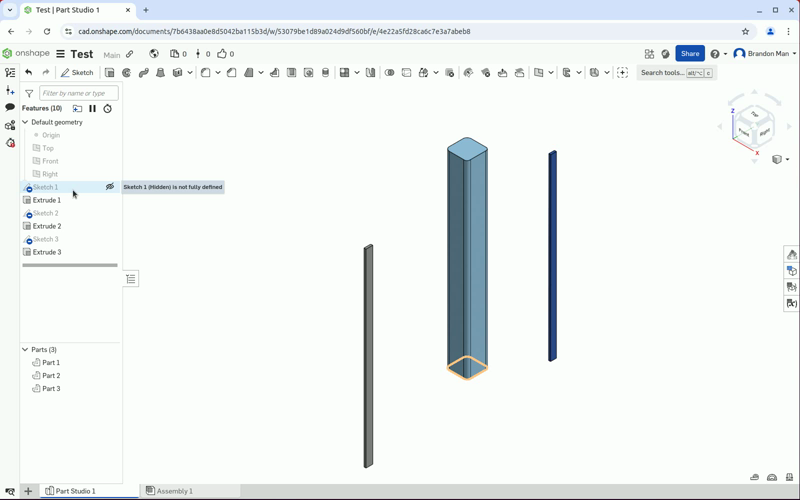
click(73, 189)